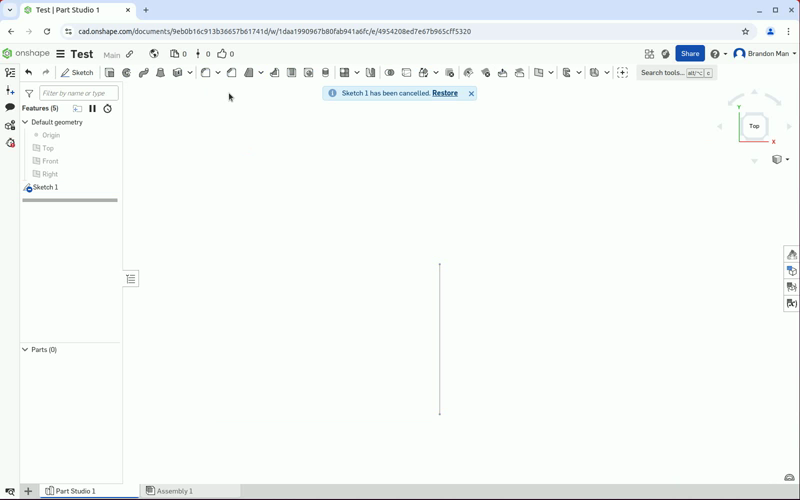
key(shift+h)
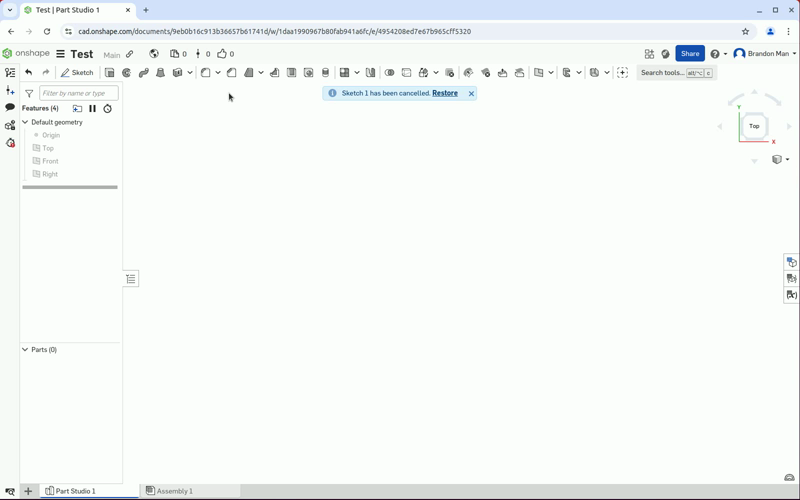
mouse_move(73, 352)
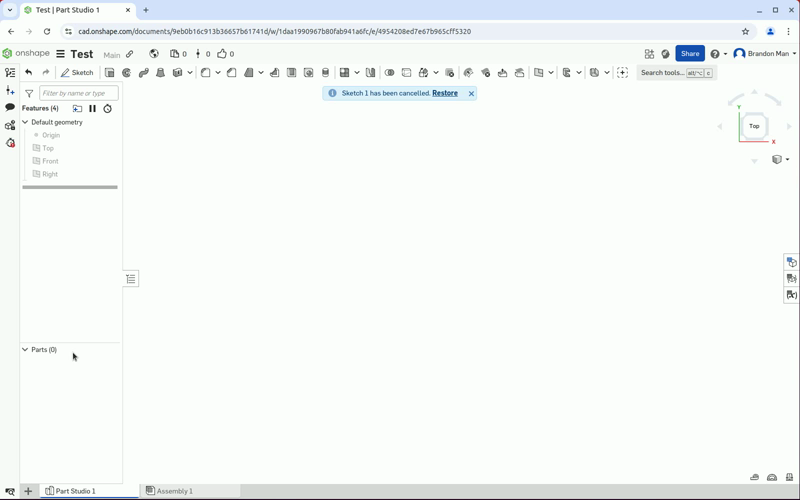
key(y)
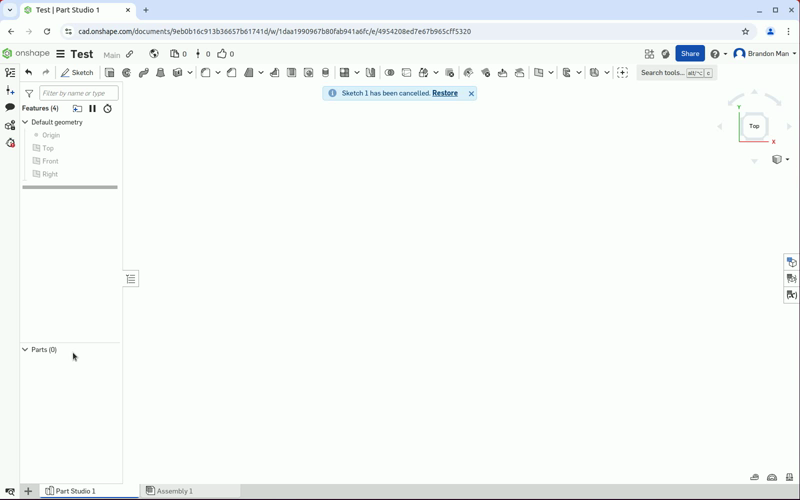
key(shift+p)
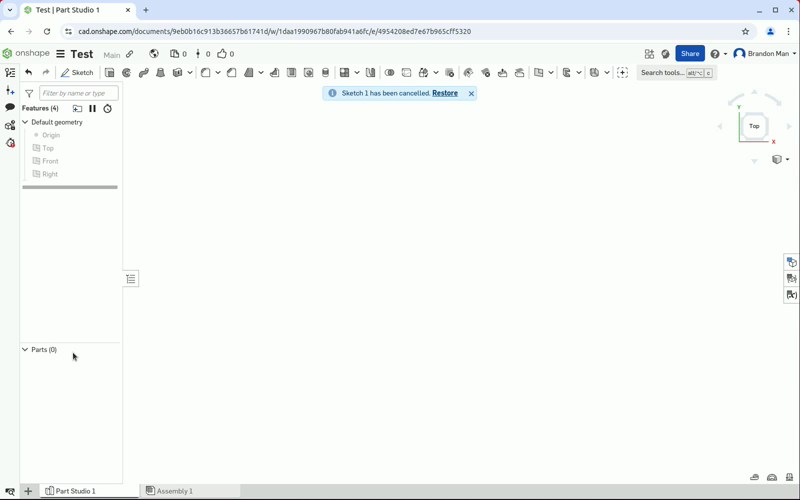
key(space)
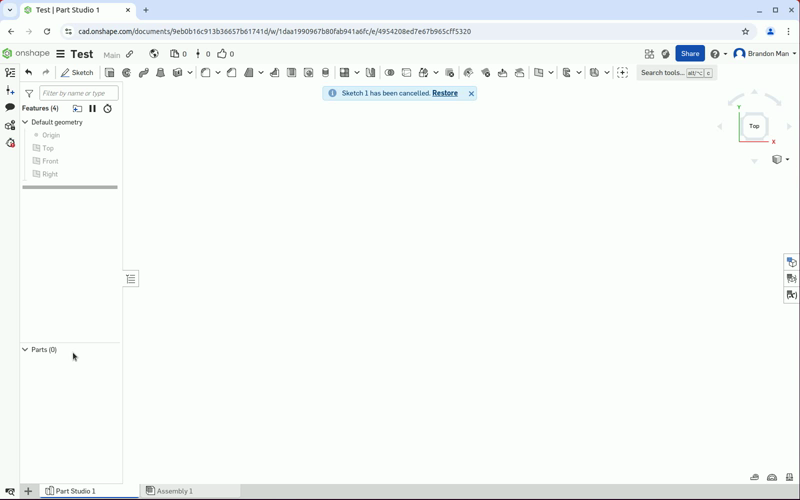
key_down(shift)
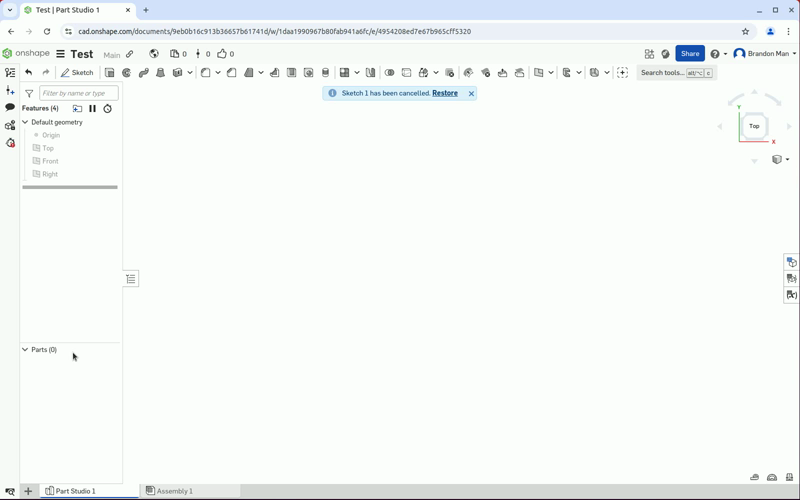
key(up)
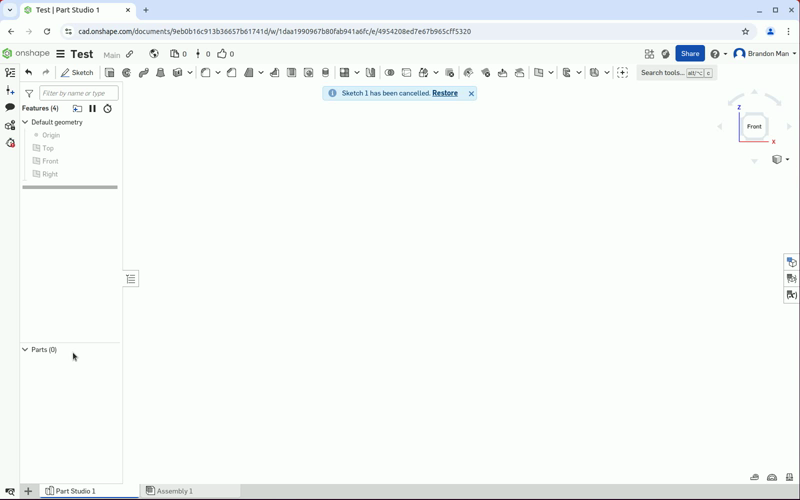
key_up(shift)
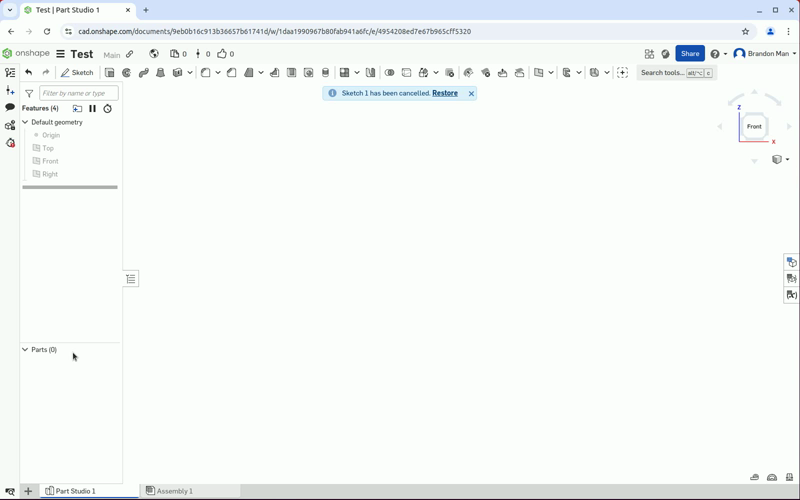
key(space)
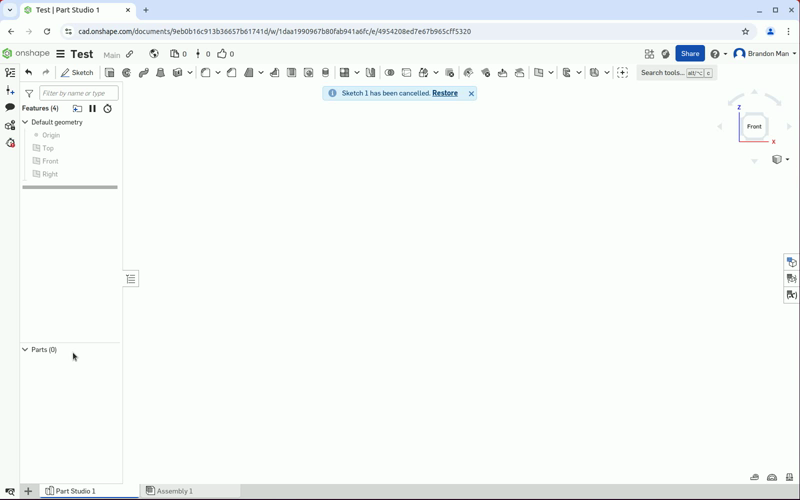
key_down(shift)
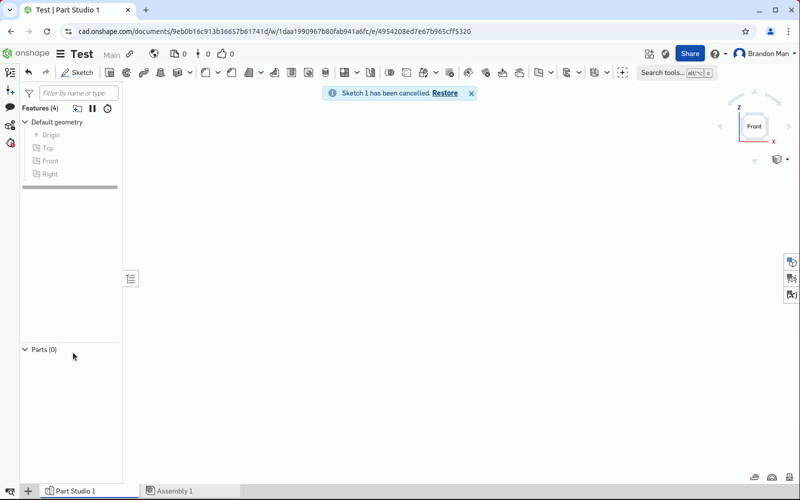
key(left)
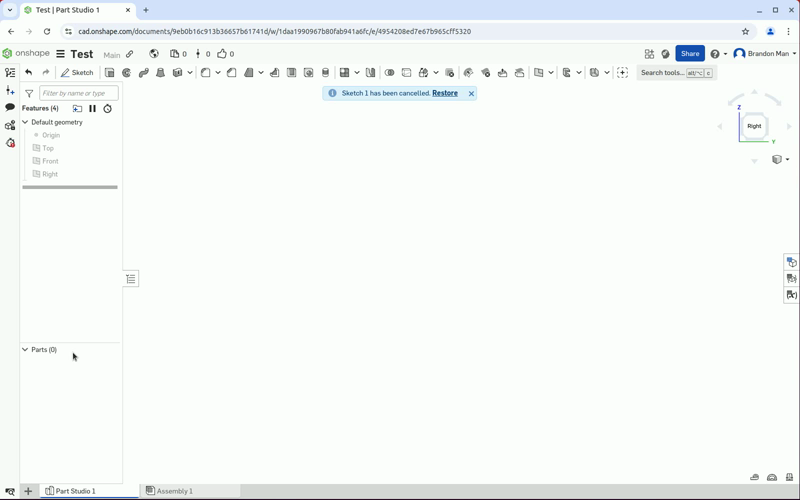
key_up(shift)
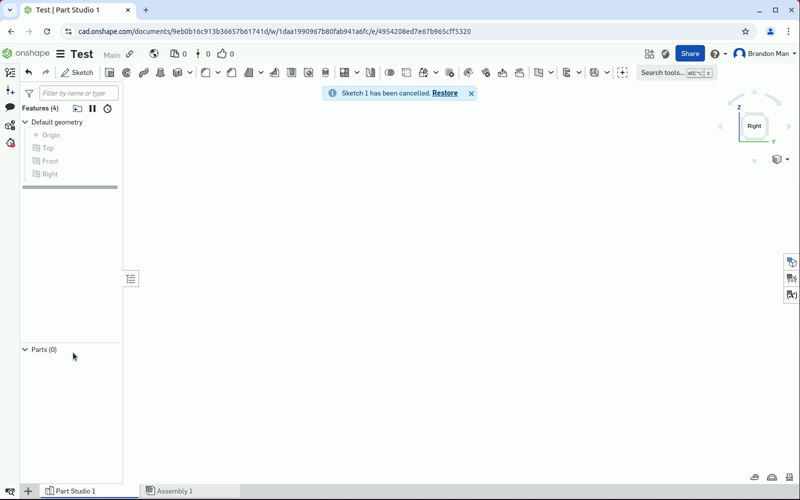
mouse_move(73, 352)
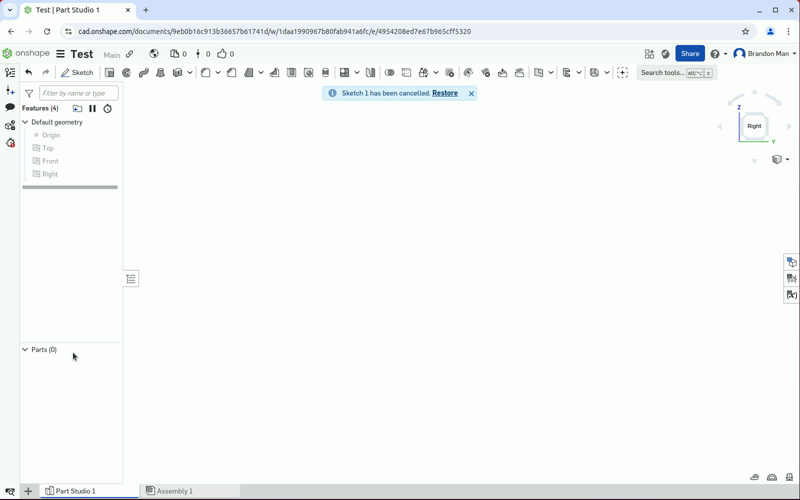
key(shift+y)
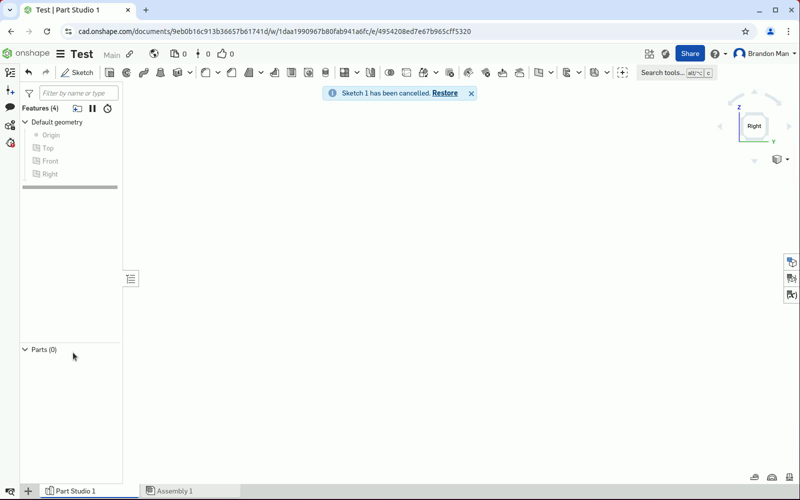
key(shift+s)
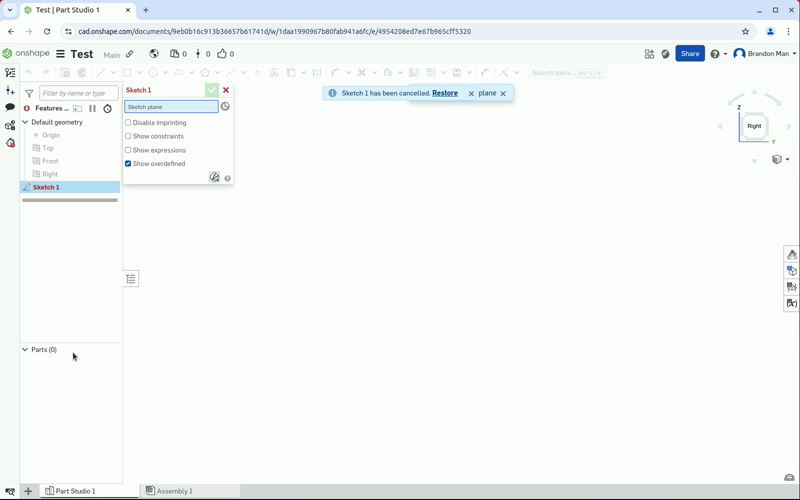
mouse_move(73, 176)
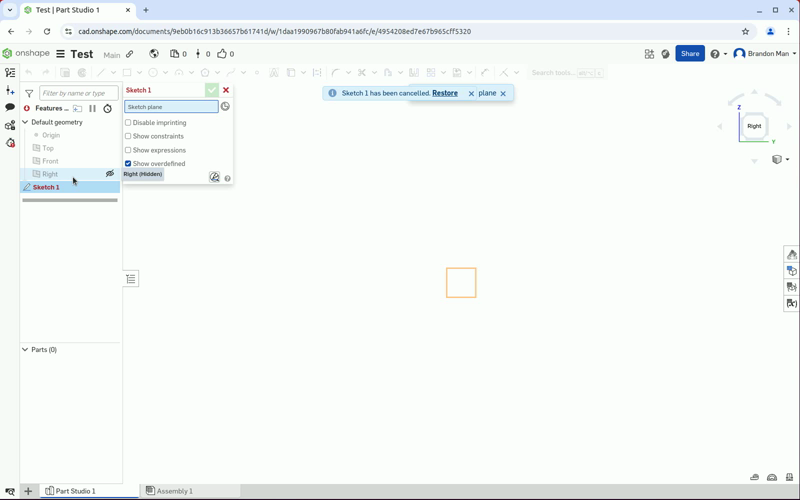
click(73, 176)
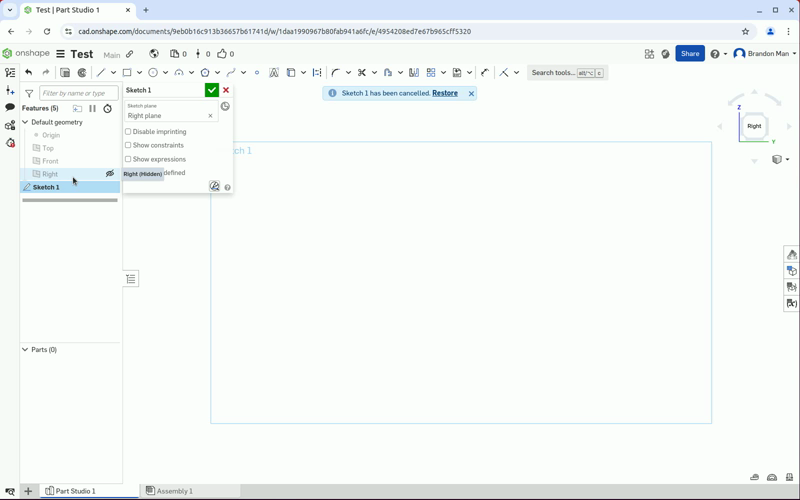
mouse_move(73, 352)
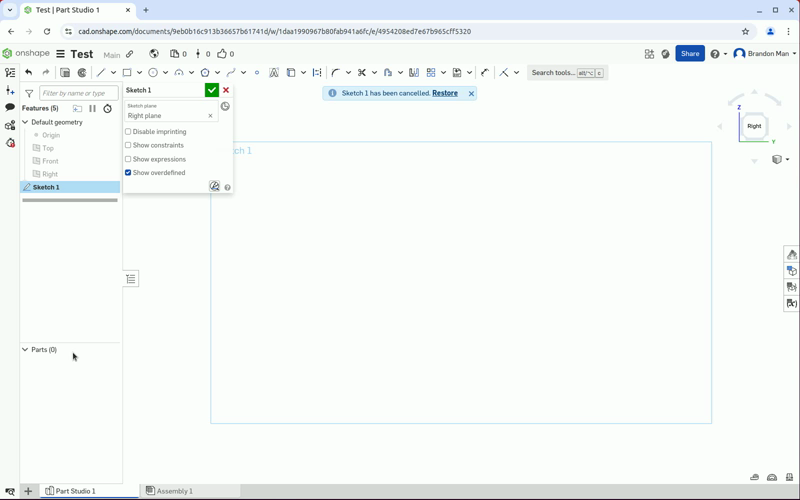
key(y)
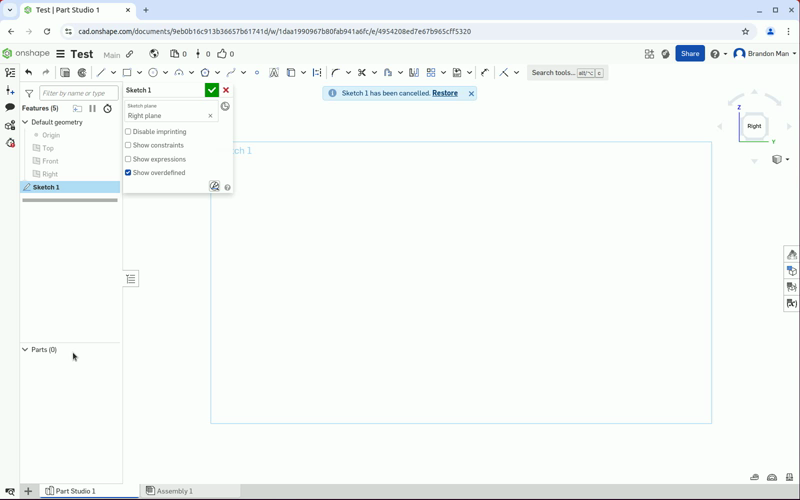
key(c)
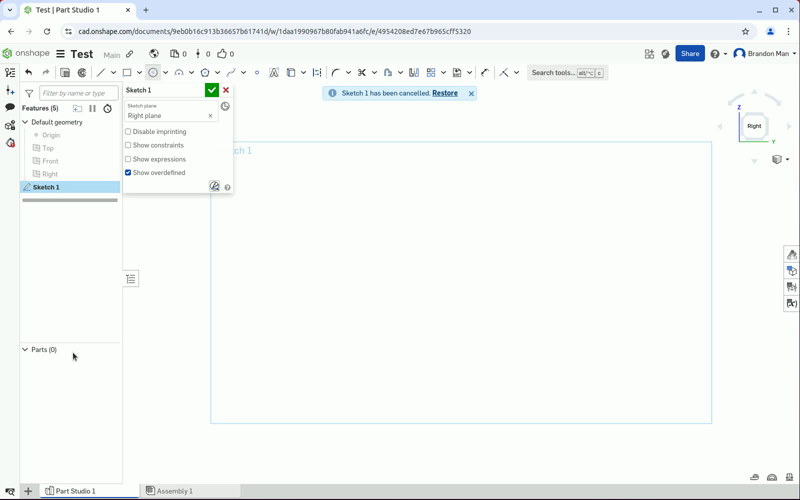
key_down(shift)
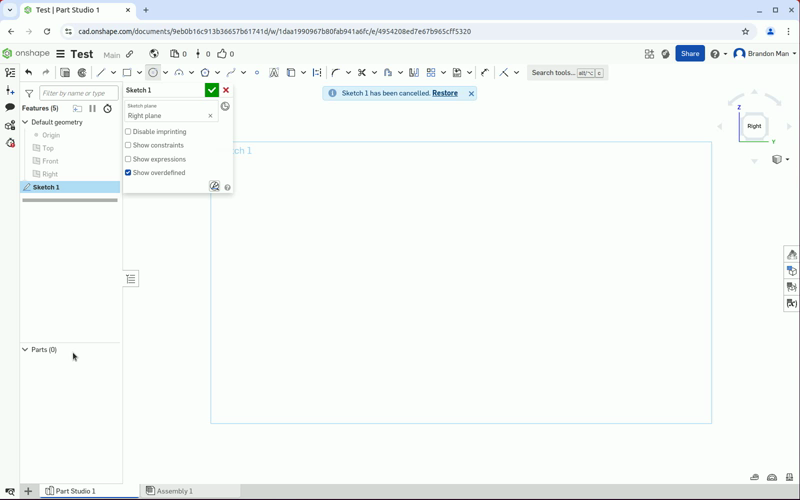
mouse_move(460, 282)
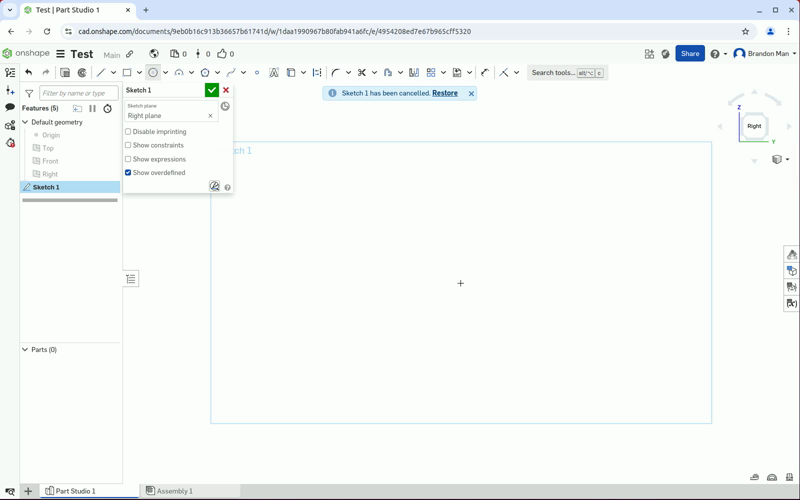
click(460, 282)
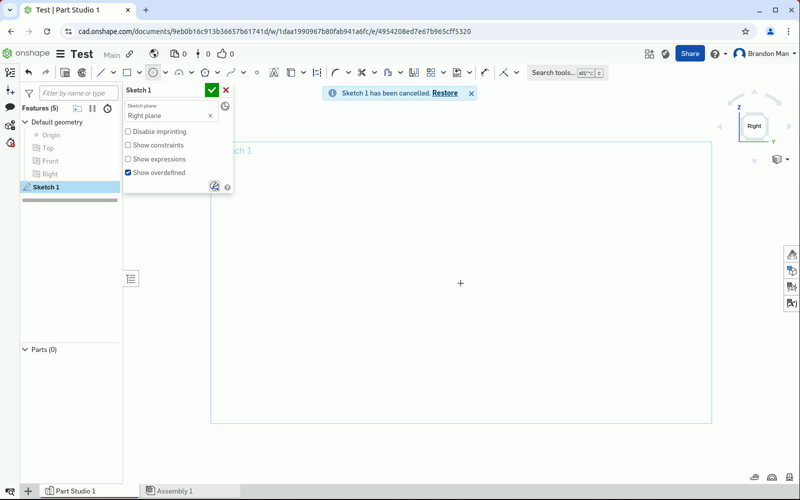
key_up(shift)
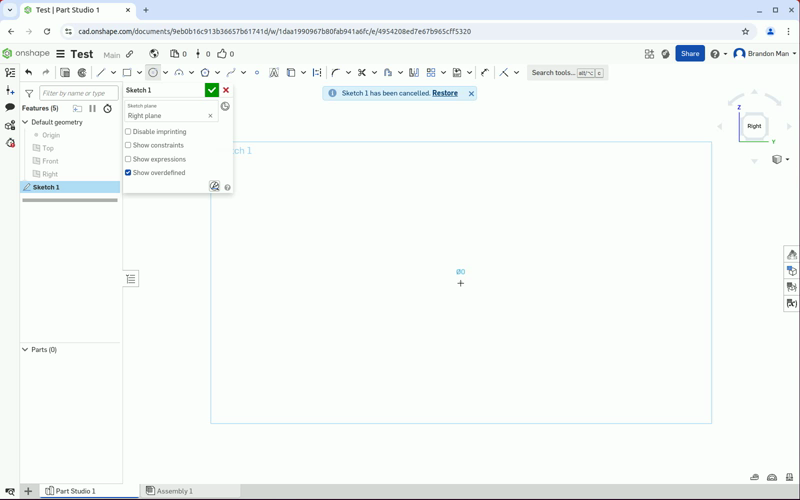
mouse_move(479, 282)
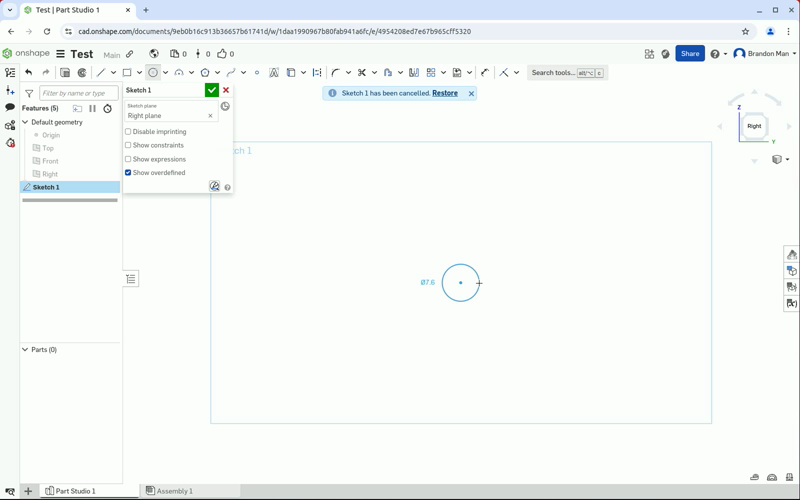
click(479, 282)
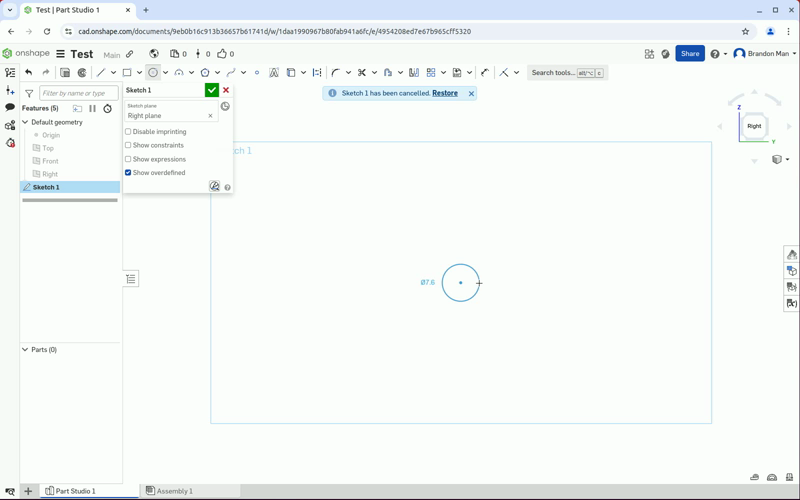
key(esc)
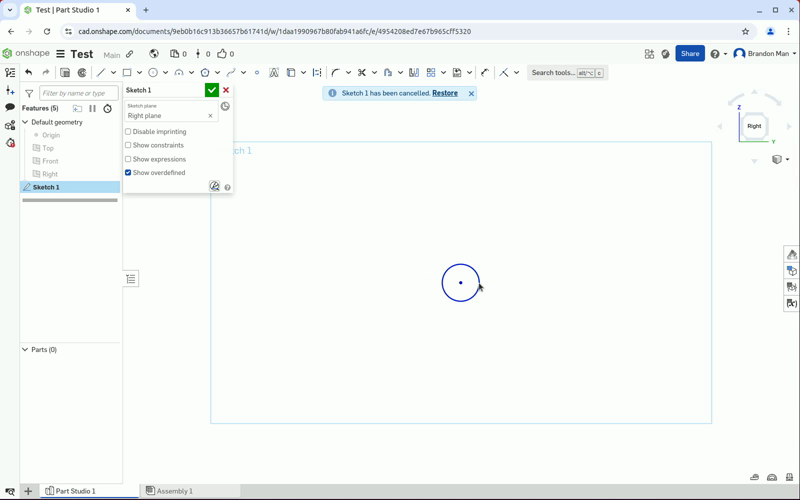
mouse_move(468, 282)
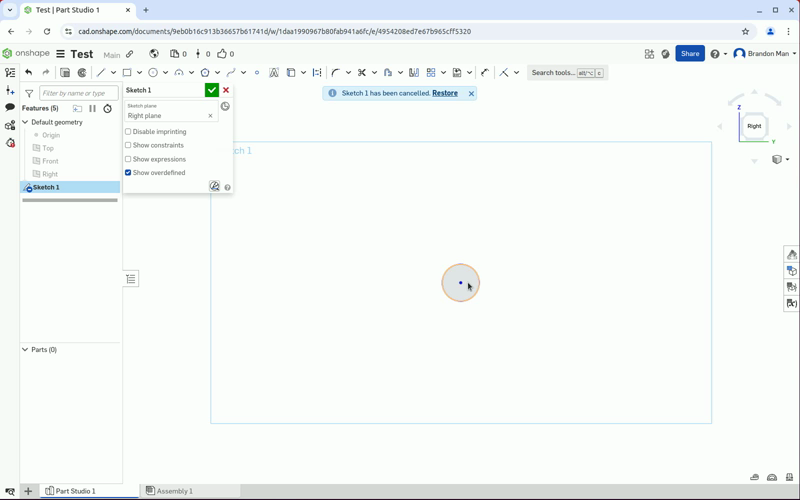
scroll(6)
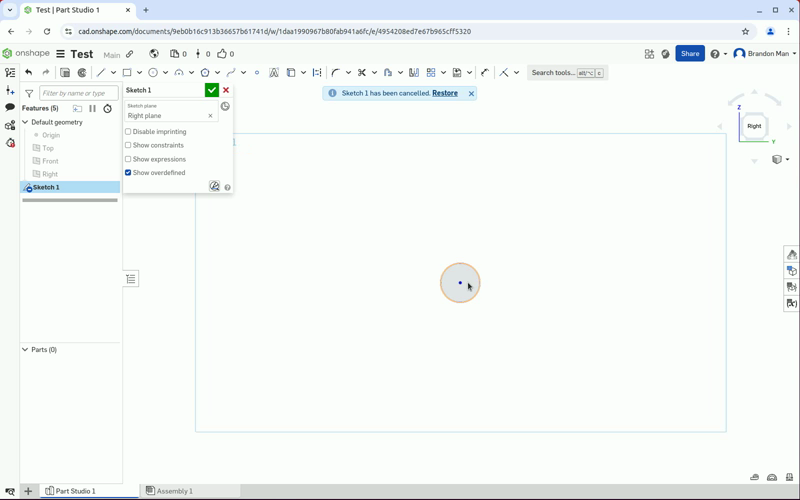
scroll(6)
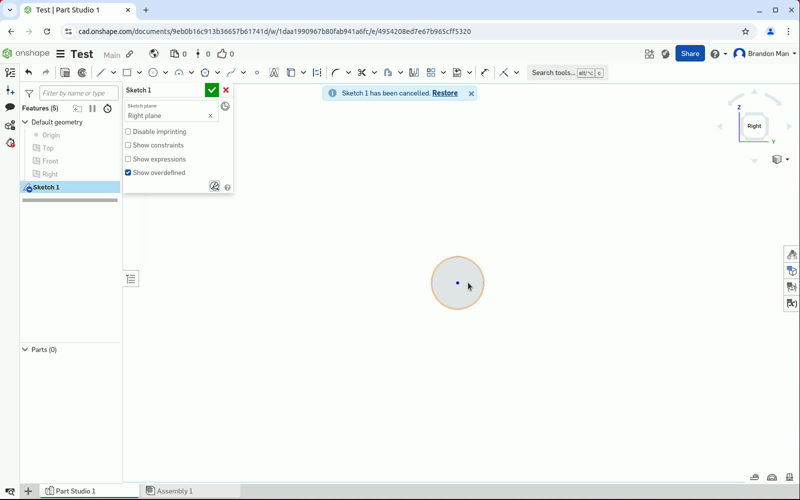
scroll(6)
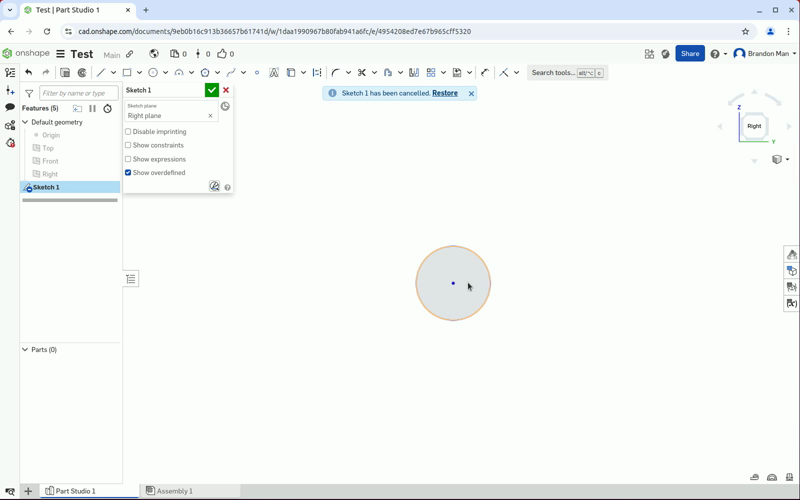
scroll(6)
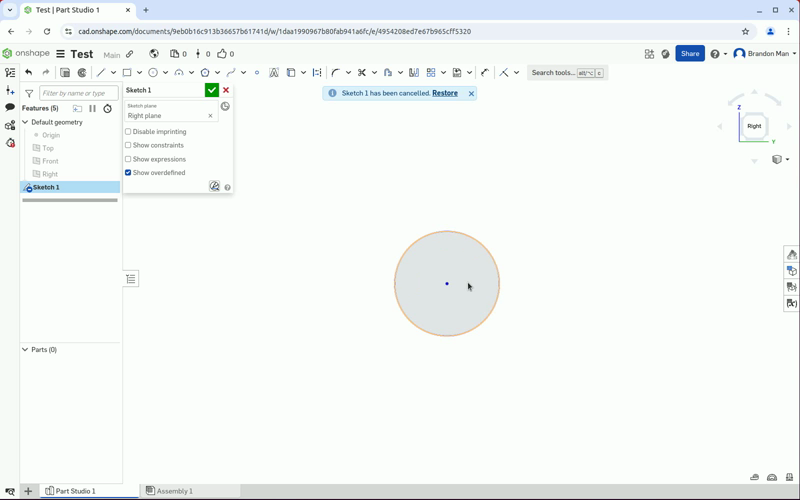
scroll(6)
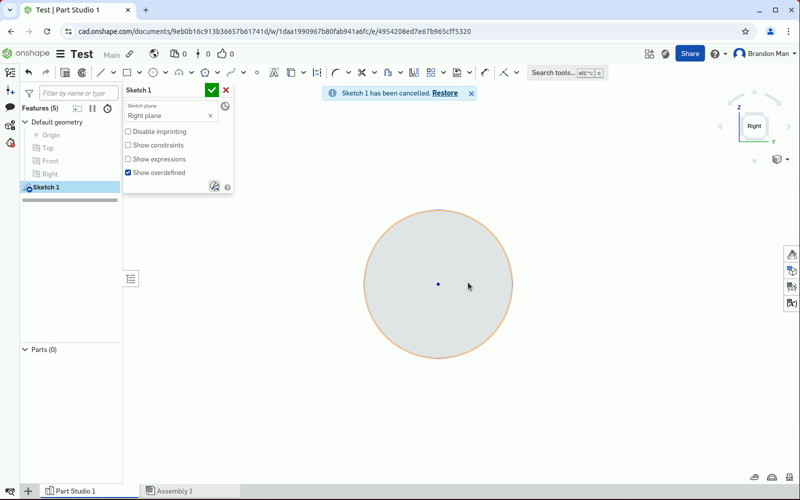
scroll(6)
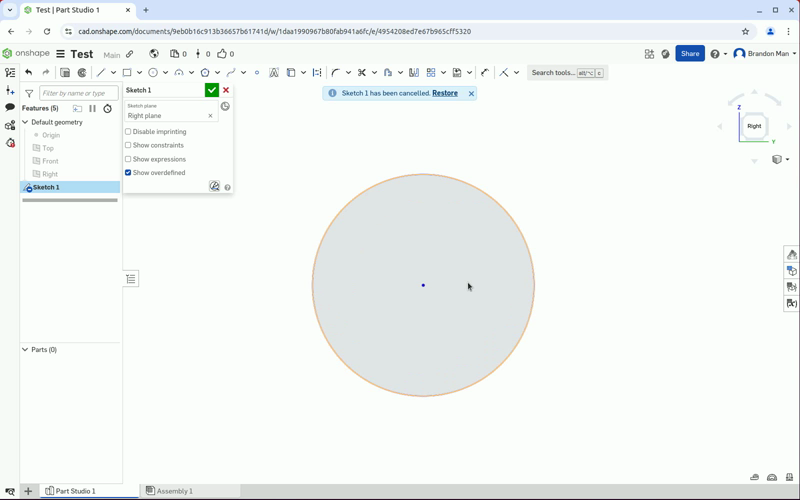
scroll(6)
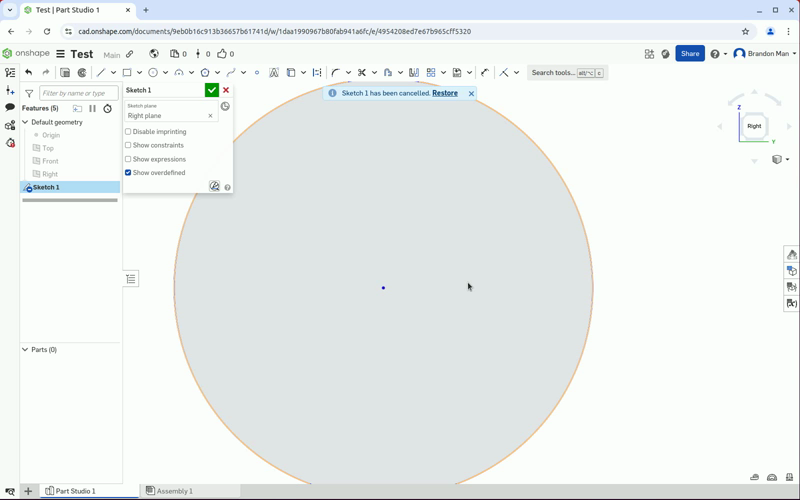
click(468, 282)
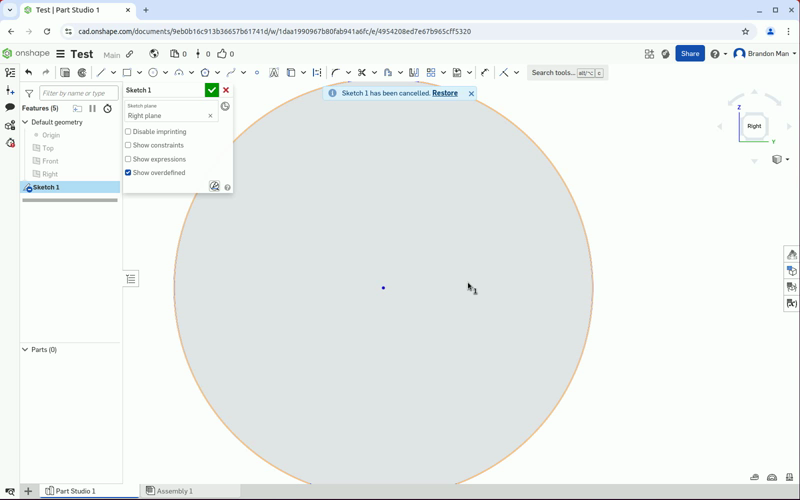
scroll(-6)
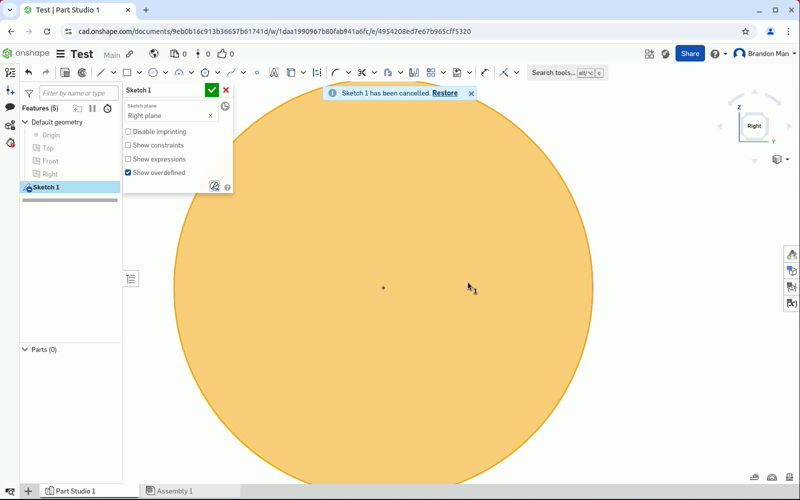
scroll(-6)
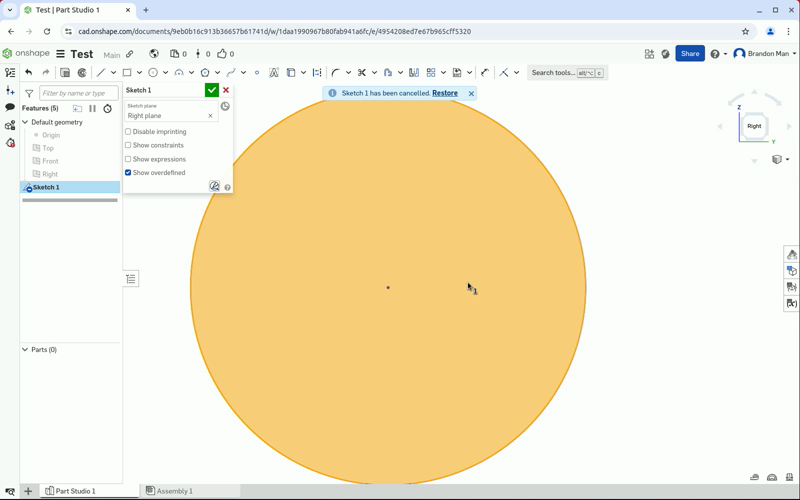
scroll(-6)
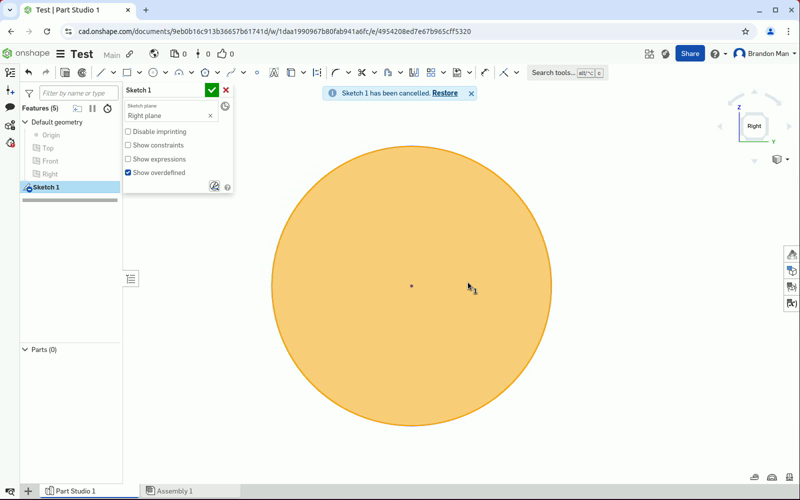
scroll(-6)
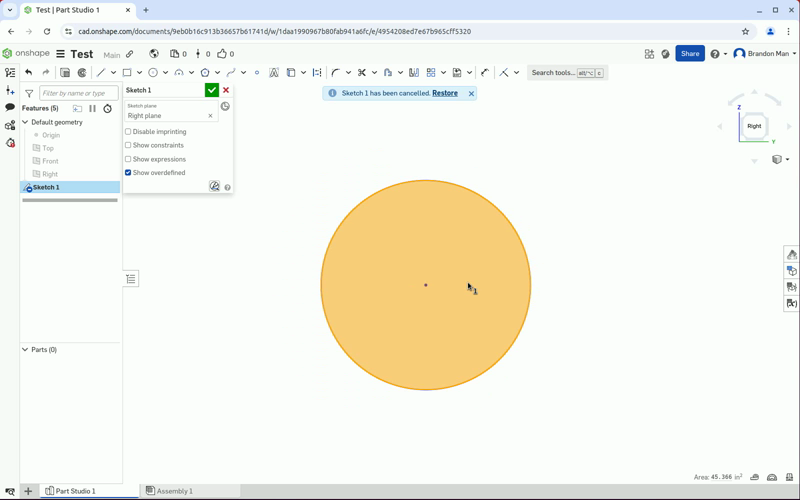
scroll(-6)
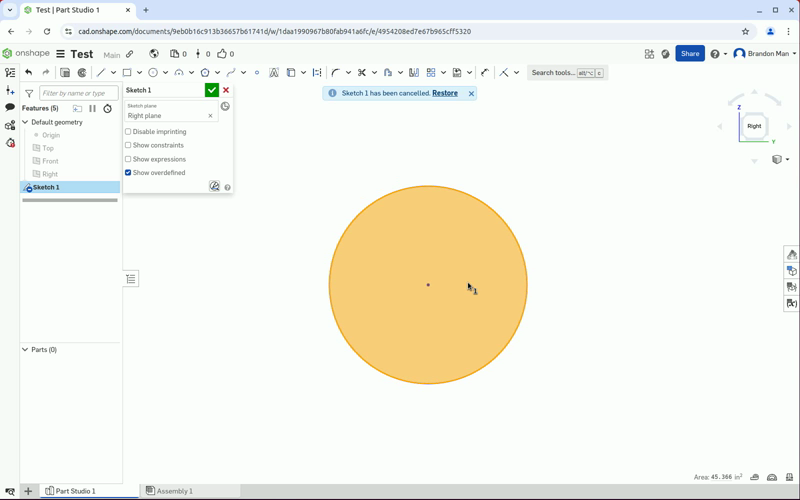
scroll(-6)
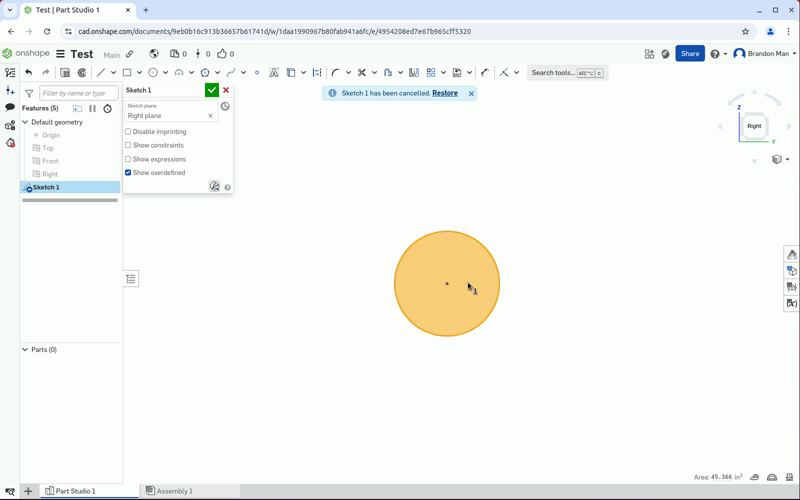
scroll(-6)
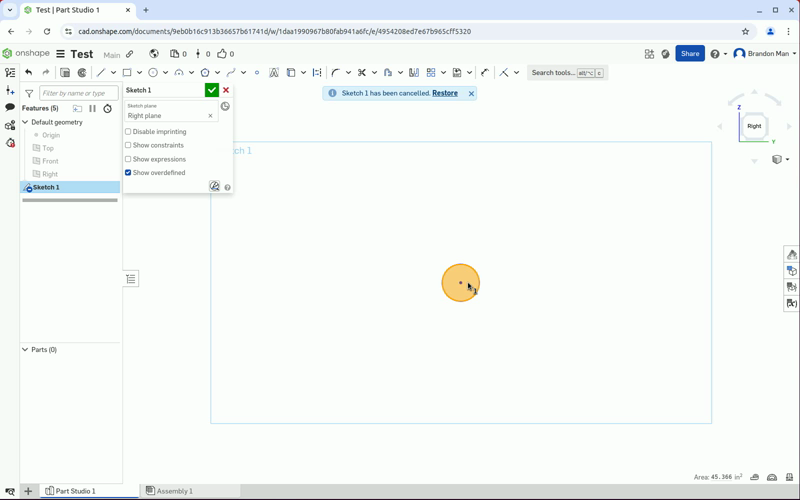
mouse_move(73, 352)
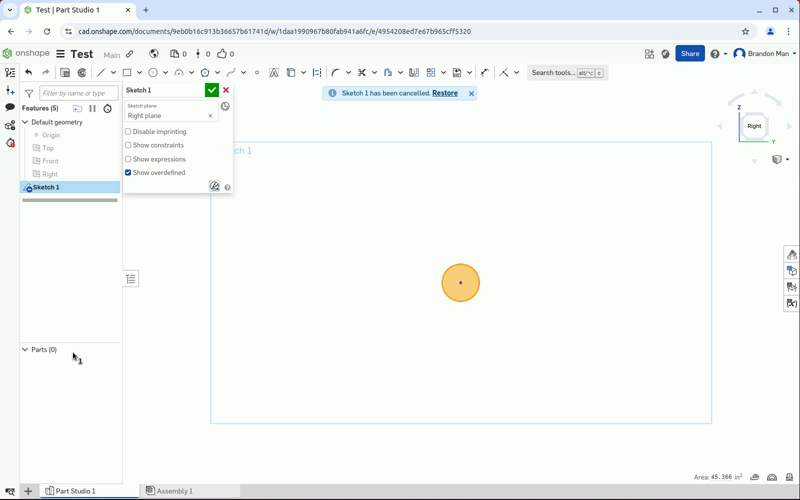
key(shift+y)
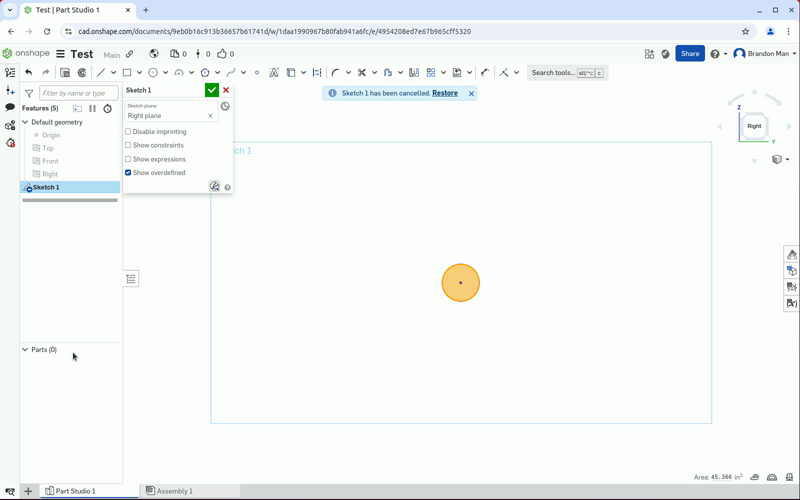
key(shift+e)
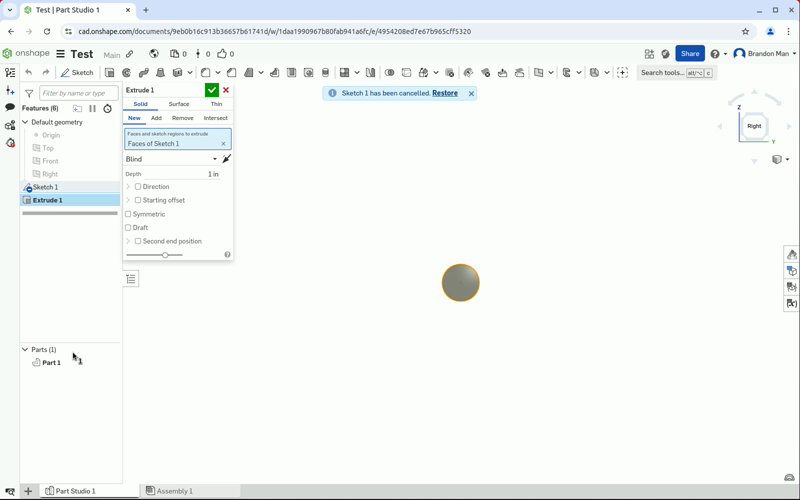
mouse_move(143, 106)
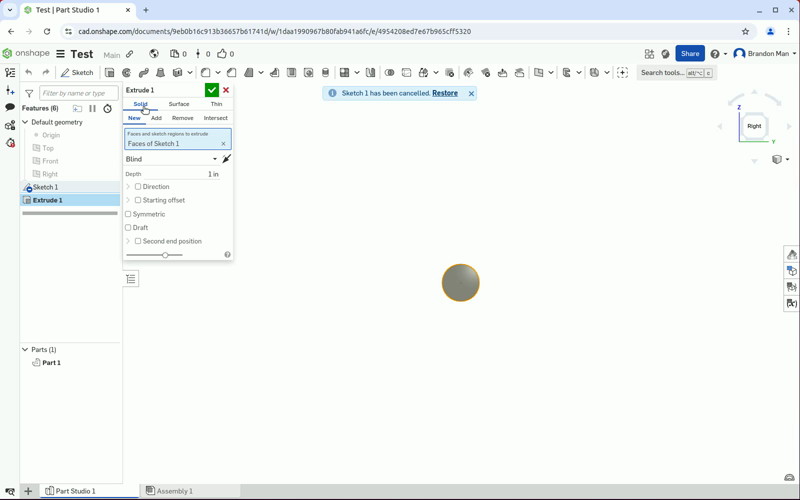
click(143, 106)
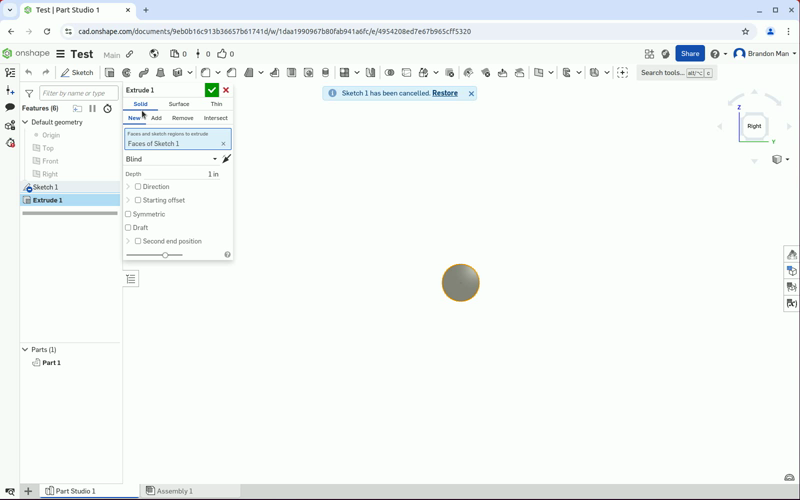
mouse_move(137, 120)
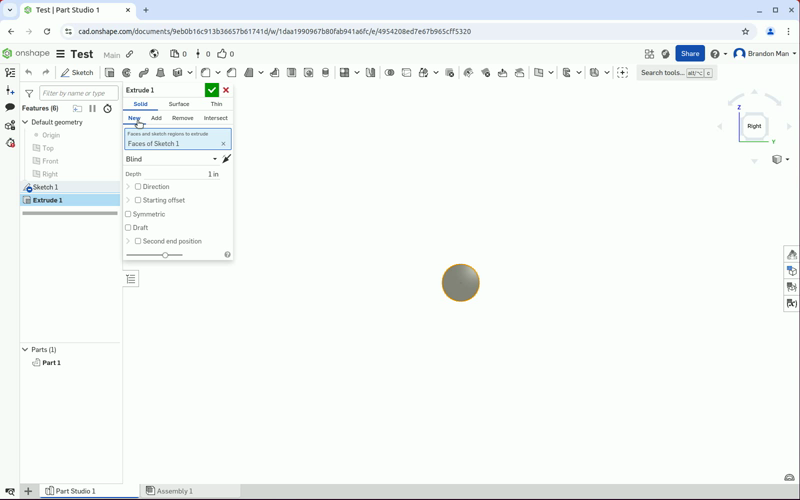
click(137, 120)
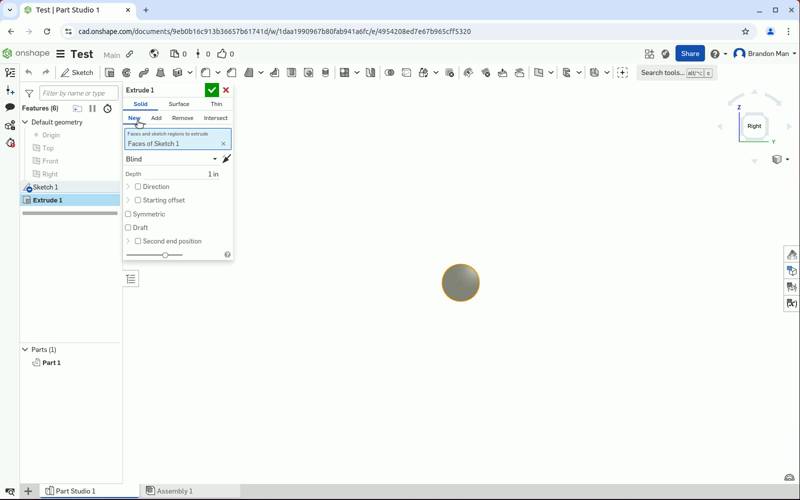
key(tab, 4)
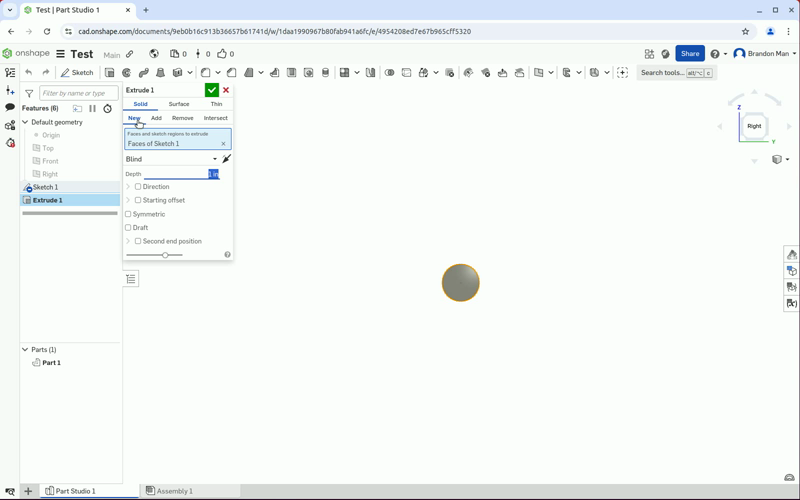
text(0.963)
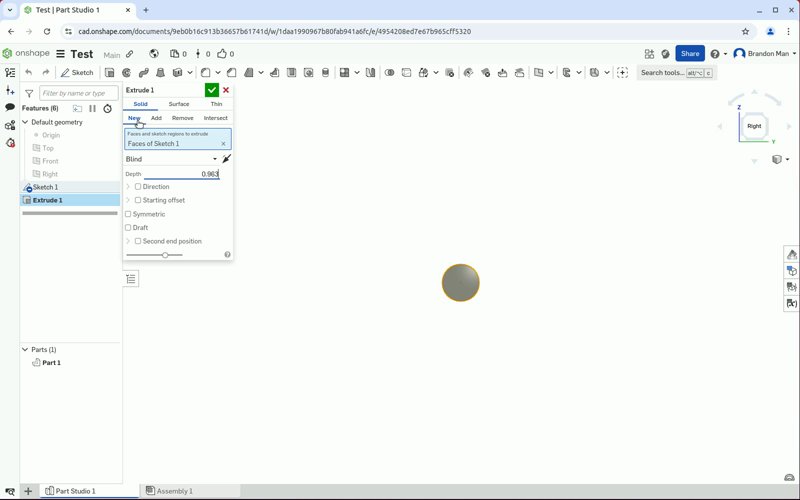
key(enter)
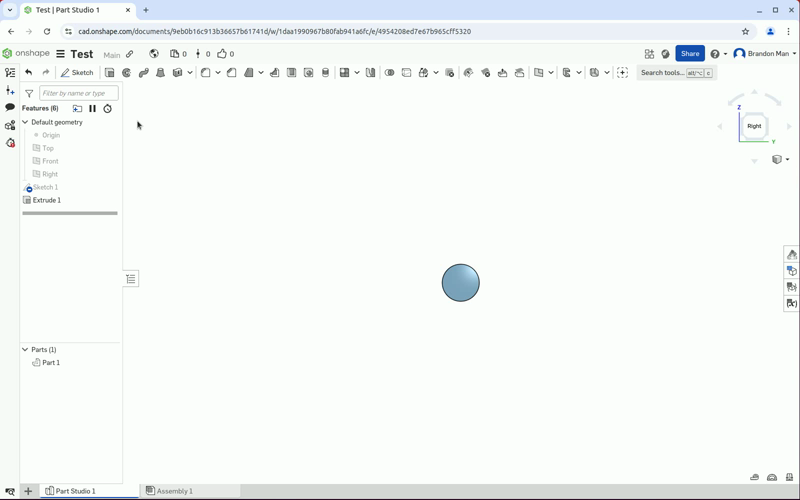
key(shift+h)
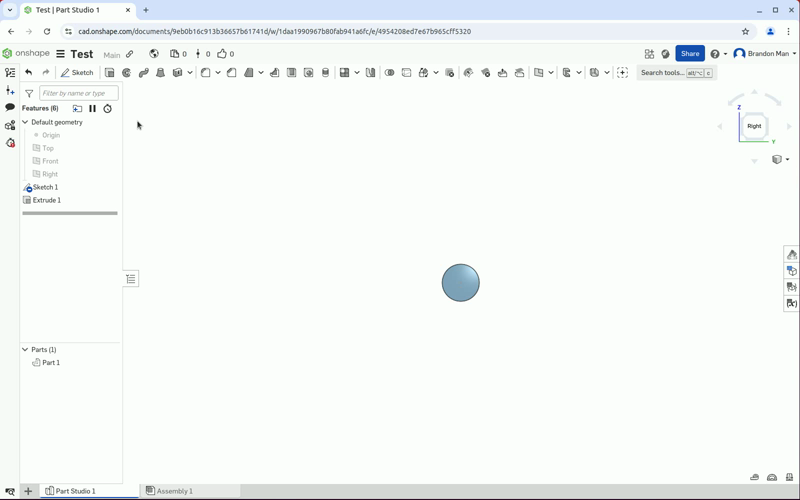
key(shift+h)
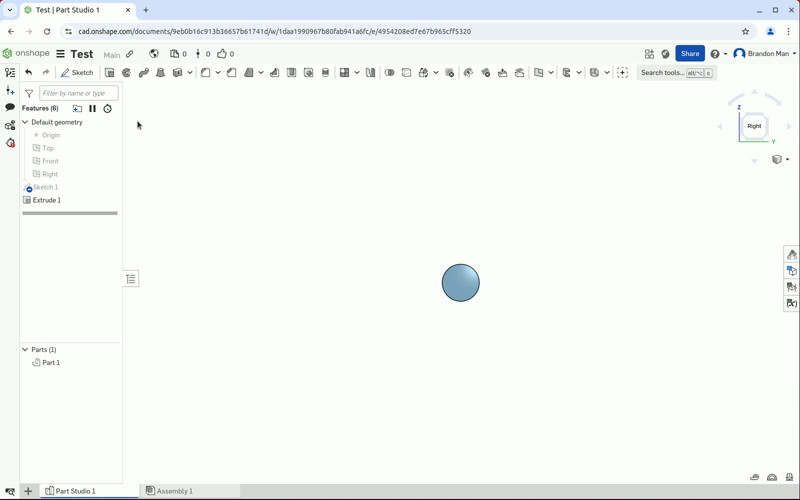
mouse_move(73, 189)
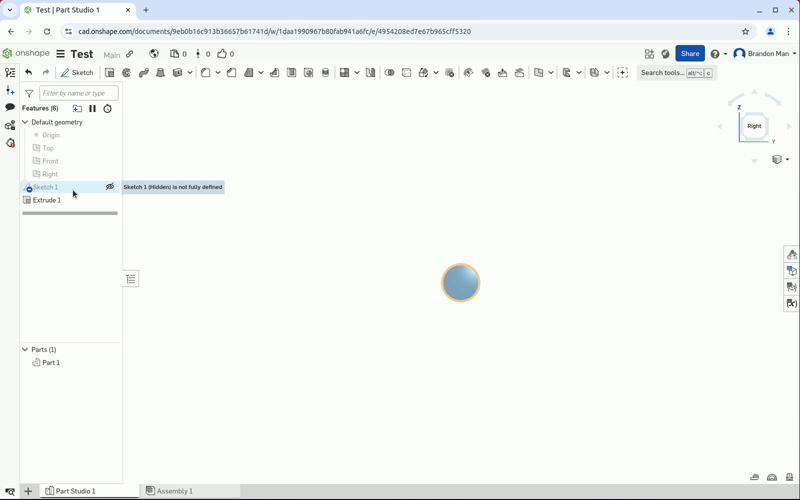
click(73, 189)
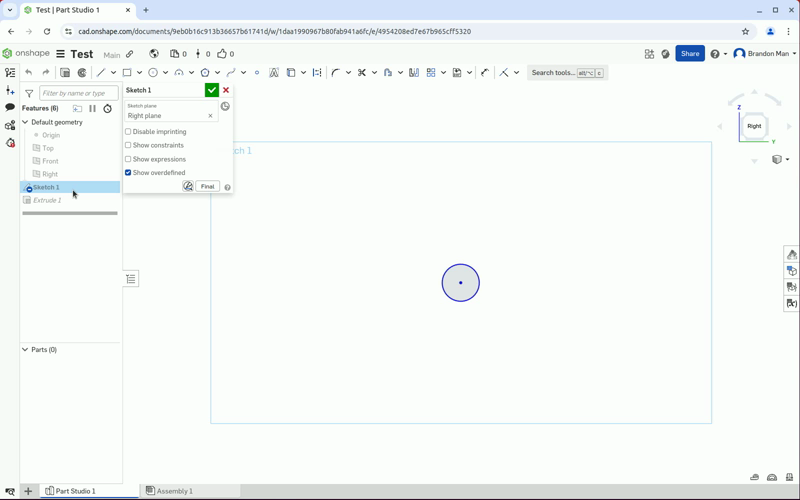
mouse_move(229, 92)
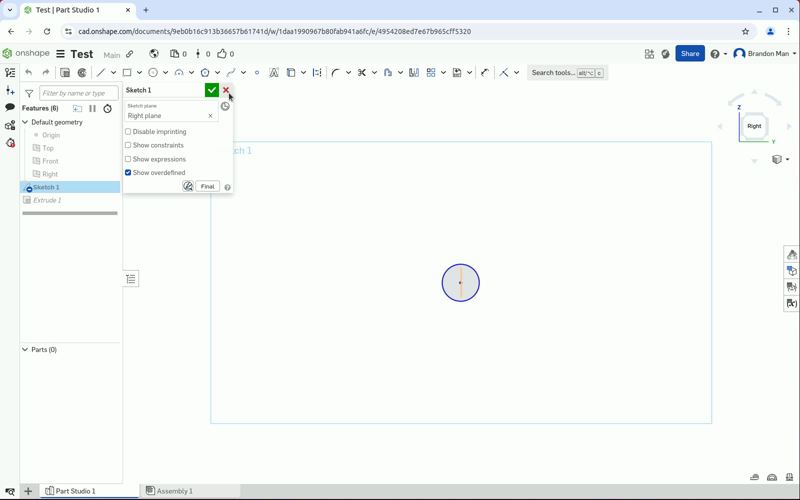
click(229, 92)
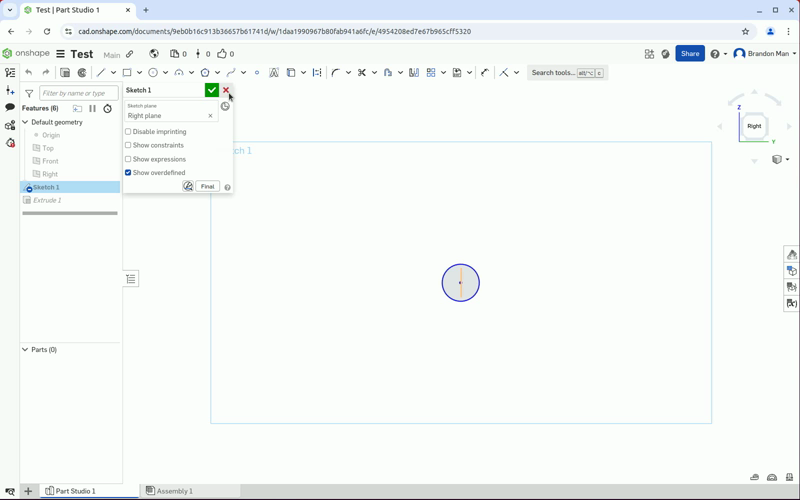
key(shift+s)
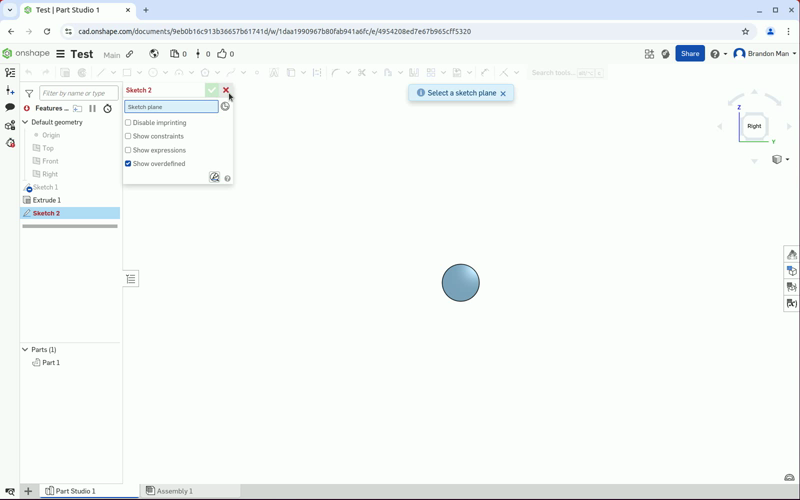
mouse_move(73, 176)
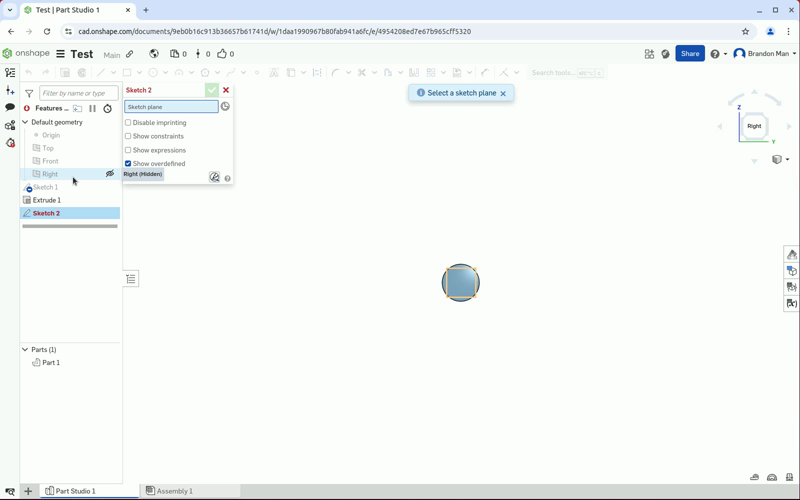
click(73, 176)
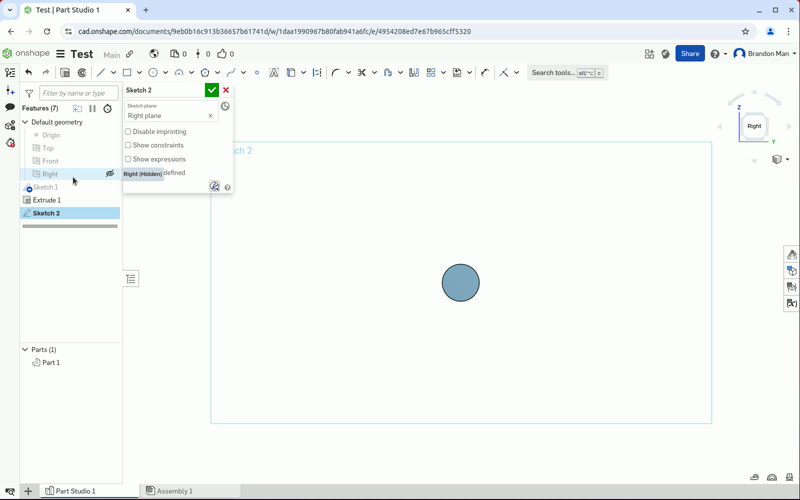
mouse_move(73, 352)
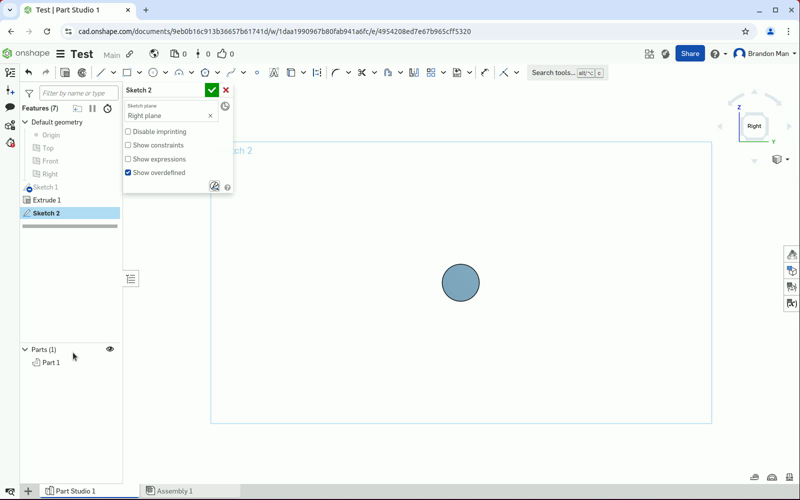
key(y)
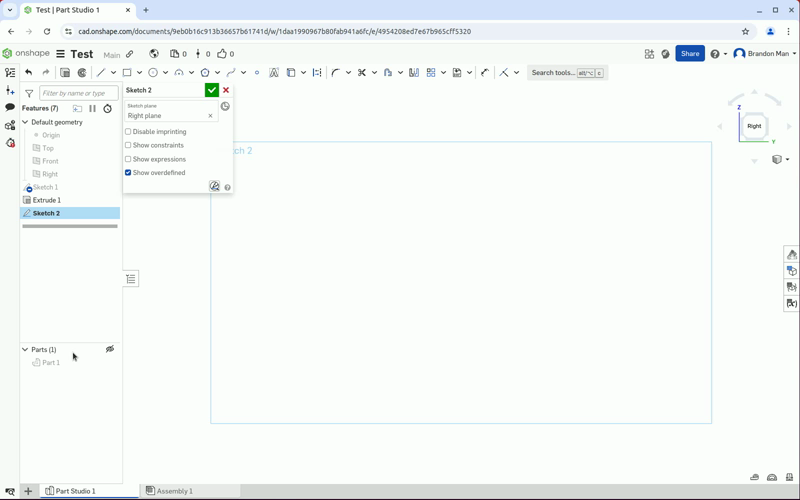
key(c)
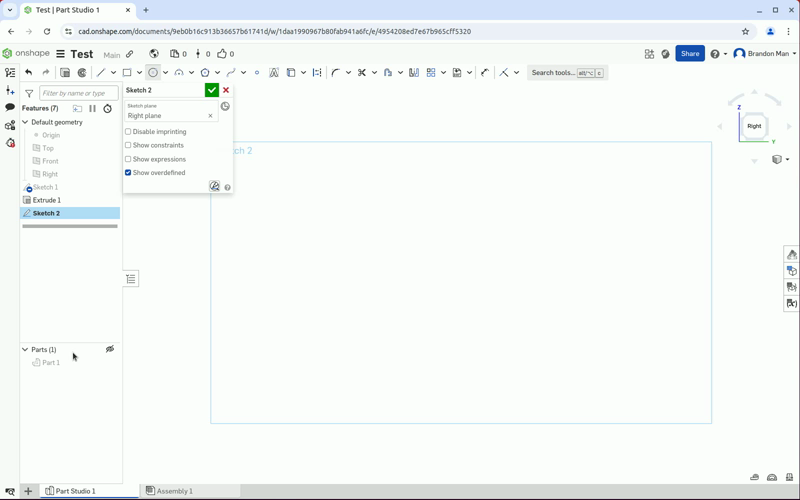
key_down(shift)
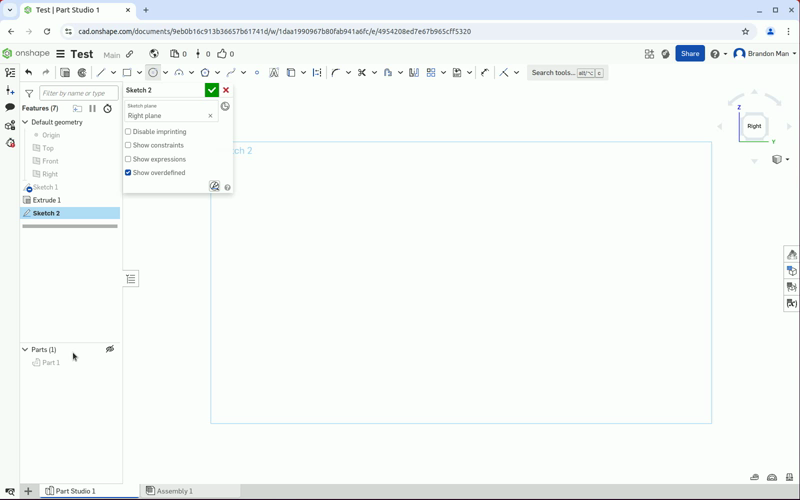
mouse_move(500, 189)
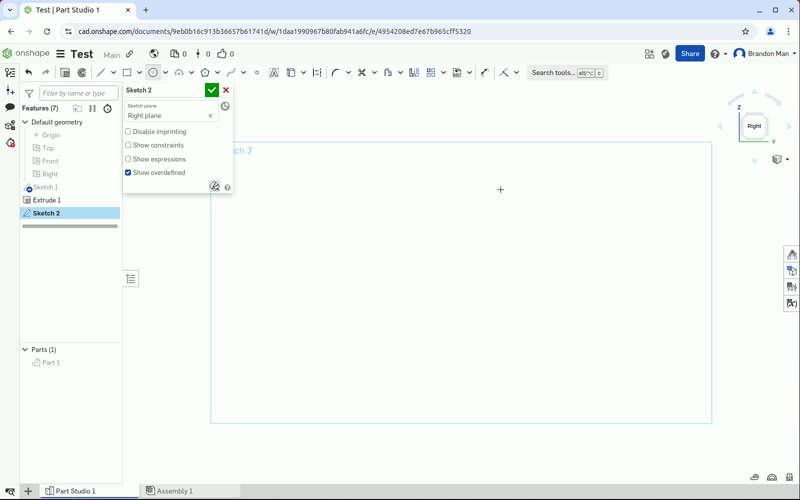
click(500, 189)
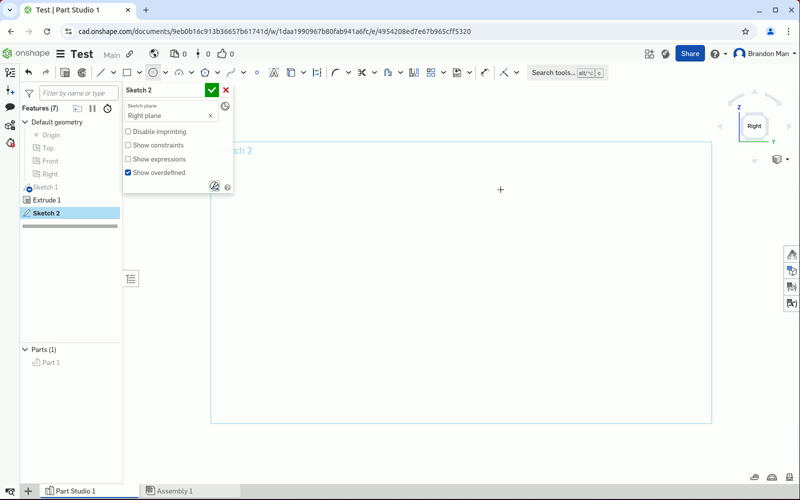
key_up(shift)
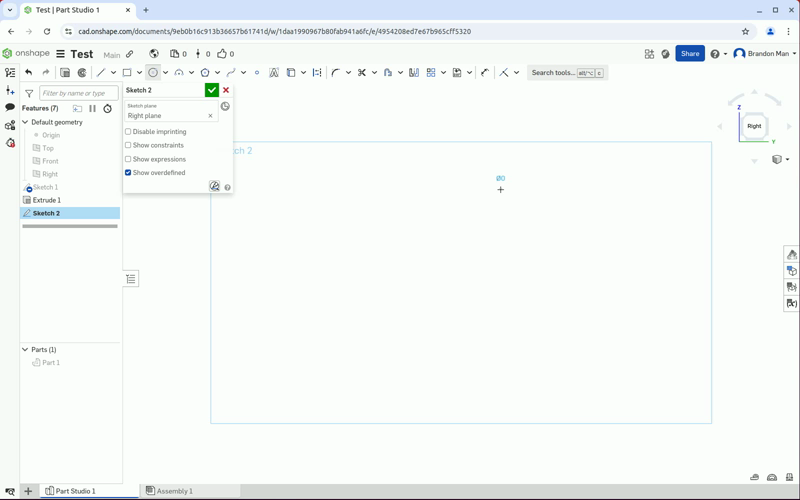
mouse_move(519, 189)
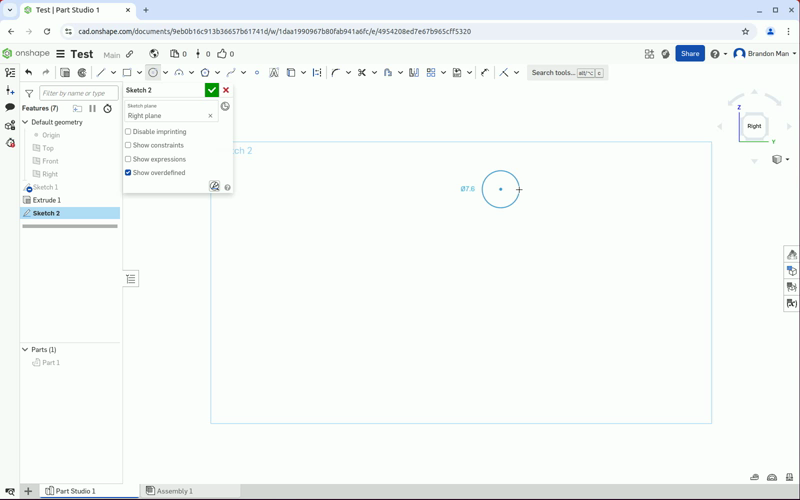
click(519, 189)
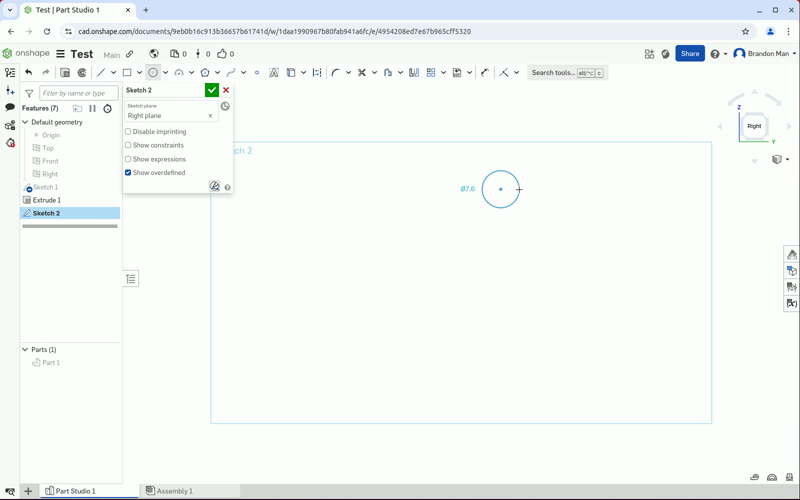
key(esc)
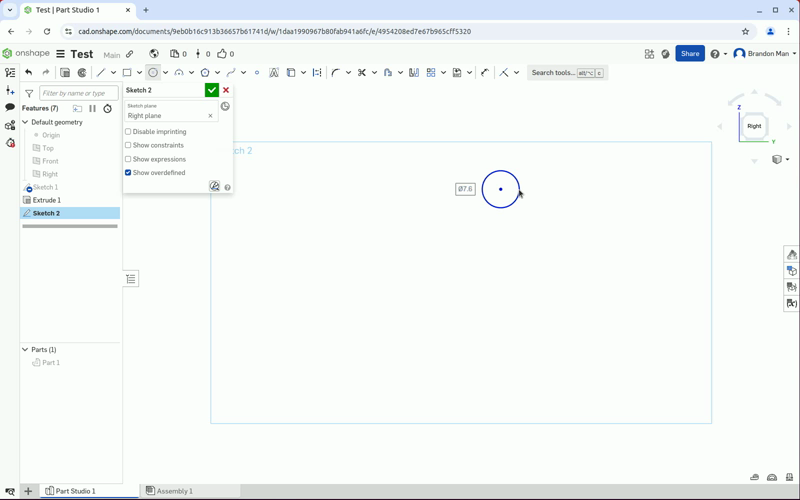
mouse_move(501, 183)
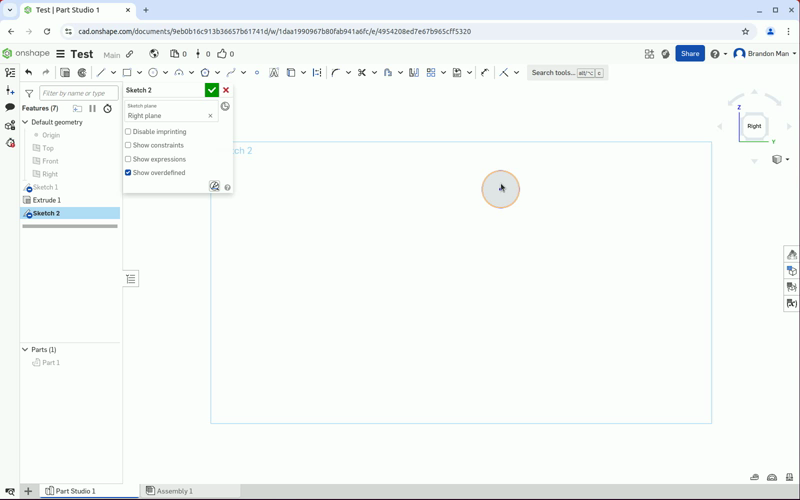
scroll(6)
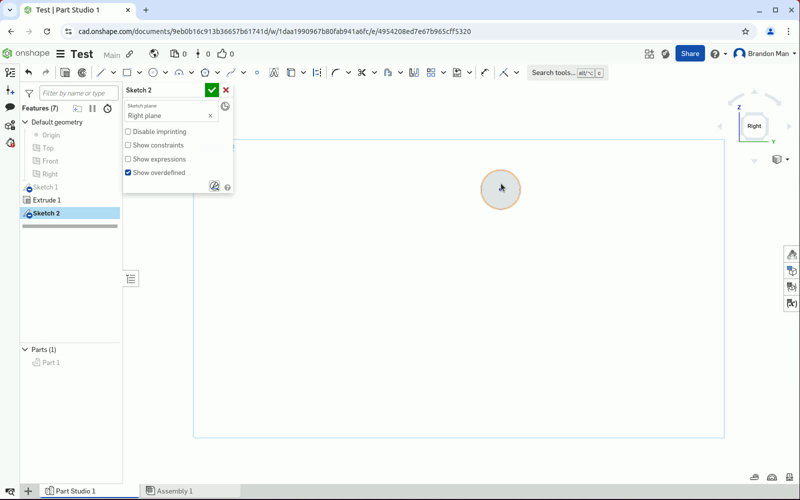
scroll(6)
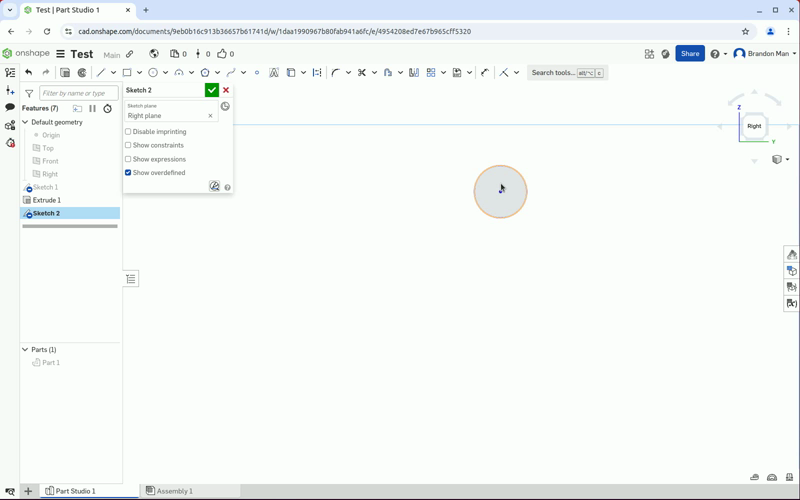
scroll(6)
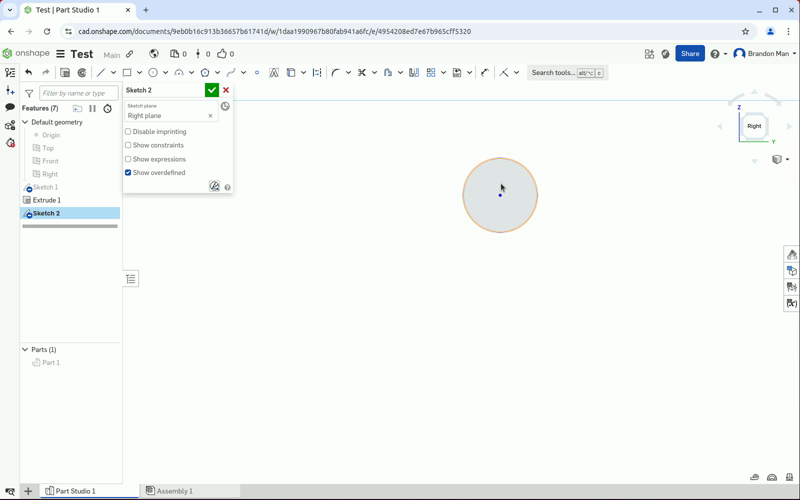
scroll(6)
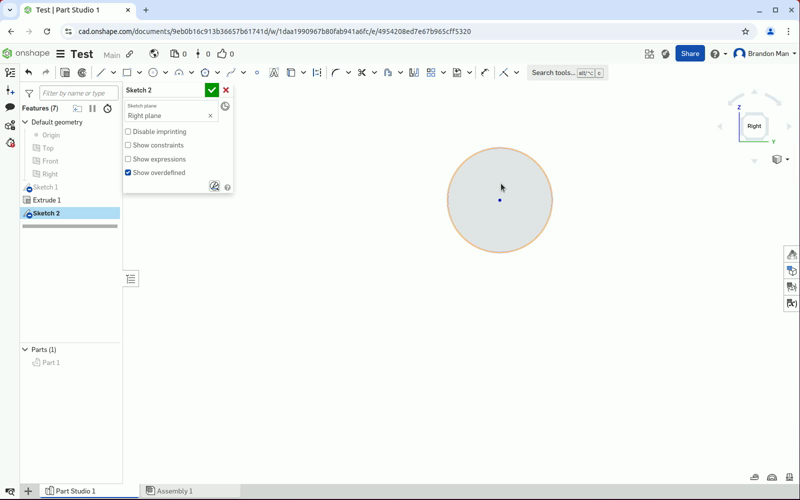
scroll(6)
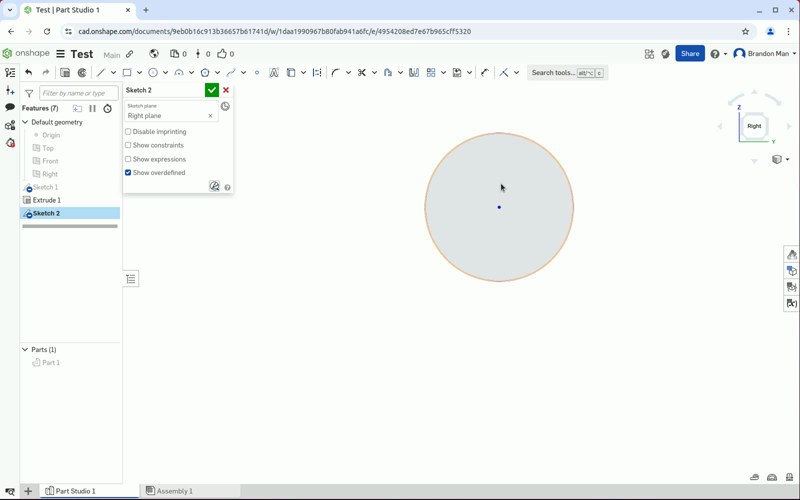
scroll(6)
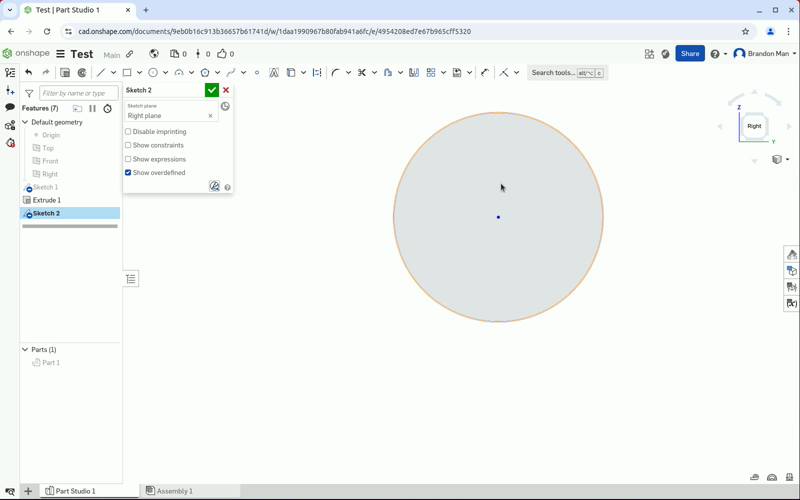
scroll(6)
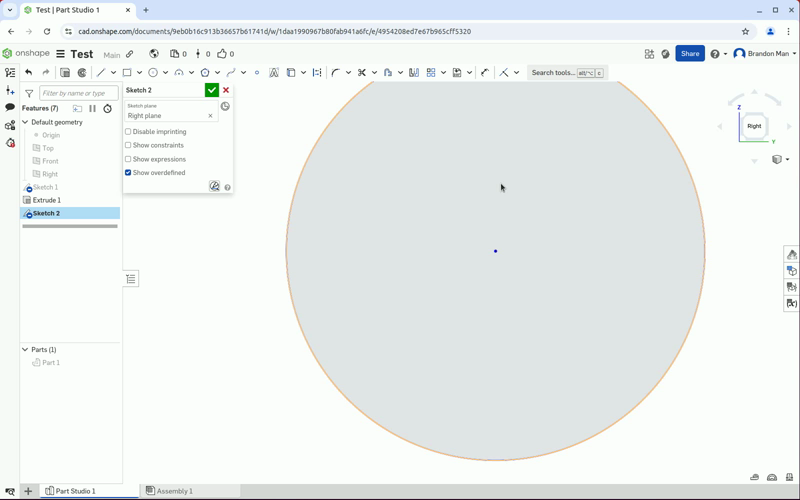
click(501, 183)
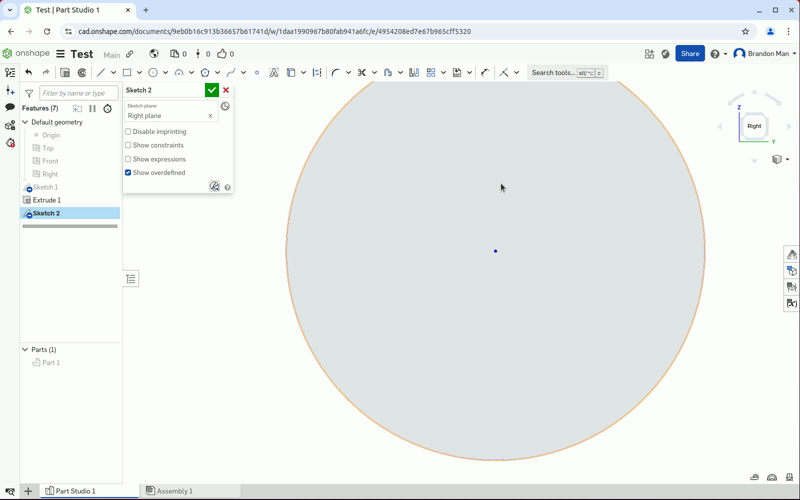
scroll(-6)
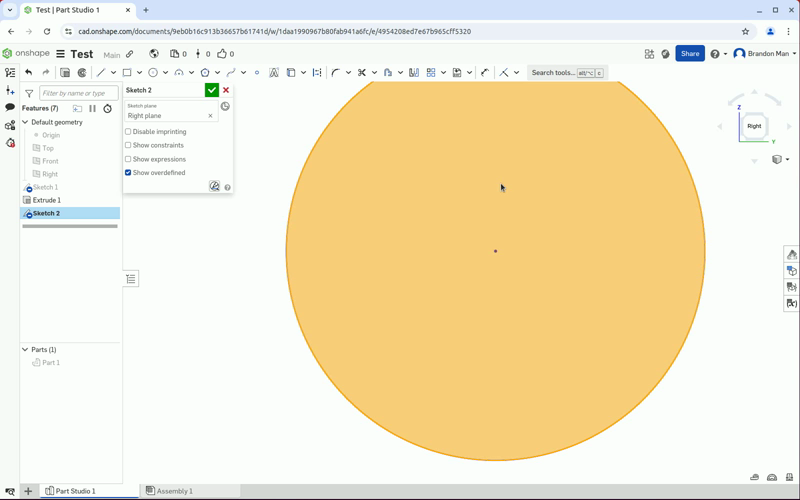
scroll(-6)
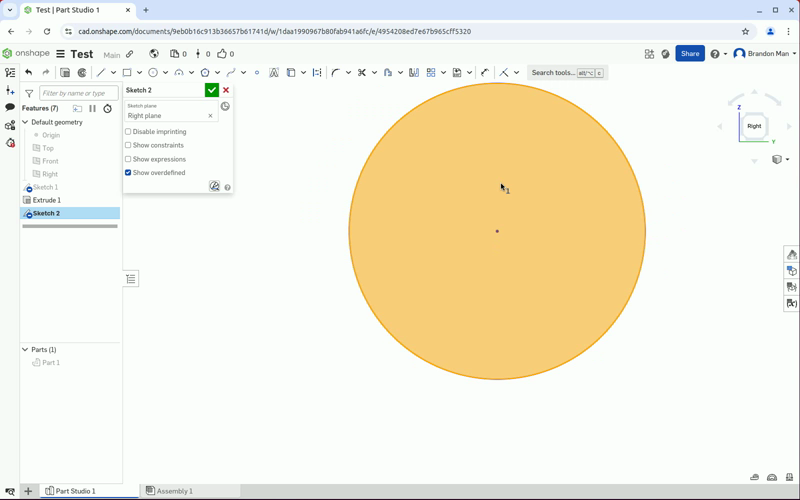
scroll(-6)
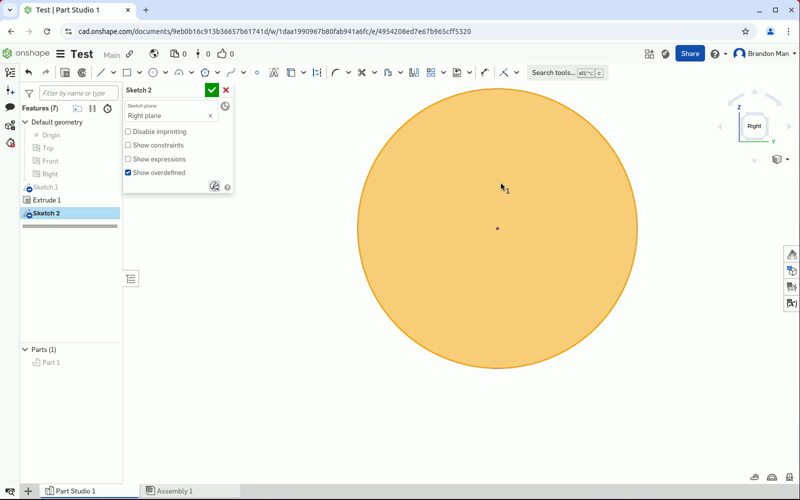
scroll(-6)
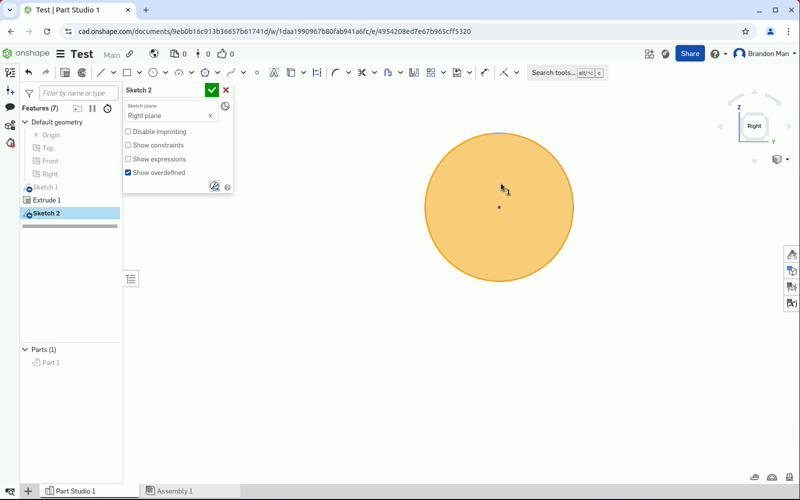
scroll(-6)
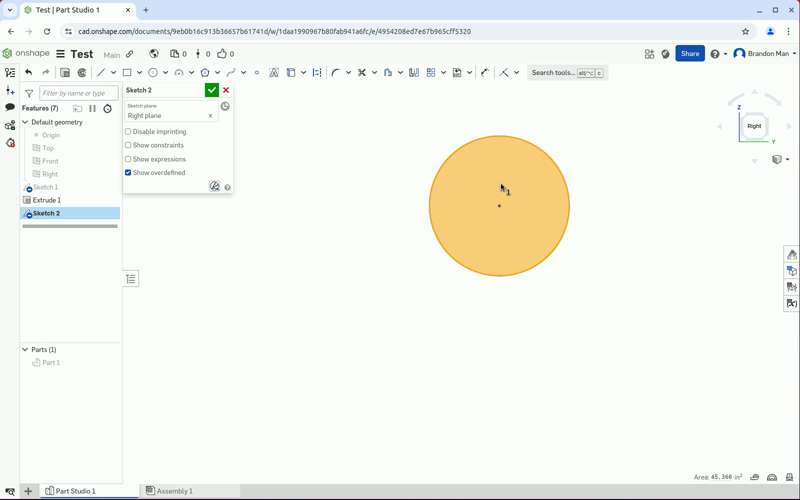
scroll(-6)
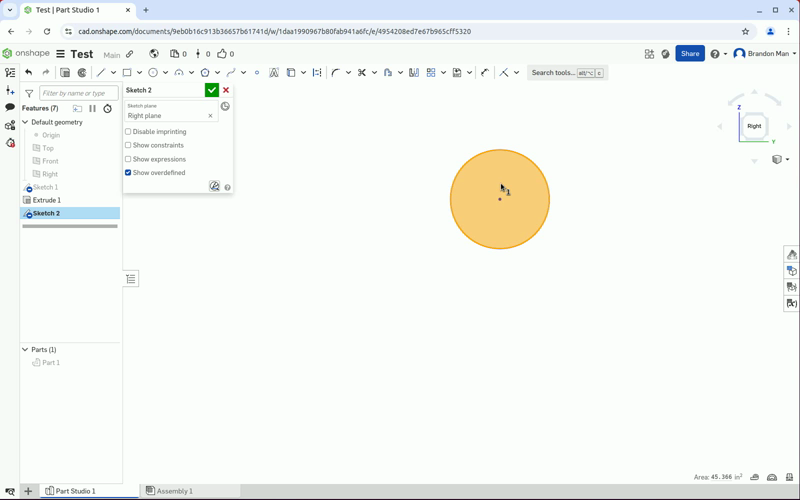
scroll(-6)
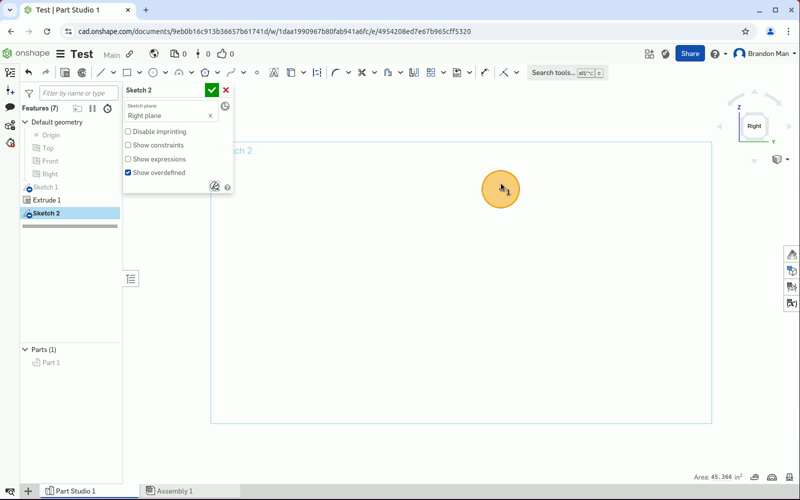
mouse_move(73, 352)
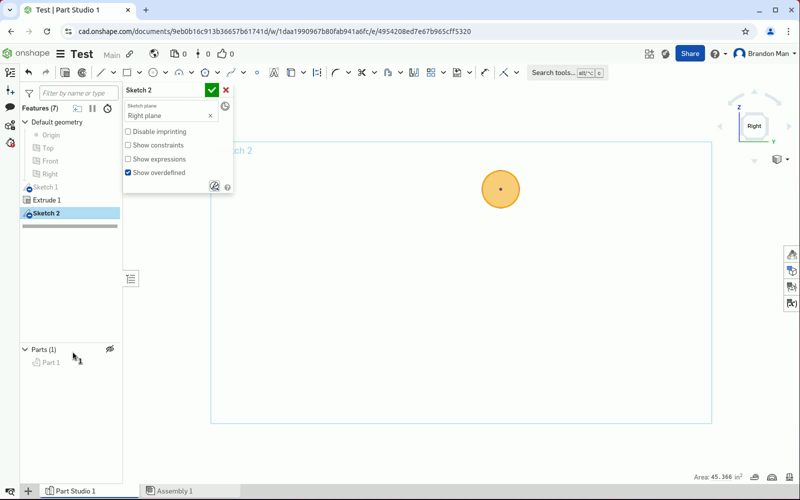
key(shift+y)
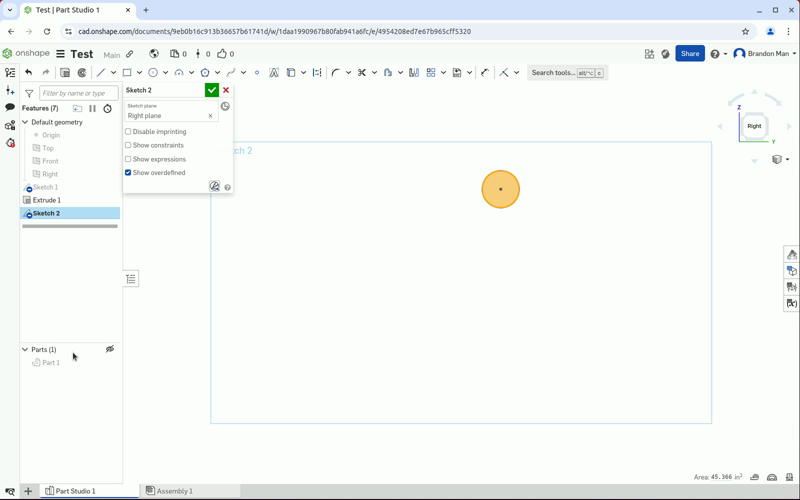
key(shift+e)
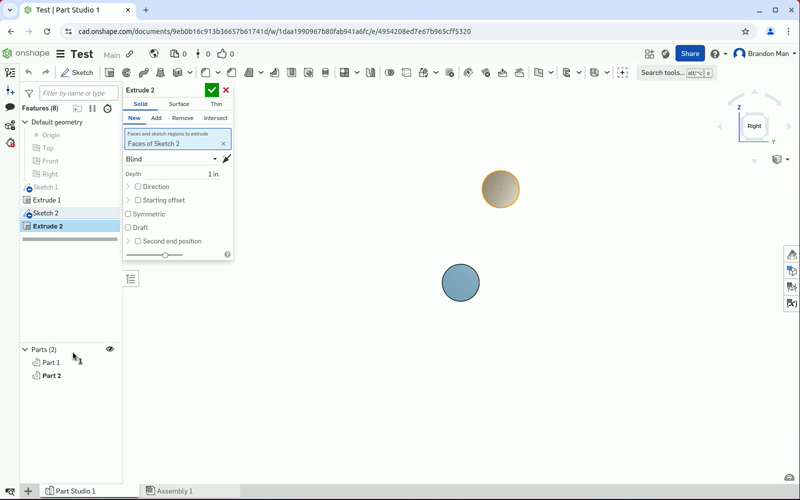
mouse_move(143, 106)
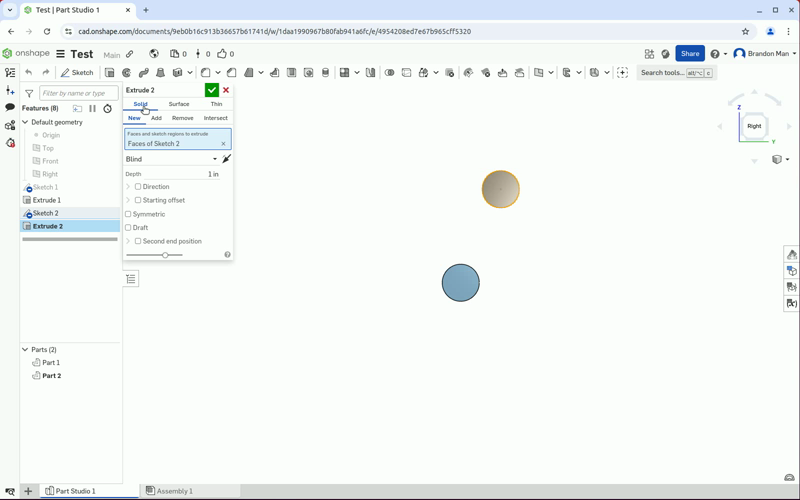
click(143, 106)
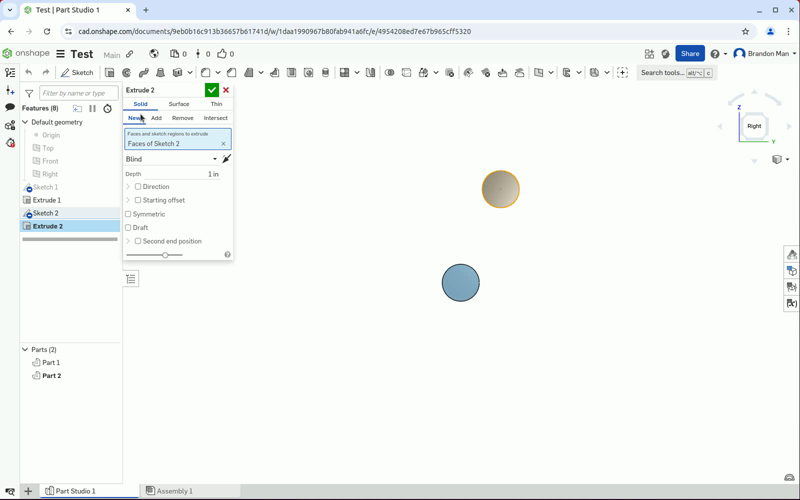
mouse_move(137, 120)
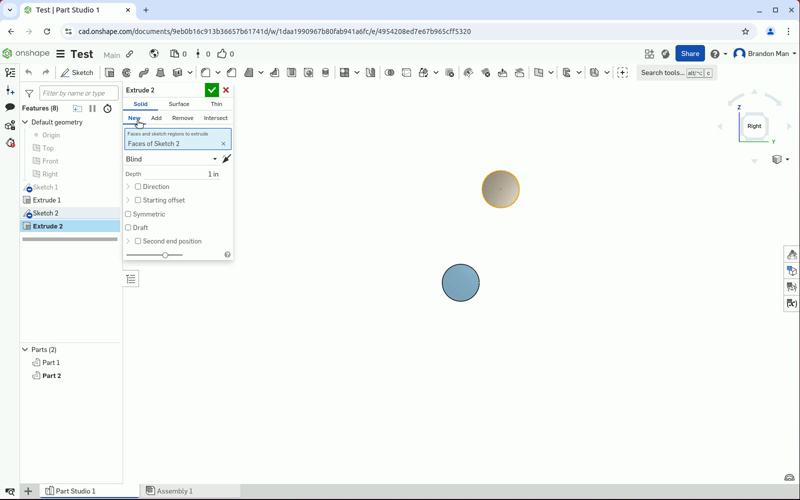
click(137, 120)
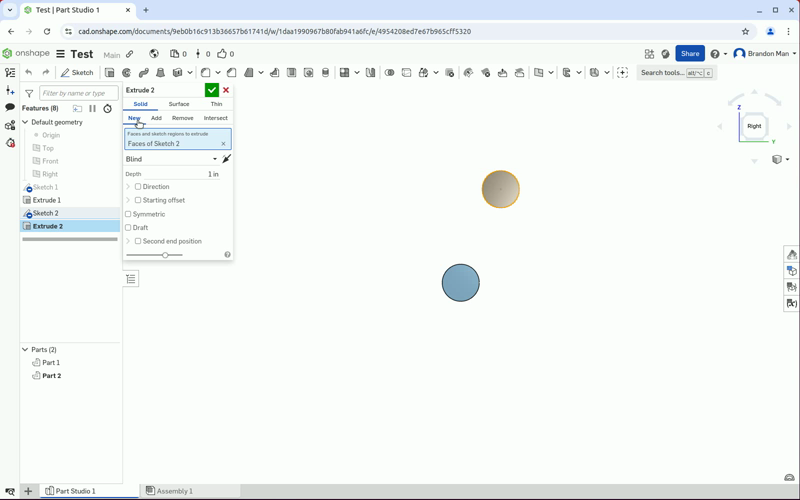
key(tab, 4)
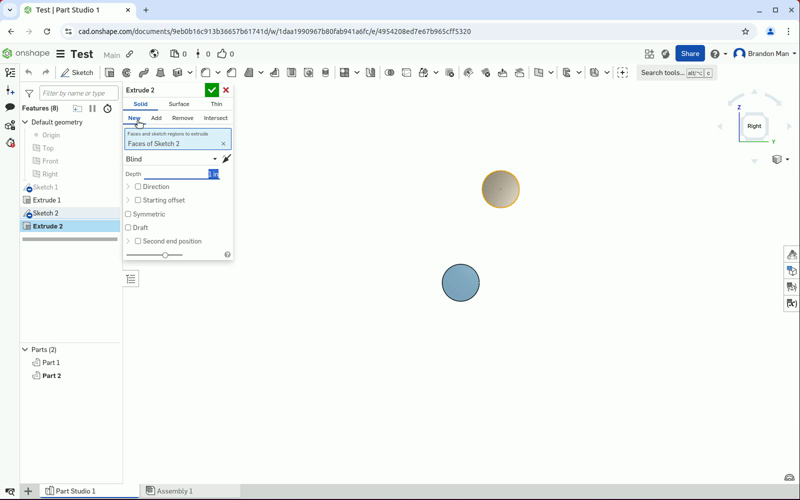
text(0.963)
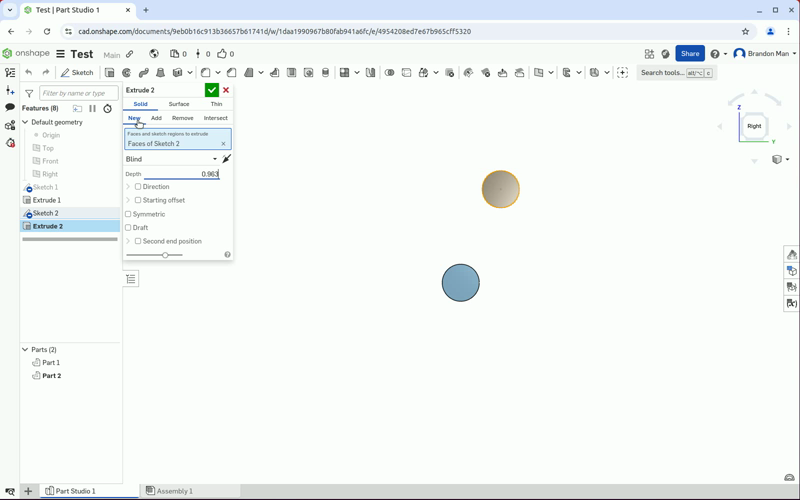
key(enter)
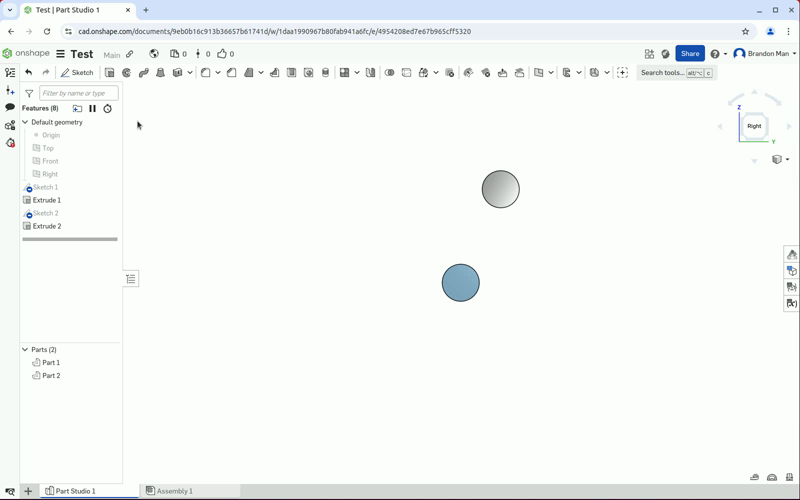
key(shift+h)
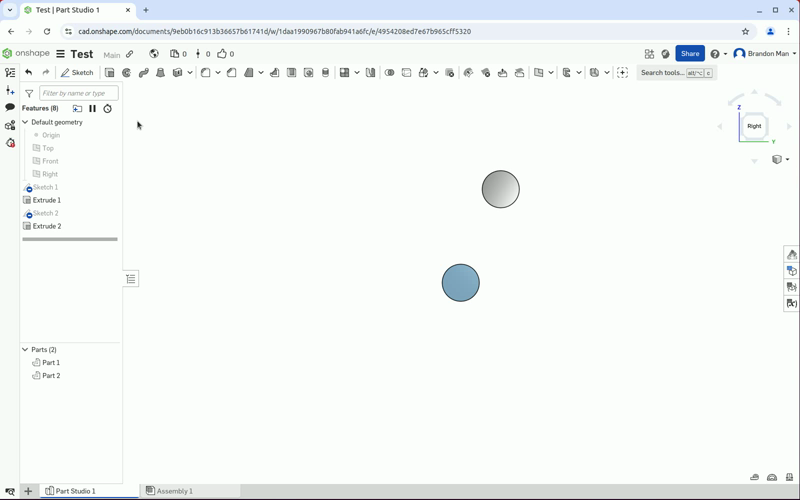
key(shift+h)
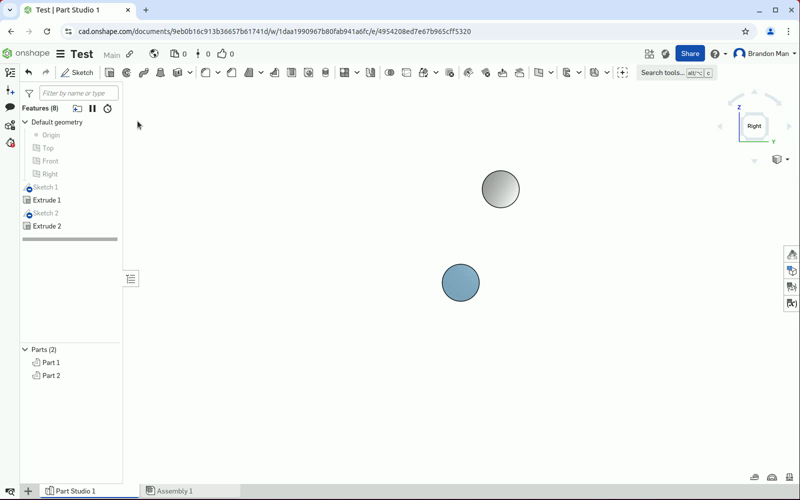
mouse_move(73, 189)
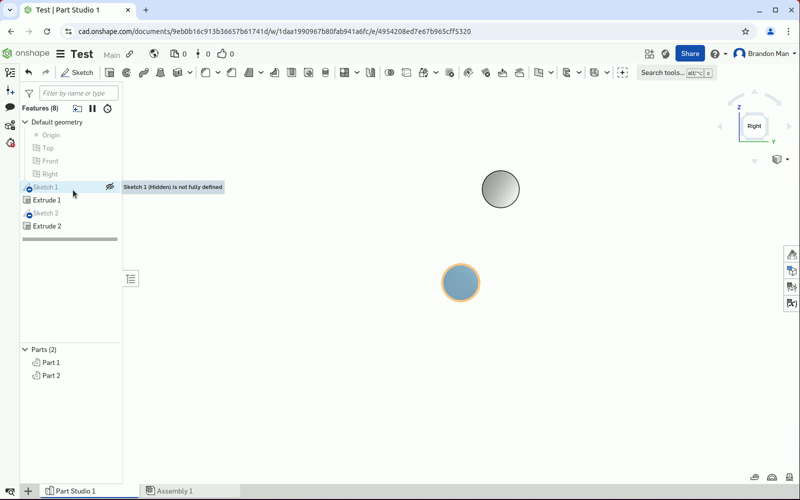
click(73, 189)
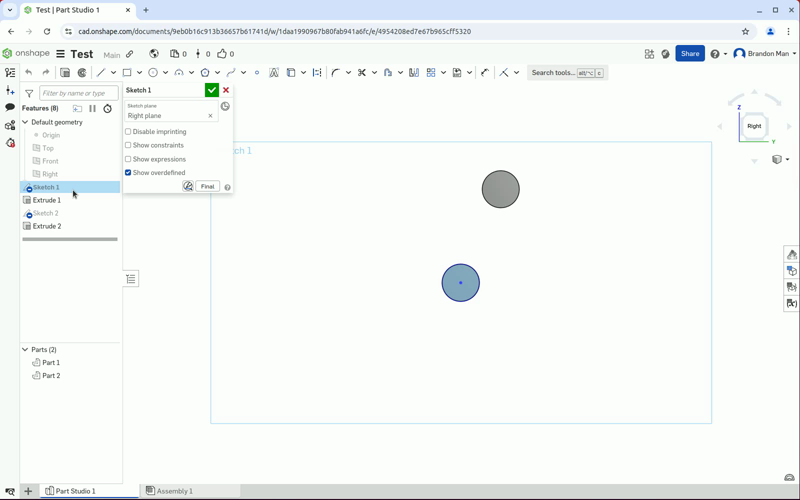
mouse_move(229, 92)
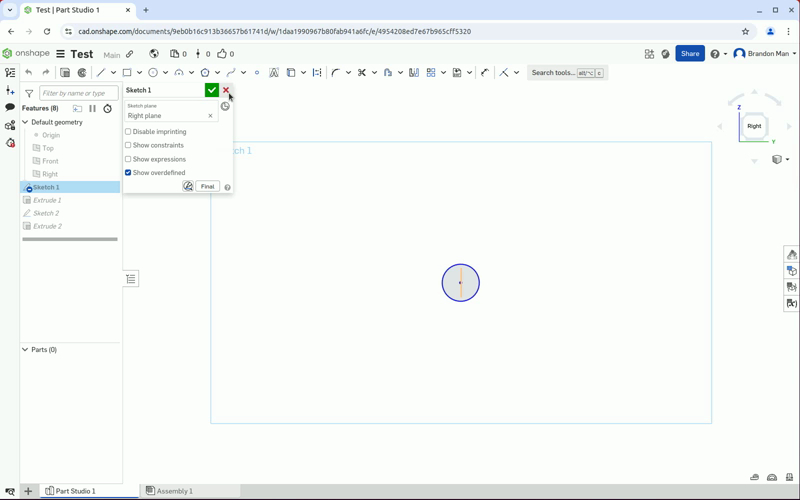
click(229, 92)
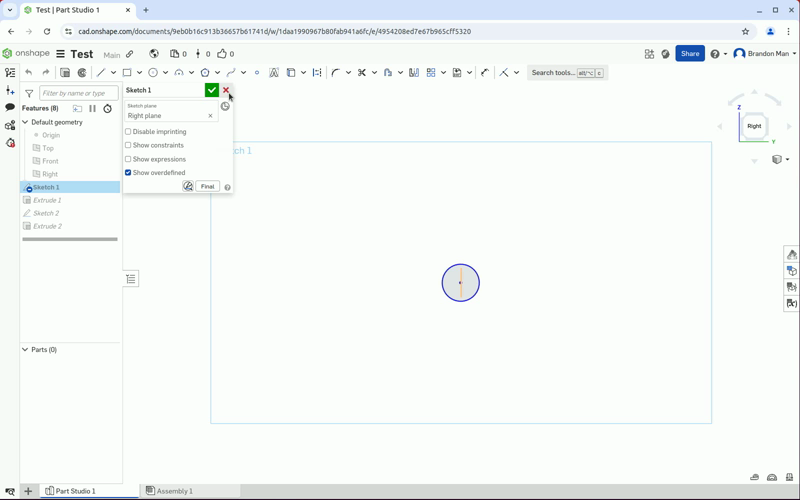
key(shift+s)
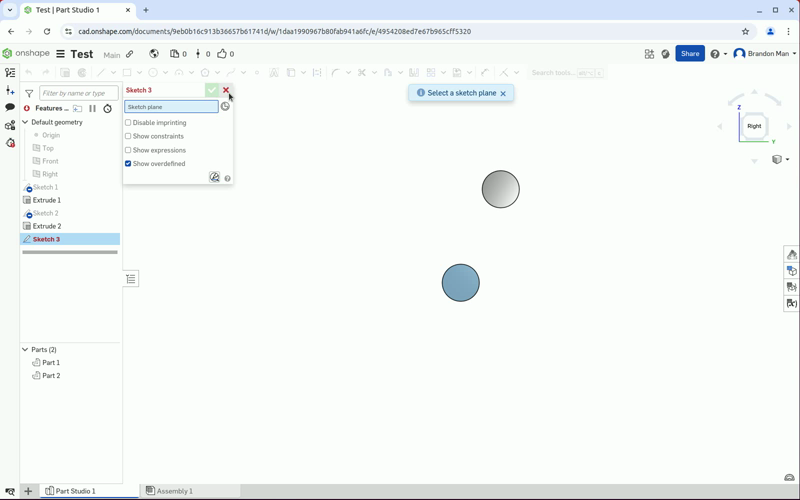
mouse_move(73, 176)
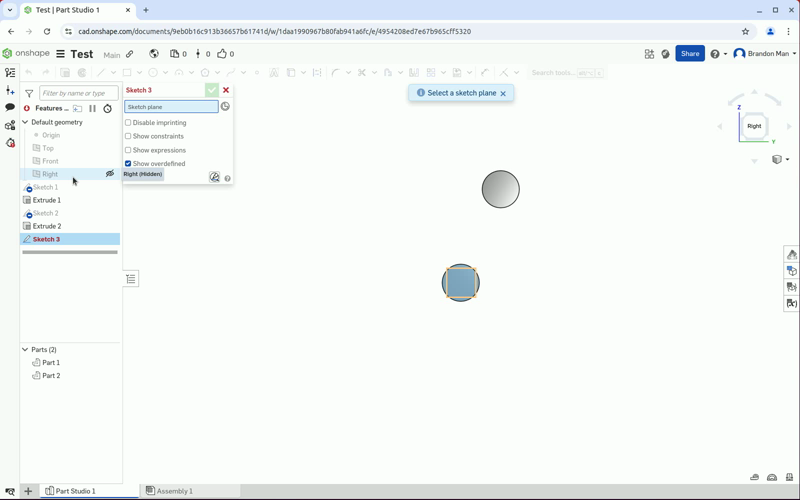
click(73, 176)
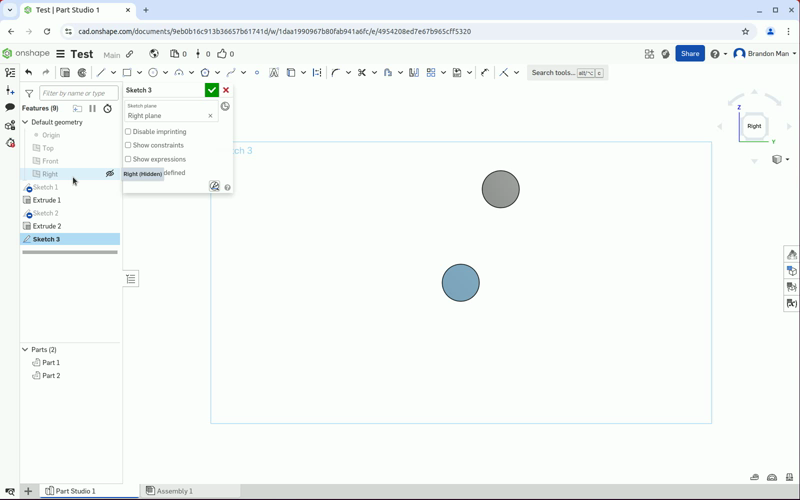
mouse_move(73, 352)
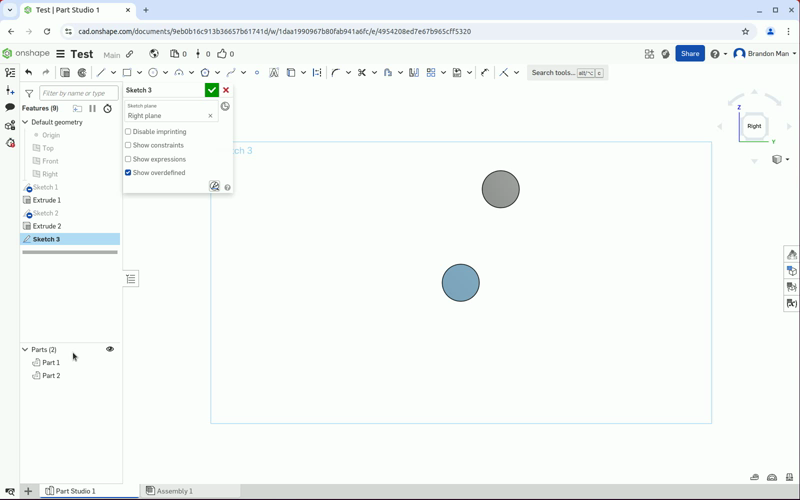
key(y)
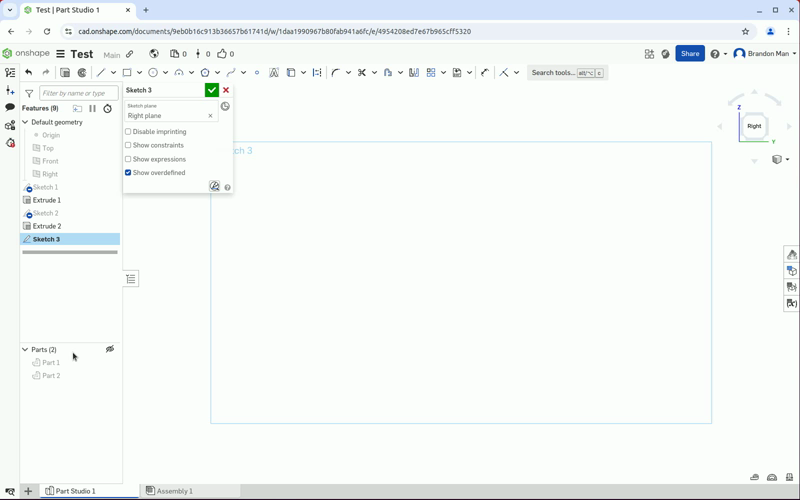
key(a)
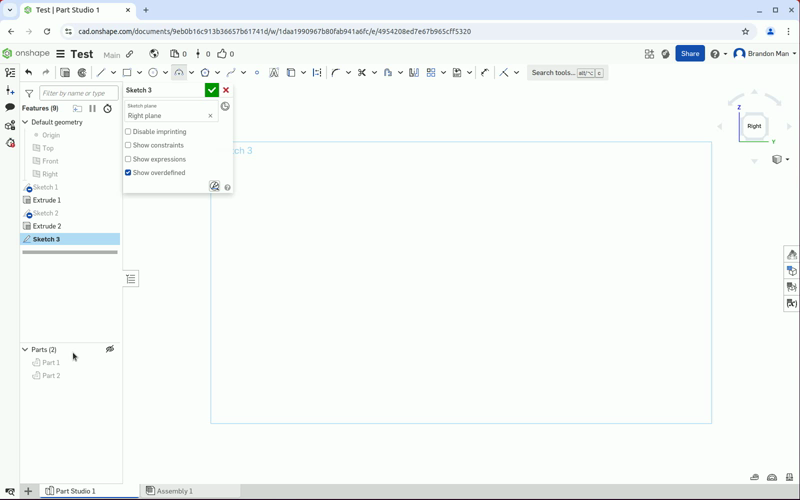
key_down(shift)
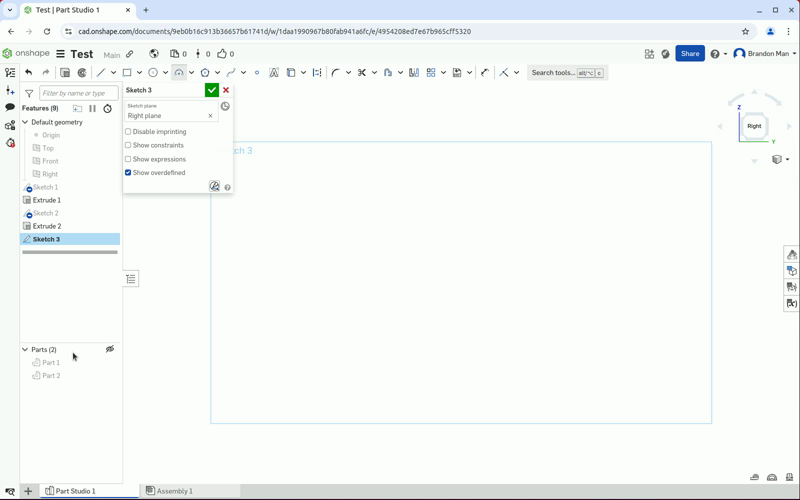
mouse_move(460, 264)
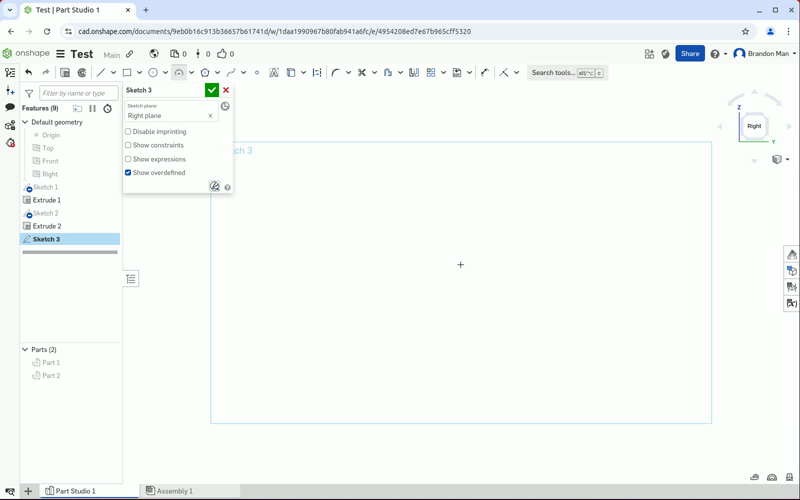
click(460, 264)
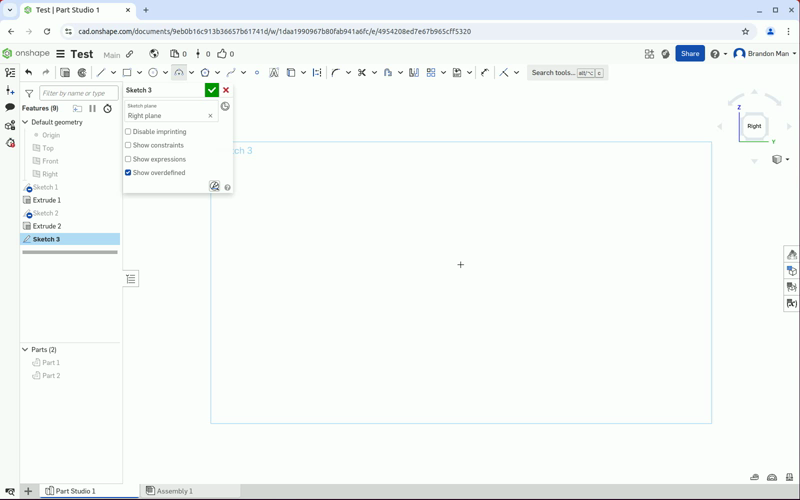
key_up(shift)
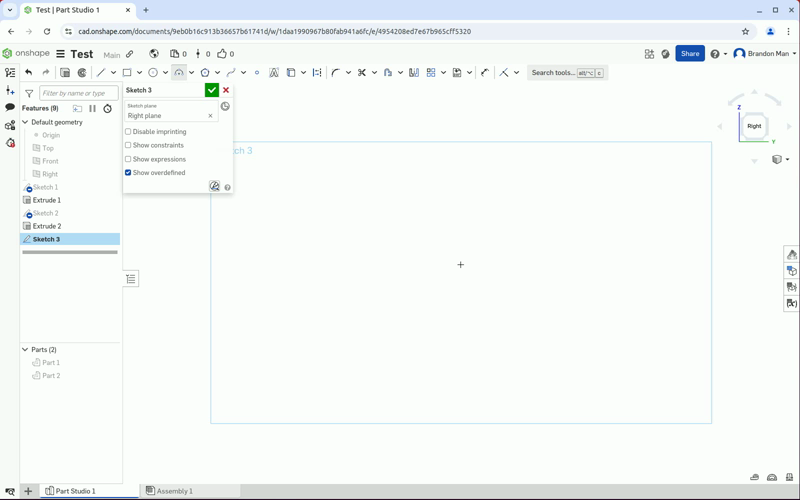
key_down(shift)
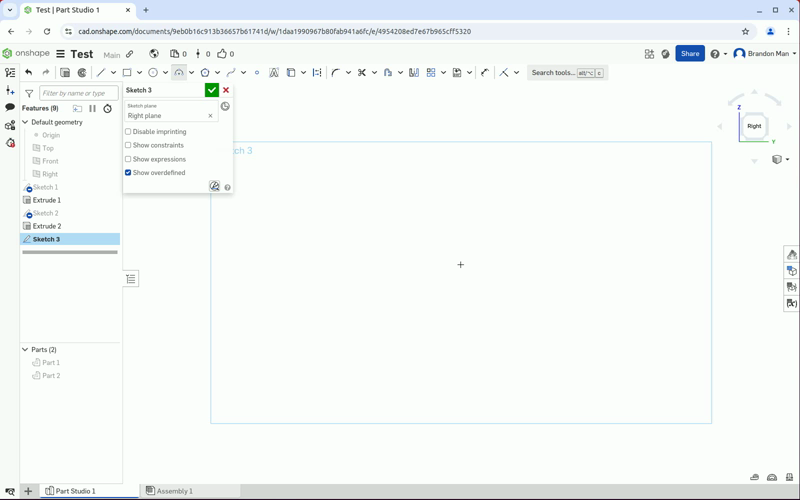
mouse_move(479, 282)
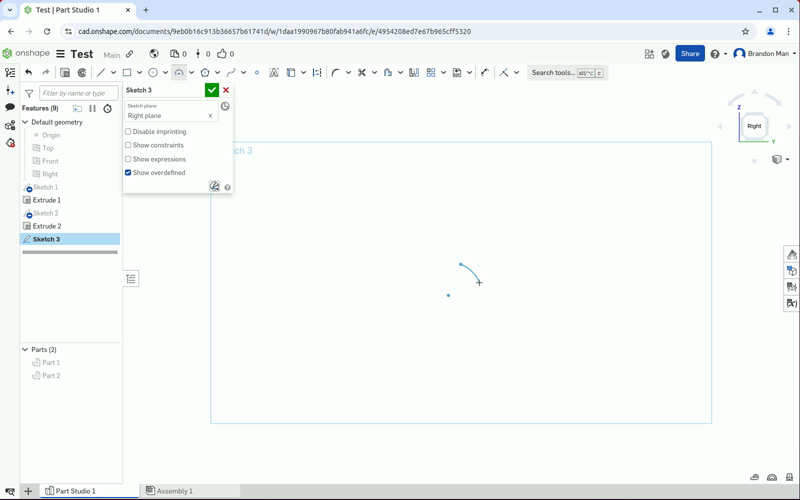
click(479, 282)
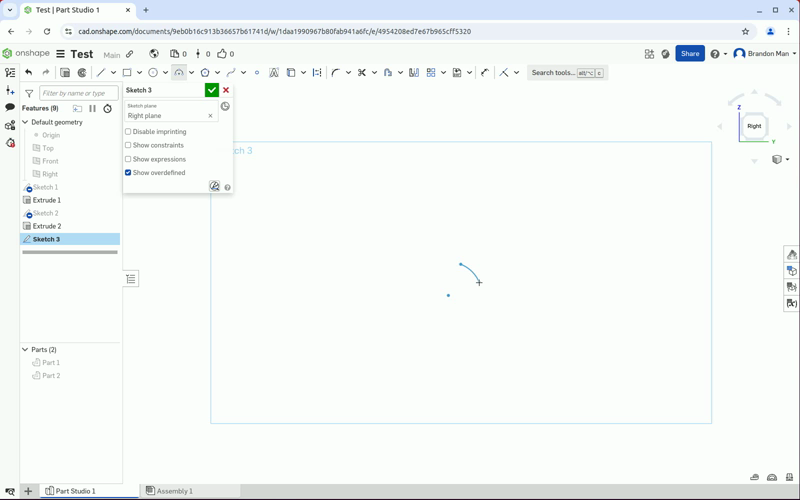
mouse_move(473, 269)
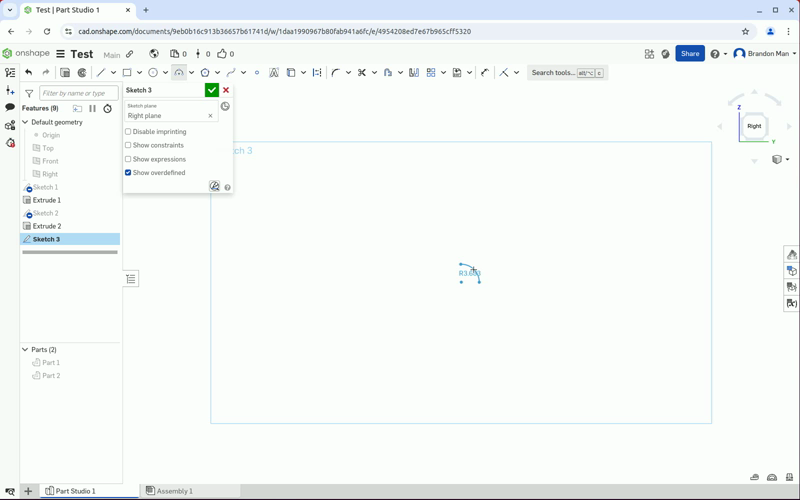
click(473, 269)
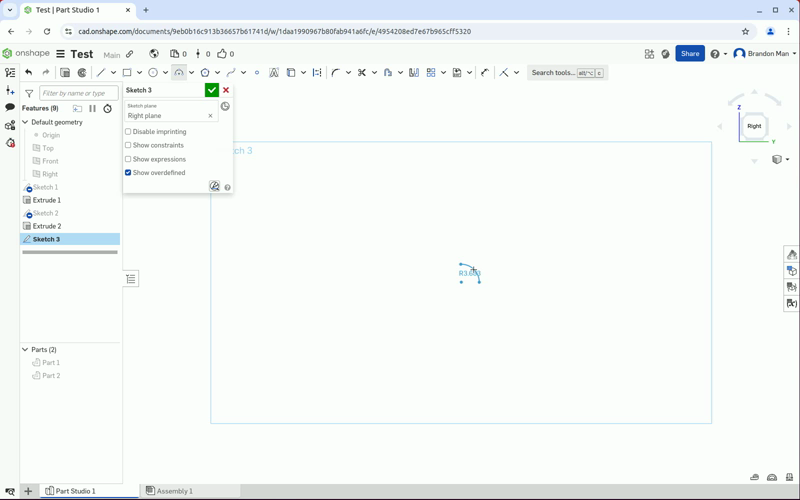
key_up(shift)
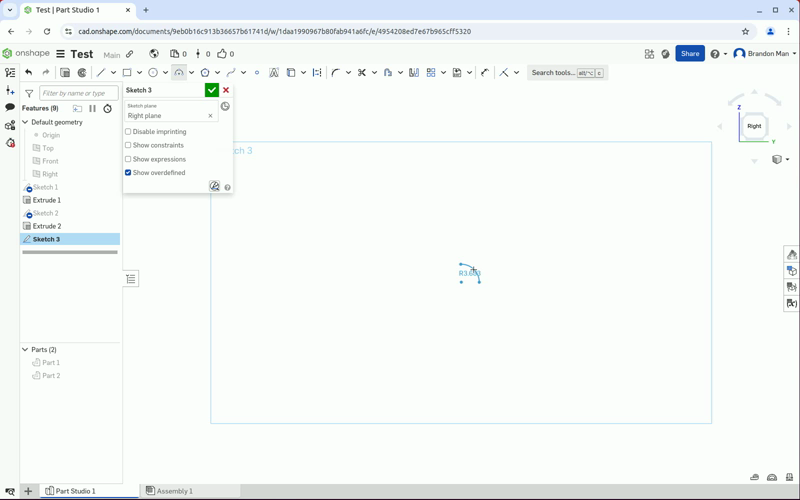
key(esc)
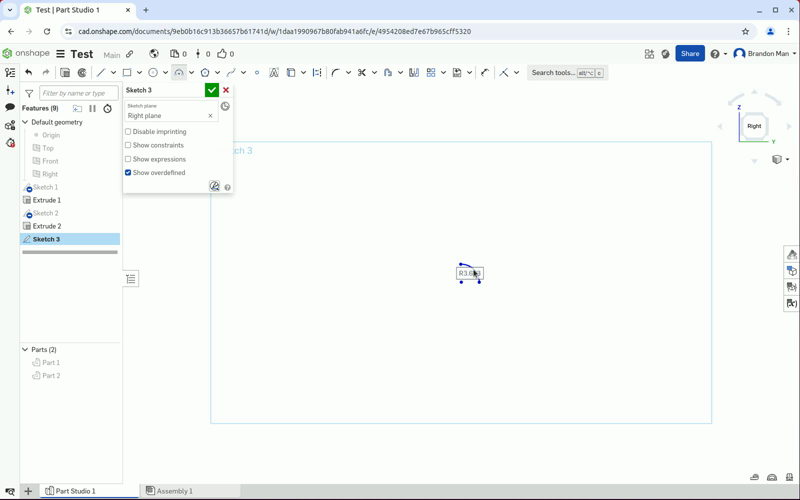
key(l)
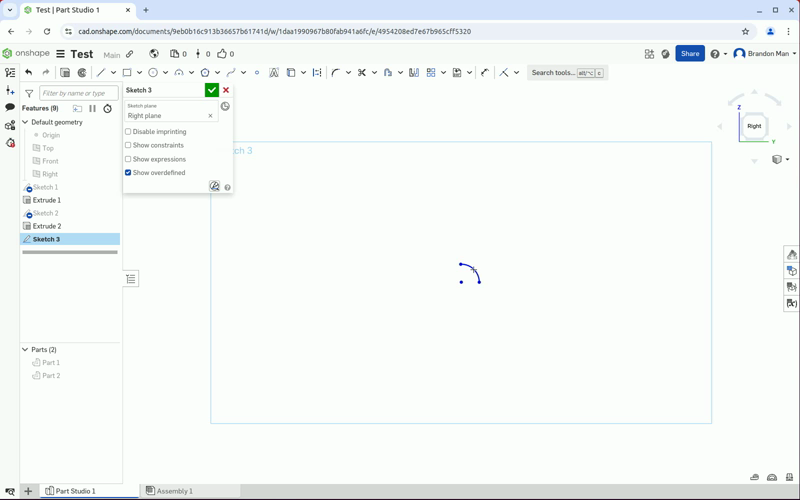
mouse_move(479, 282)
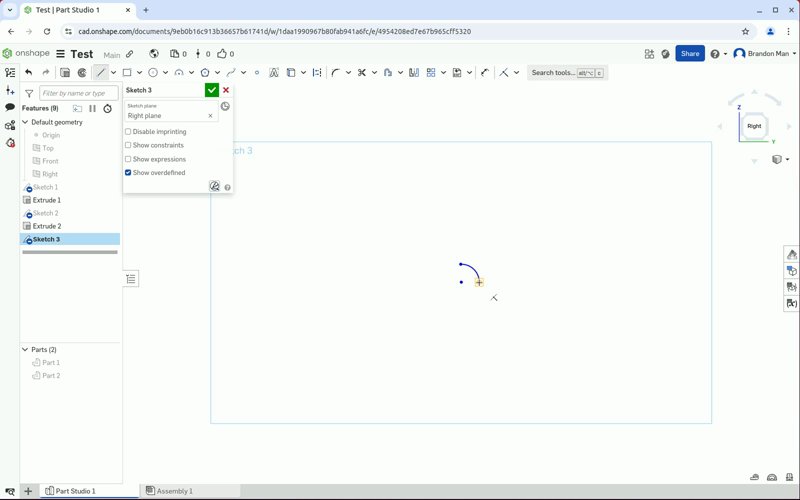
click(479, 282)
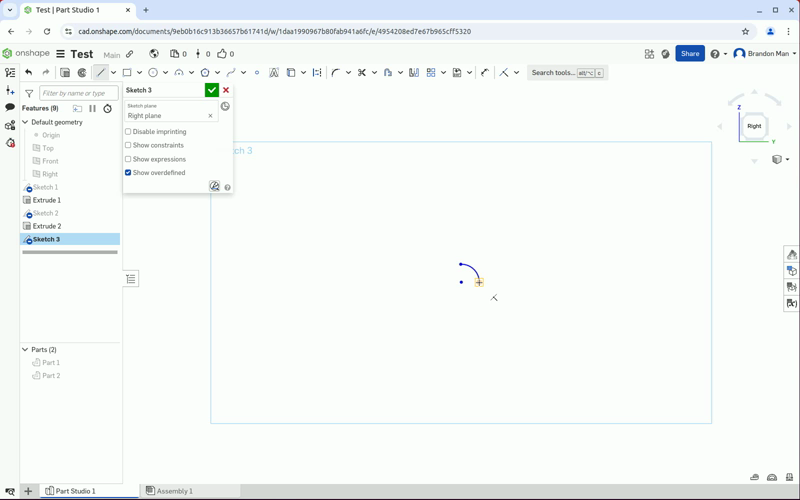
key_down(shift)
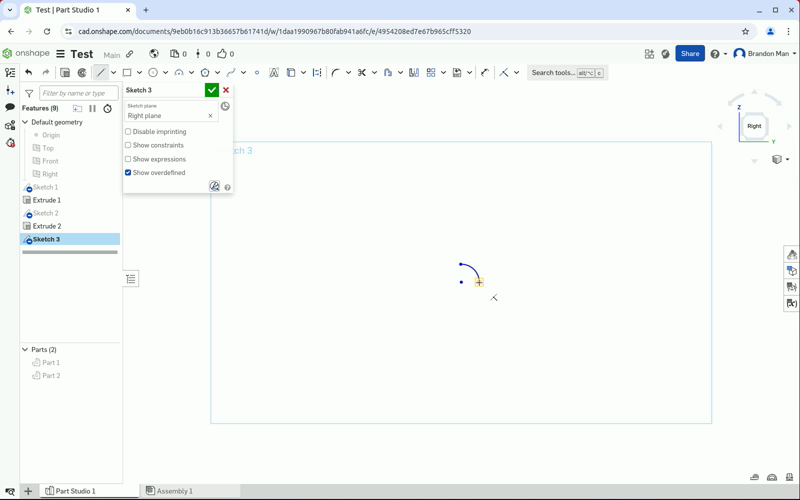
mouse_move(509, 282)
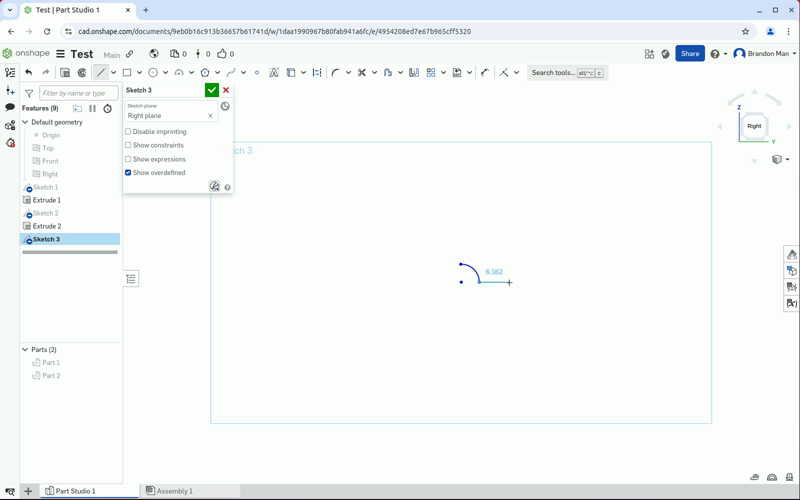
mouse_move(477, 234)
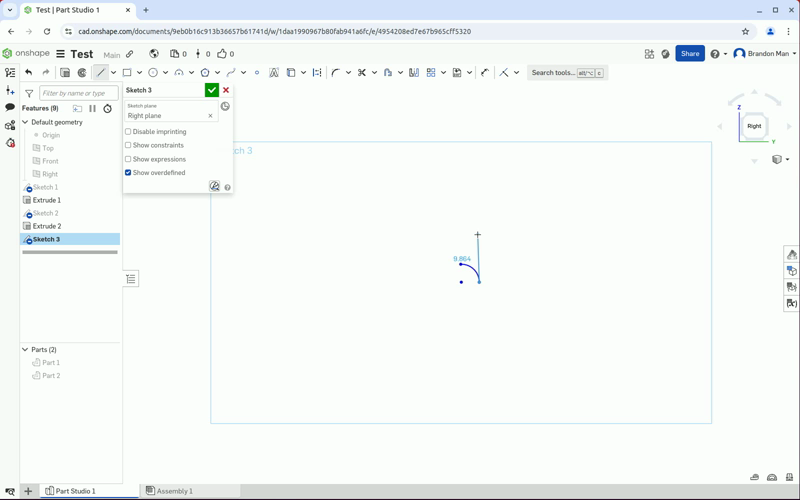
click(477, 234)
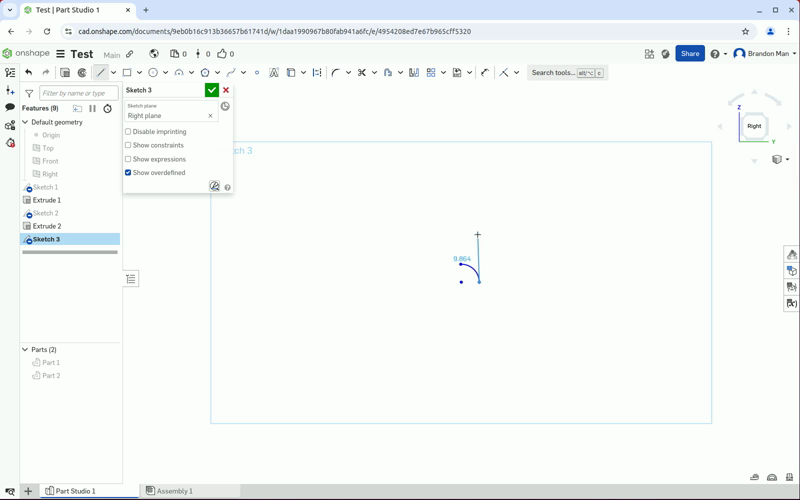
key_up(shift)
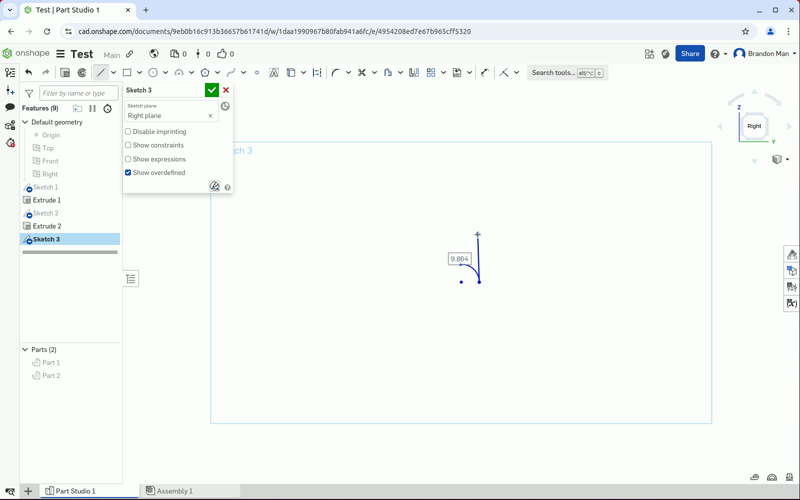
key(esc)
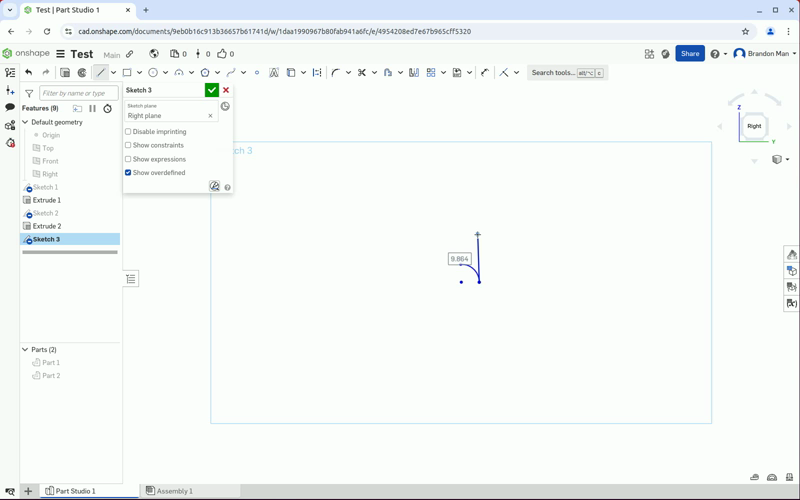
key(a)
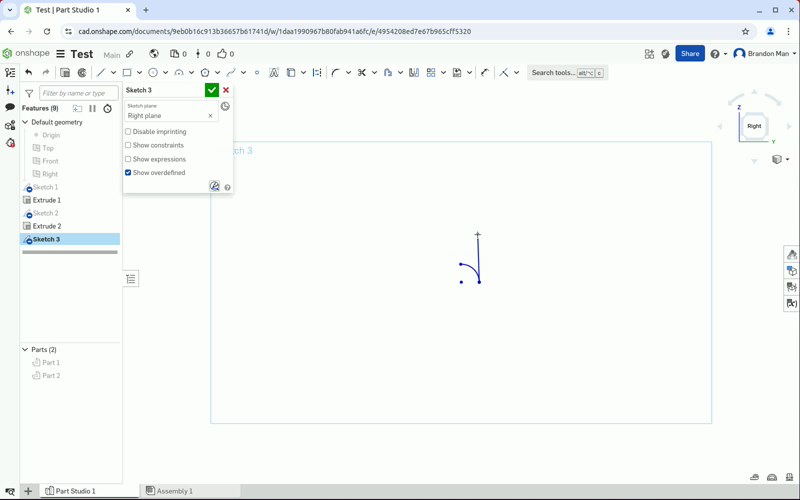
mouse_move(477, 234)
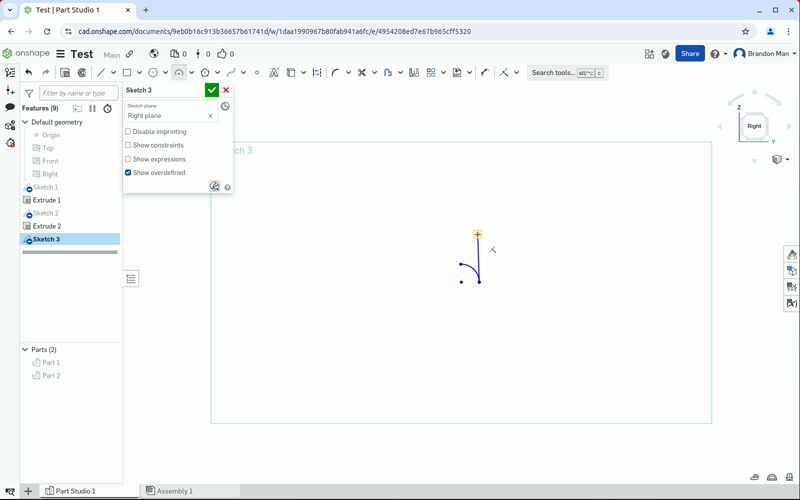
click(477, 234)
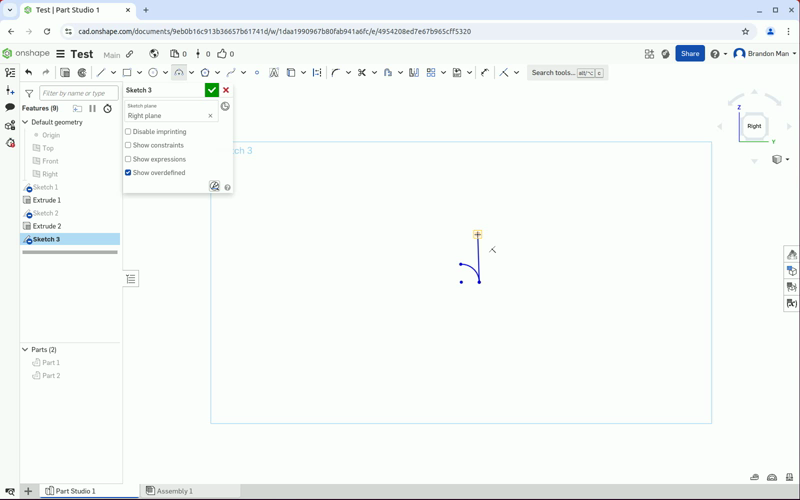
key_down(shift)
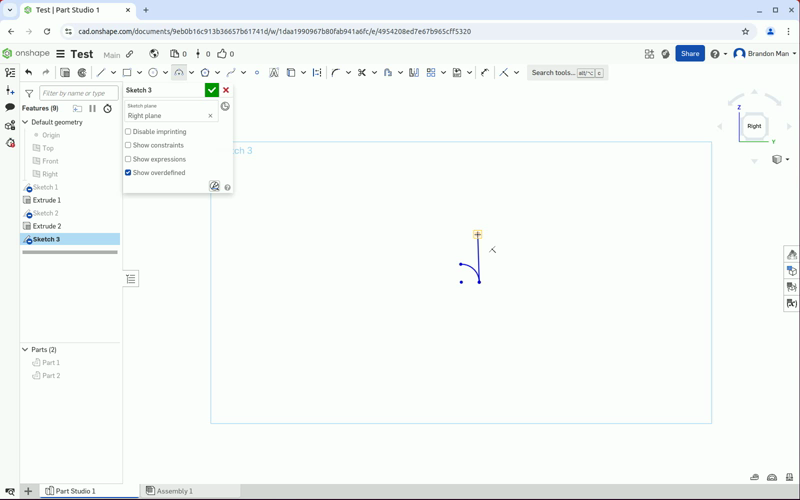
mouse_move(460, 245)
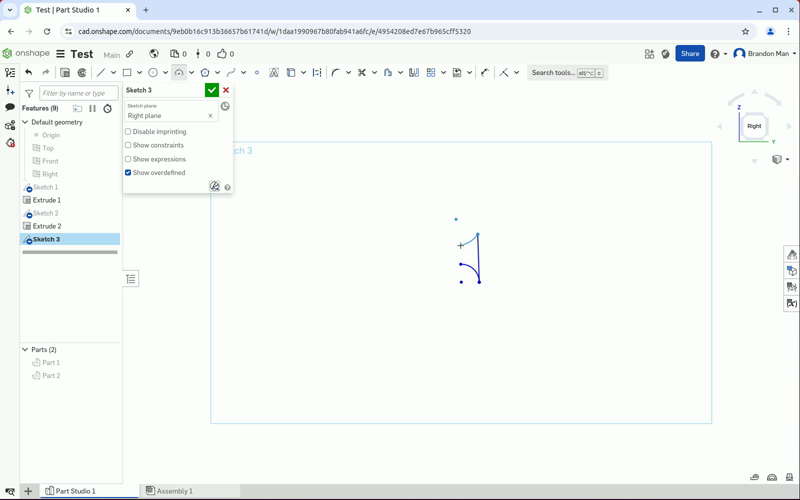
click(460, 245)
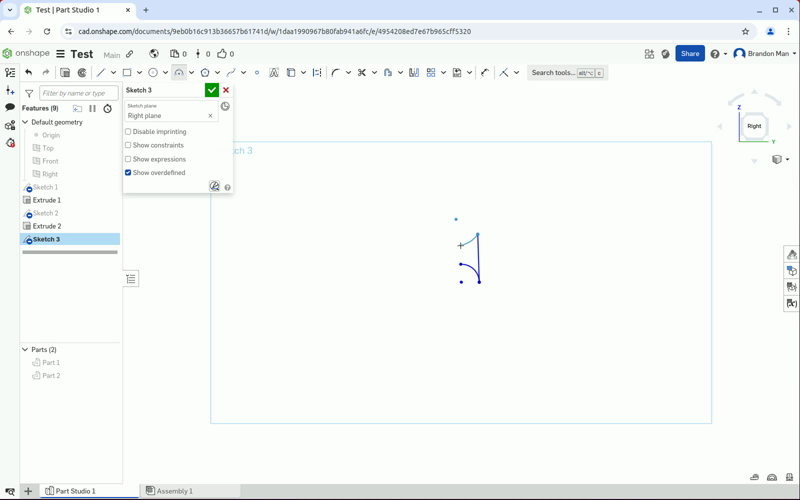
mouse_move(470, 242)
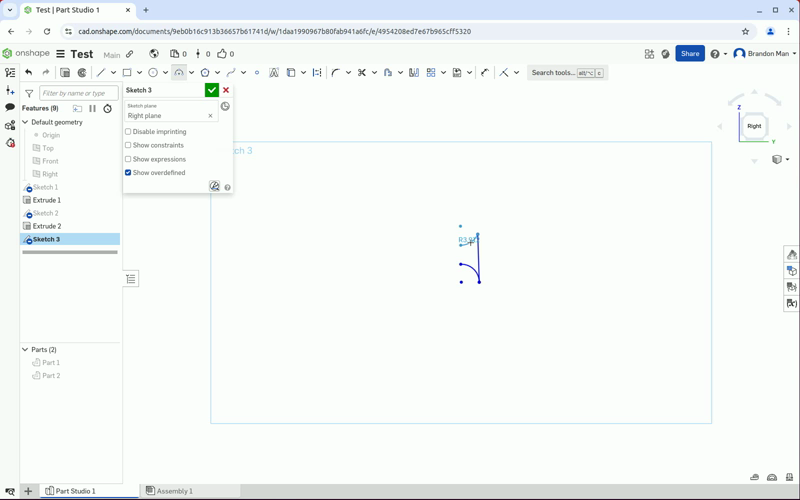
click(470, 242)
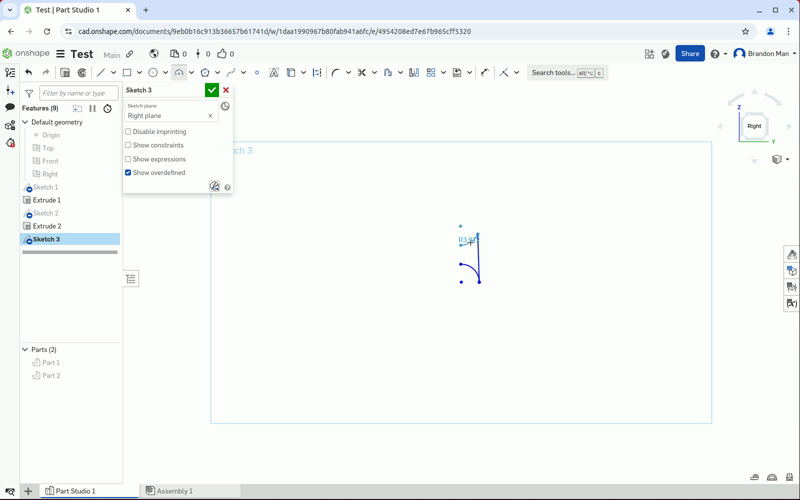
key_up(shift)
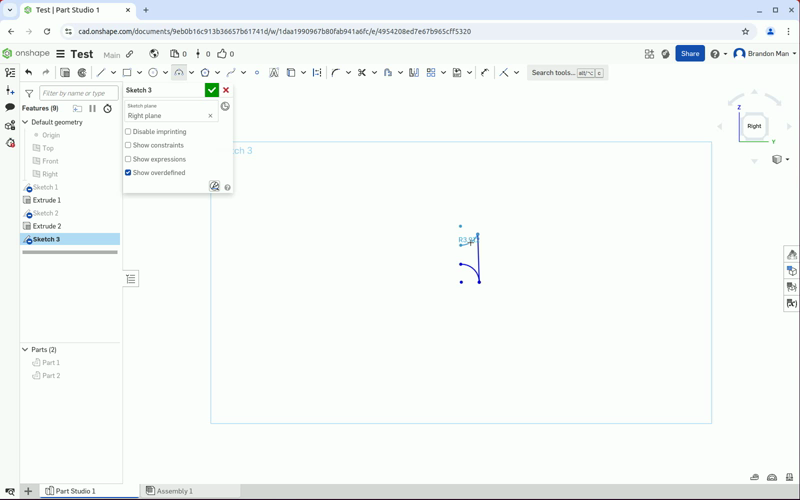
key(esc)
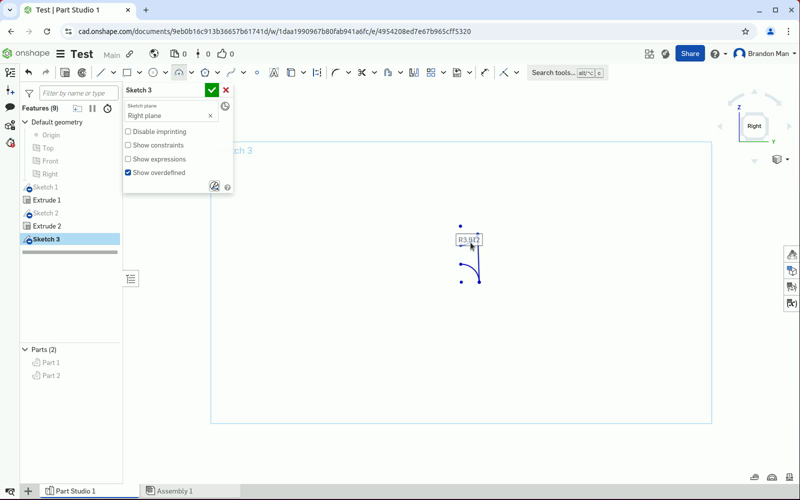
key(l)
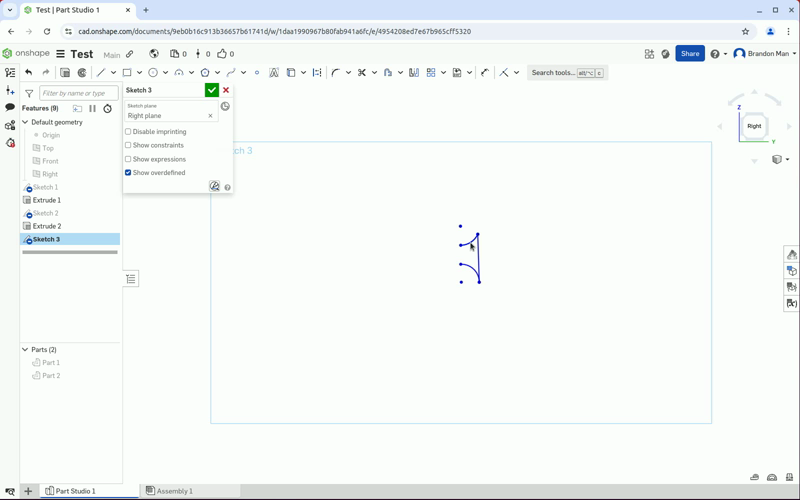
mouse_move(460, 245)
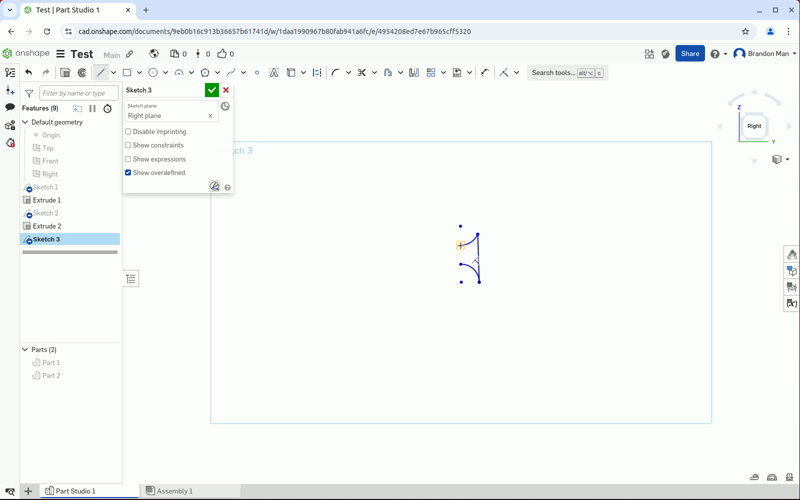
click(460, 245)
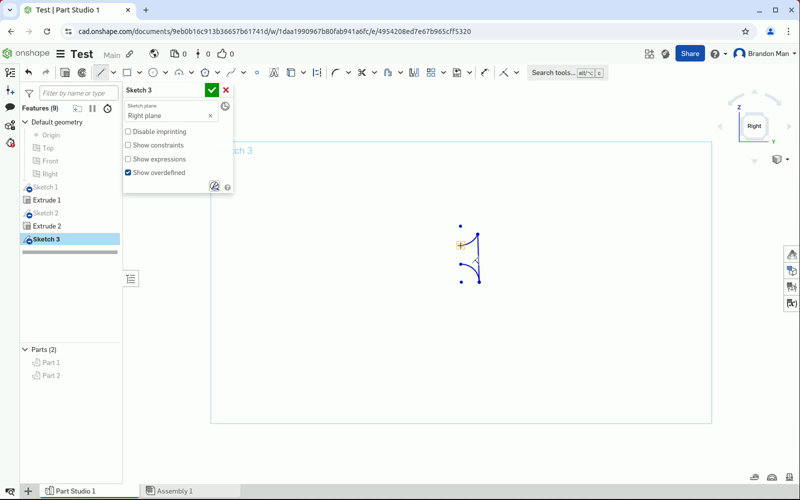
mouse_move(490, 245)
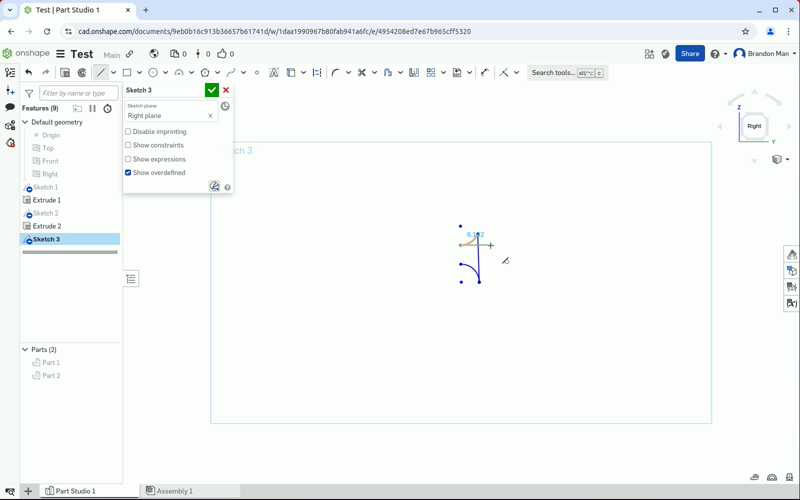
key_down(shift)
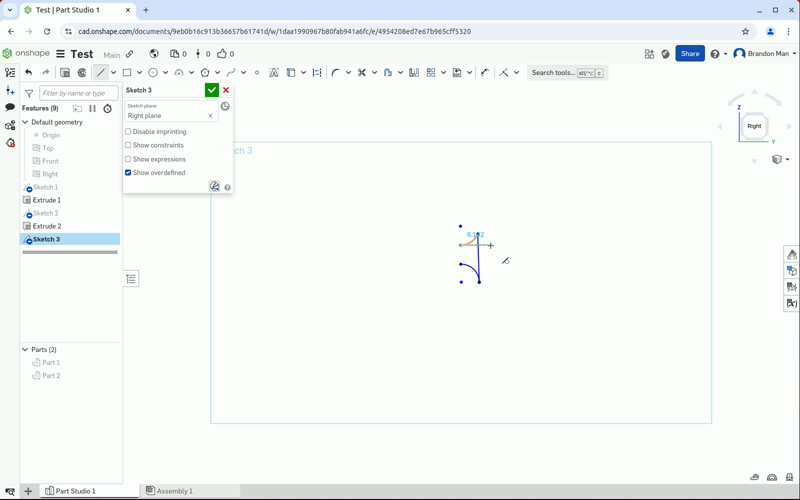
mouse_move(460, 264)
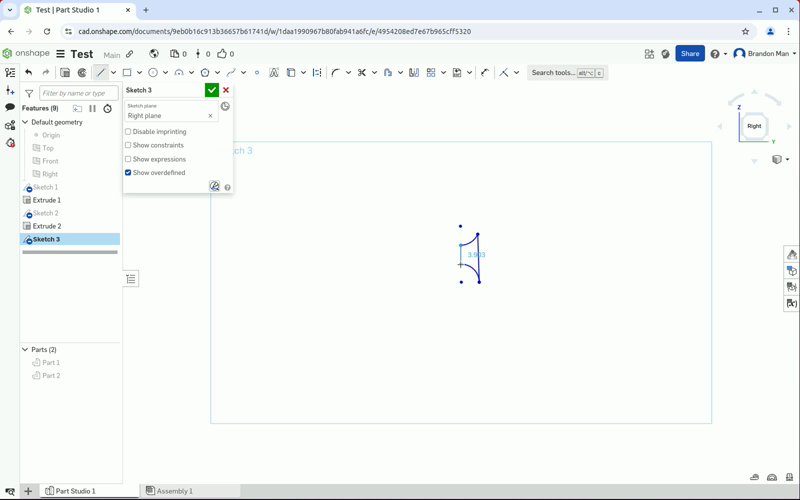
key_up(shift)
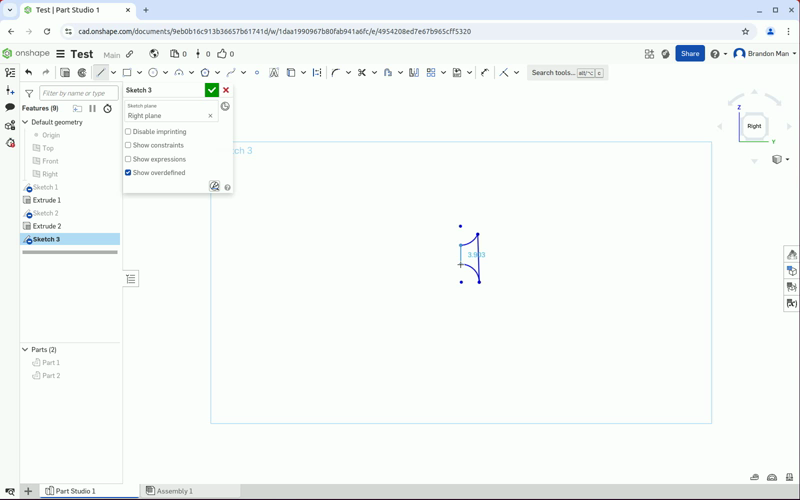
click(460, 264)
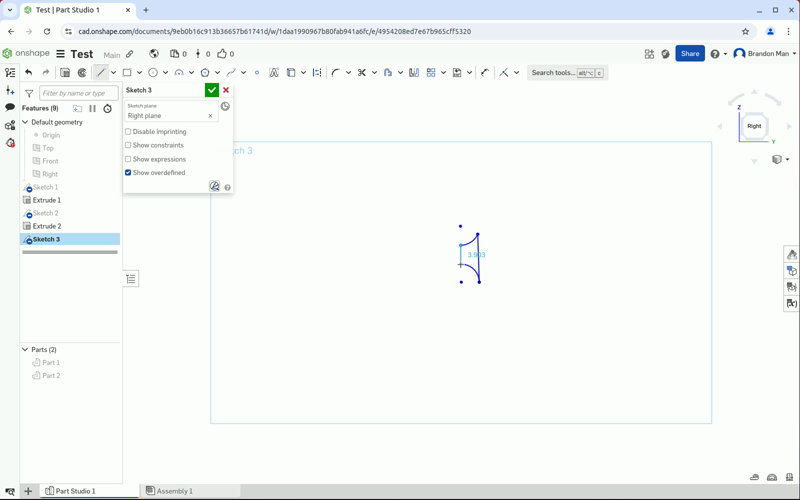
key(esc)
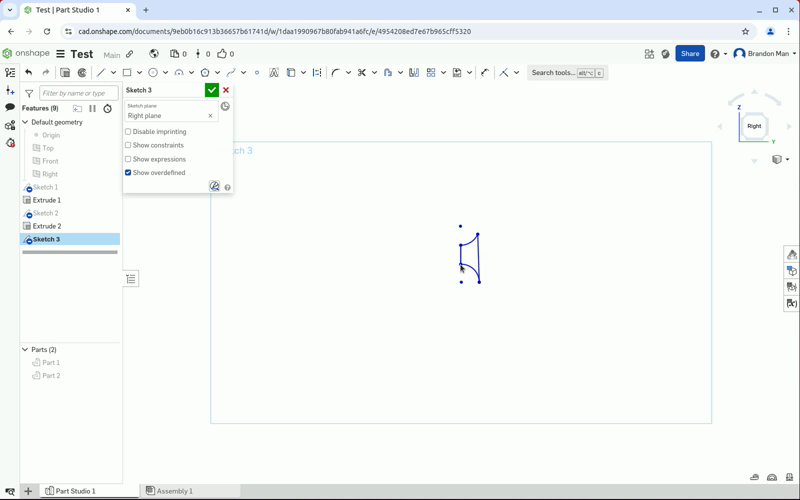
mouse_move(471, 249)
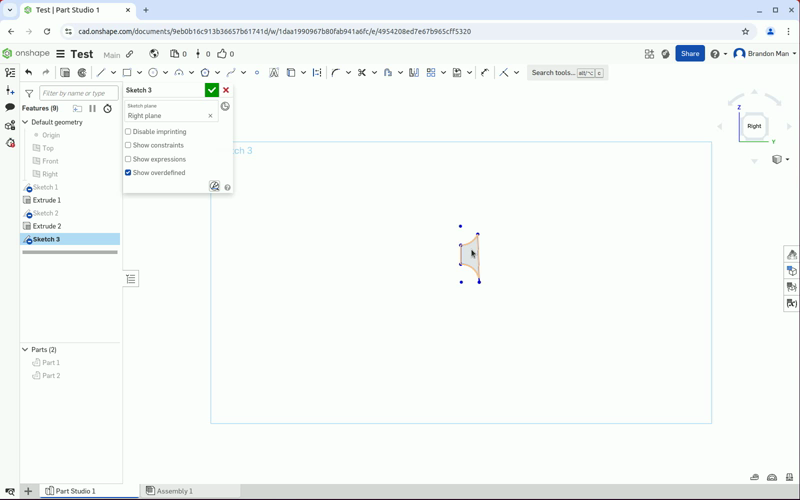
scroll(6)
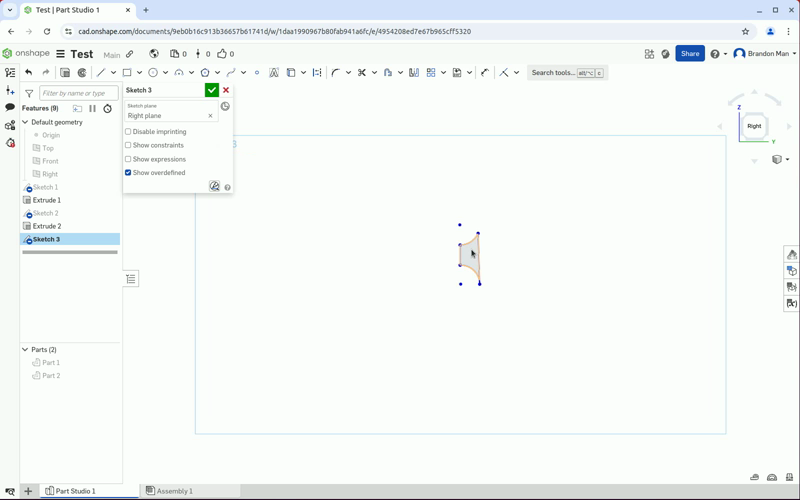
scroll(6)
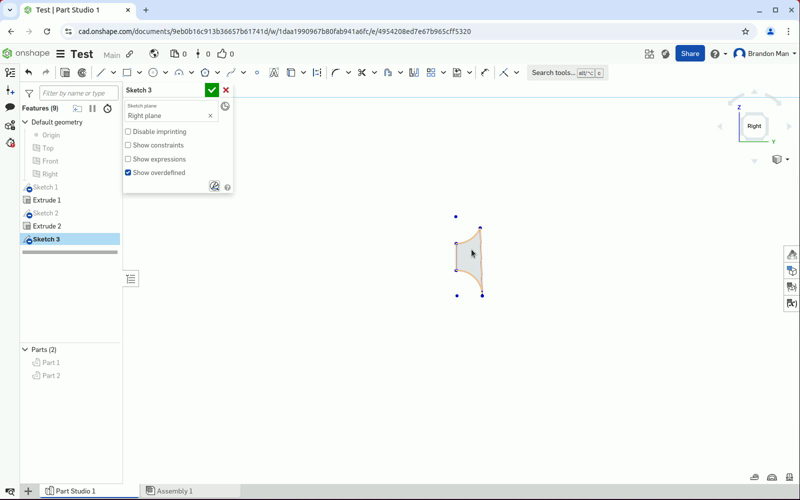
scroll(6)
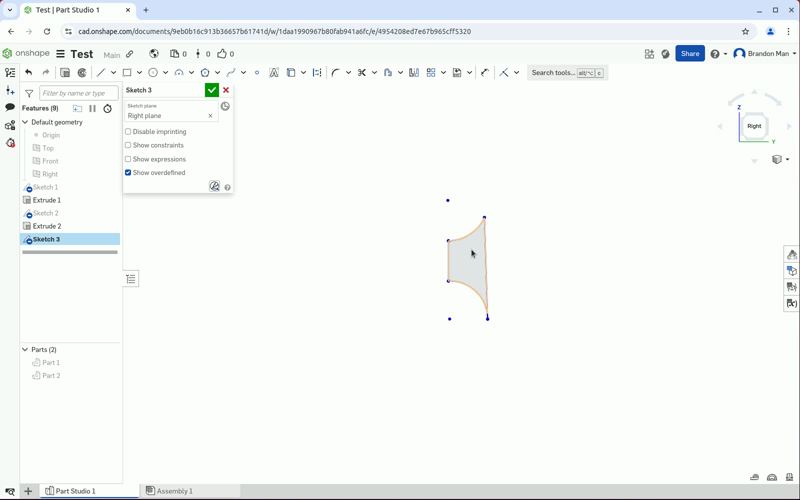
scroll(6)
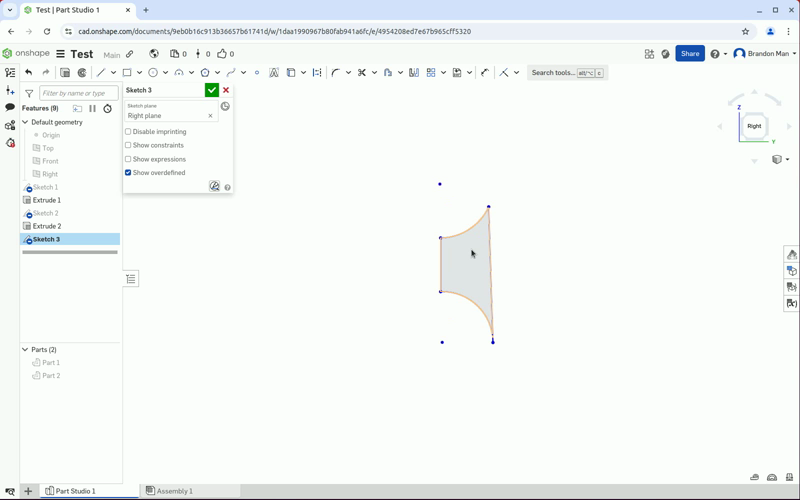
scroll(6)
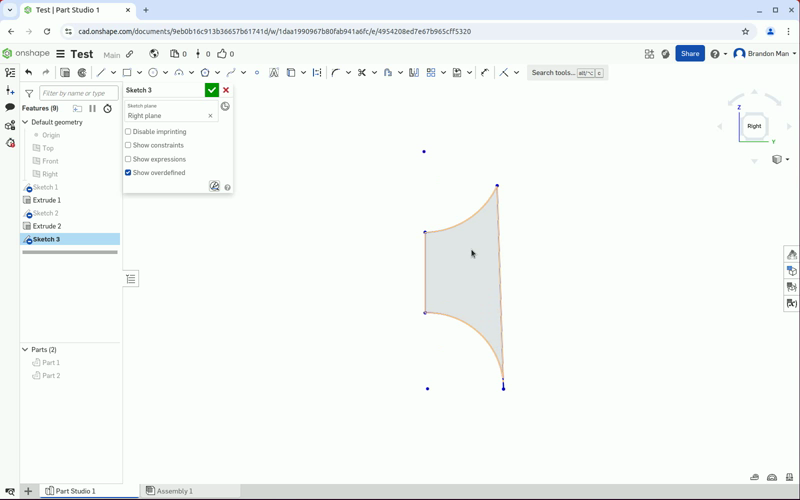
scroll(6)
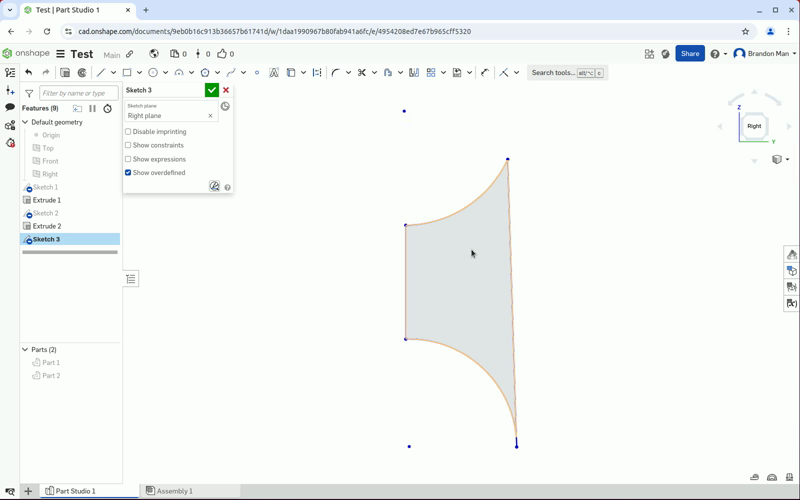
scroll(6)
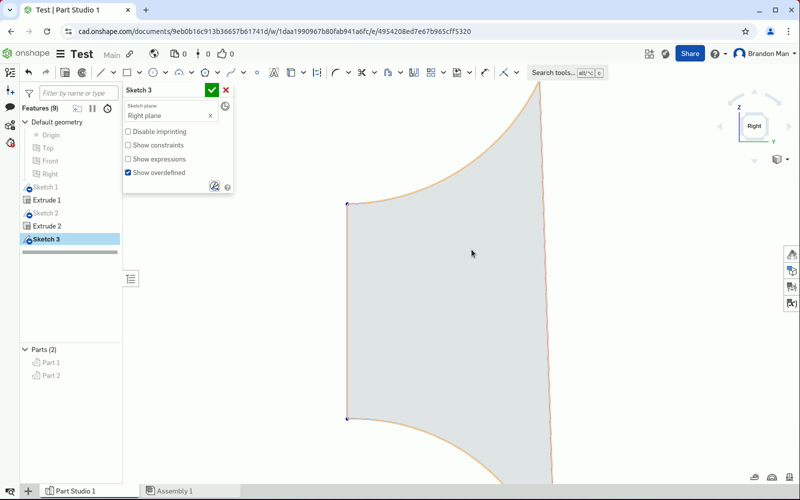
click(471, 249)
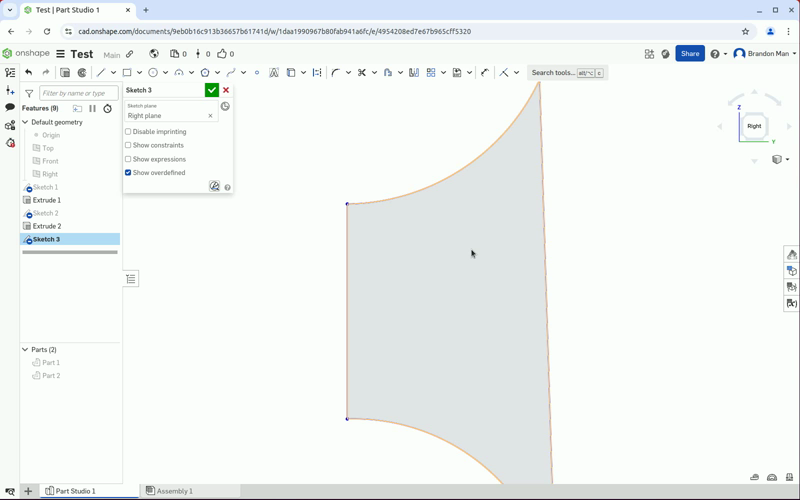
scroll(-6)
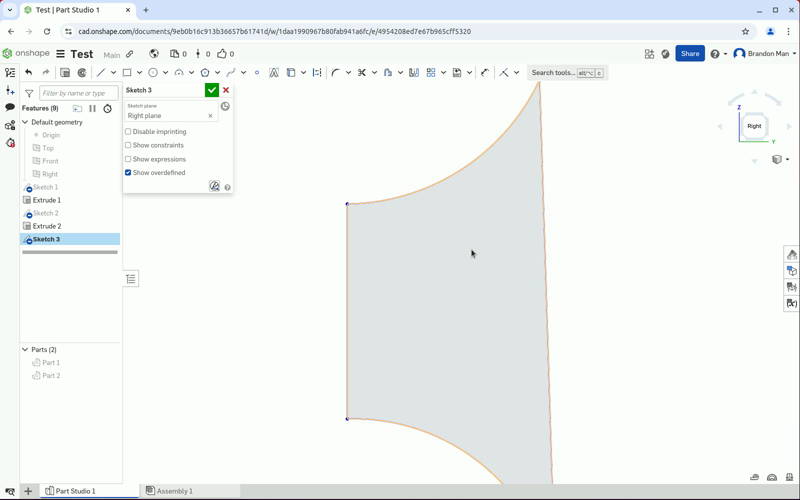
scroll(-6)
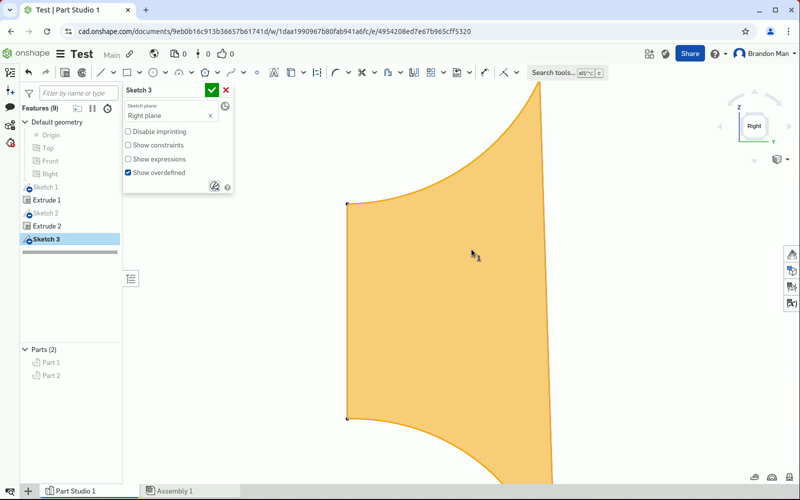
scroll(-6)
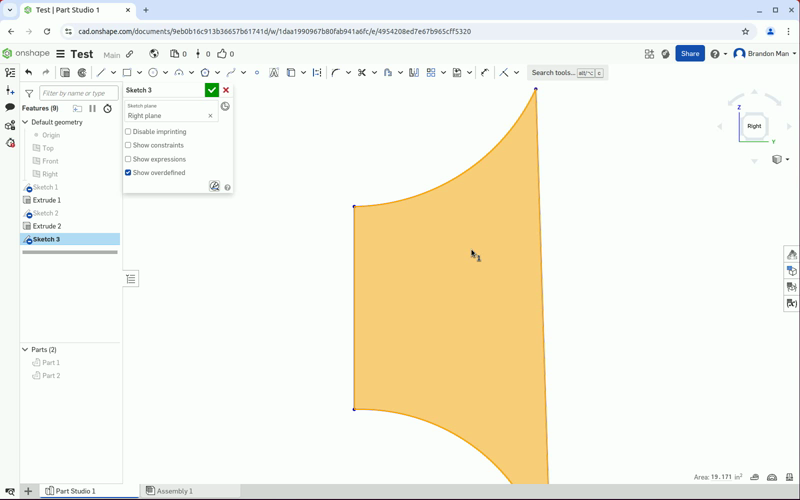
scroll(-6)
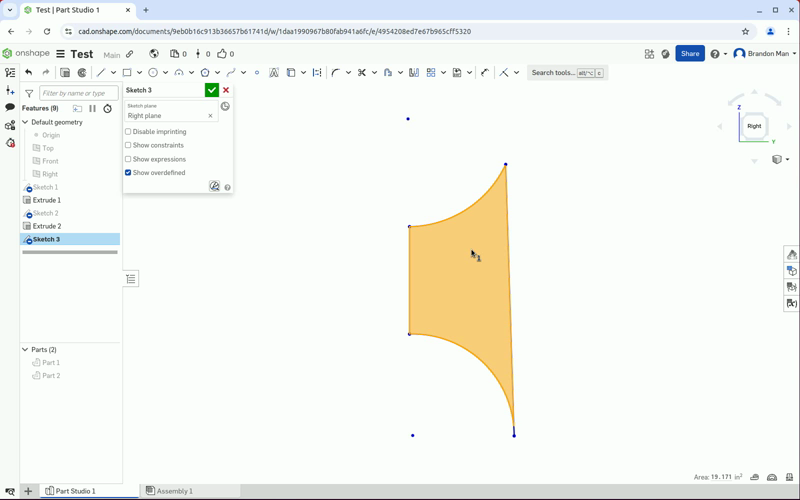
scroll(-6)
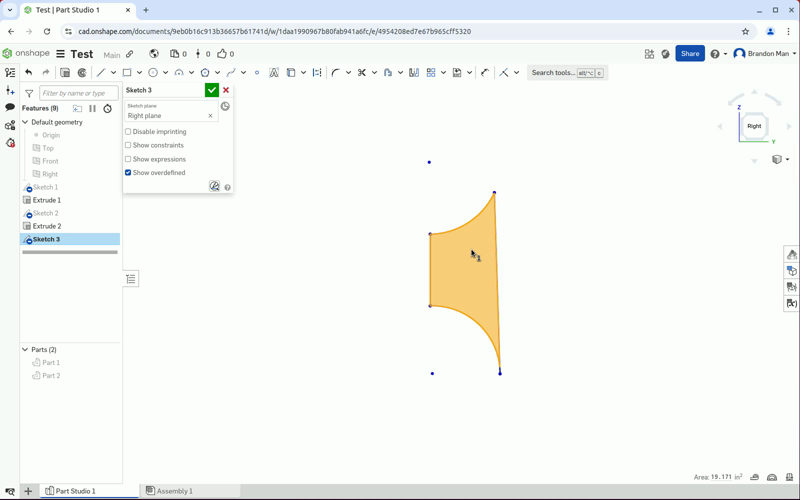
scroll(-6)
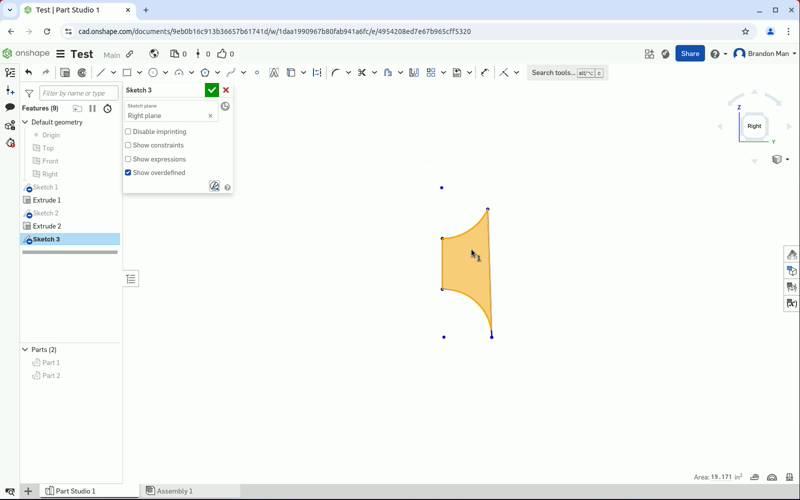
scroll(-6)
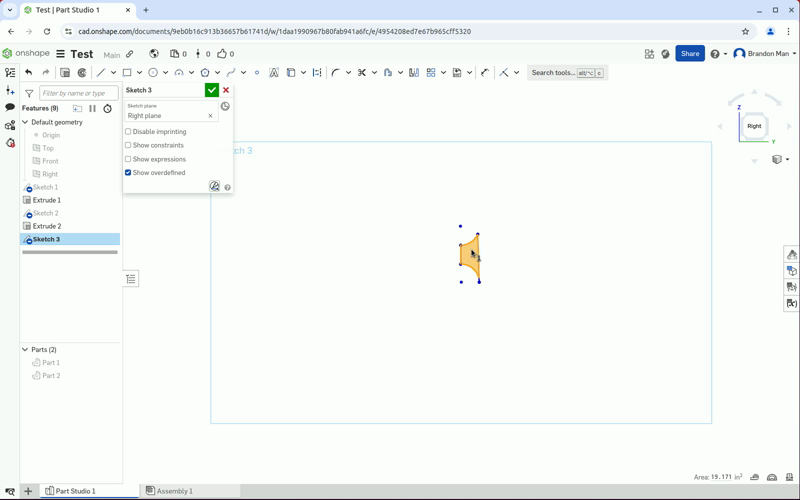
mouse_move(73, 352)
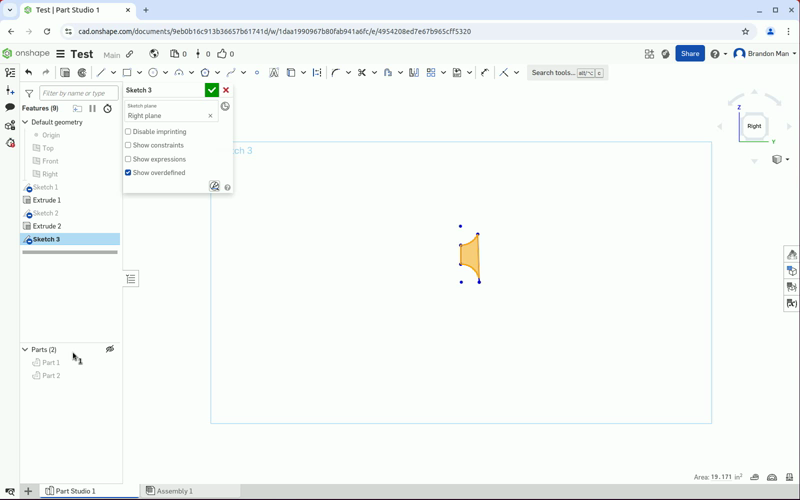
key(shift+y)
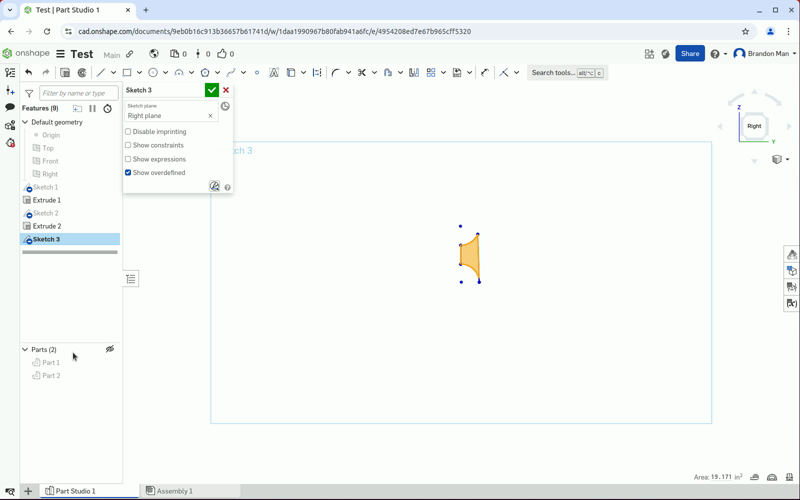
key(shift+e)
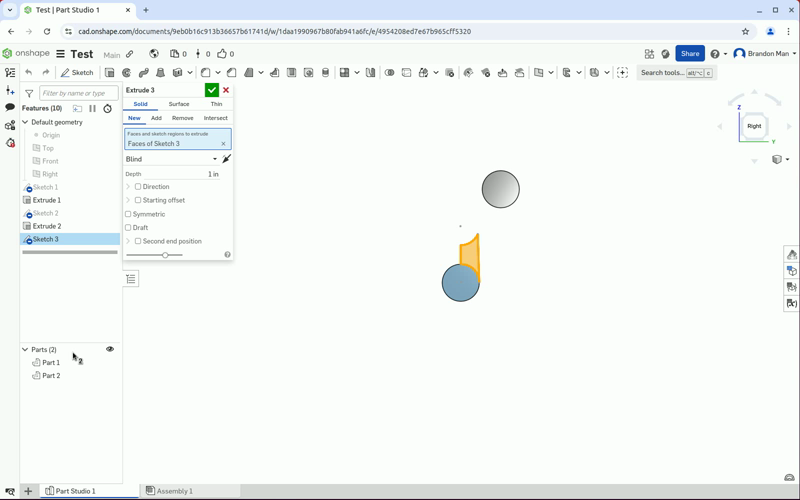
mouse_move(143, 106)
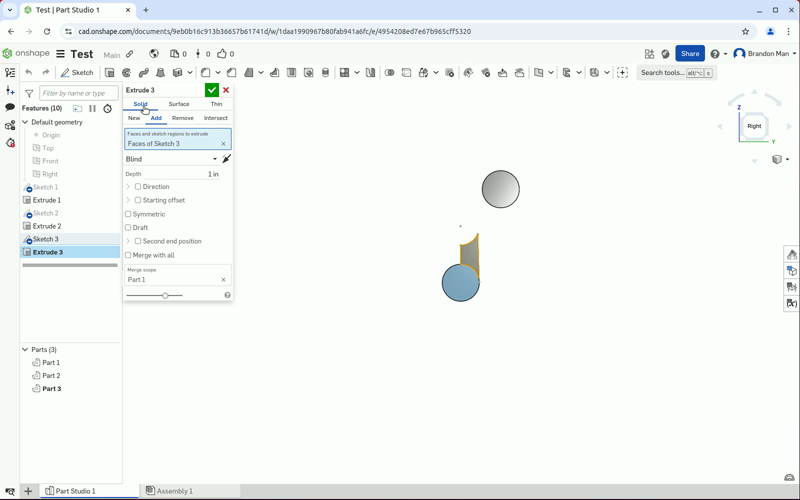
click(143, 106)
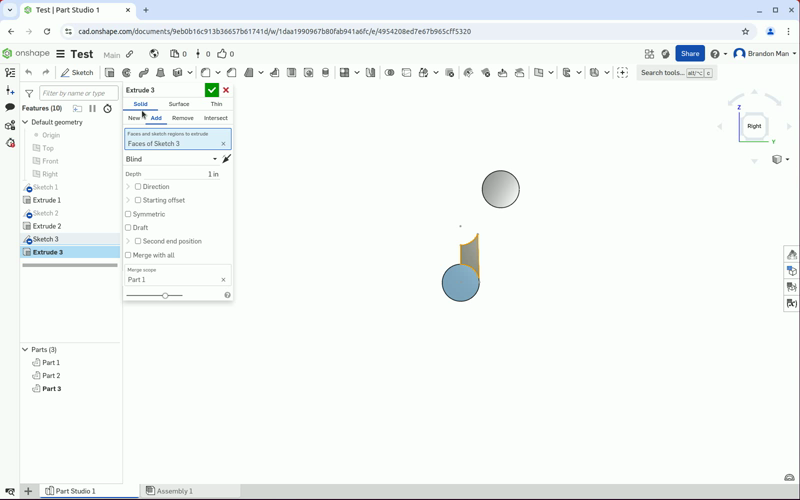
mouse_move(137, 120)
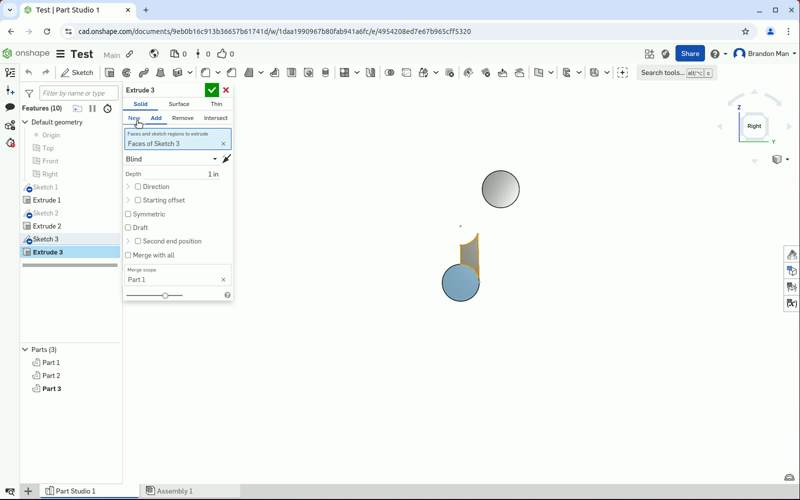
click(137, 120)
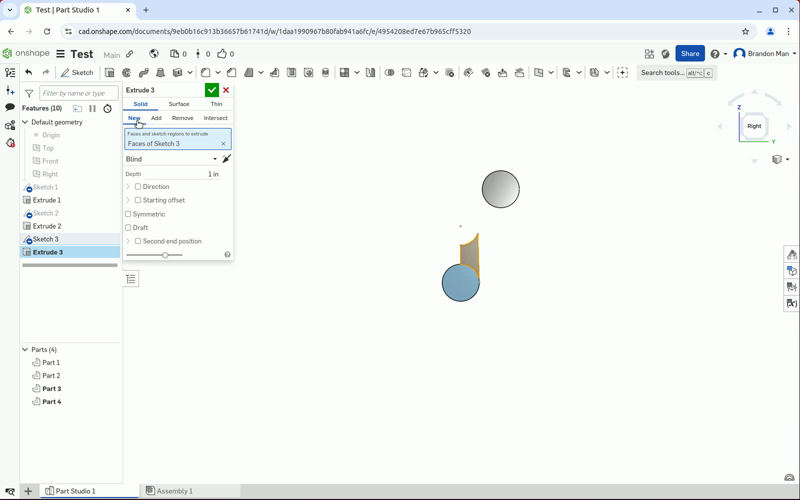
key(tab, 4)
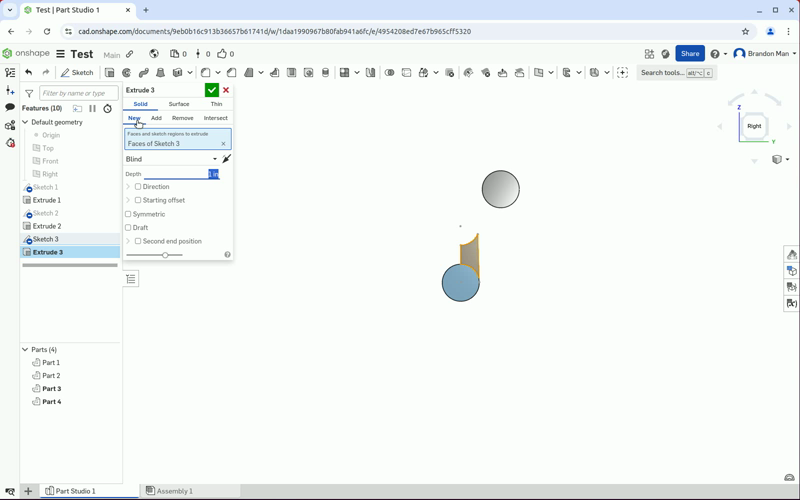
text(0.963)
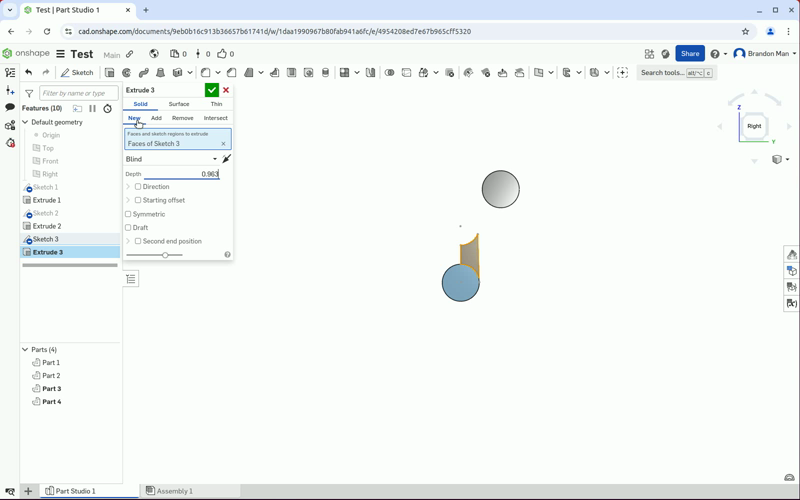
key(enter)
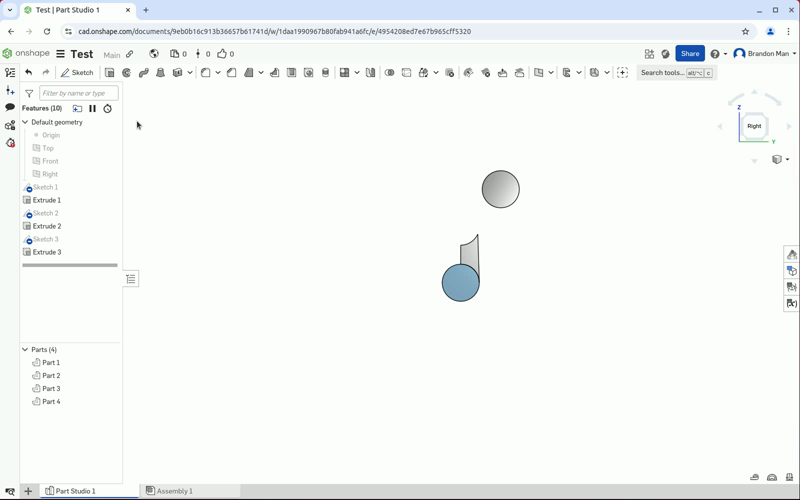
key(shift+h)
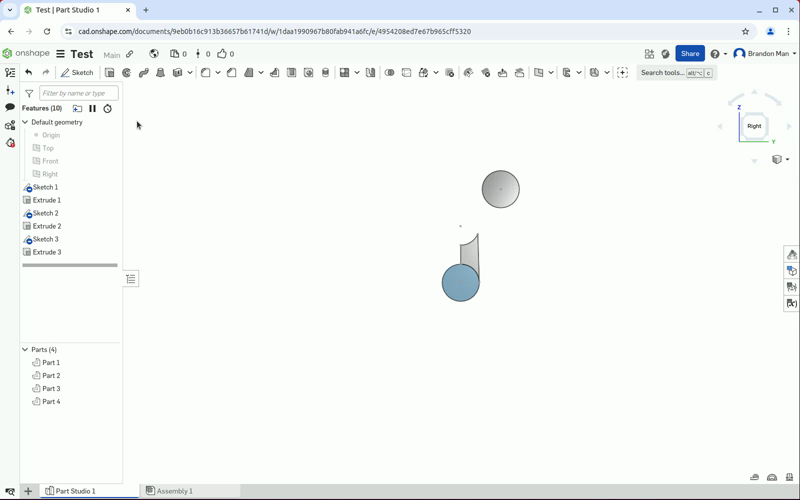
key(shift+h)
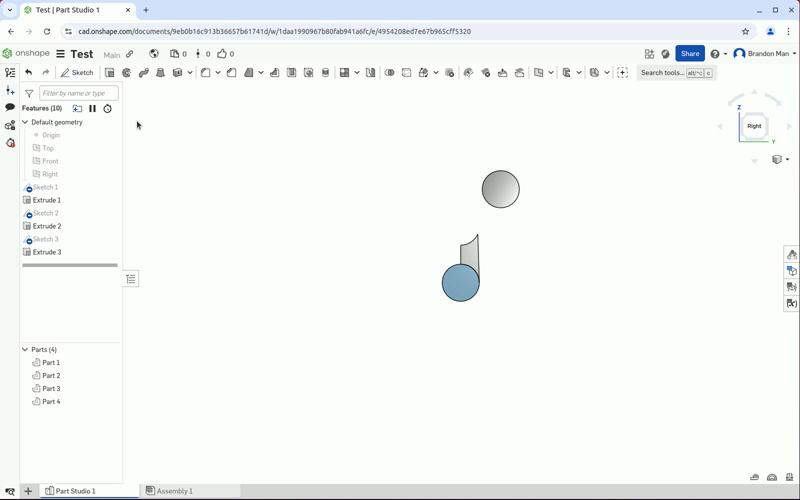
mouse_move(73, 189)
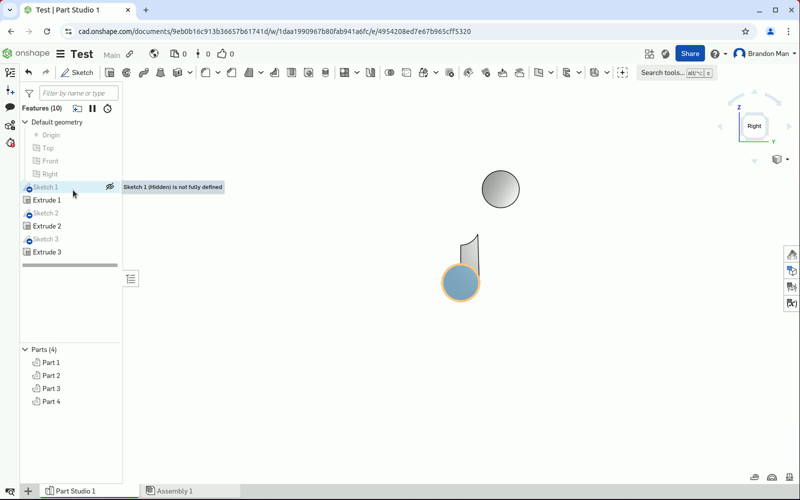
click(73, 189)
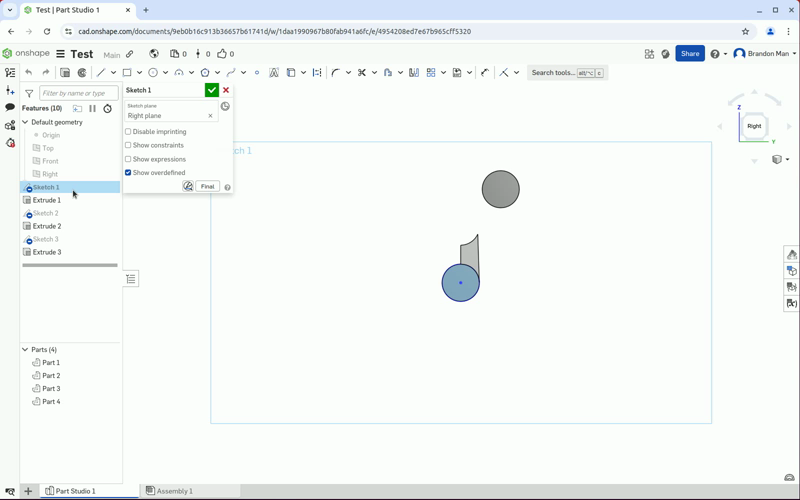
mouse_move(229, 92)
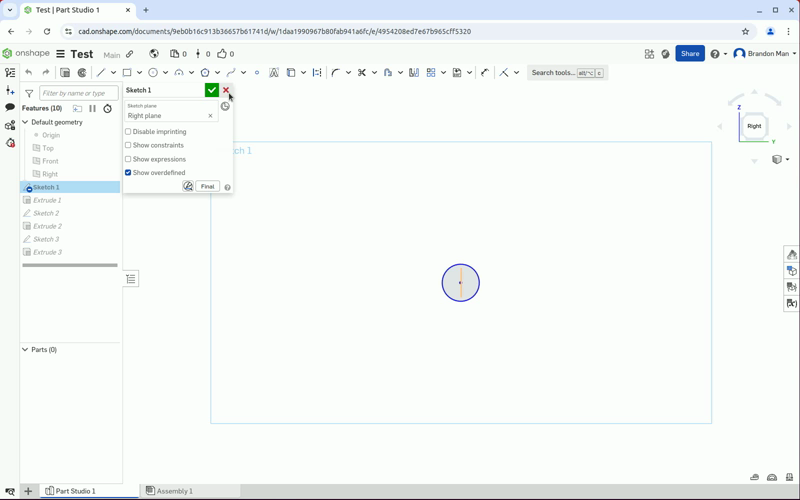
click(229, 92)
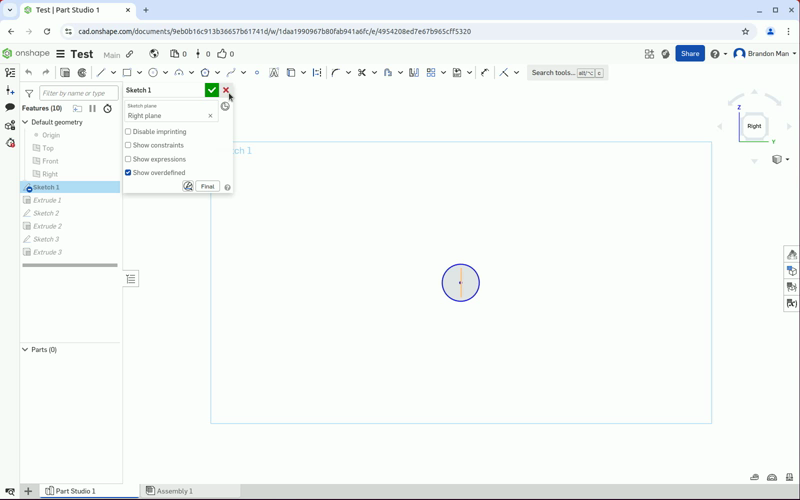
key(shift+s)
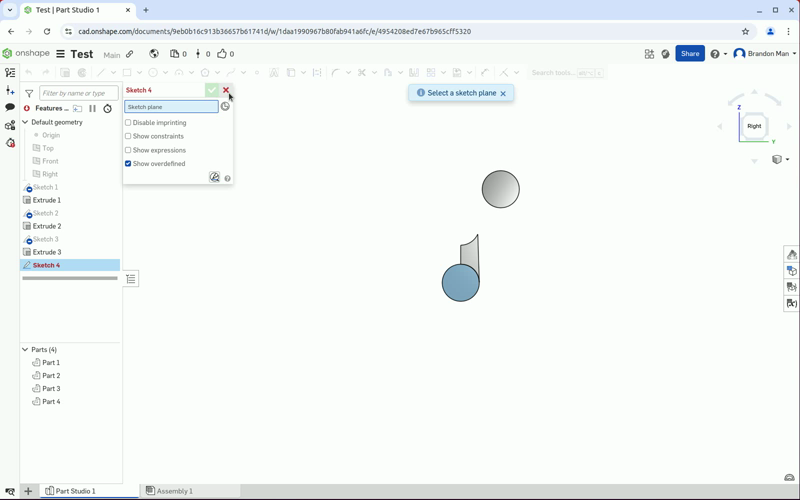
mouse_move(73, 176)
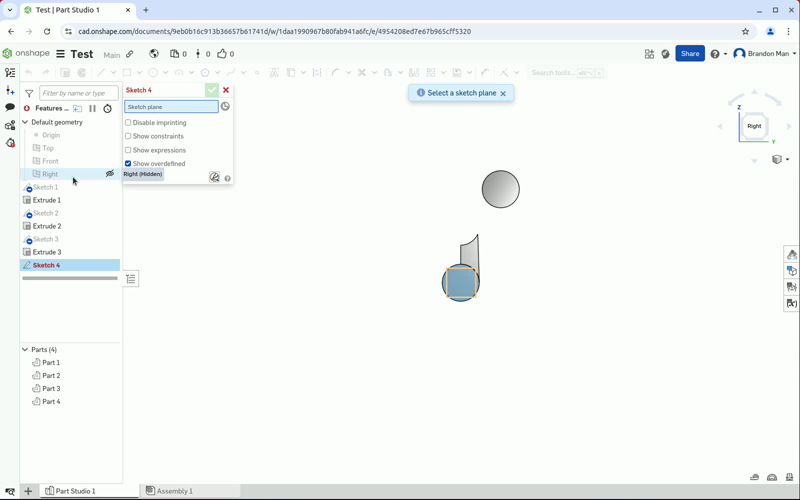
click(73, 176)
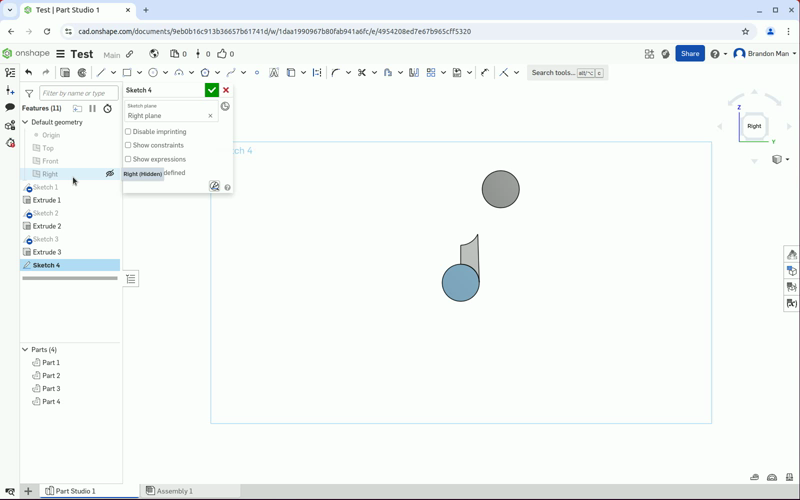
mouse_move(73, 352)
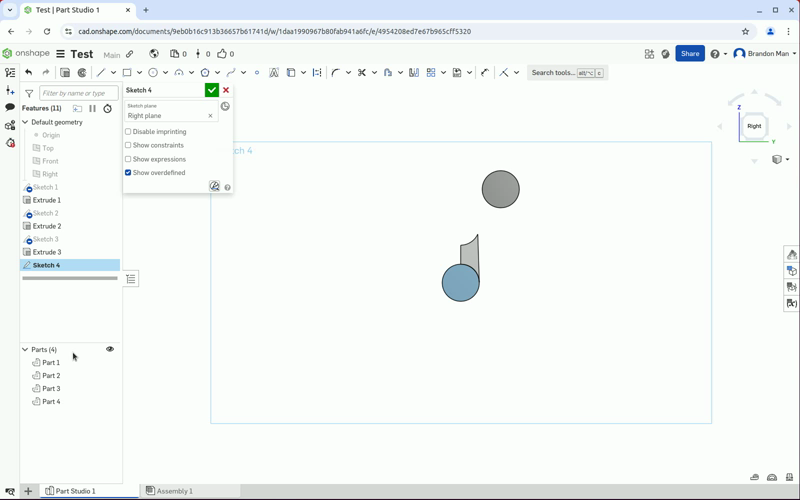
key(y)
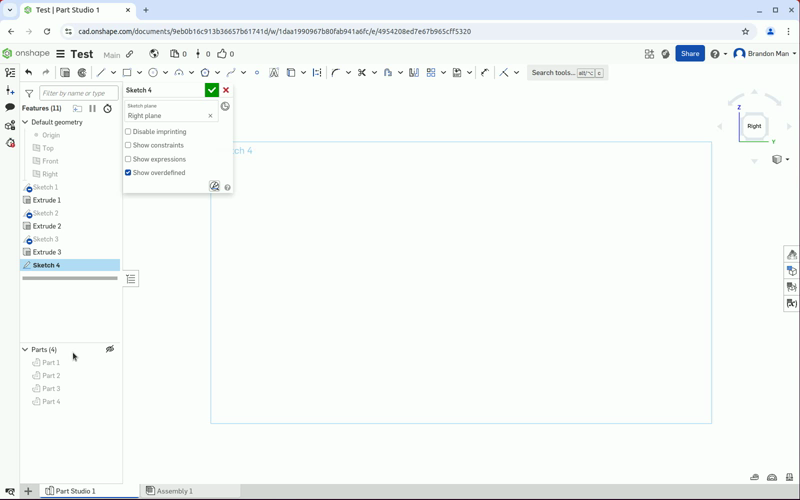
key(a)
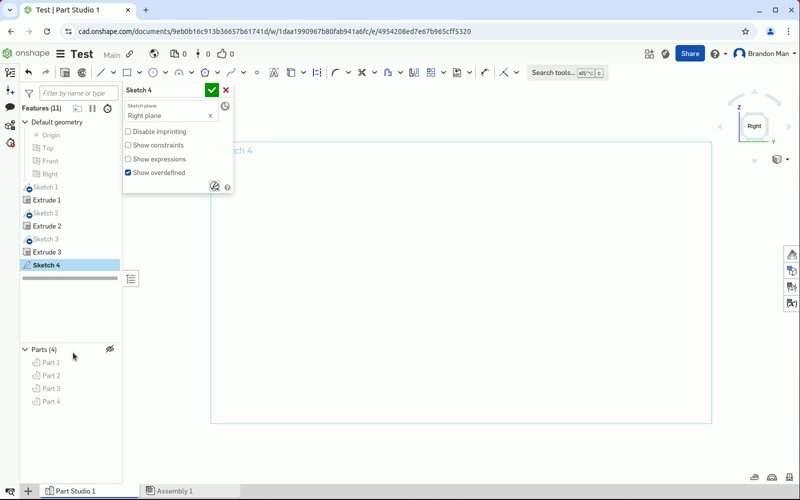
key_down(shift)
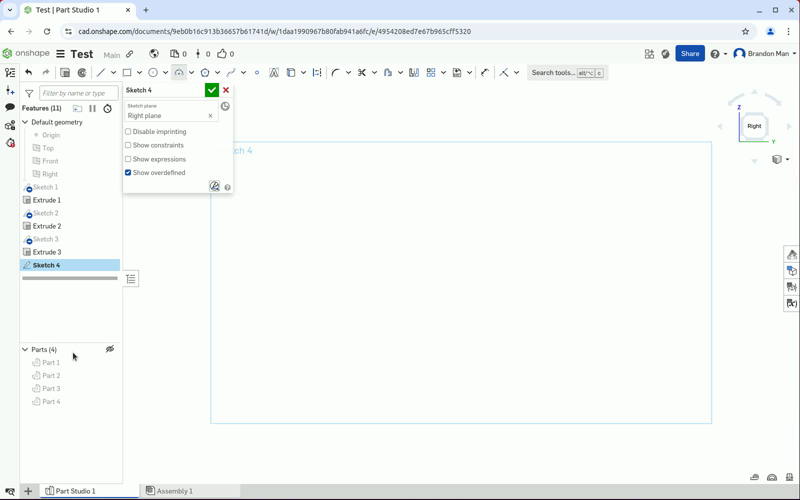
mouse_move(441, 282)
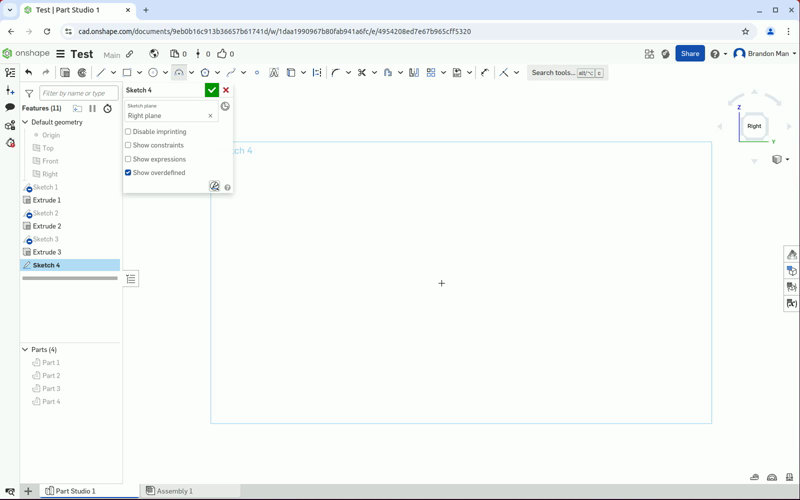
click(441, 282)
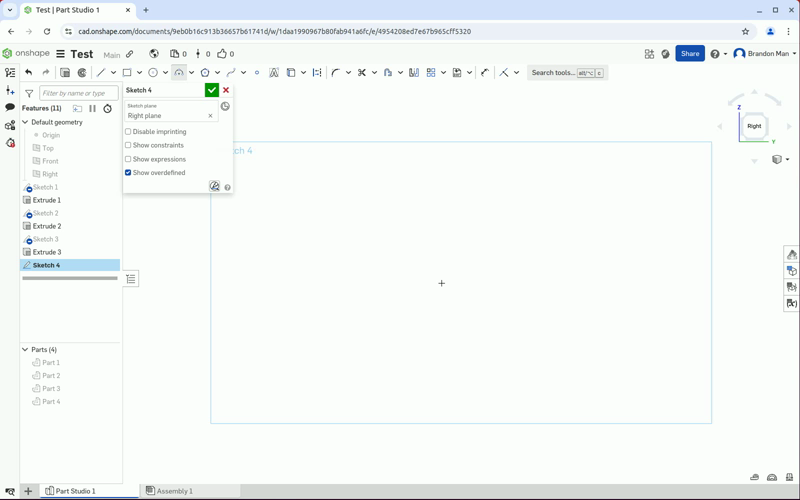
key_up(shift)
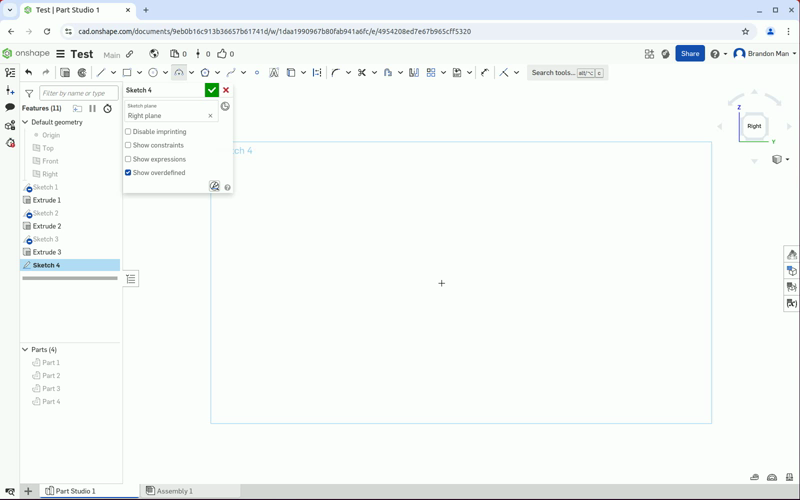
key_down(shift)
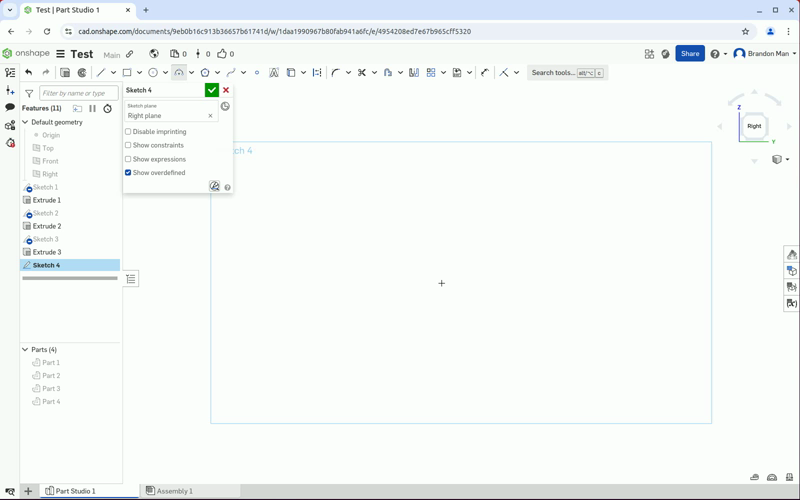
mouse_move(460, 264)
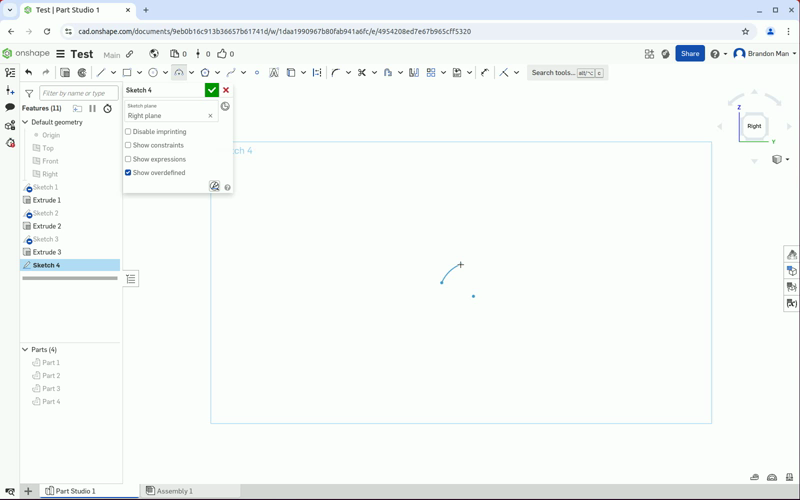
click(460, 264)
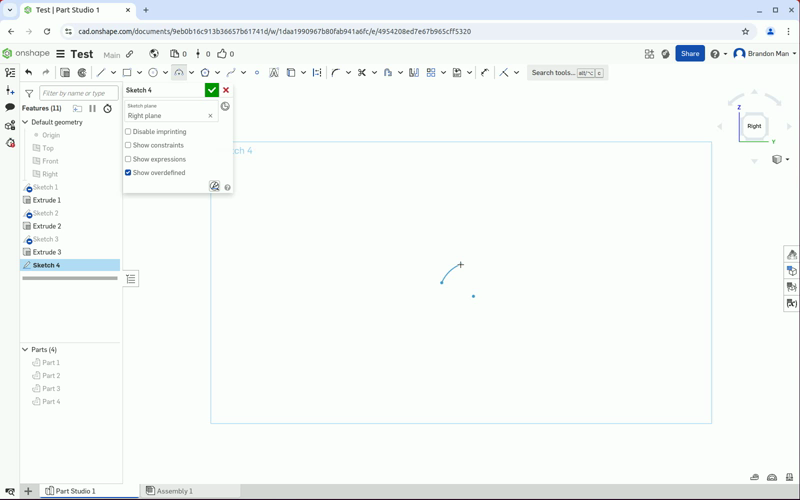
mouse_move(447, 269)
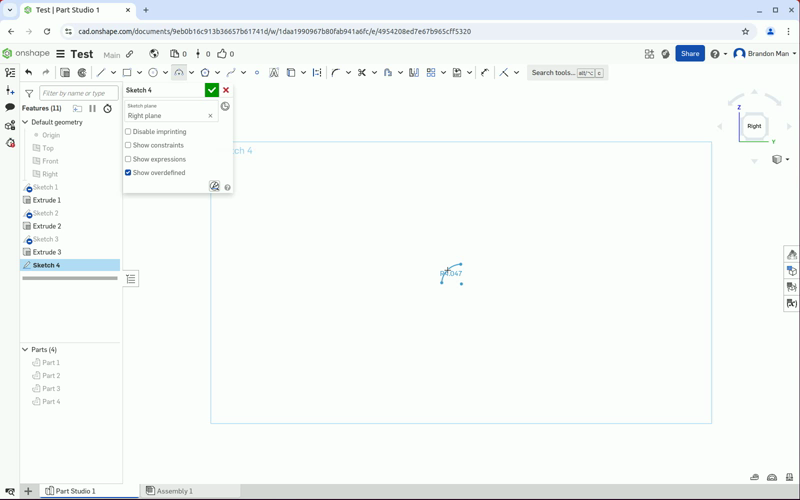
click(447, 269)
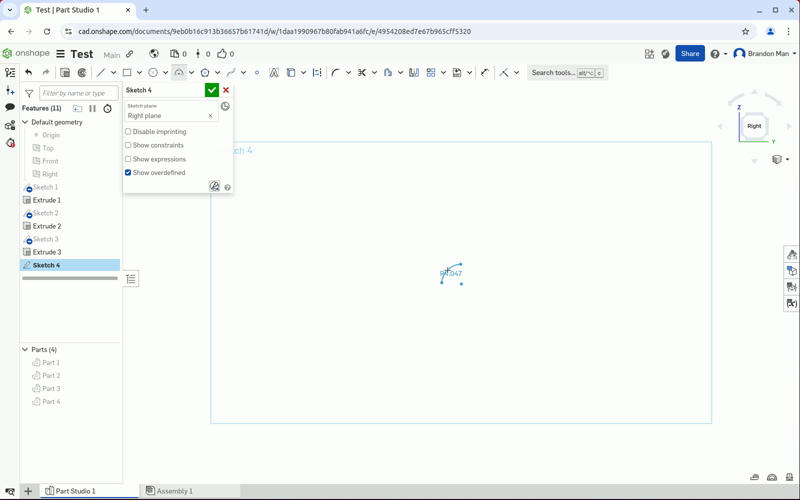
key_up(shift)
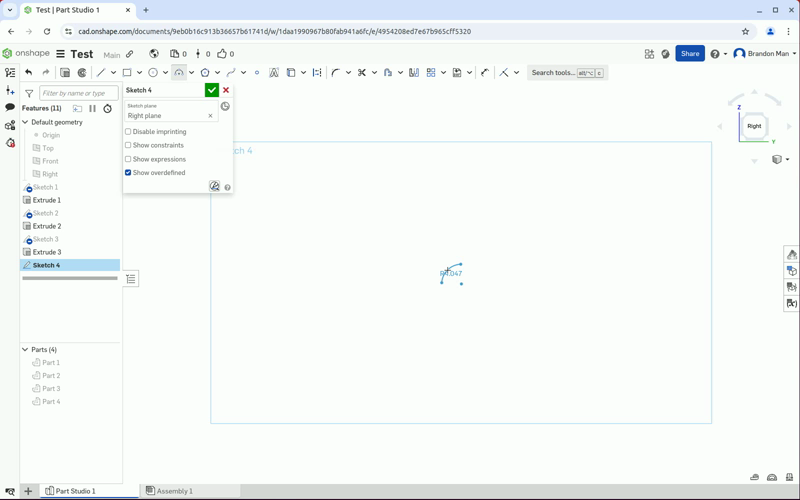
key(esc)
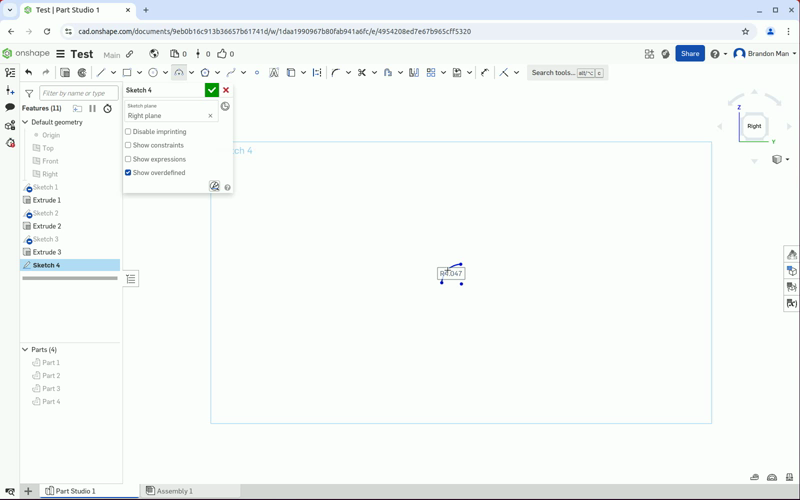
key(l)
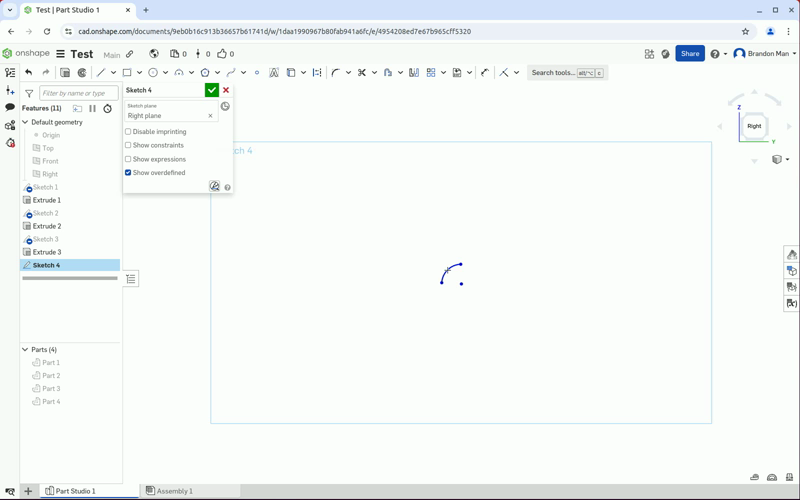
mouse_move(460, 264)
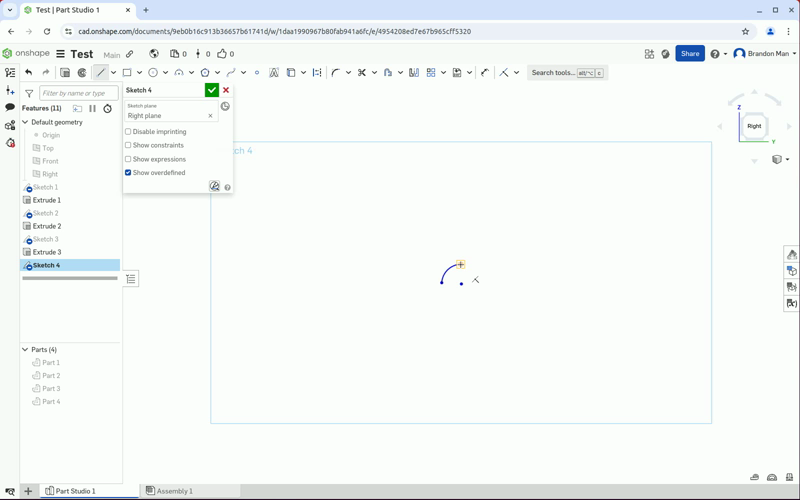
click(460, 264)
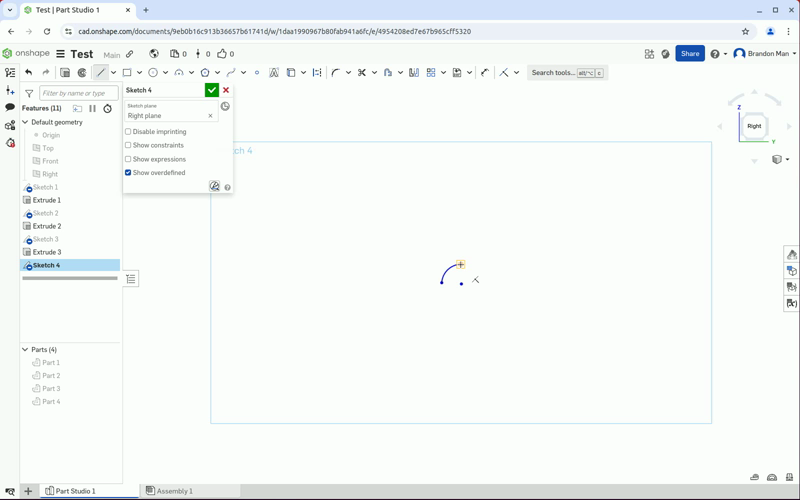
key_down(shift)
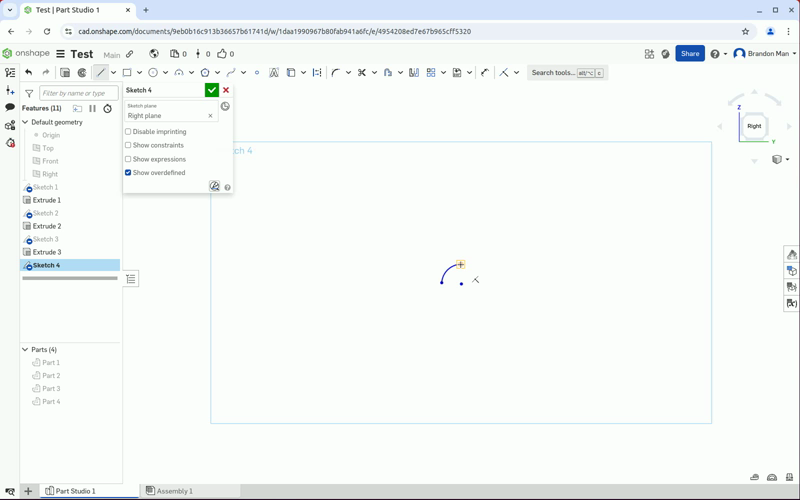
mouse_move(490, 264)
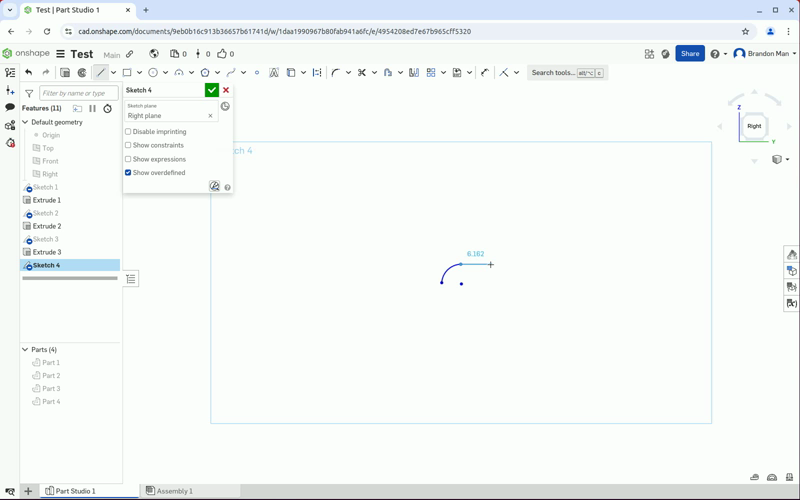
mouse_move(460, 246)
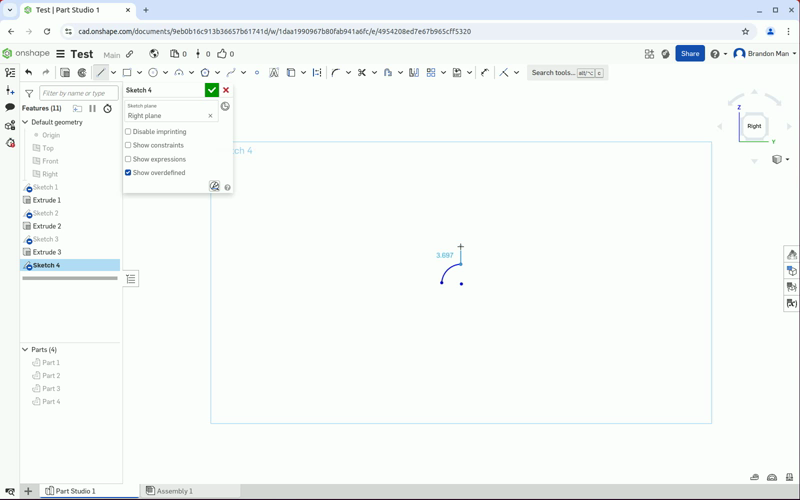
click(460, 246)
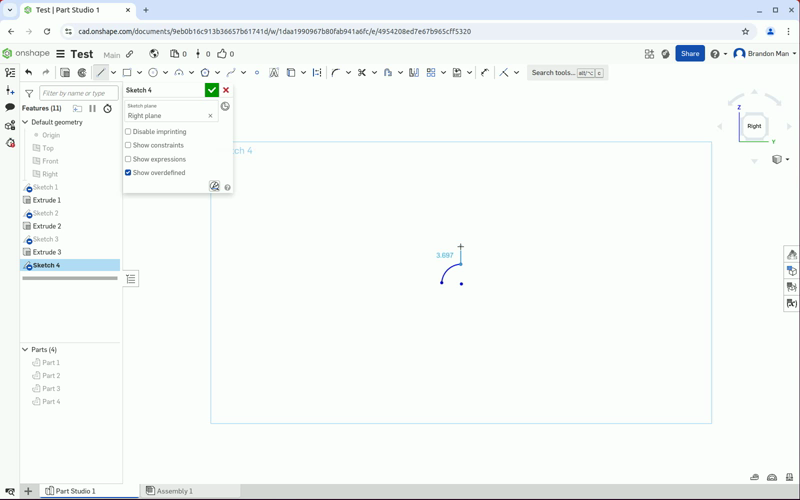
key_up(shift)
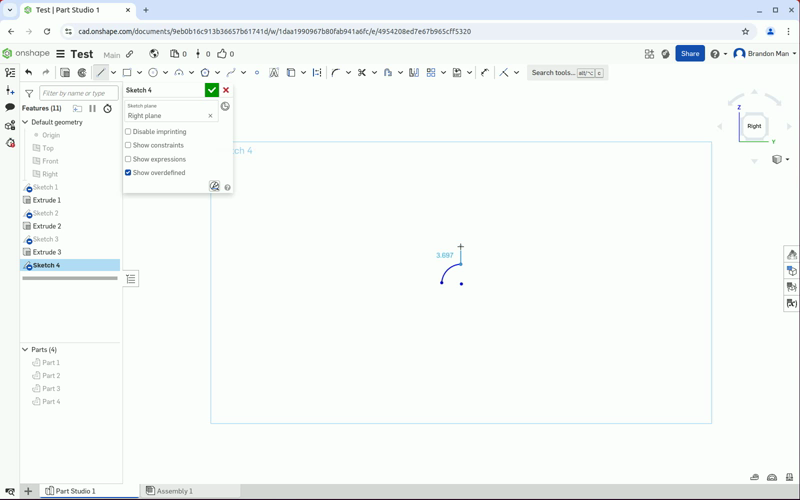
key(esc)
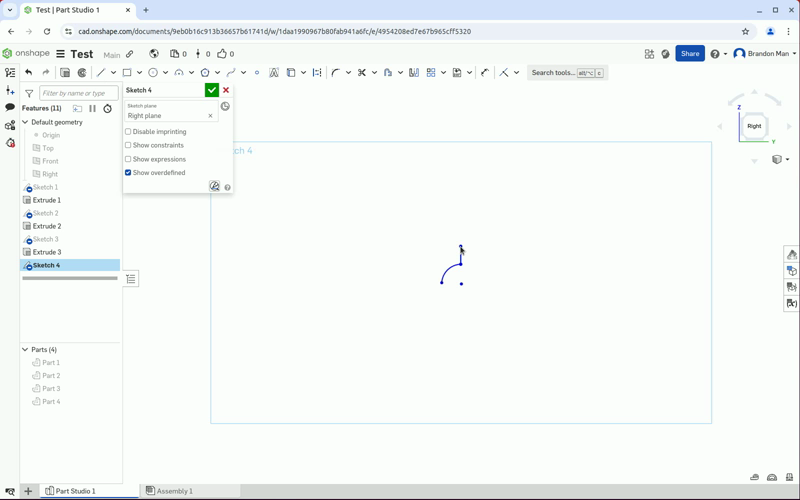
key(a)
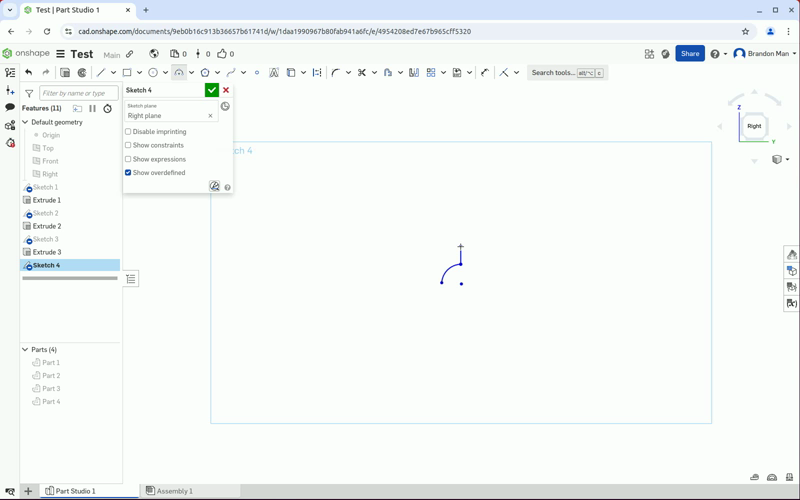
mouse_move(460, 246)
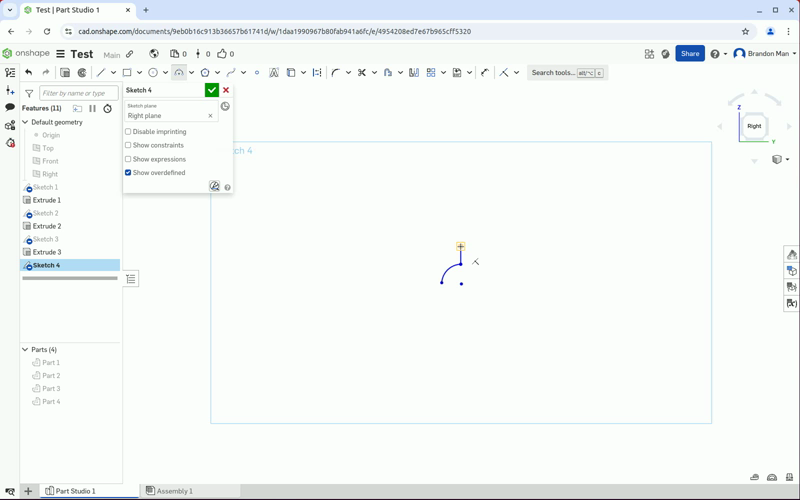
click(460, 246)
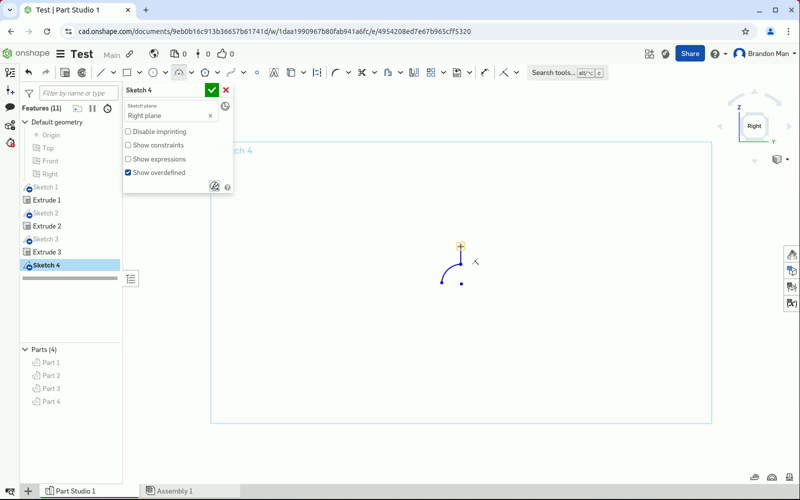
key_down(shift)
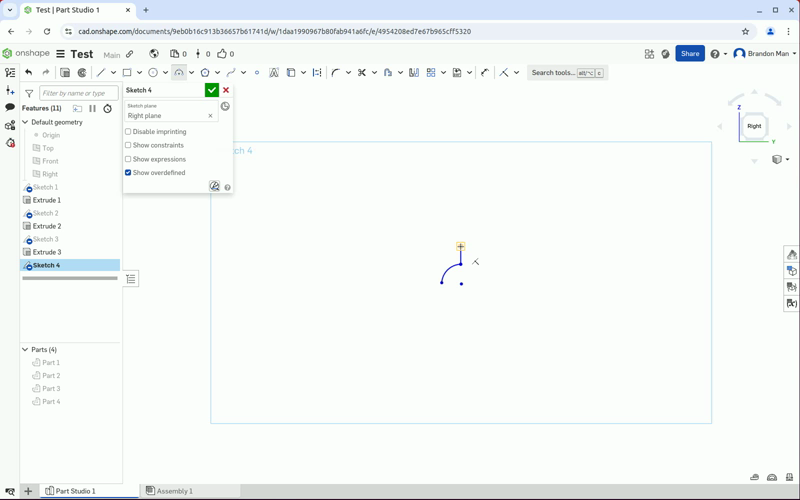
mouse_move(441, 227)
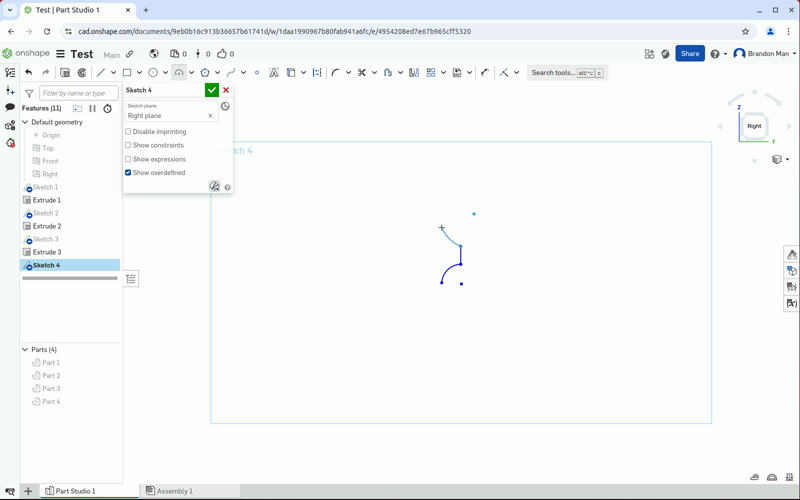
click(441, 227)
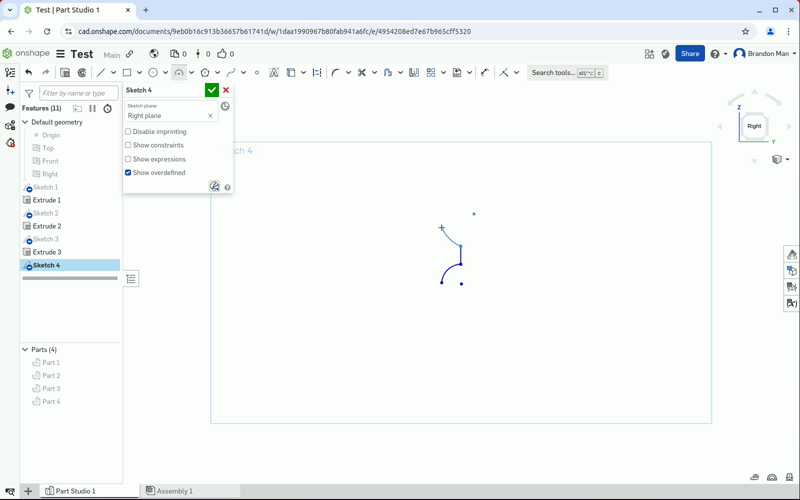
mouse_move(447, 240)
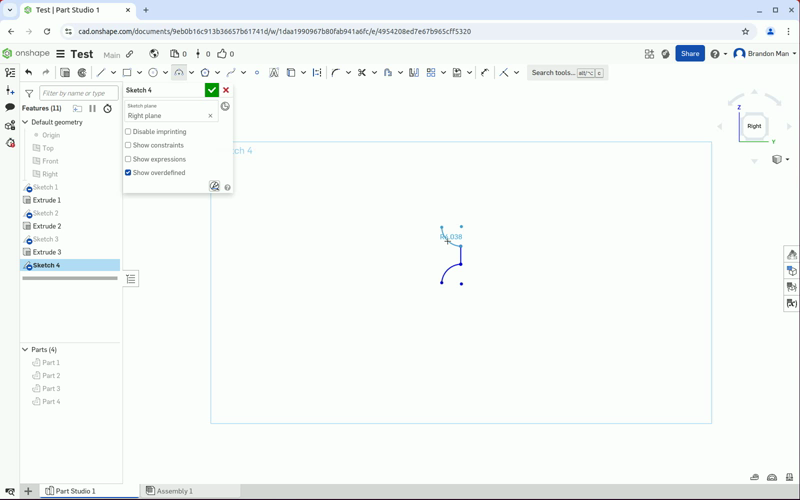
click(447, 240)
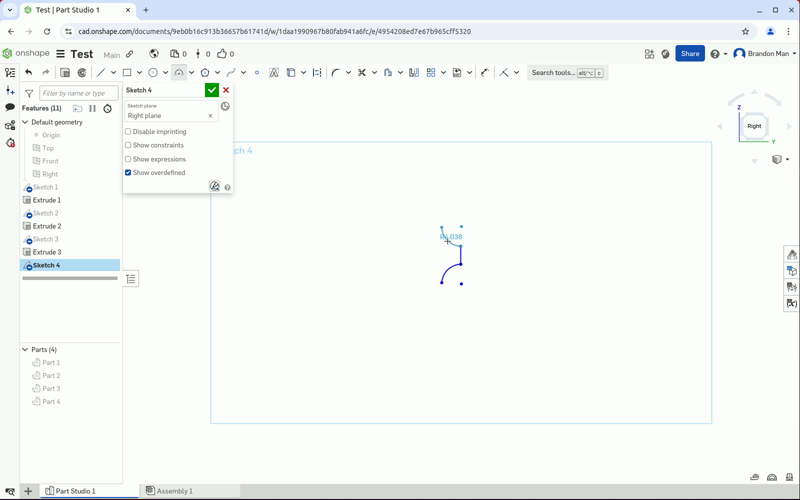
key_up(shift)
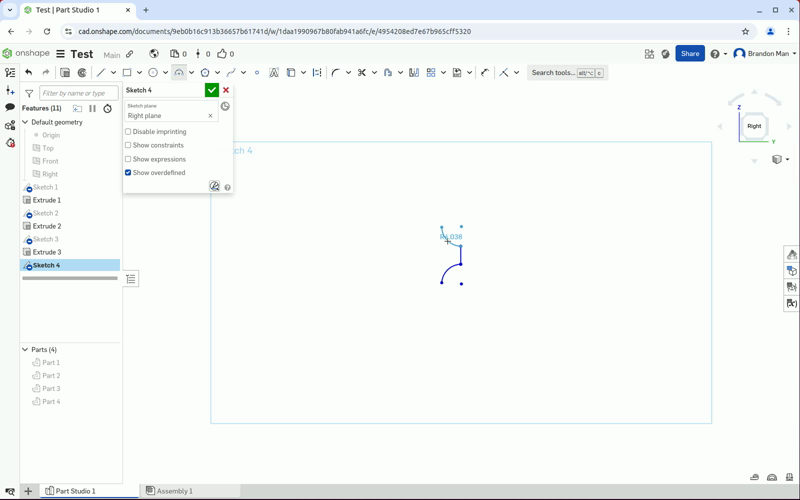
key(esc)
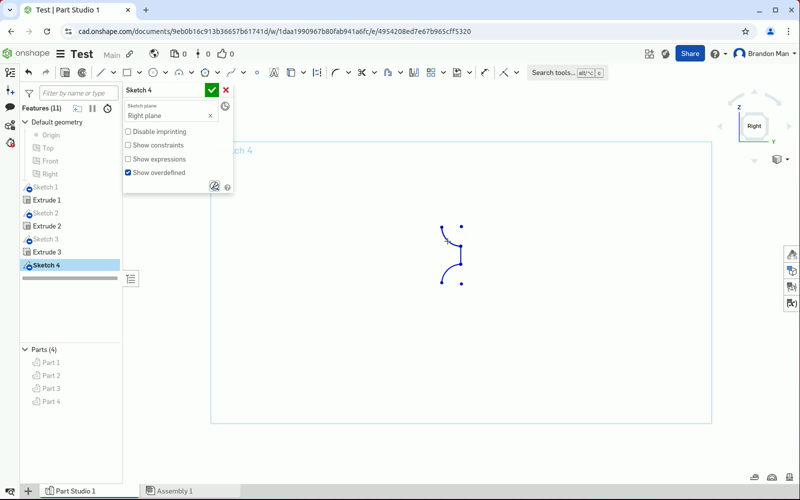
key(l)
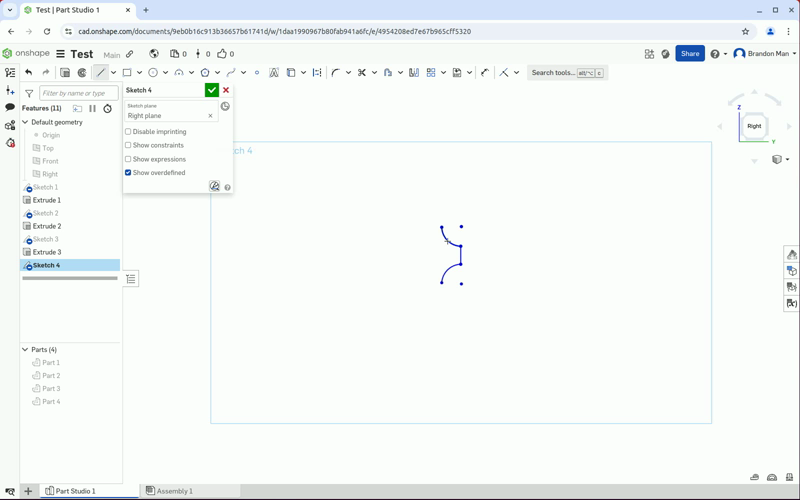
mouse_move(441, 227)
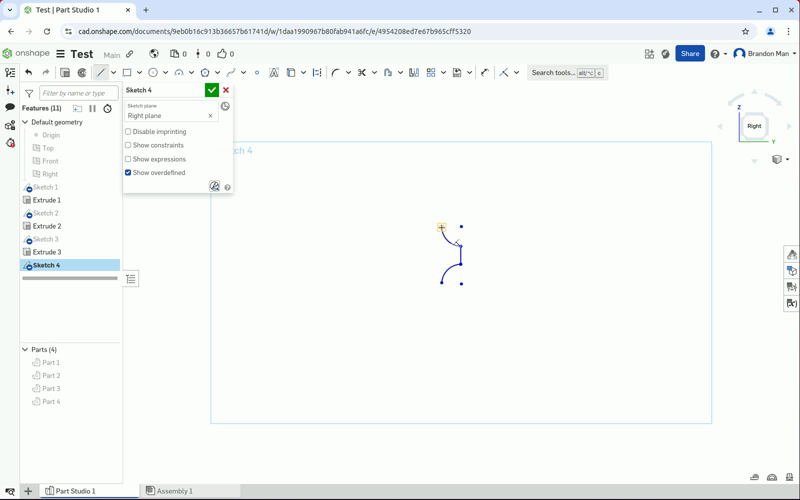
click(441, 227)
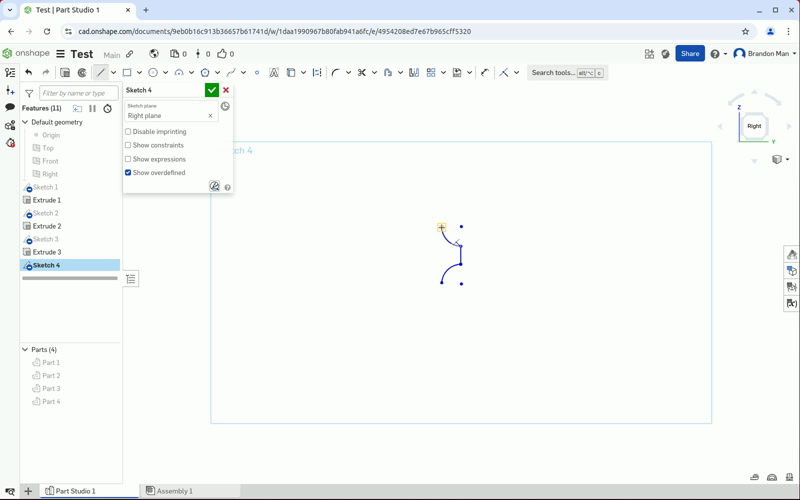
mouse_move(471, 227)
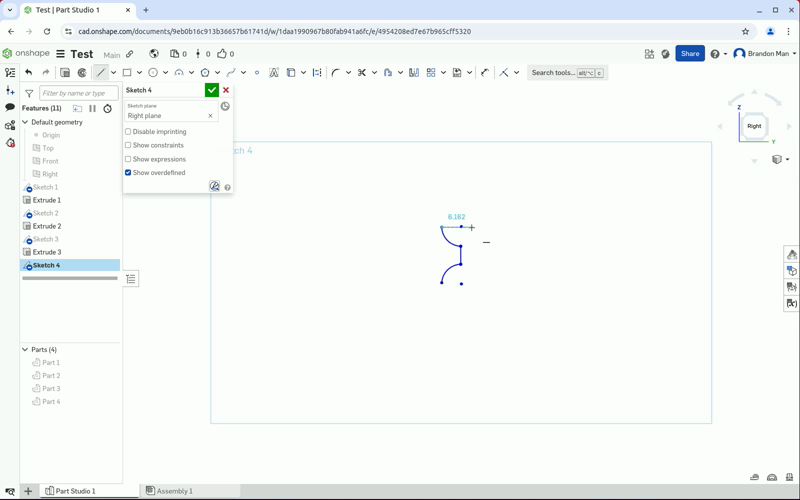
key_down(shift)
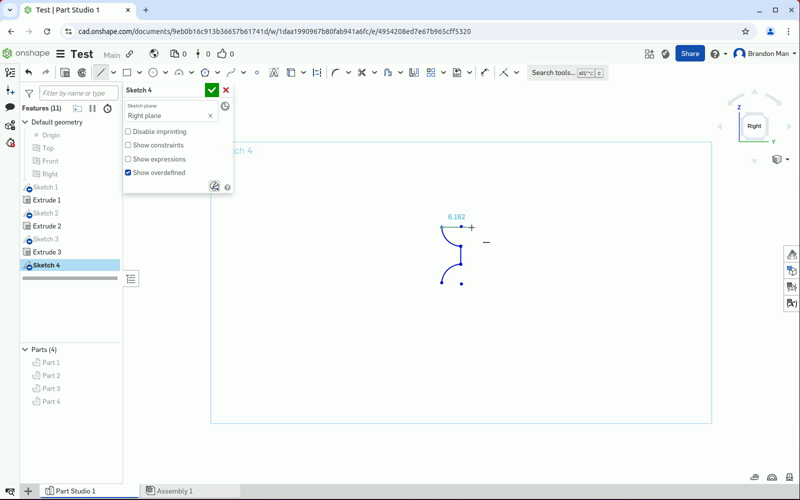
mouse_move(441, 282)
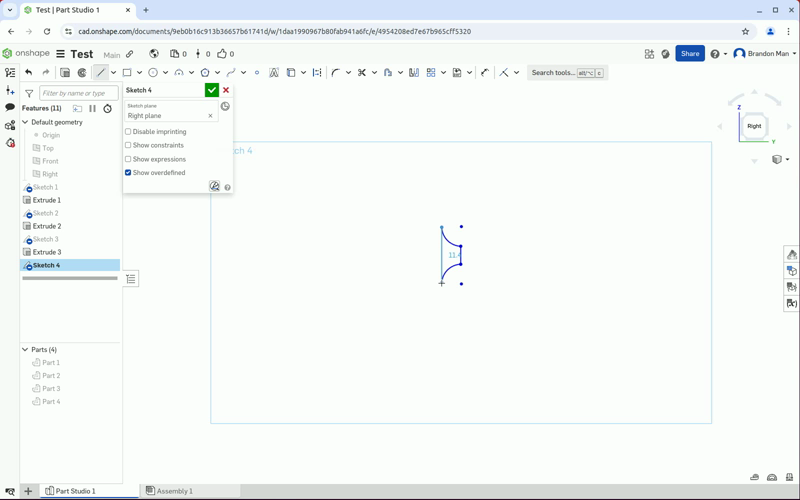
key_up(shift)
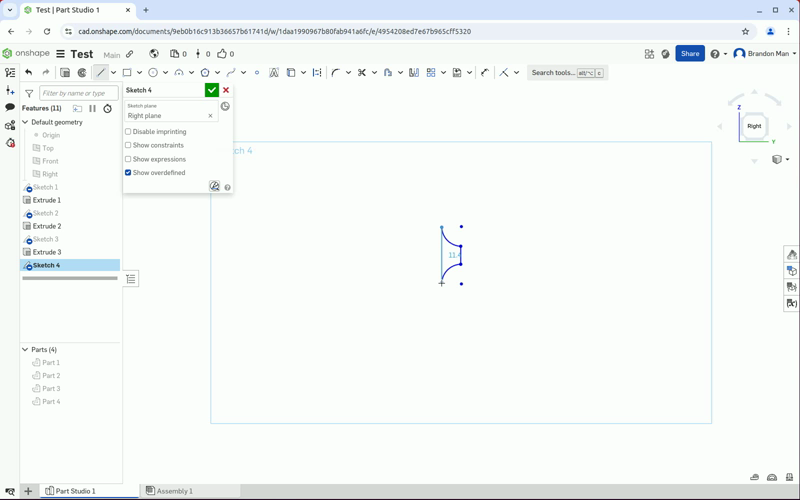
click(441, 282)
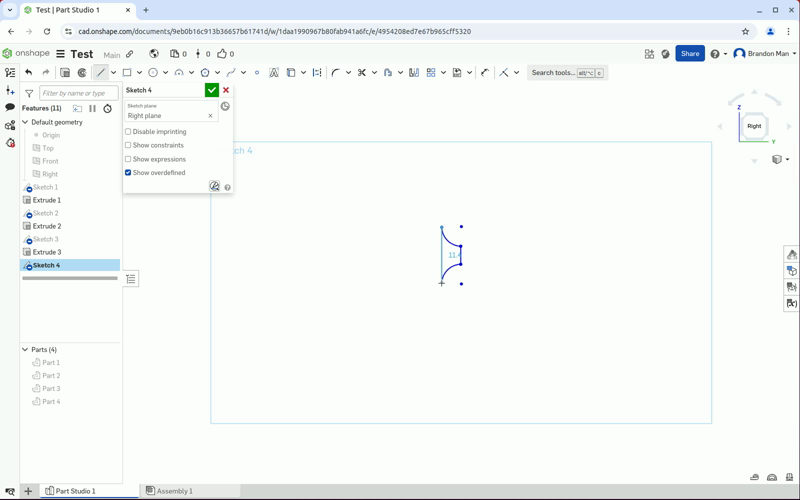
key(esc)
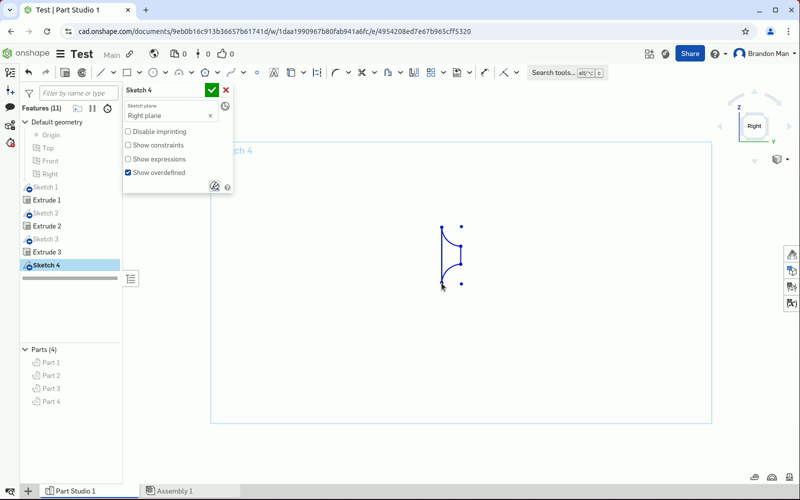
mouse_move(459, 247)
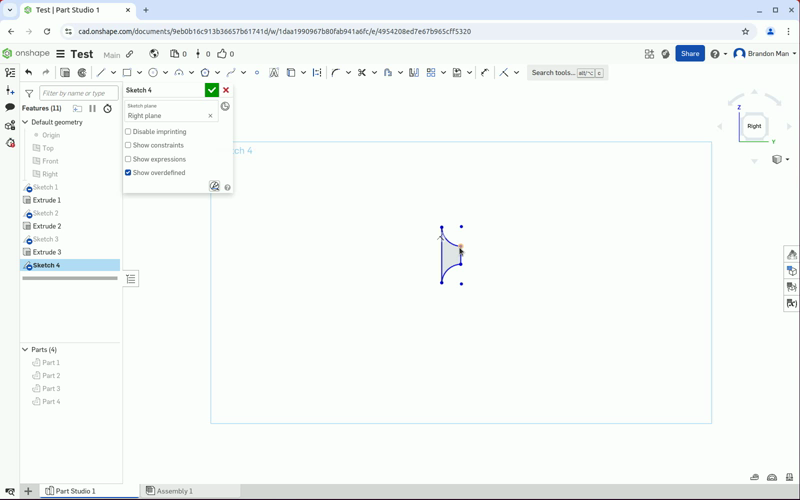
scroll(6)
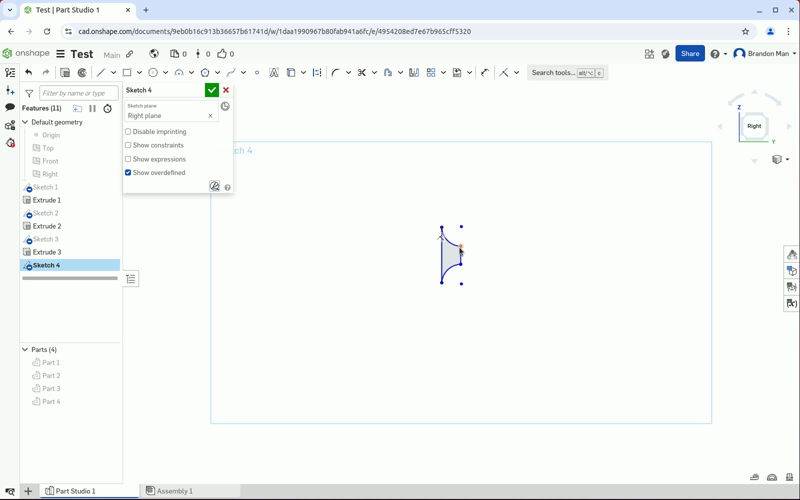
scroll(6)
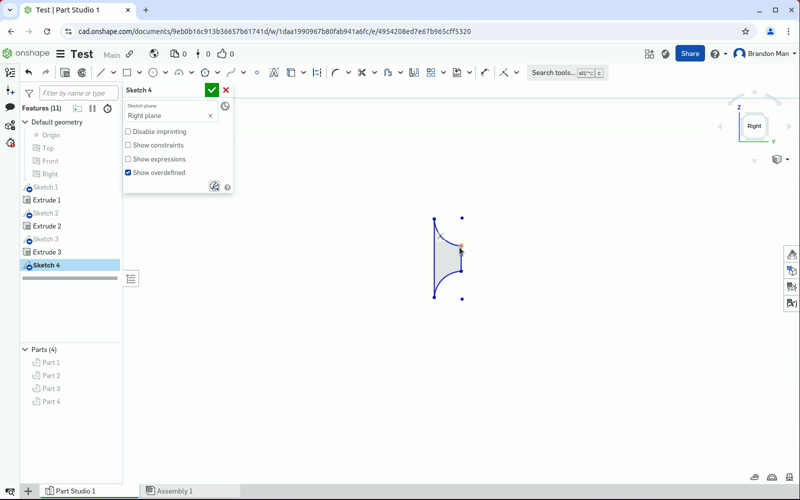
scroll(6)
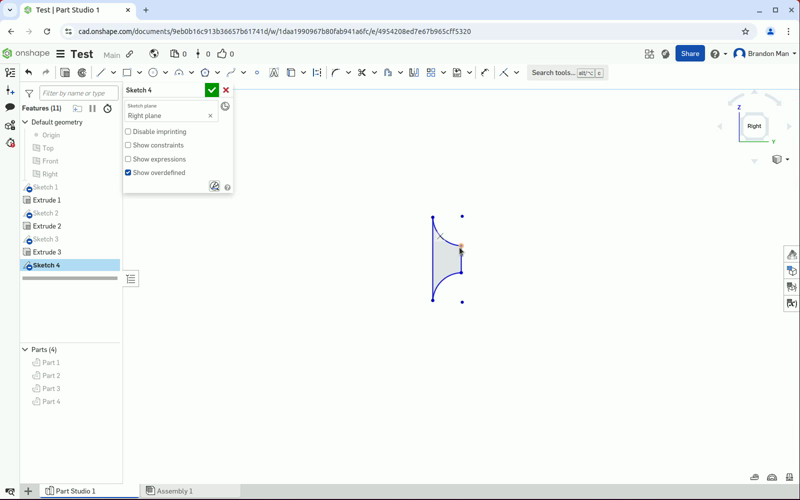
scroll(6)
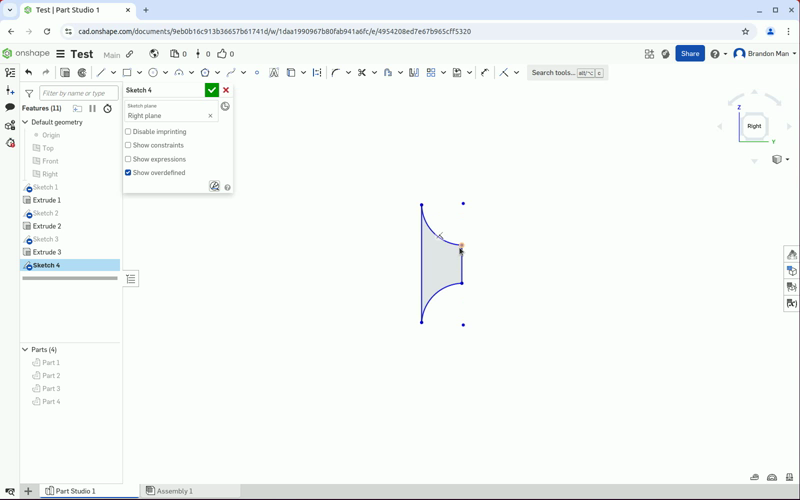
scroll(6)
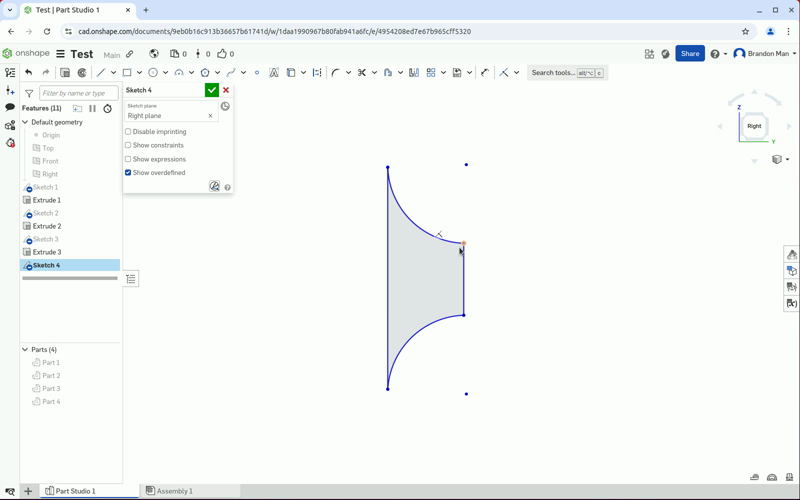
scroll(6)
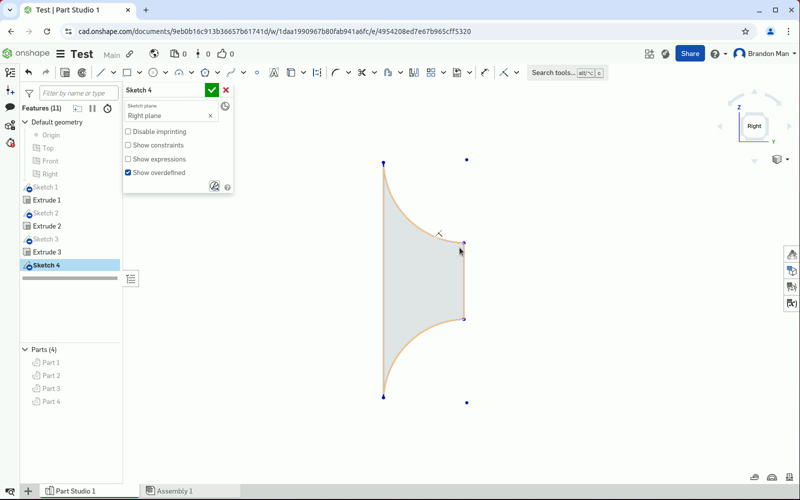
scroll(6)
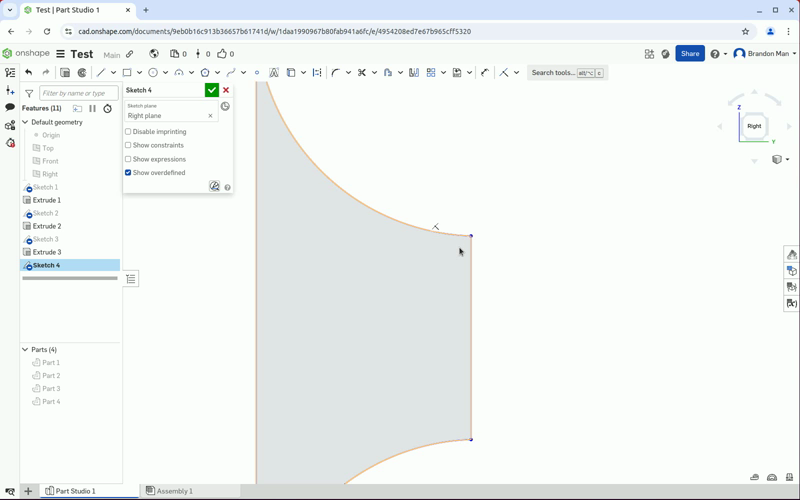
click(459, 247)
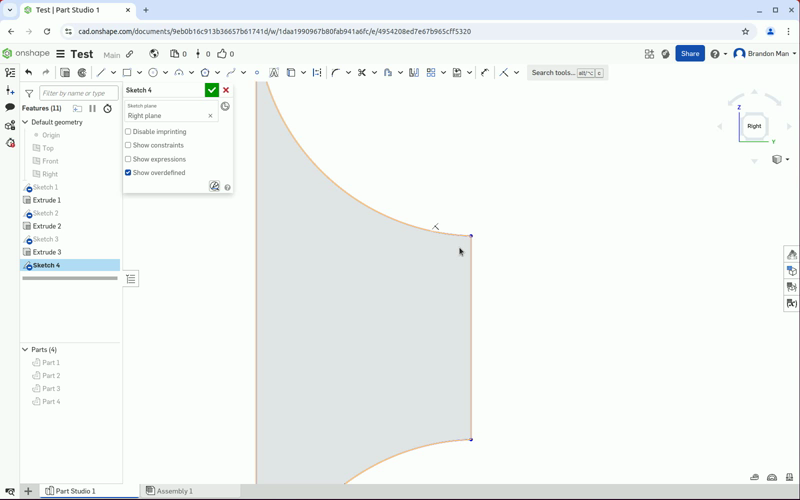
scroll(-6)
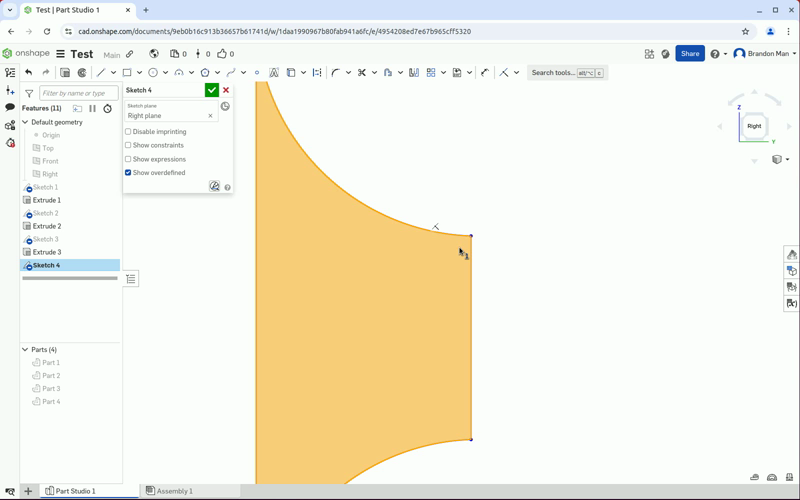
scroll(-6)
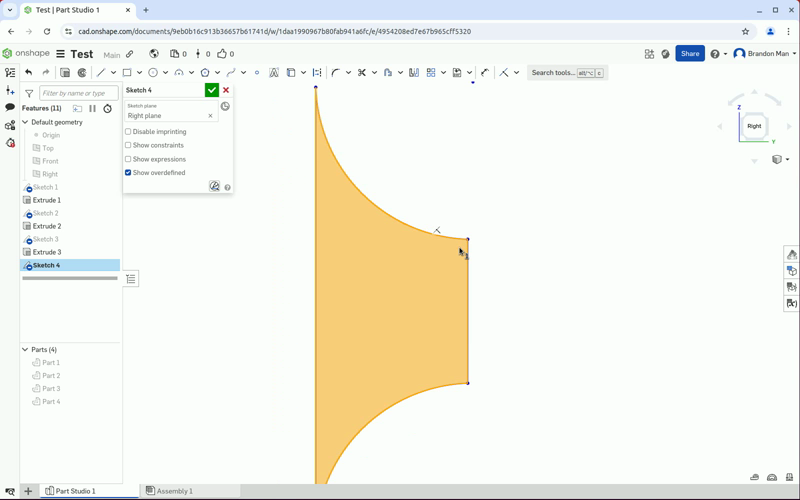
scroll(-6)
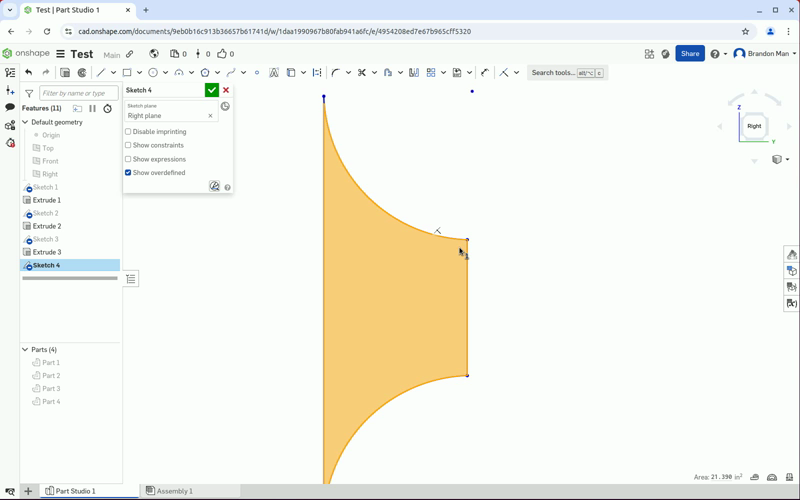
scroll(-6)
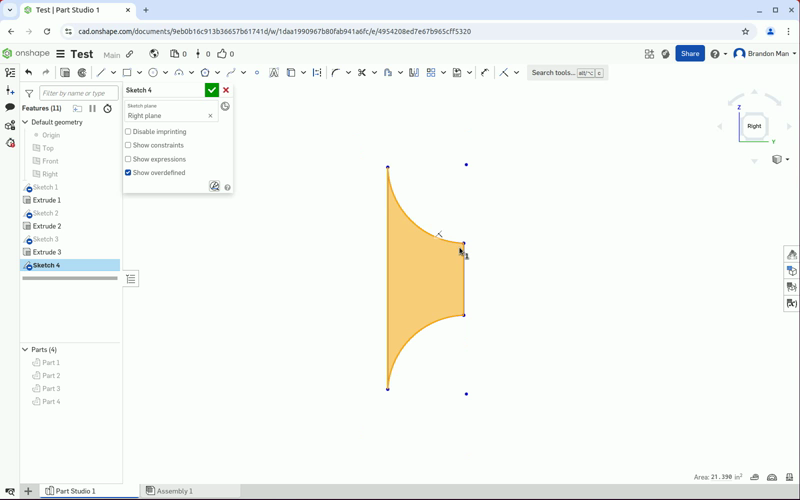
scroll(-6)
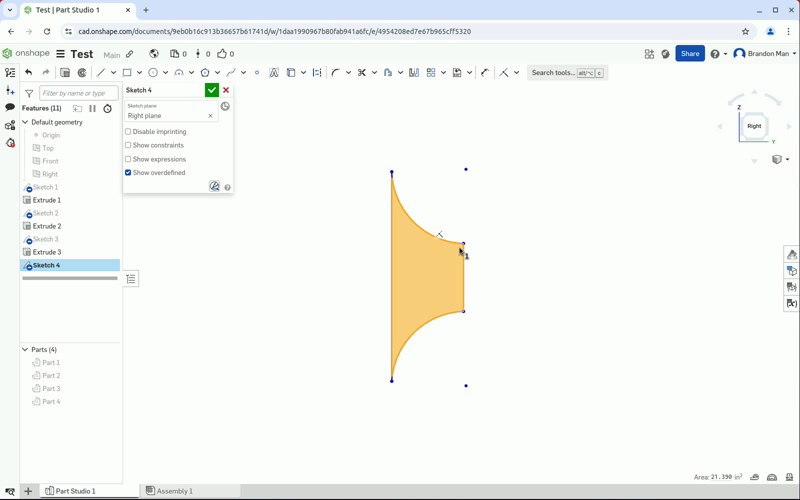
scroll(-6)
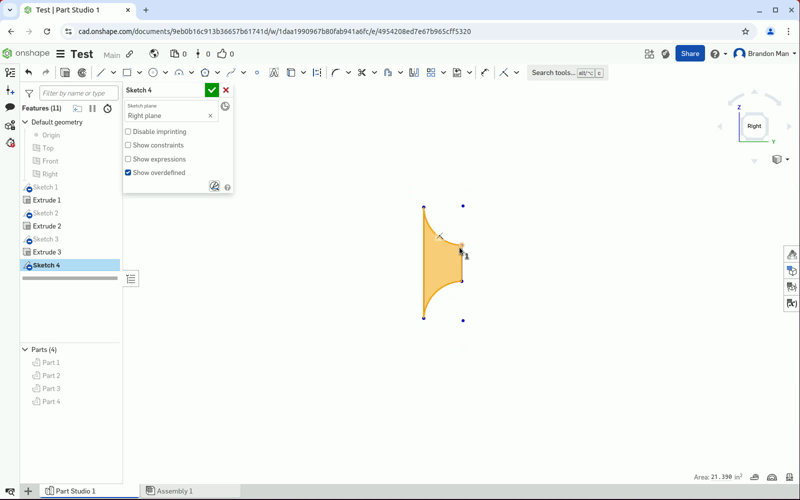
scroll(-6)
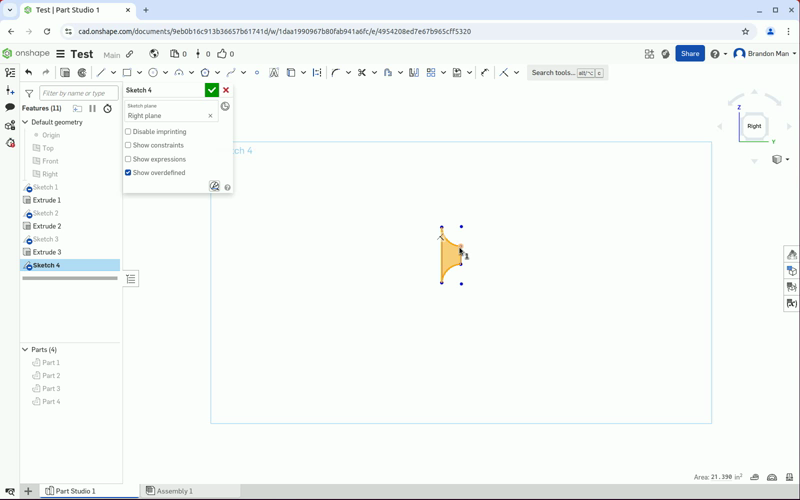
mouse_move(73, 352)
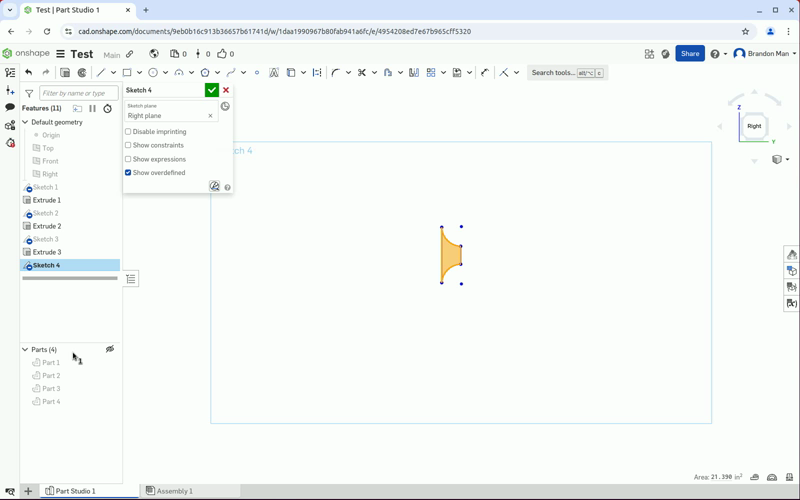
key(shift+y)
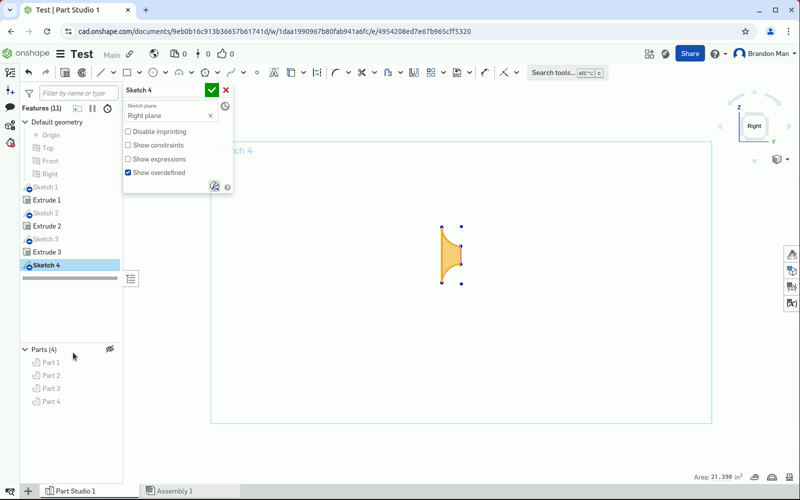
key(shift+e)
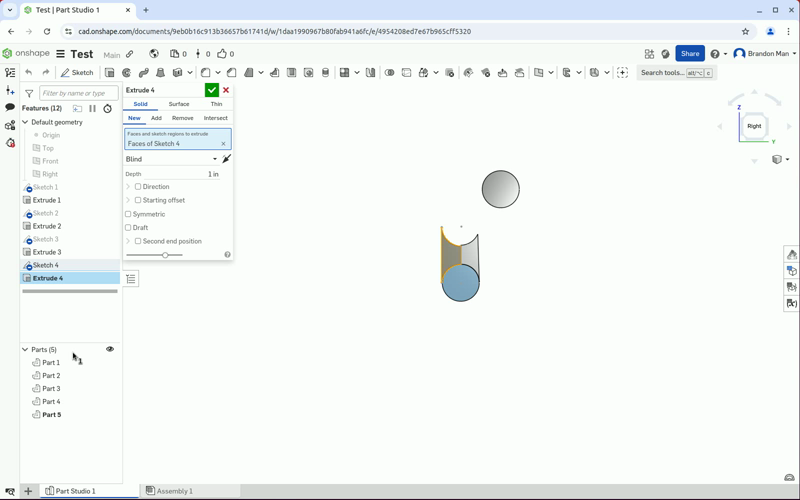
mouse_move(143, 106)
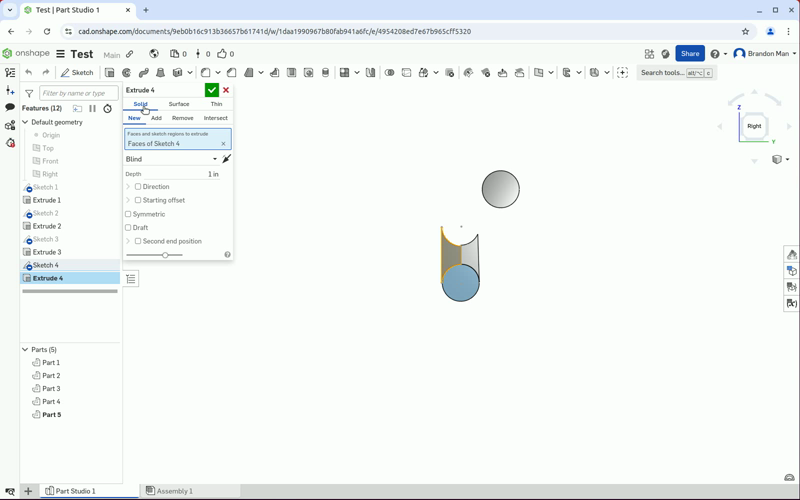
click(143, 106)
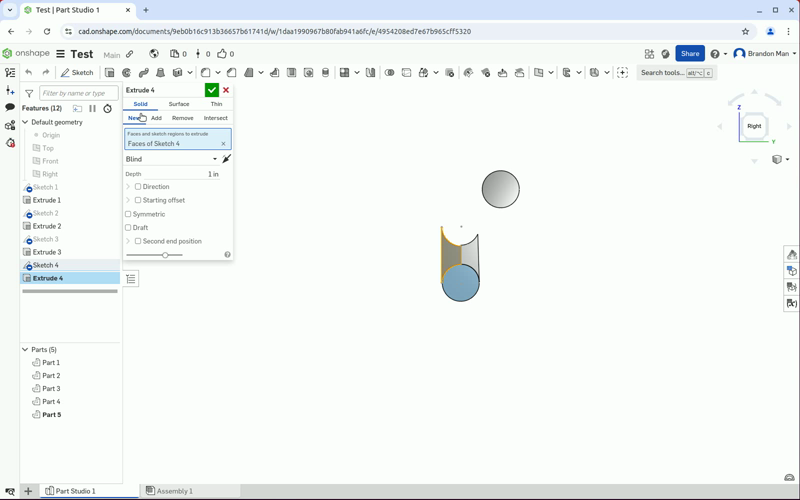
mouse_move(137, 120)
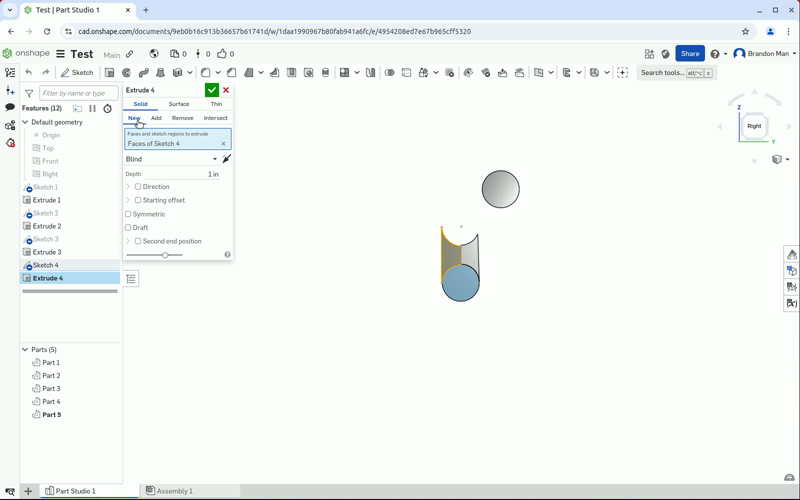
click(137, 120)
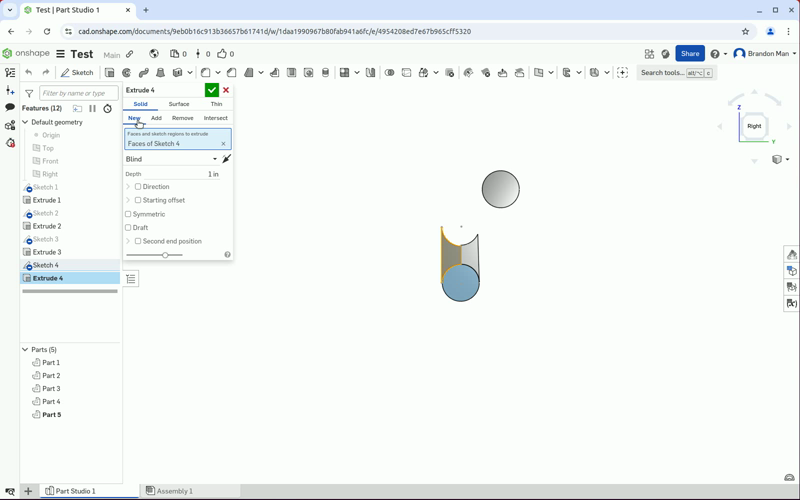
key(tab, 4)
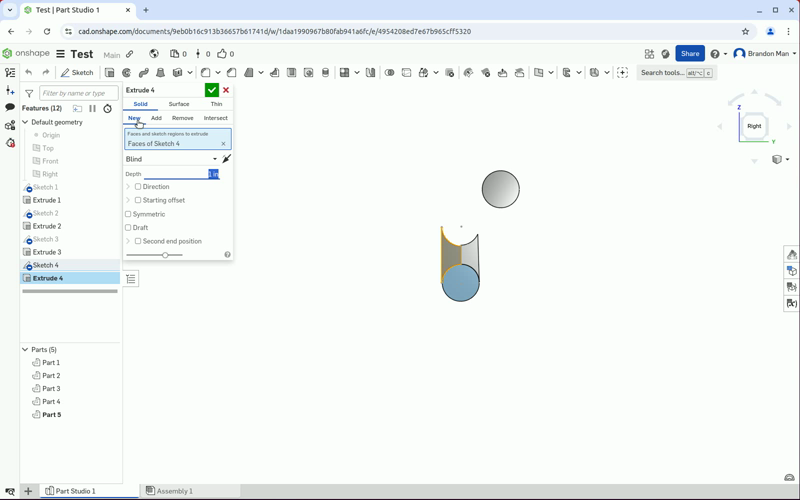
text(0.963)
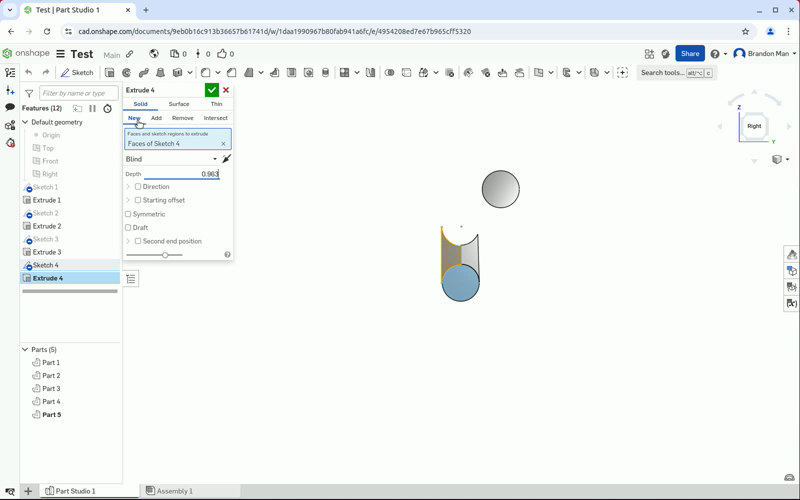
key(enter)
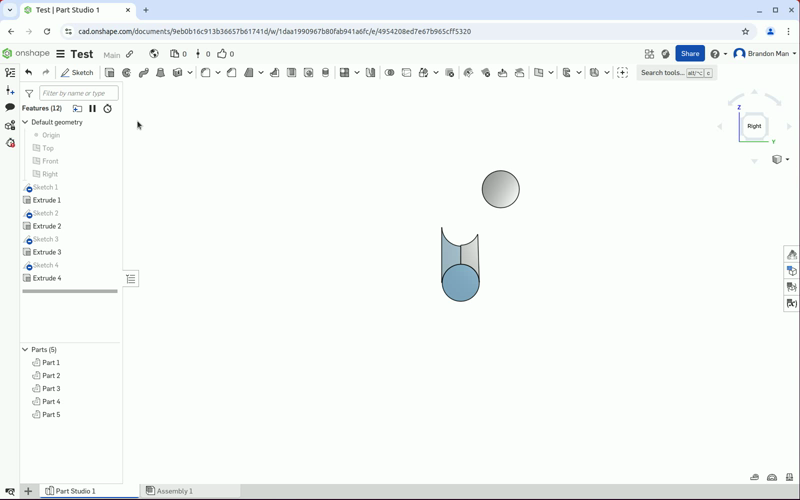
key(shift+h)
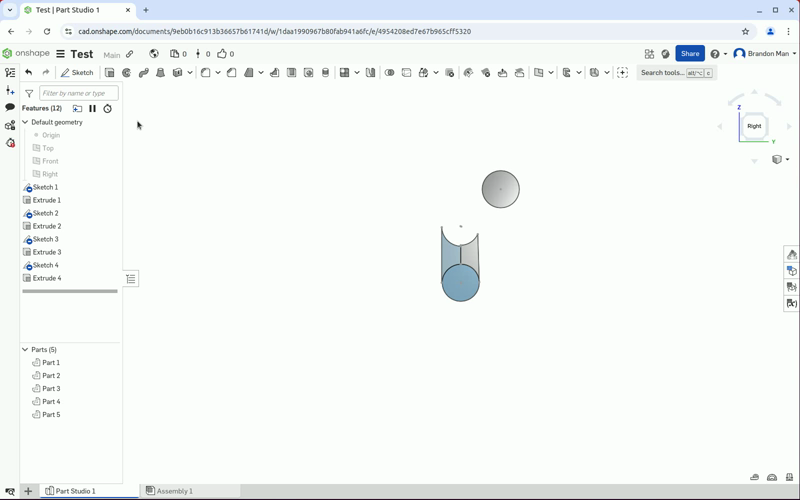
key(shift+h)
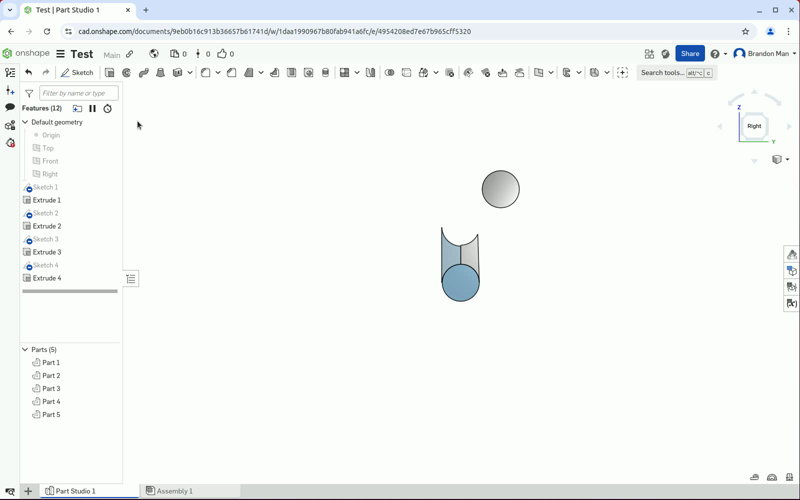
mouse_move(73, 189)
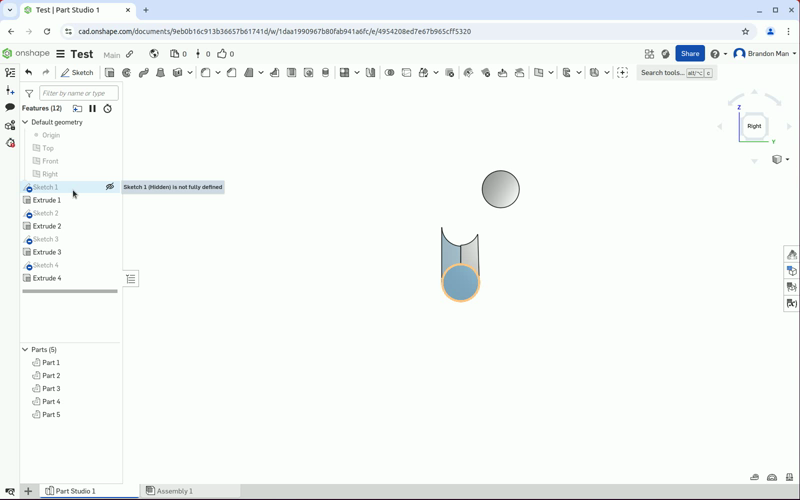
click(73, 189)
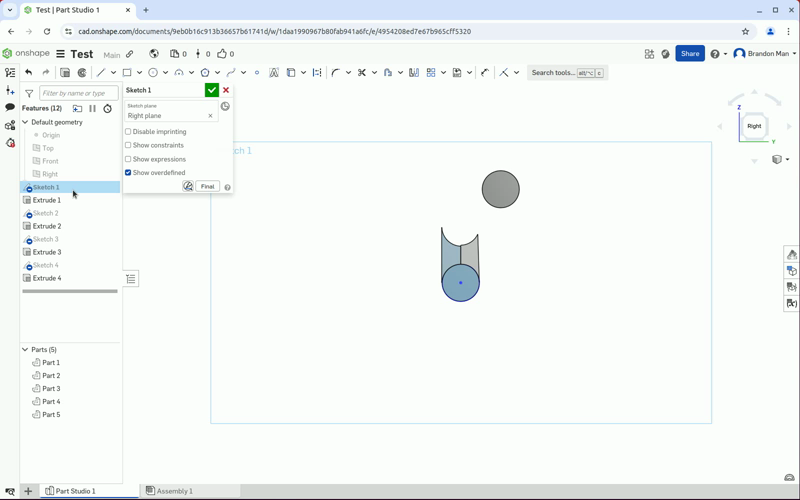
mouse_move(229, 92)
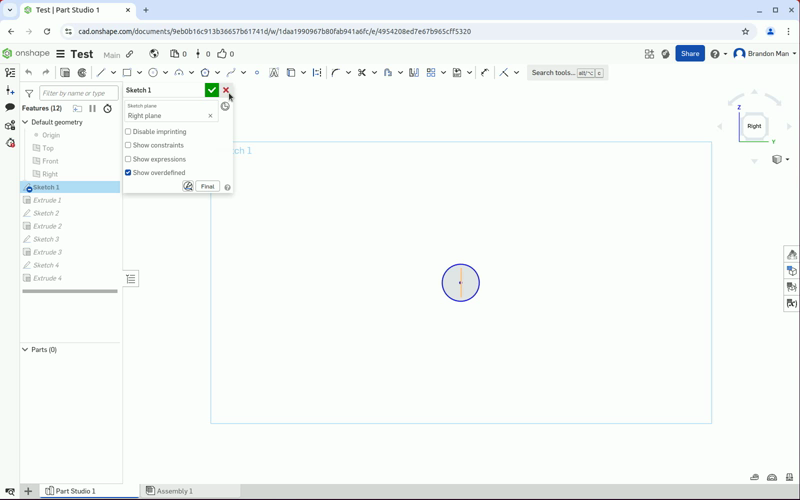
click(229, 92)
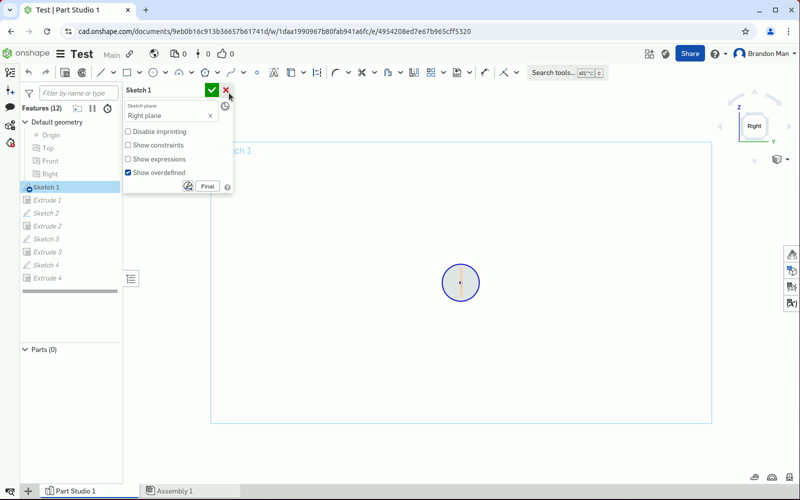
key(shift+s)
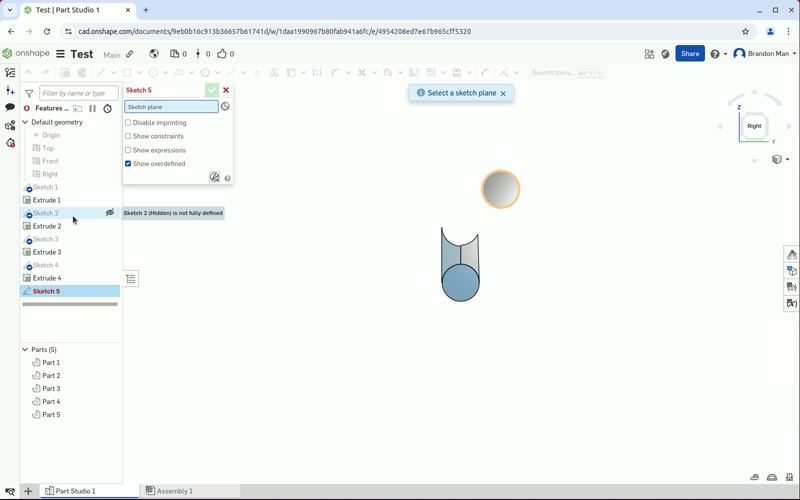
scroll(3)
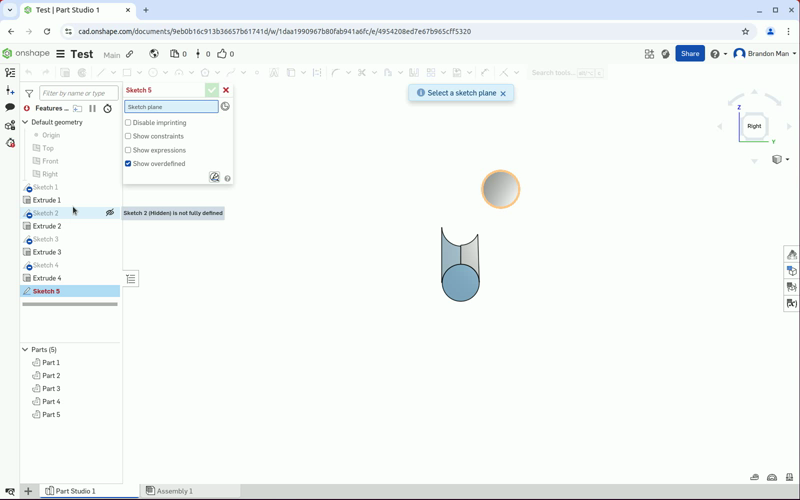
mouse_move(73, 176)
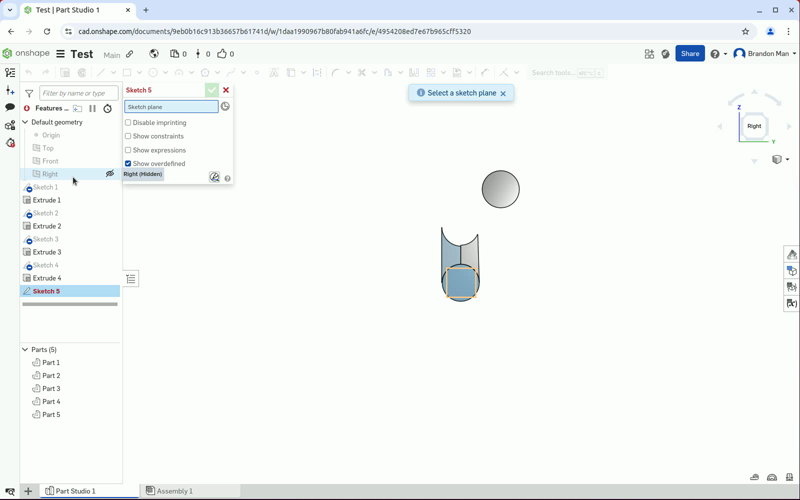
click(73, 176)
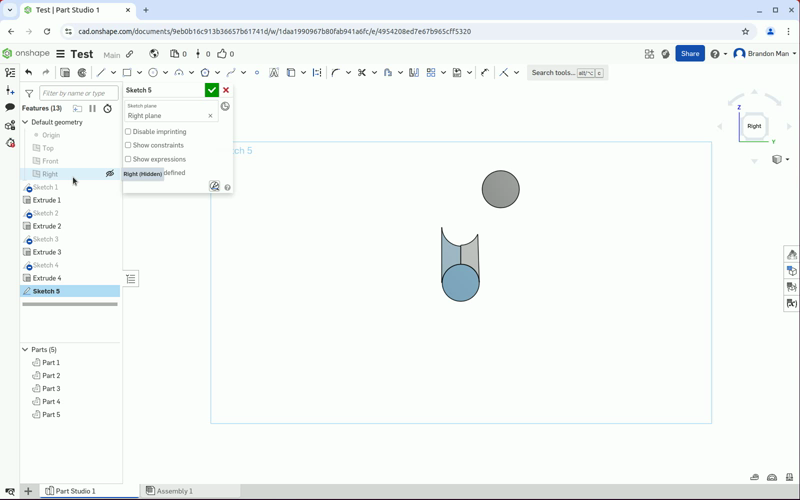
mouse_move(73, 352)
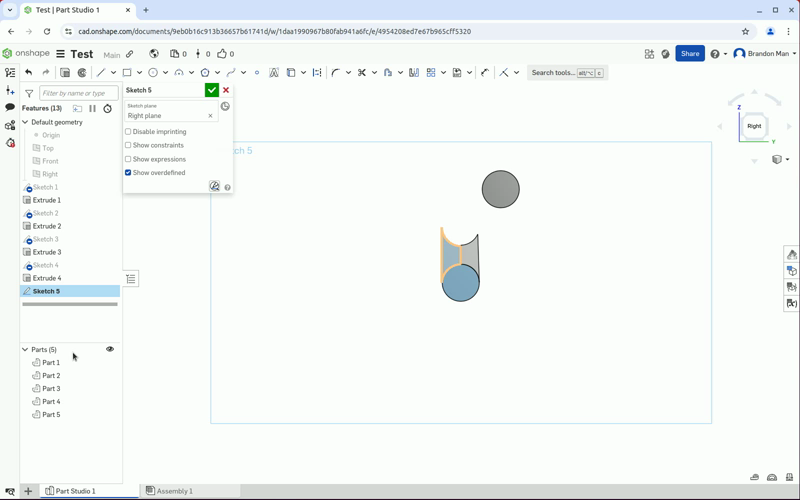
key(y)
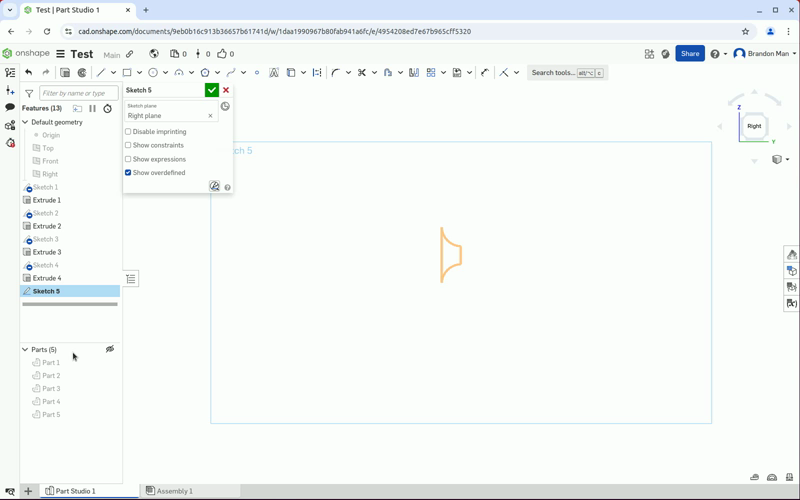
key(a)
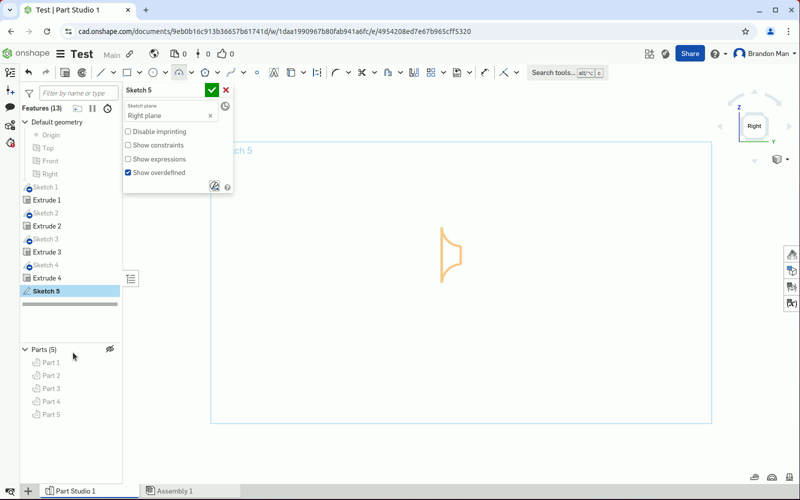
key_down(shift)
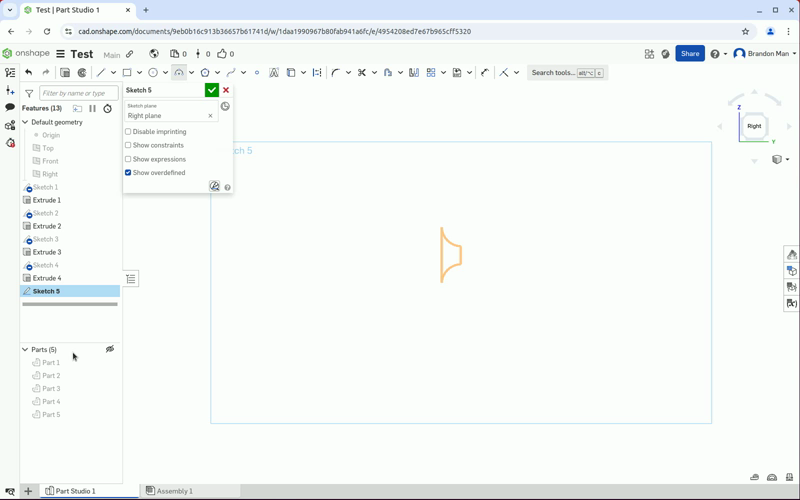
mouse_move(460, 246)
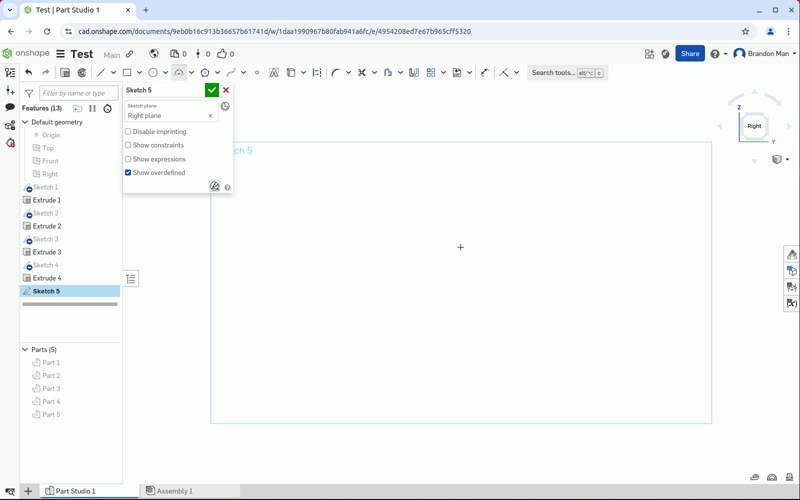
click(460, 246)
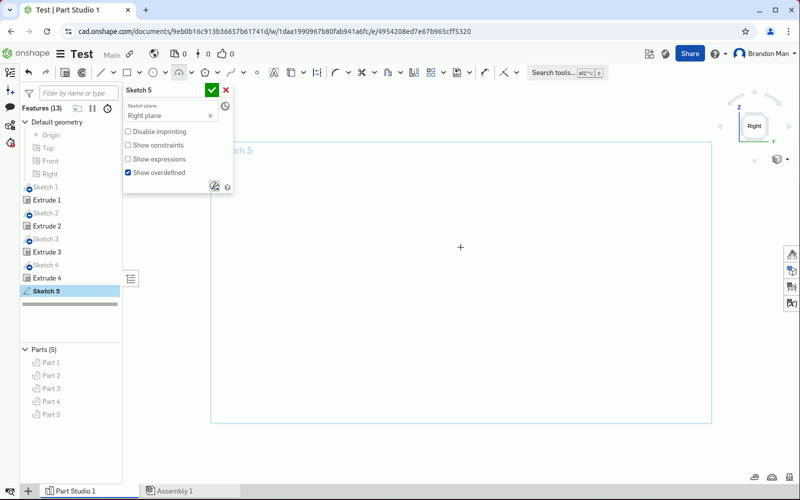
key_up(shift)
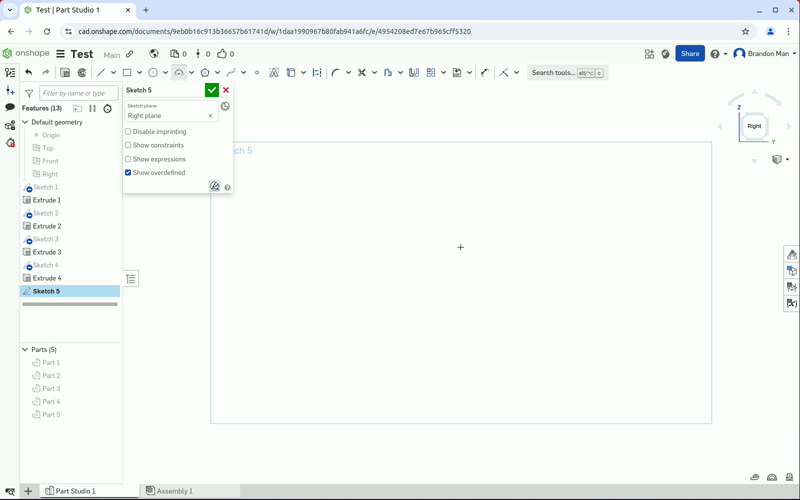
key_down(shift)
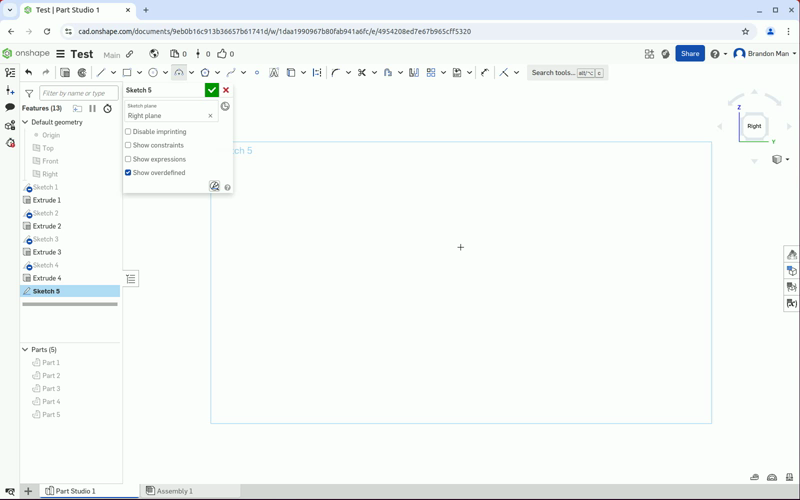
mouse_move(479, 234)
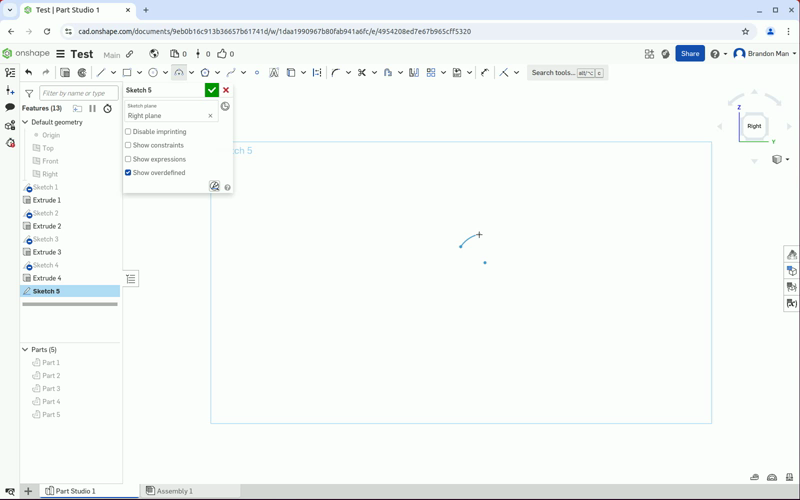
click(479, 234)
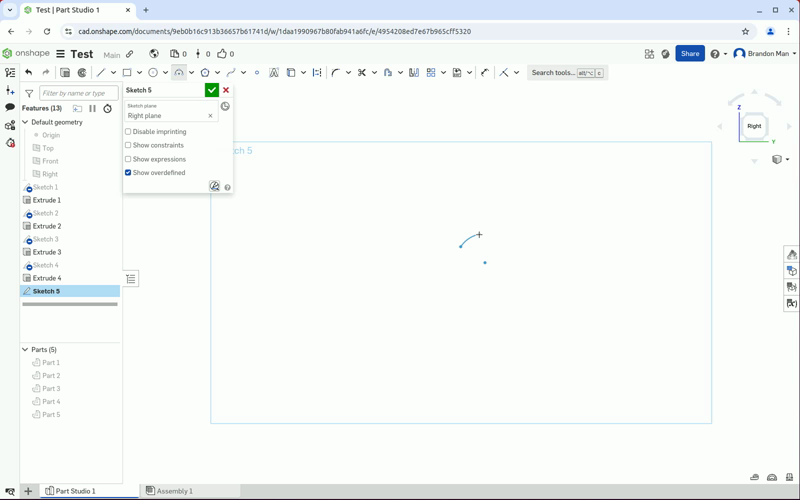
mouse_move(471, 243)
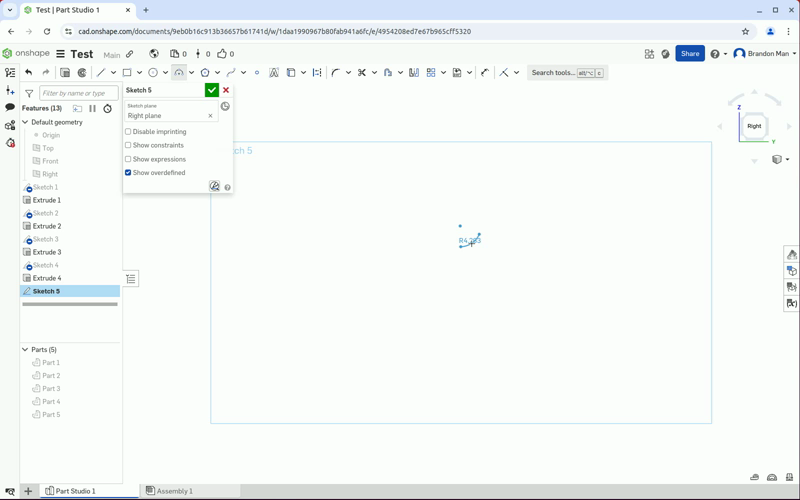
click(471, 243)
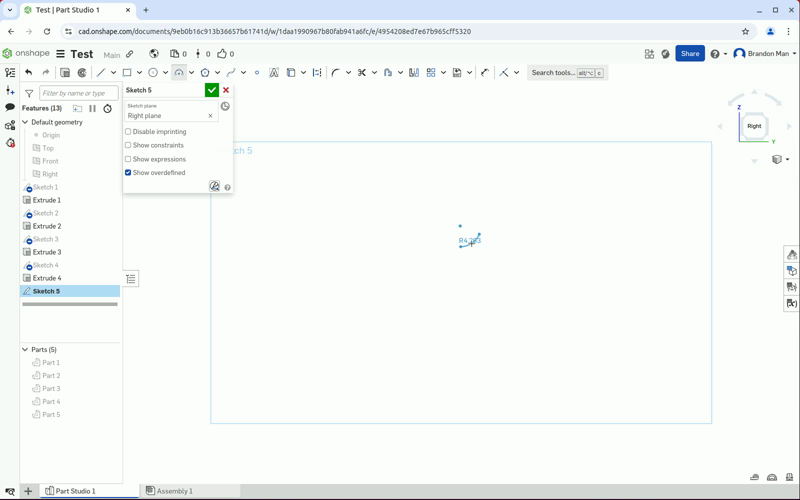
key_up(shift)
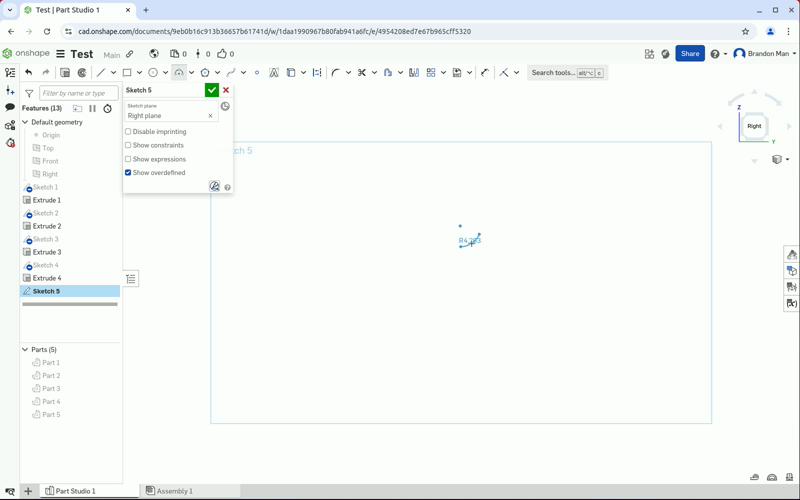
key(esc)
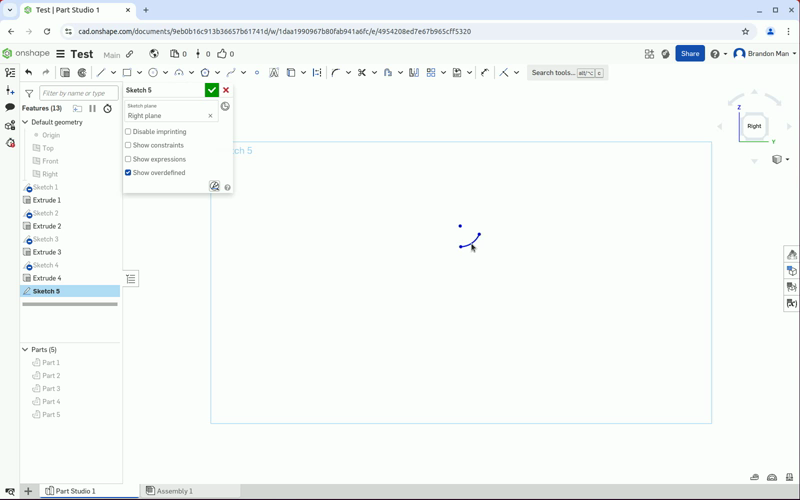
key(l)
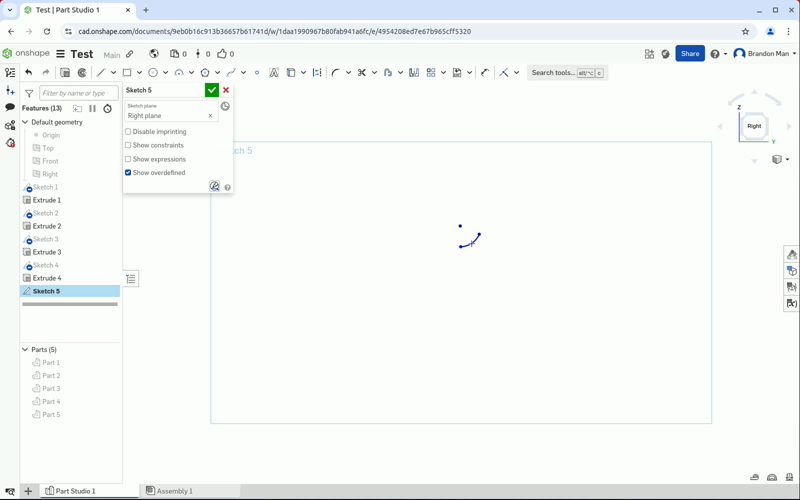
mouse_move(479, 234)
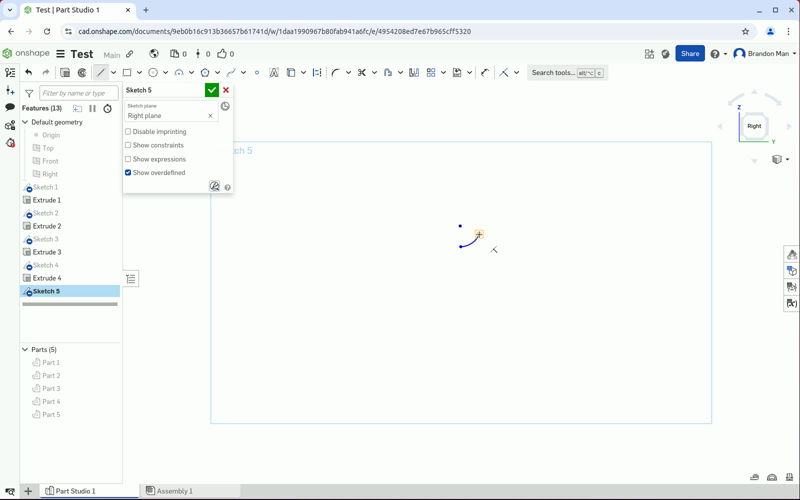
click(479, 234)
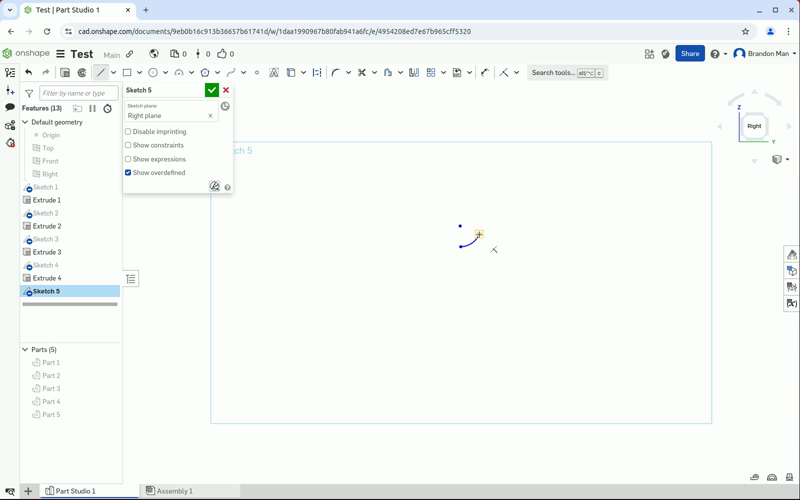
key_down(shift)
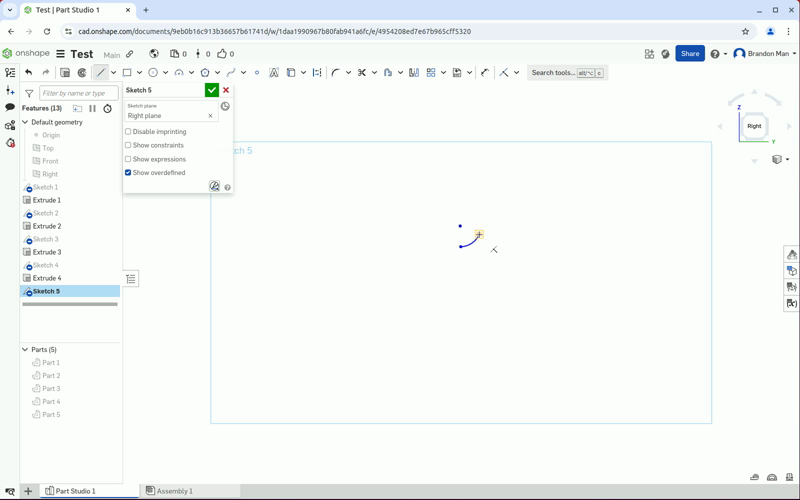
mouse_move(509, 234)
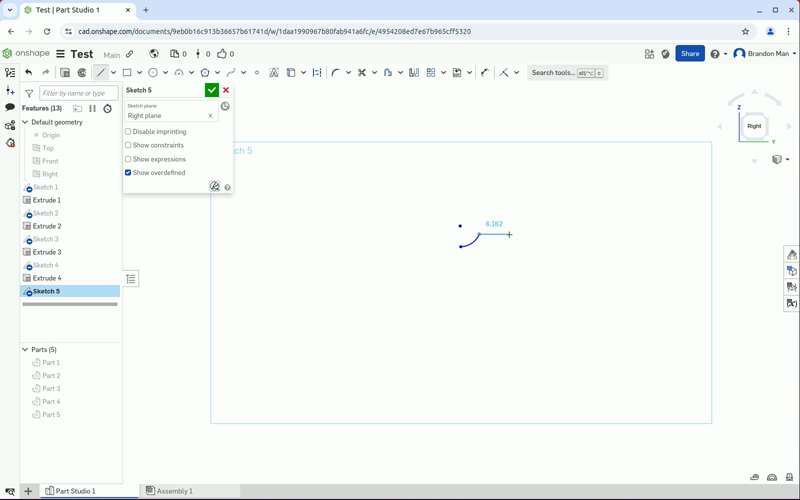
mouse_move(460, 226)
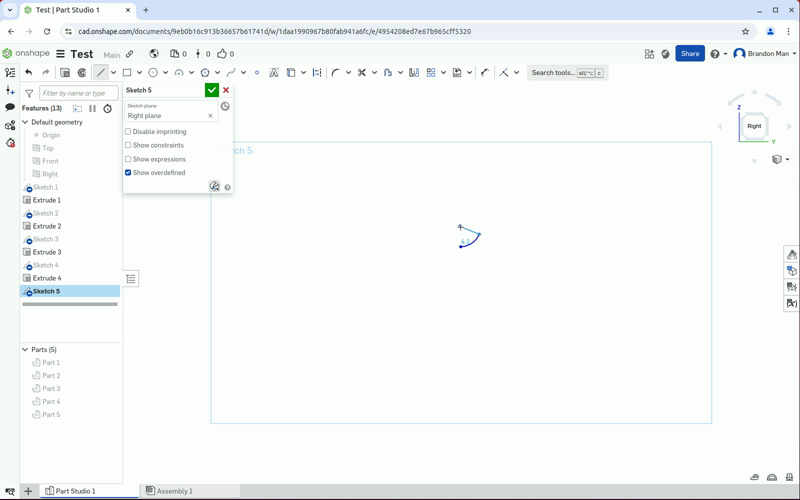
click(460, 226)
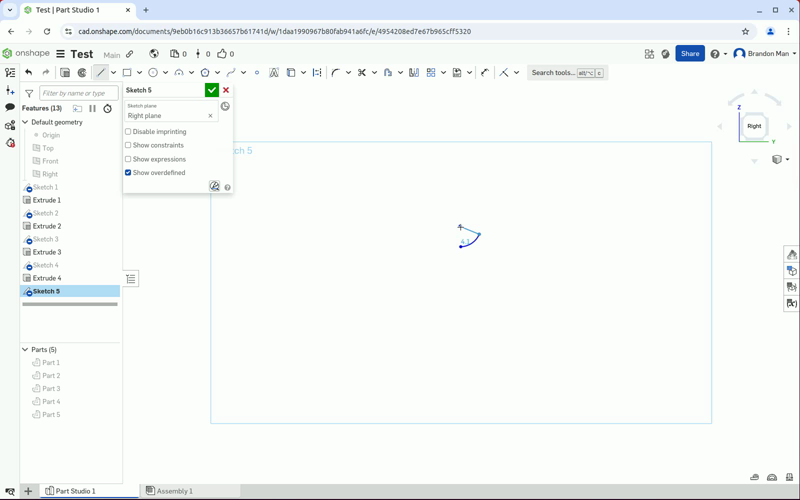
key_up(shift)
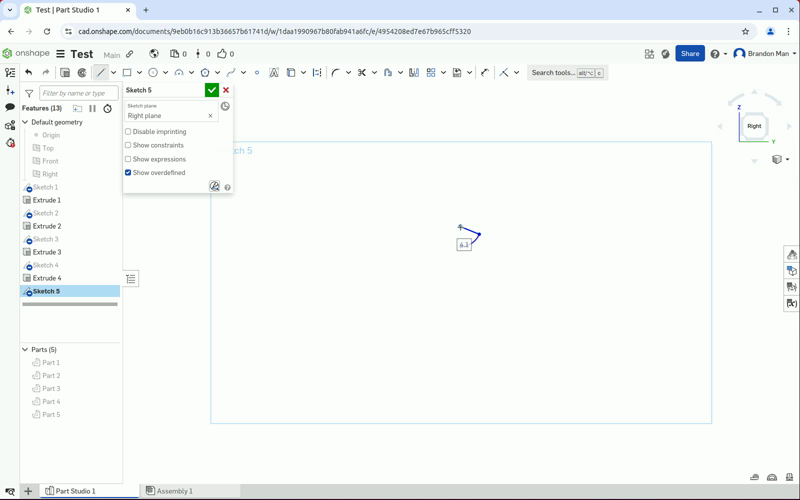
mouse_move(490, 226)
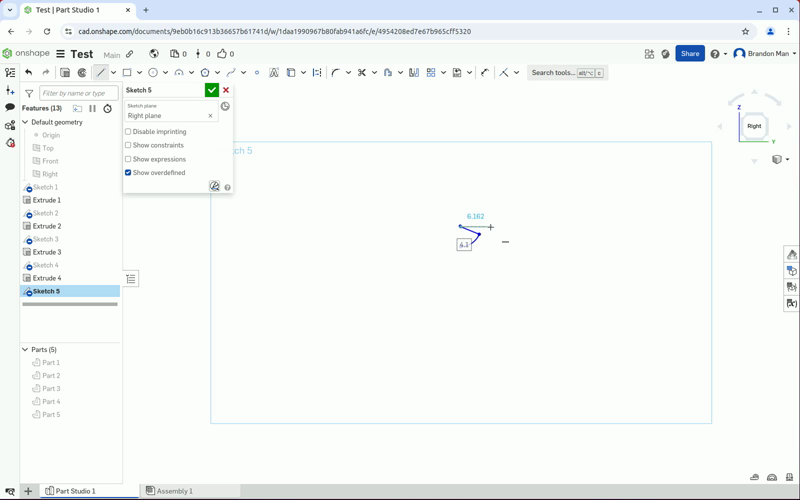
key_down(shift)
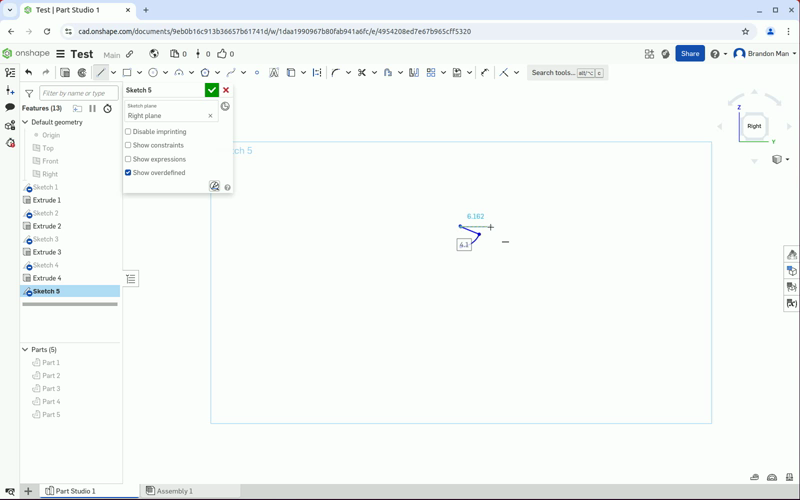
mouse_move(460, 246)
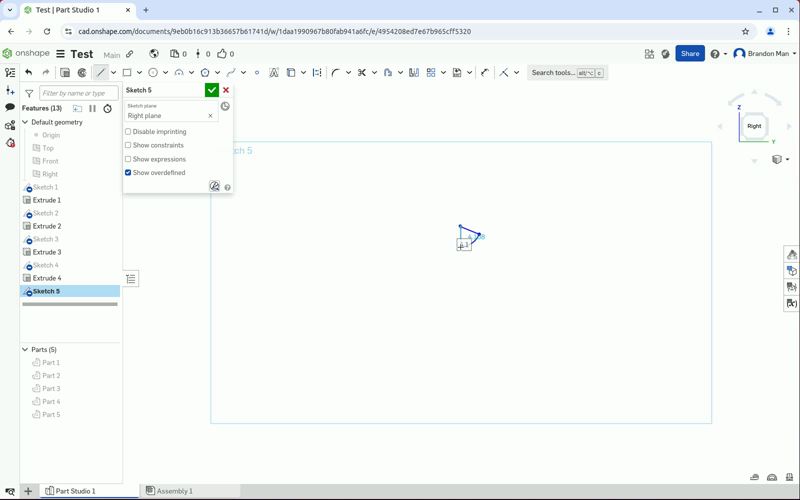
key_up(shift)
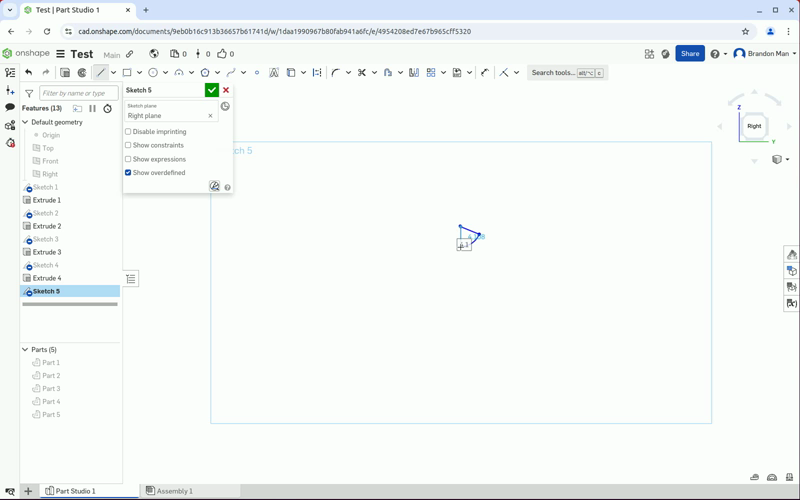
click(460, 246)
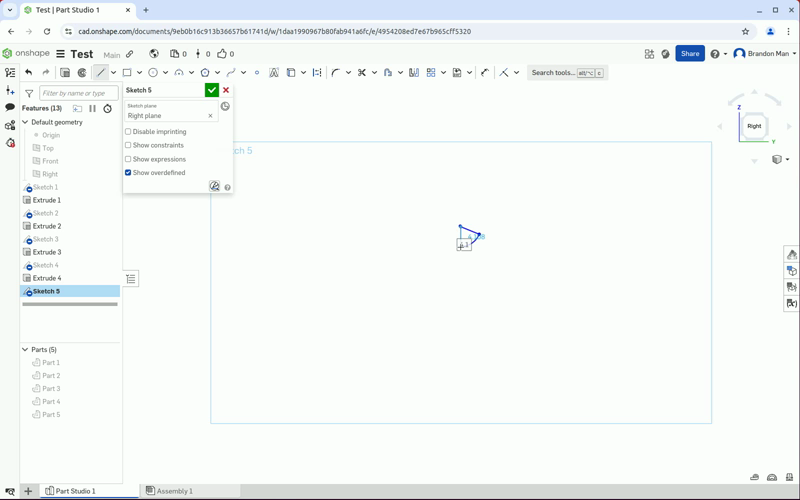
key(esc)
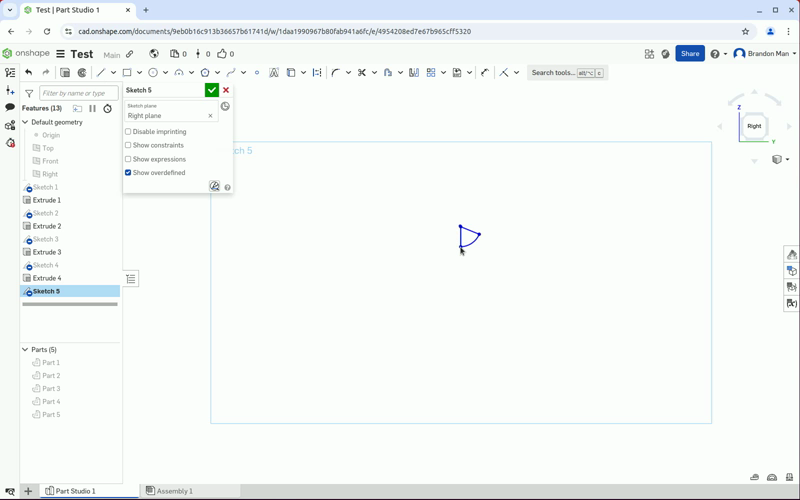
mouse_move(461, 229)
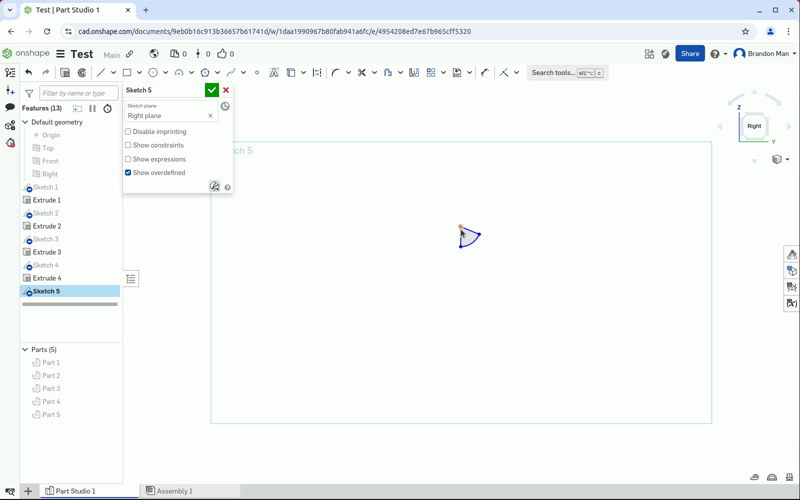
scroll(6)
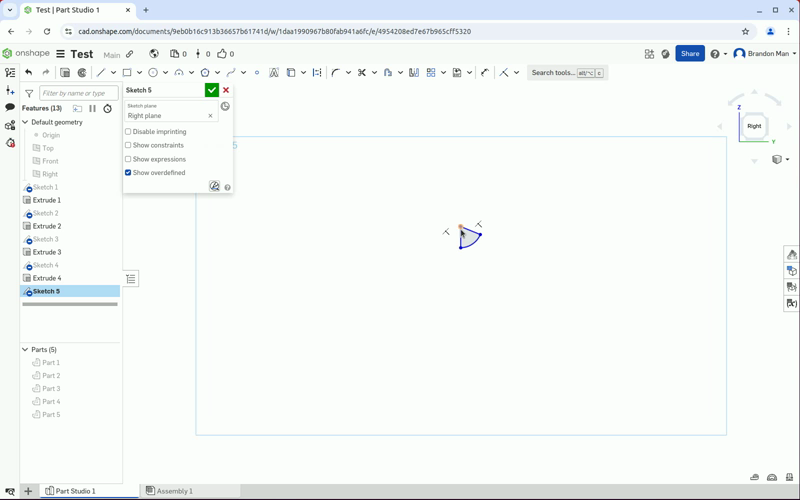
scroll(6)
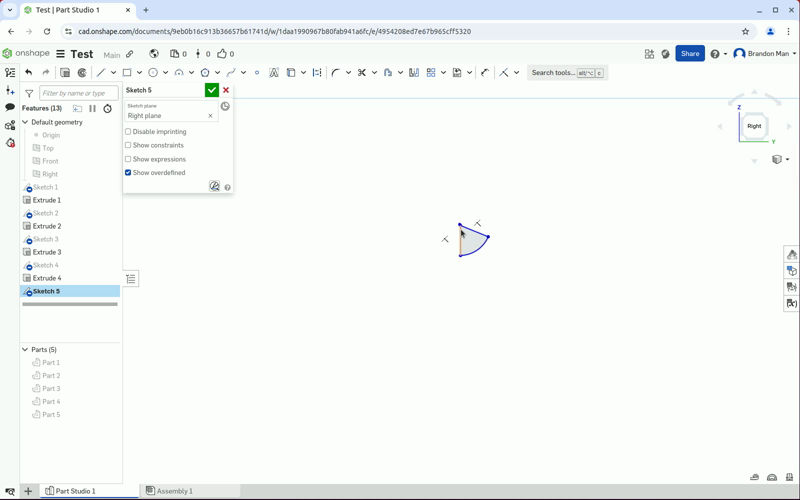
scroll(6)
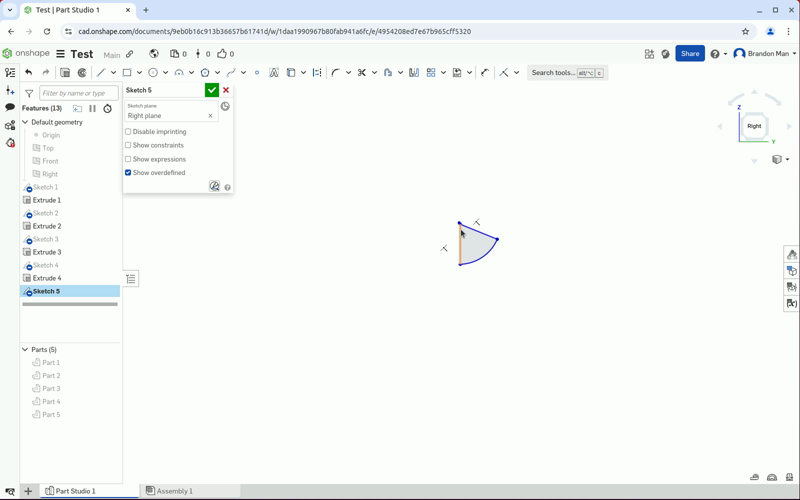
scroll(6)
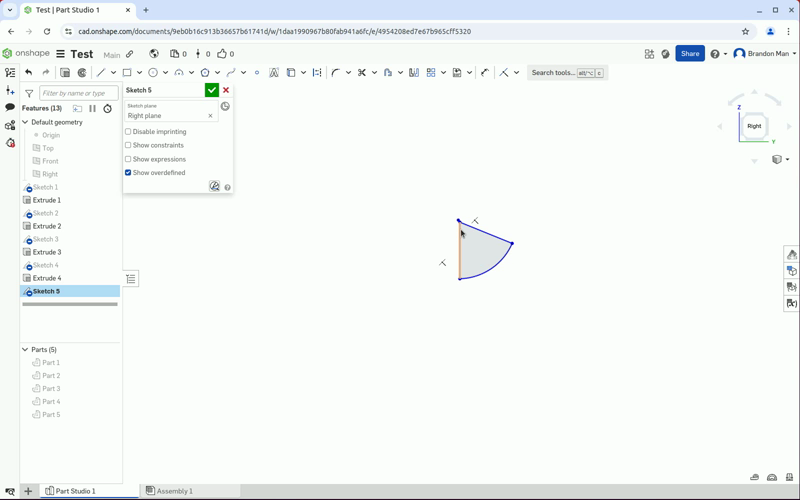
scroll(6)
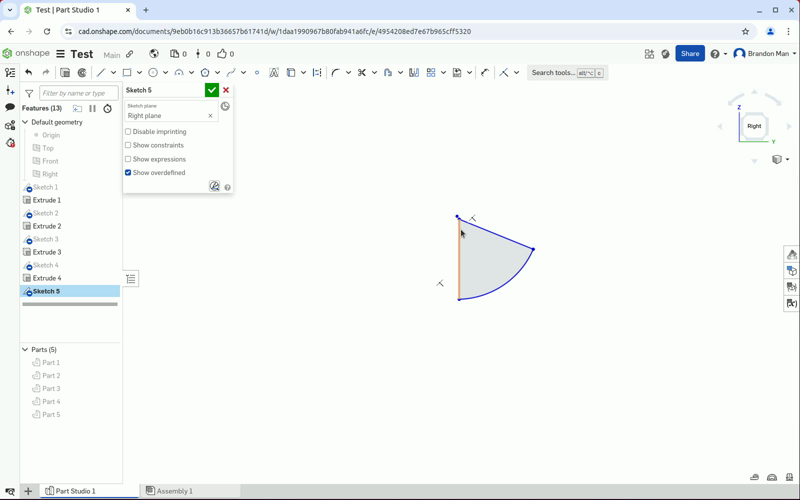
scroll(6)
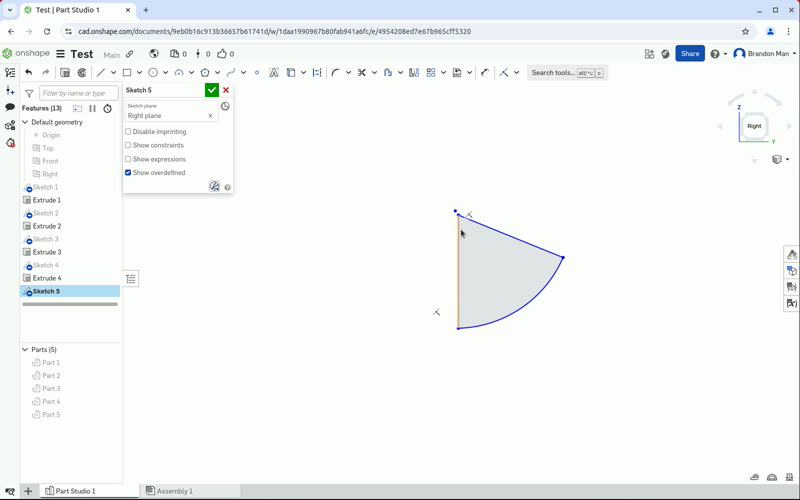
scroll(6)
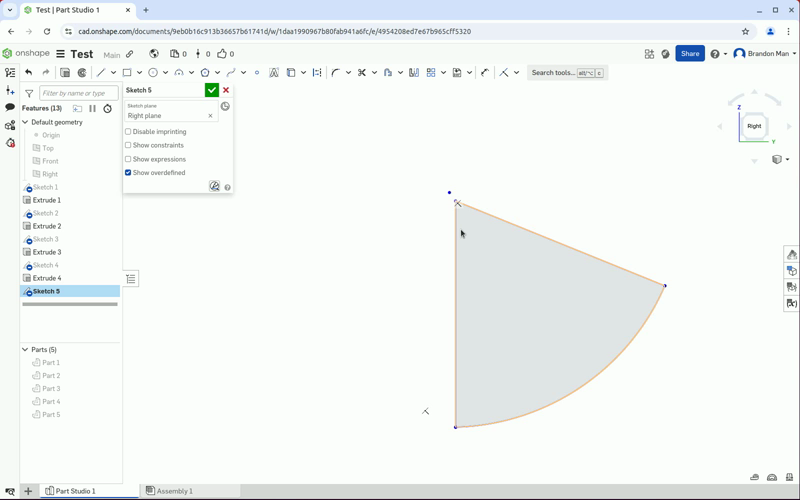
click(461, 229)
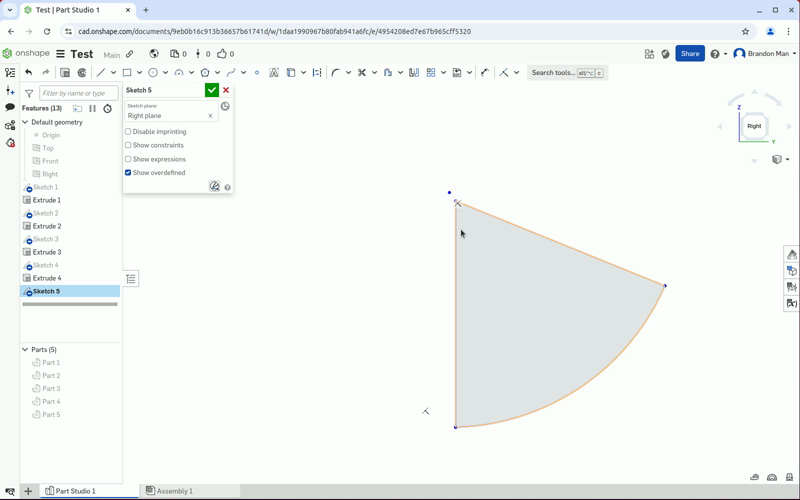
scroll(-6)
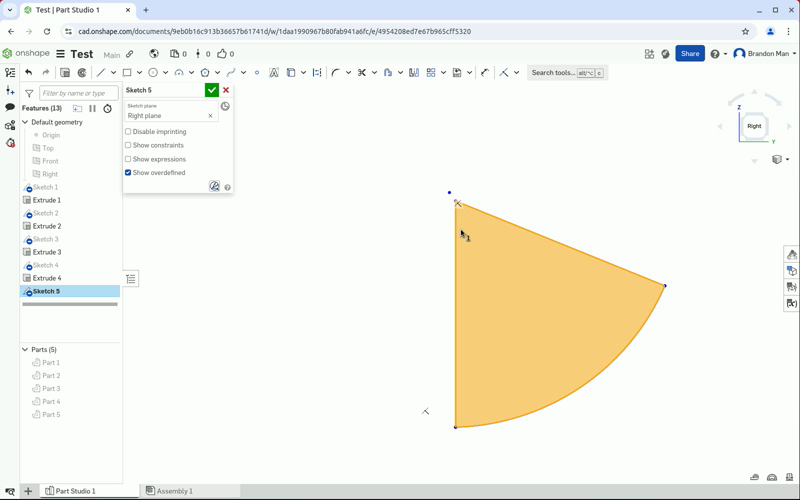
scroll(-6)
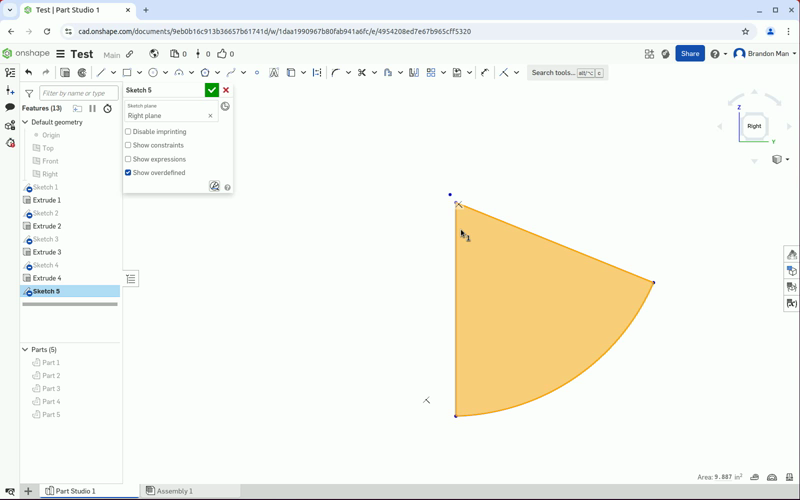
scroll(-6)
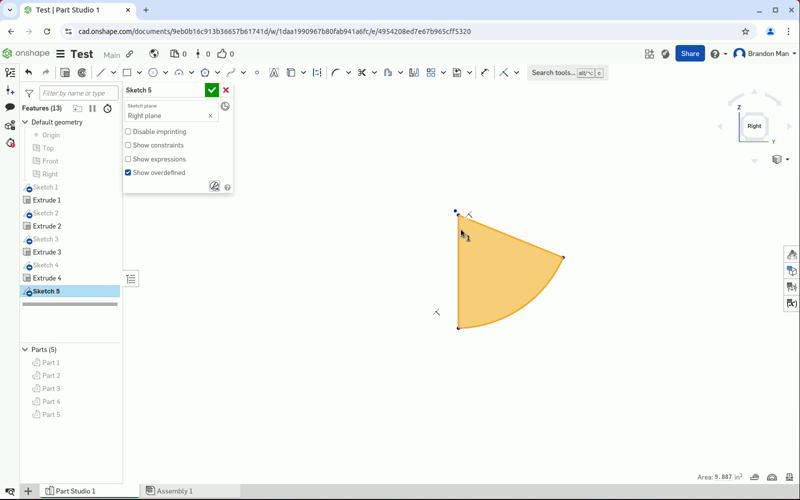
scroll(-6)
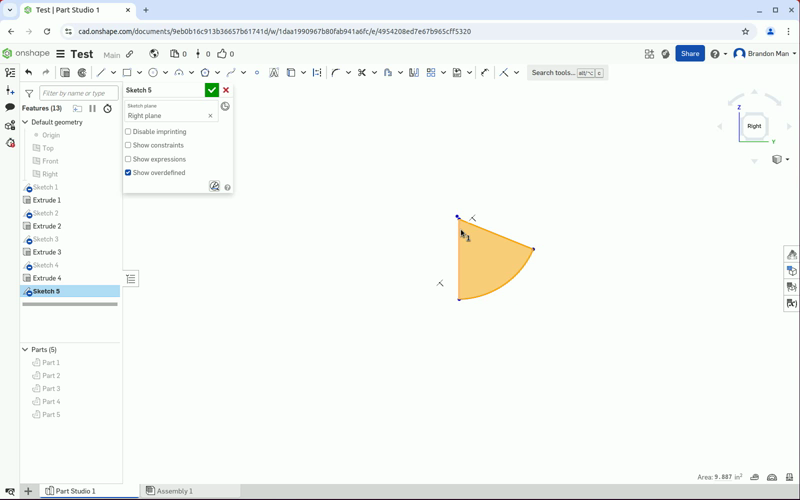
scroll(-6)
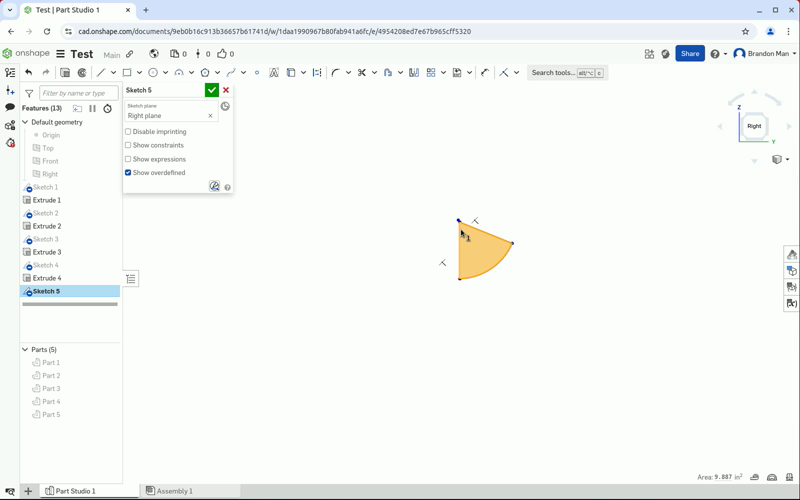
scroll(-6)
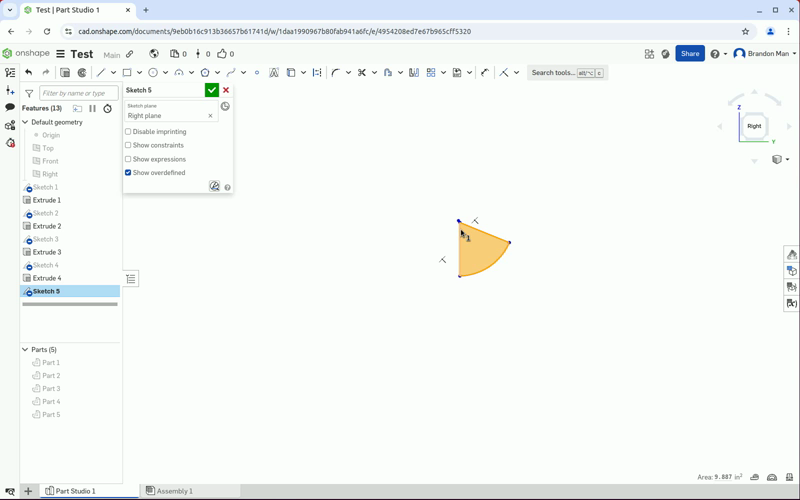
scroll(-6)
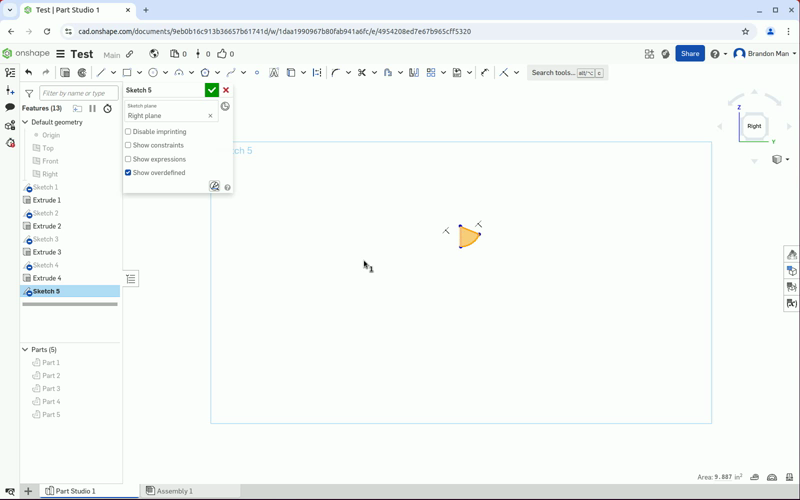
mouse_move(73, 352)
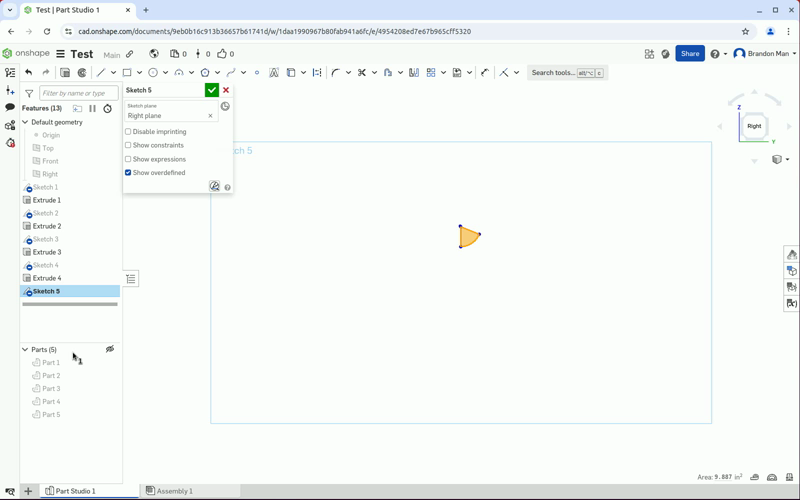
key(shift+y)
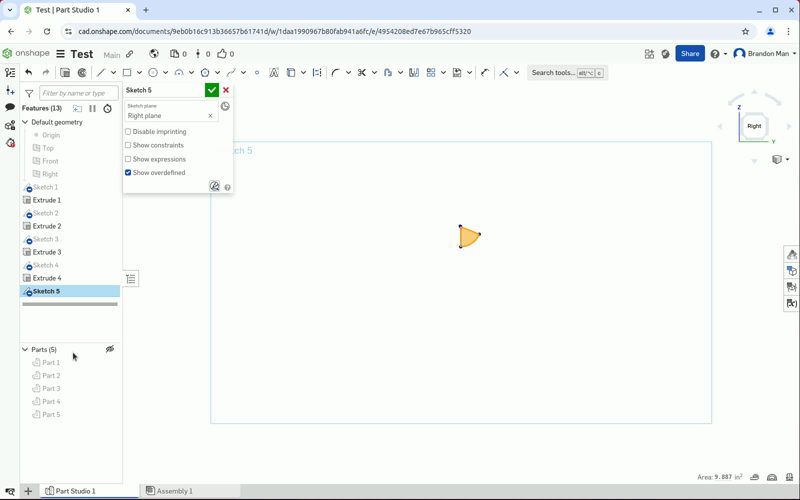
key(shift+e)
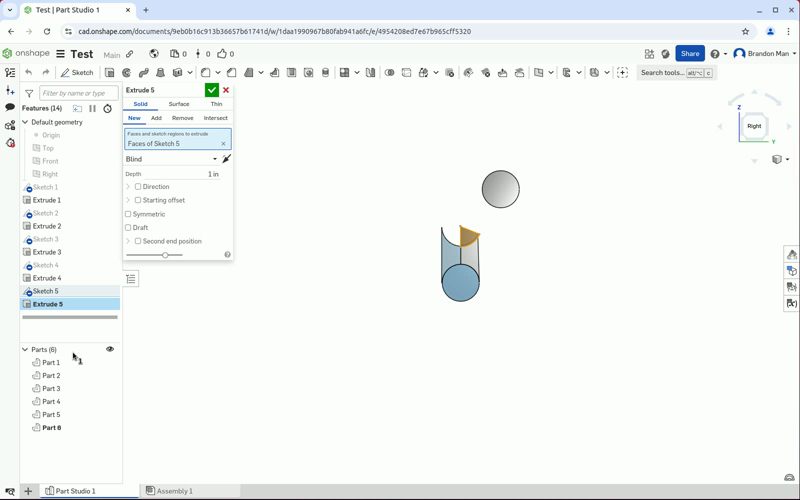
mouse_move(143, 106)
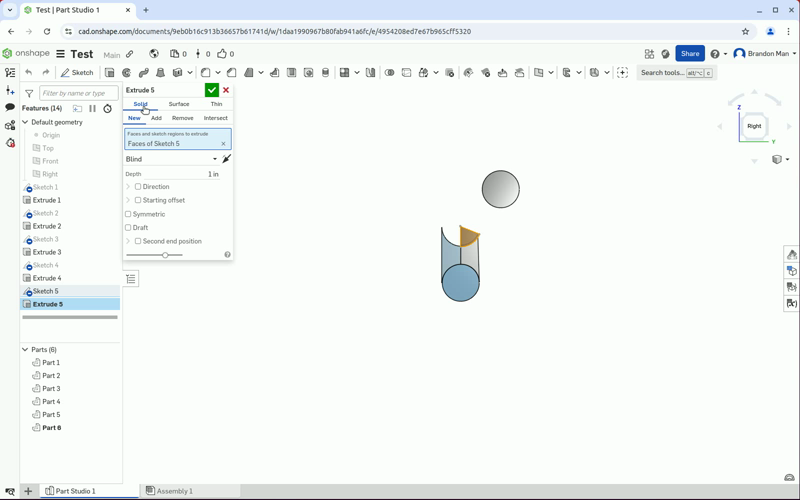
click(143, 106)
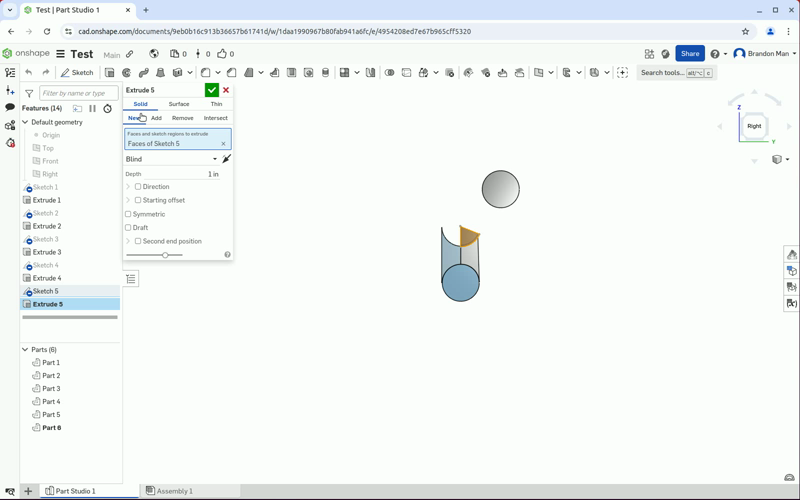
mouse_move(137, 120)
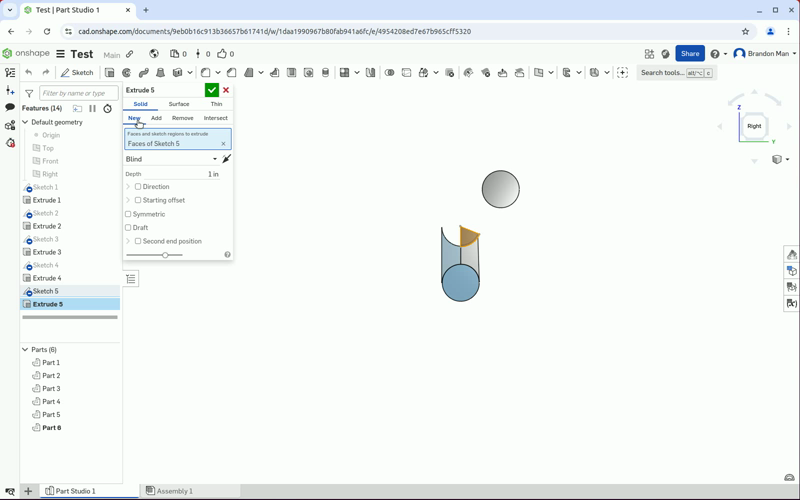
click(137, 120)
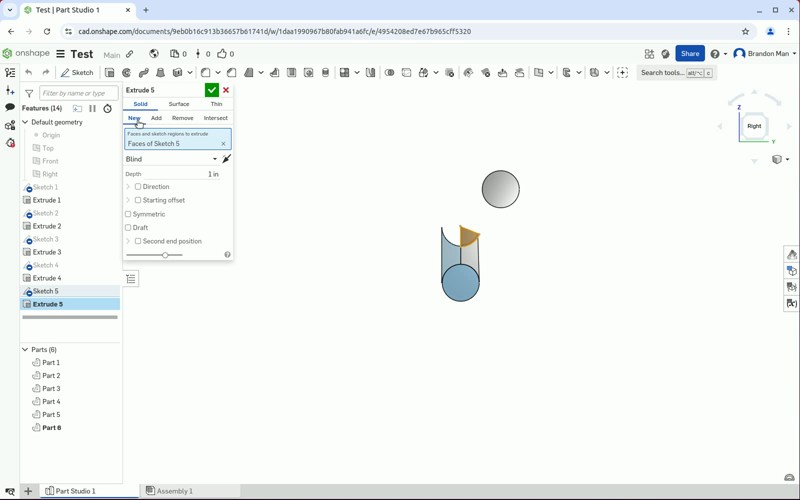
key(tab, 4)
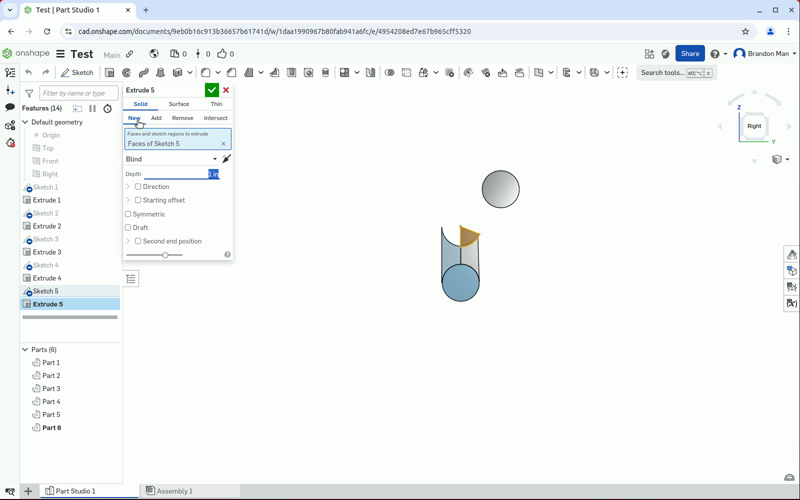
text(0.963)
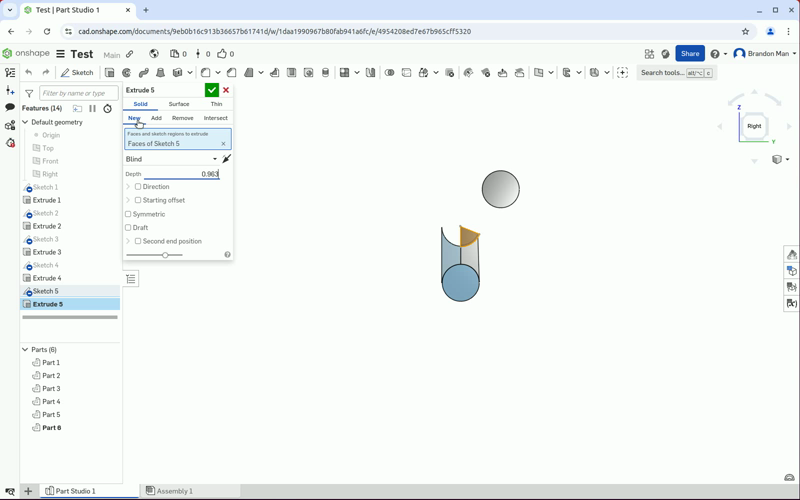
key(enter)
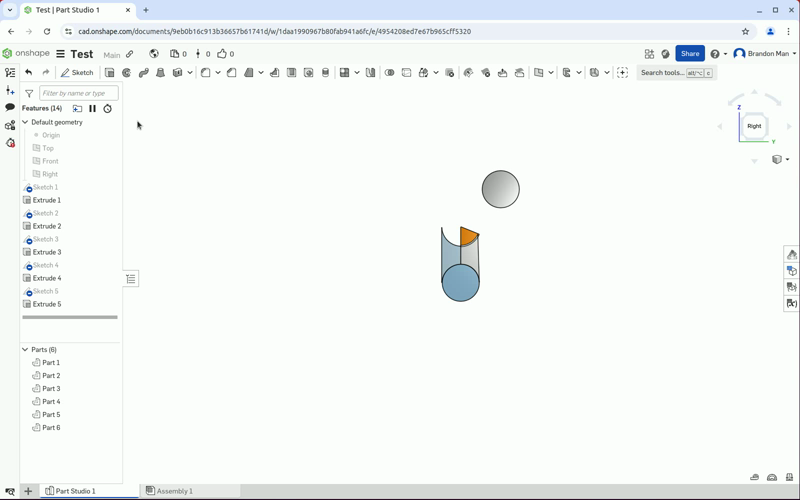
key(shift+h)
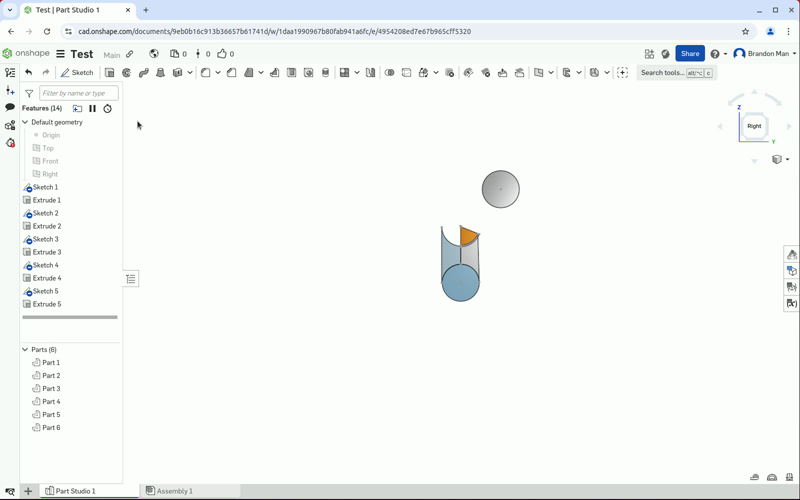
key(shift+h)
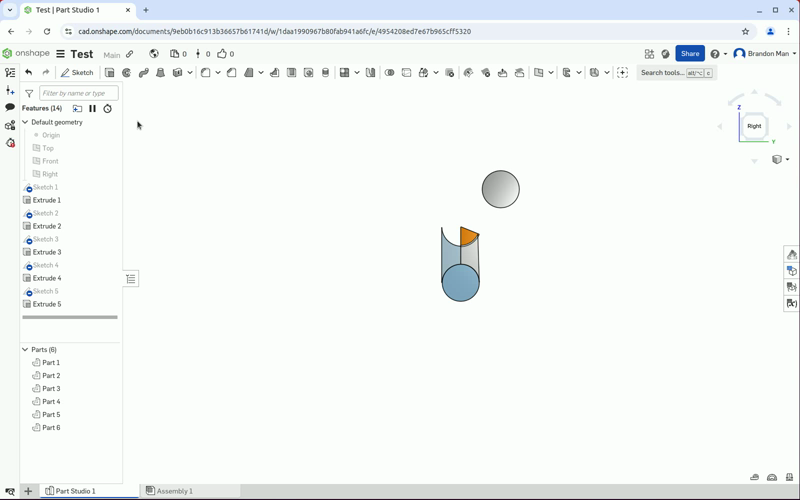
mouse_move(73, 189)
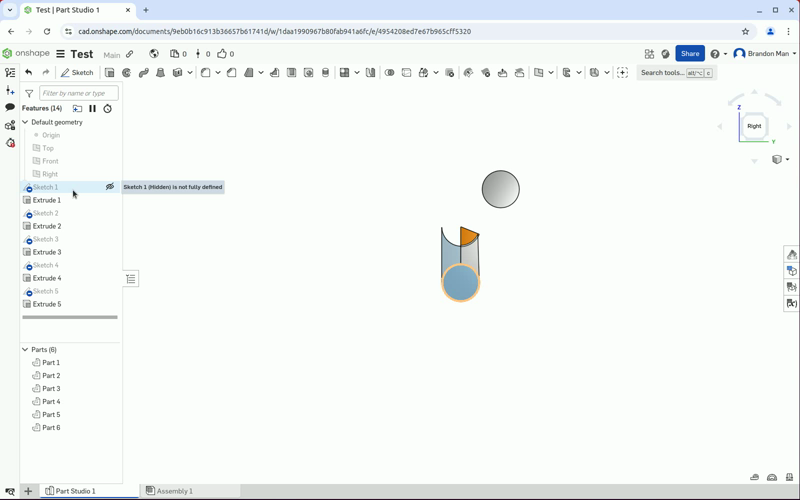
click(73, 189)
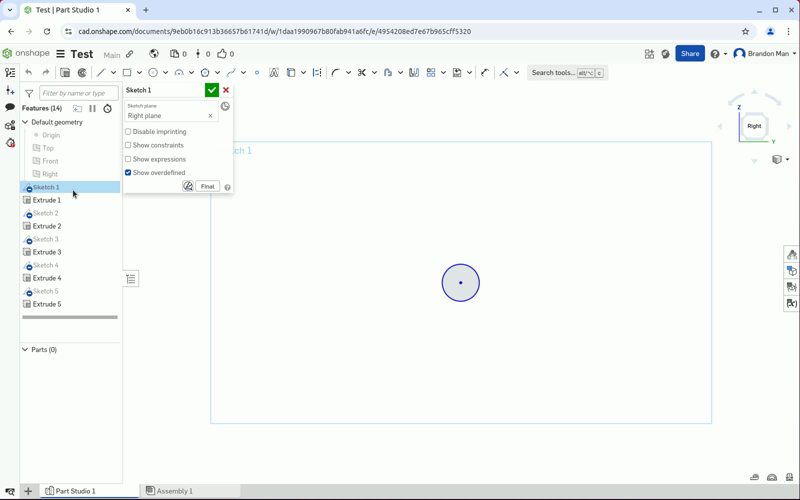
mouse_move(229, 92)
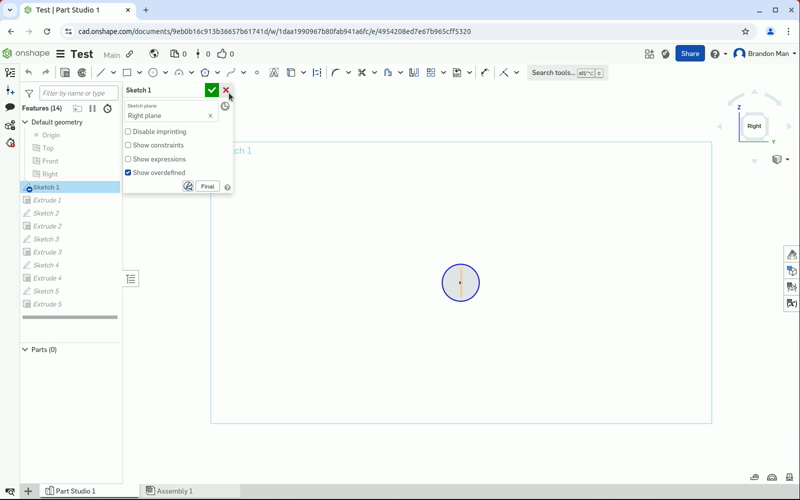
click(229, 92)
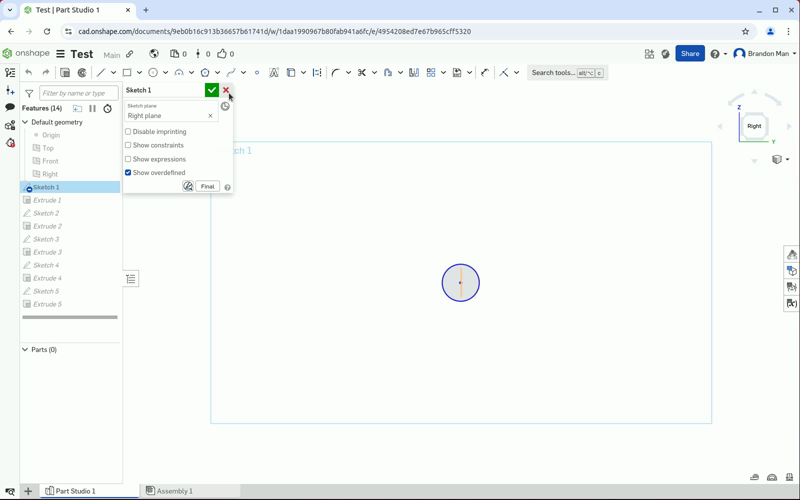
key(shift+s)
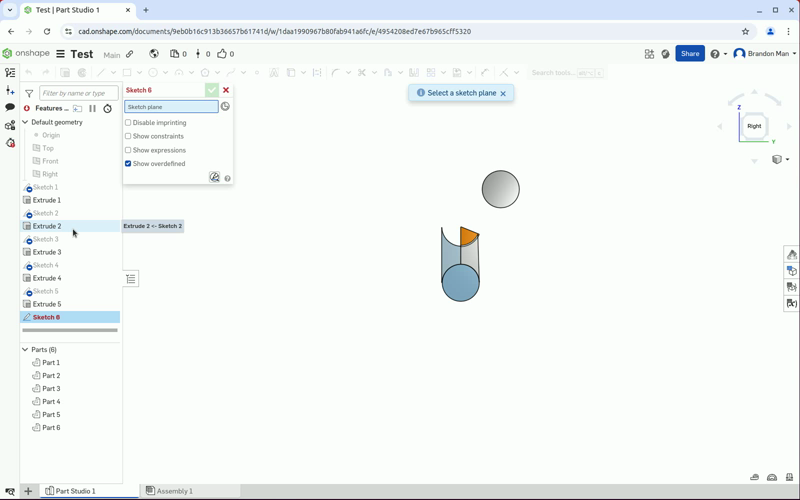
scroll(3)
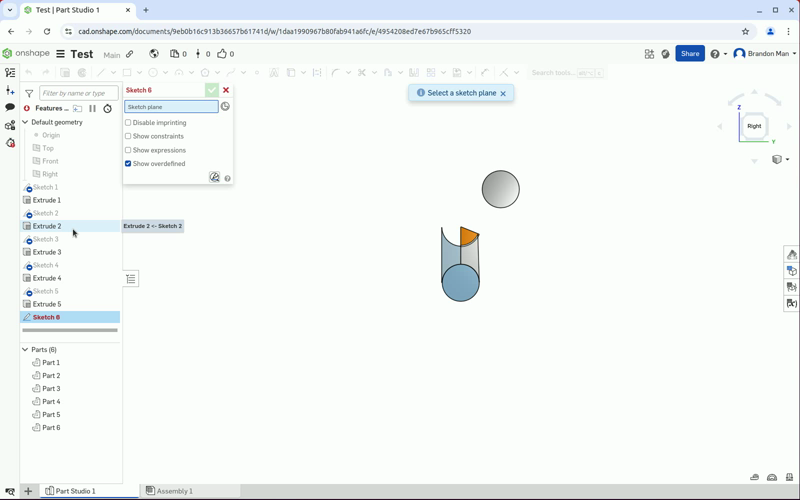
mouse_move(73, 176)
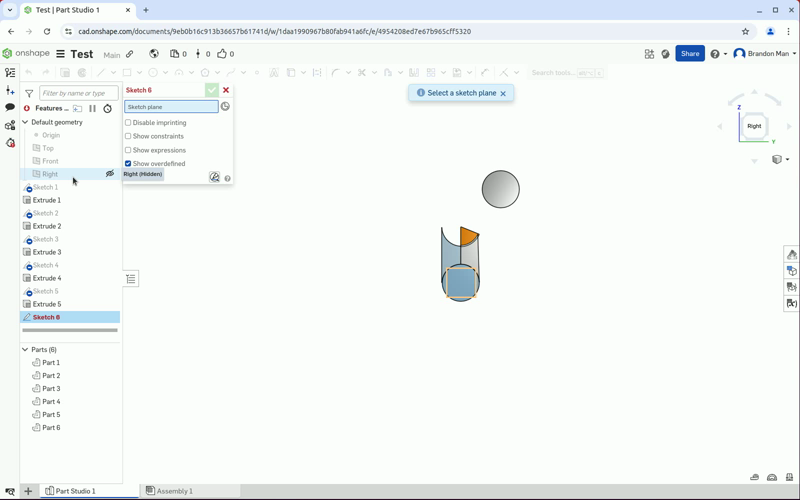
click(73, 176)
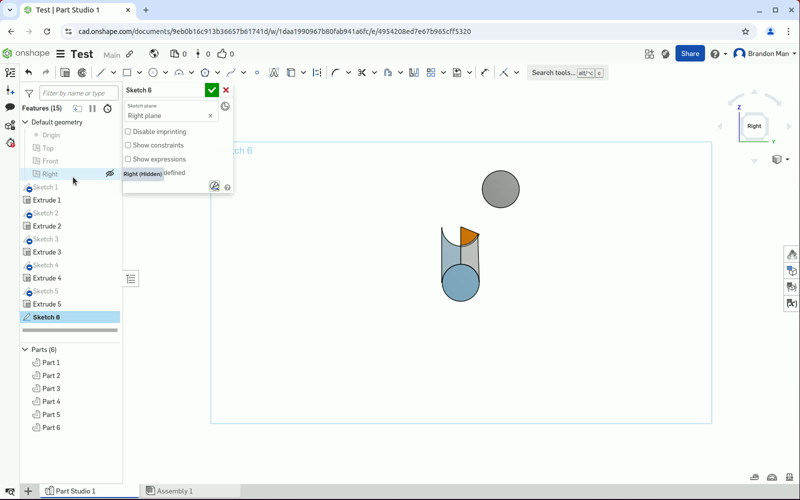
mouse_move(73, 352)
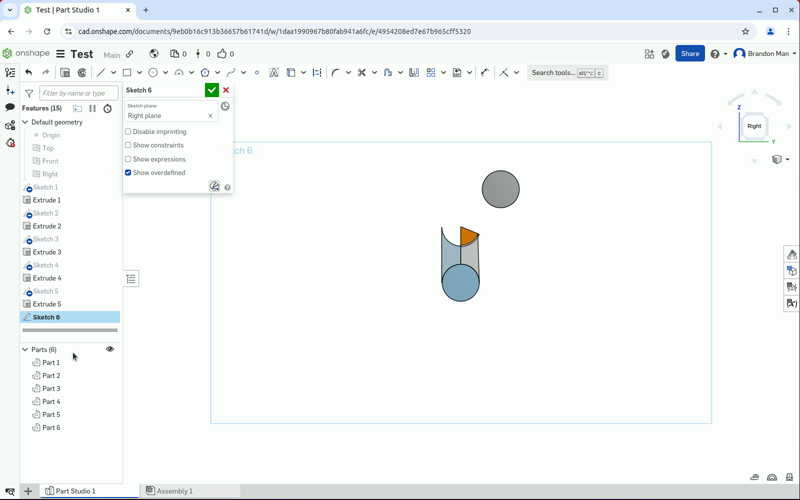
key(y)
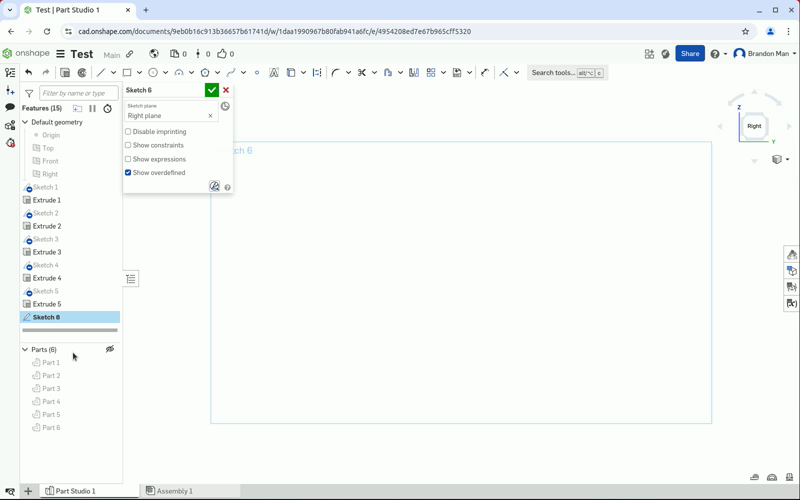
key(a)
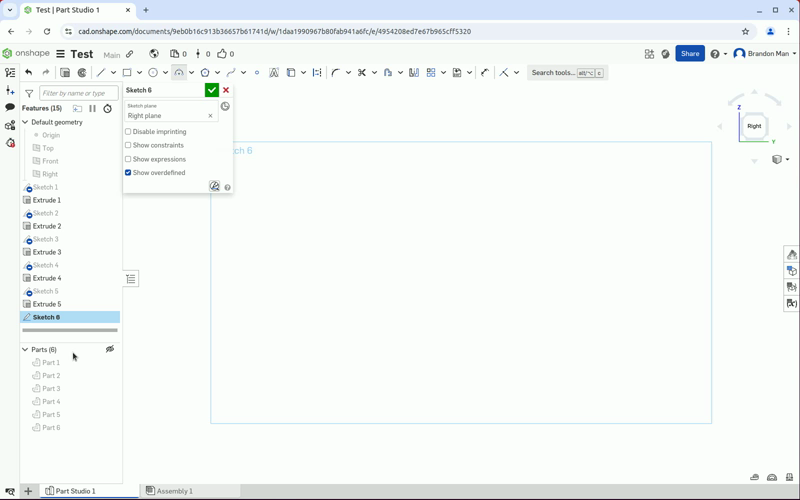
key_down(shift)
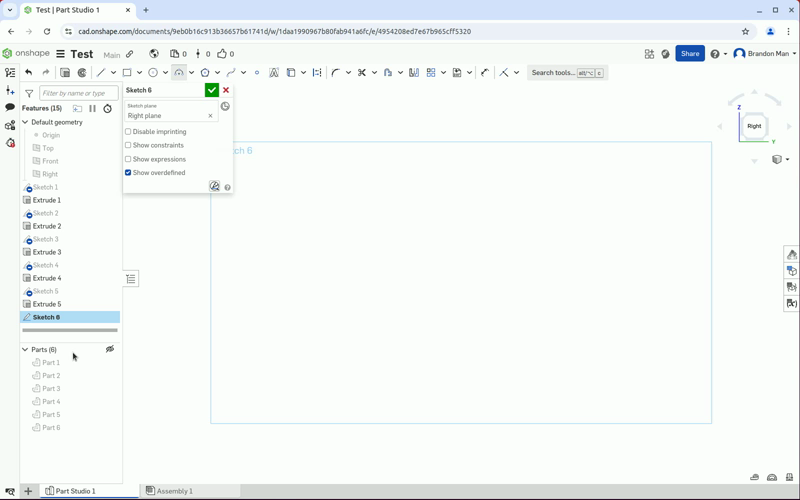
mouse_move(447, 215)
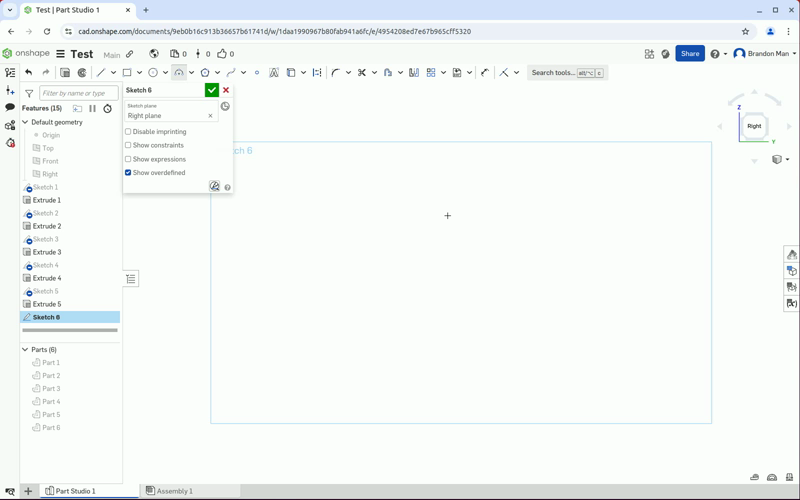
click(447, 215)
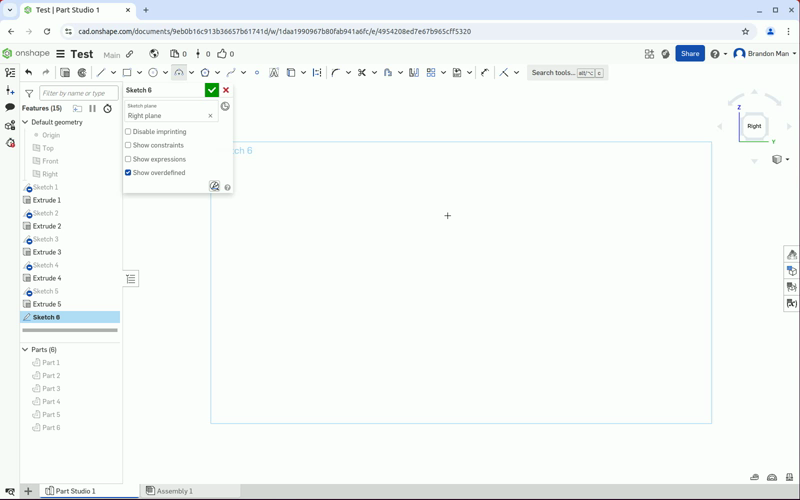
key_up(shift)
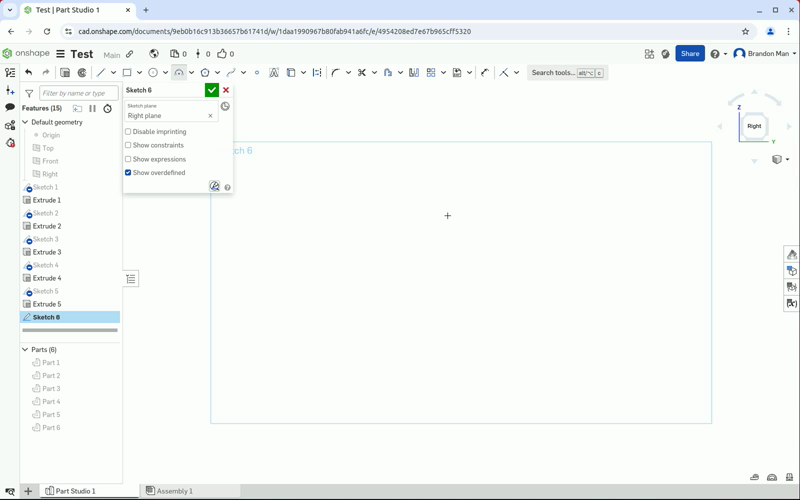
key_down(shift)
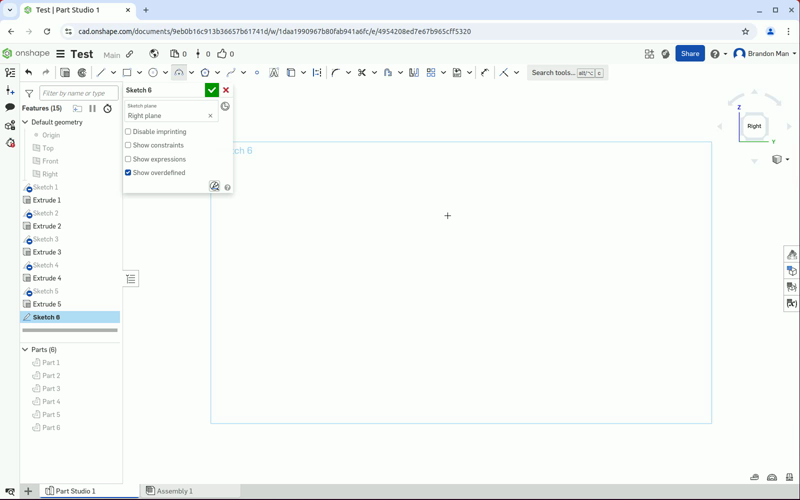
mouse_move(474, 215)
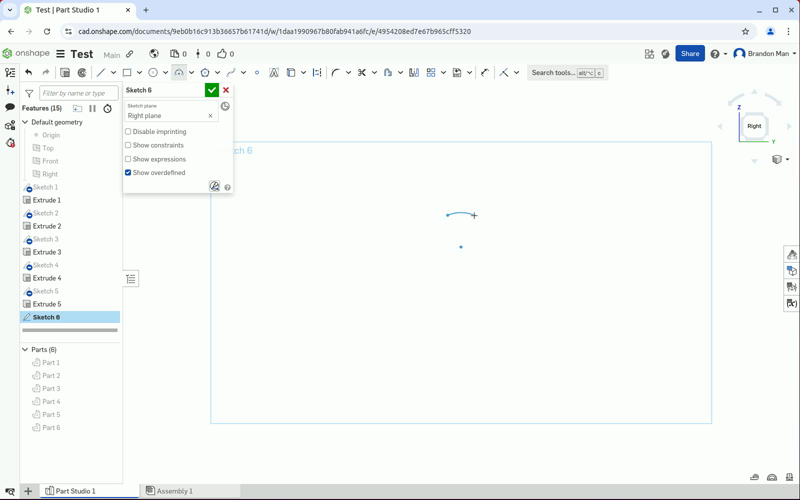
click(474, 215)
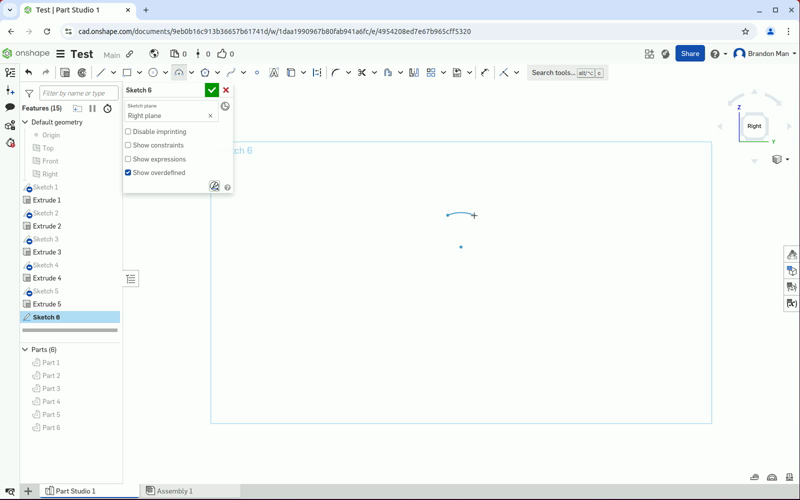
mouse_move(461, 209)
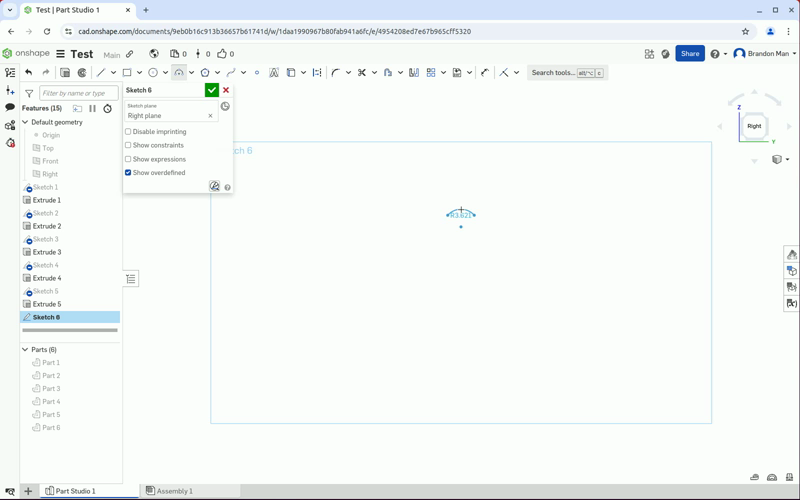
click(461, 209)
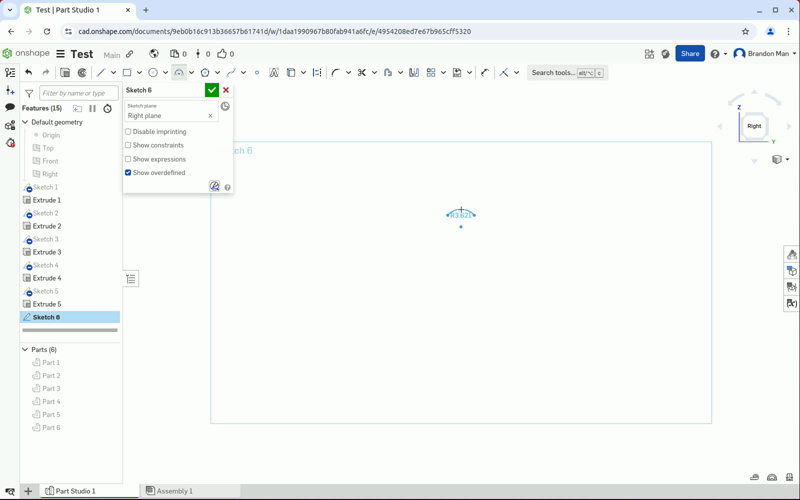
key_up(shift)
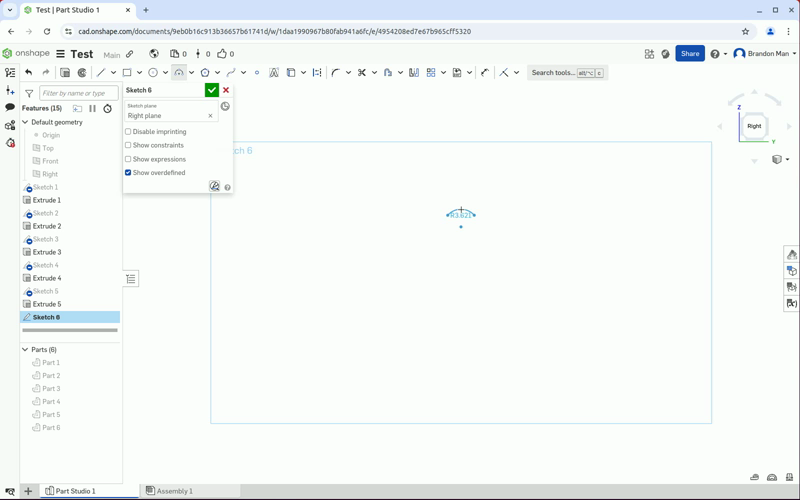
key(esc)
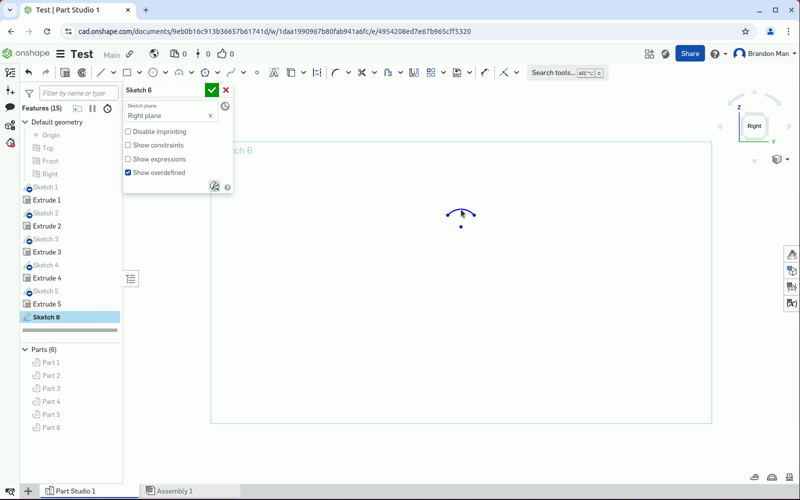
key(l)
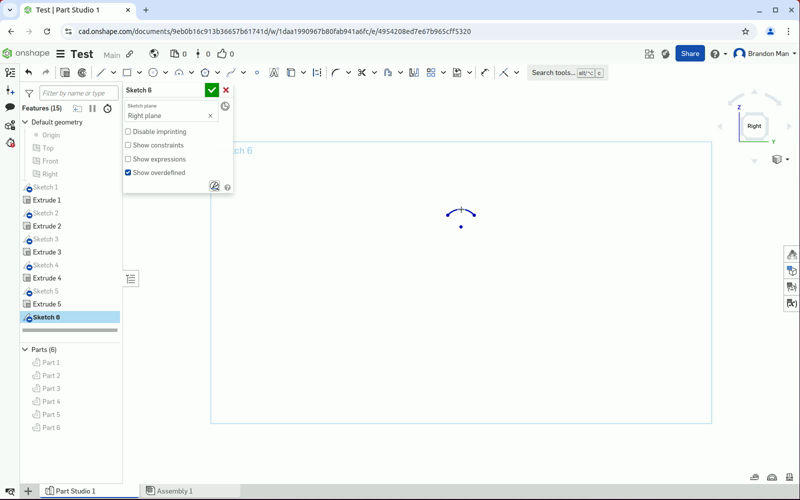
mouse_move(474, 215)
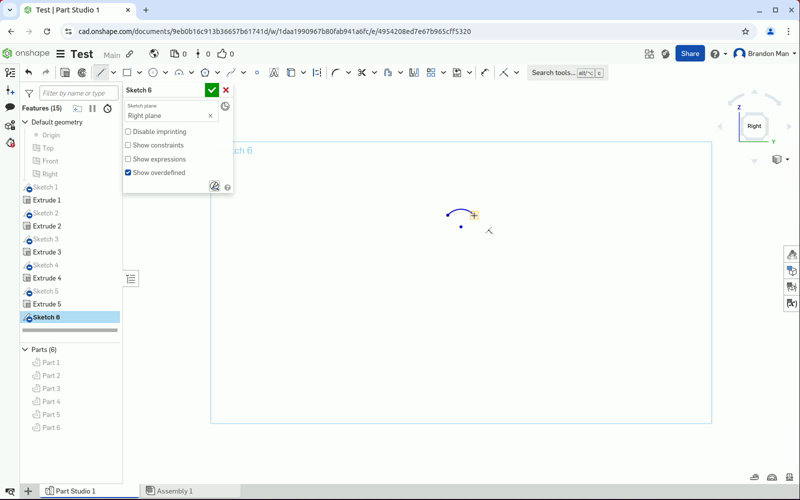
click(474, 215)
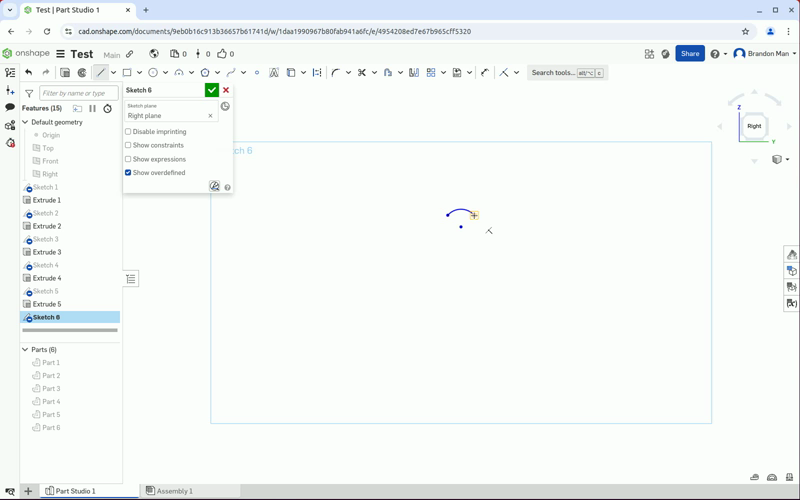
key_down(shift)
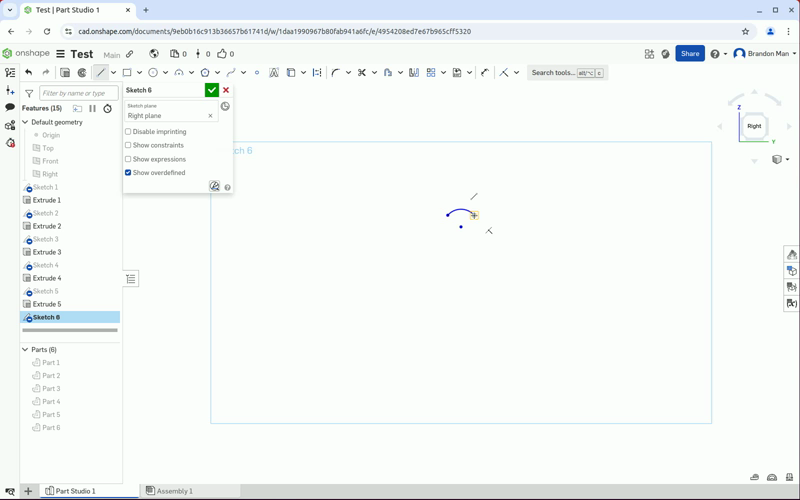
mouse_move(504, 215)
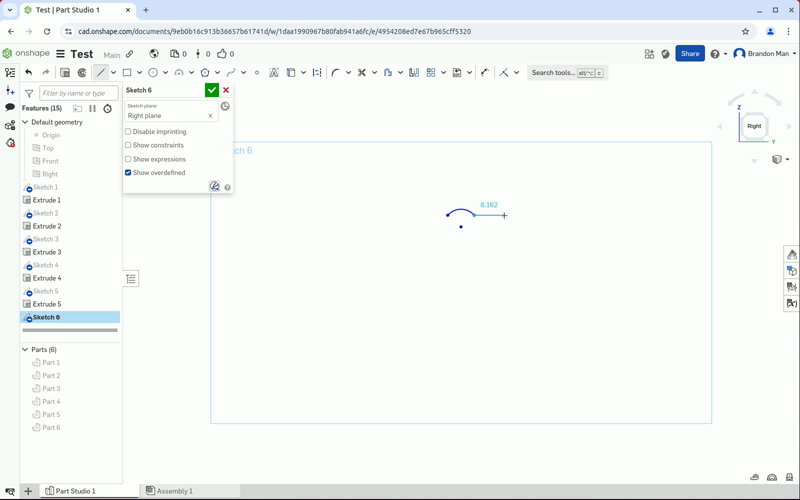
mouse_move(487, 201)
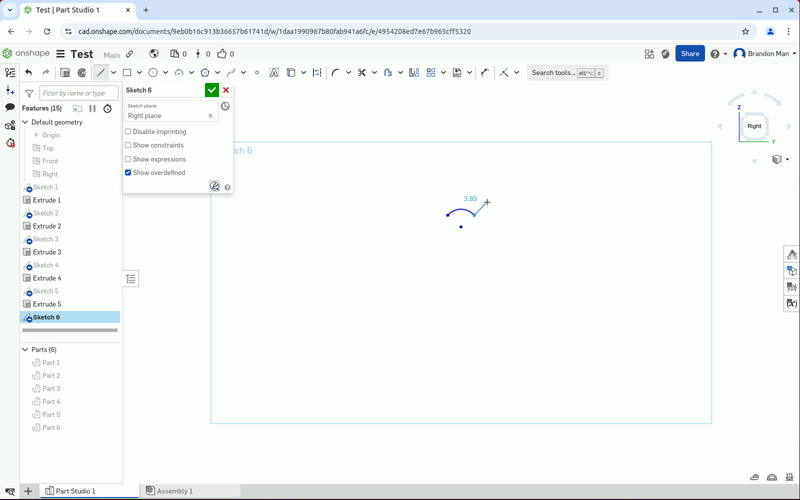
click(487, 201)
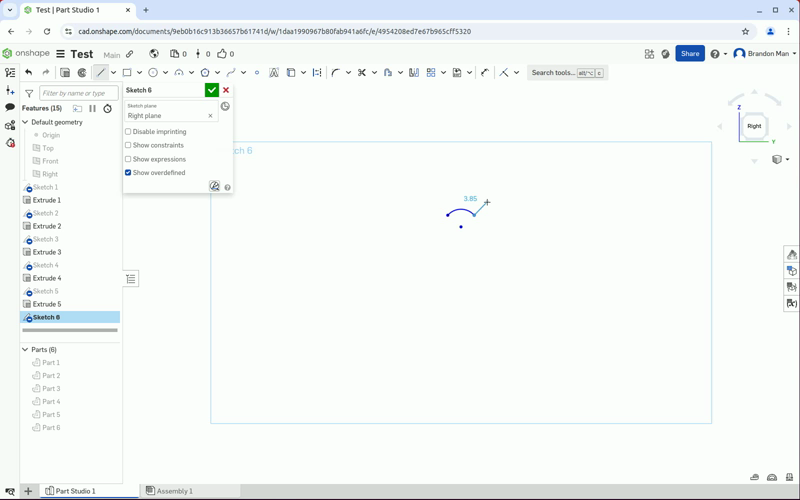
key_up(shift)
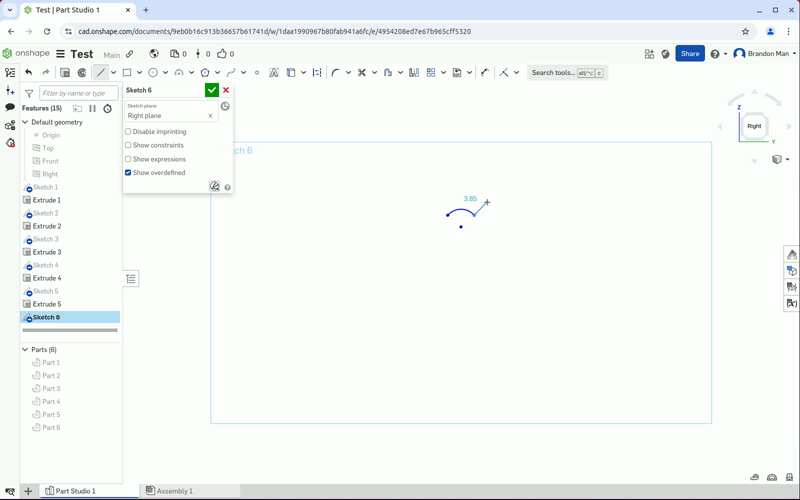
key(esc)
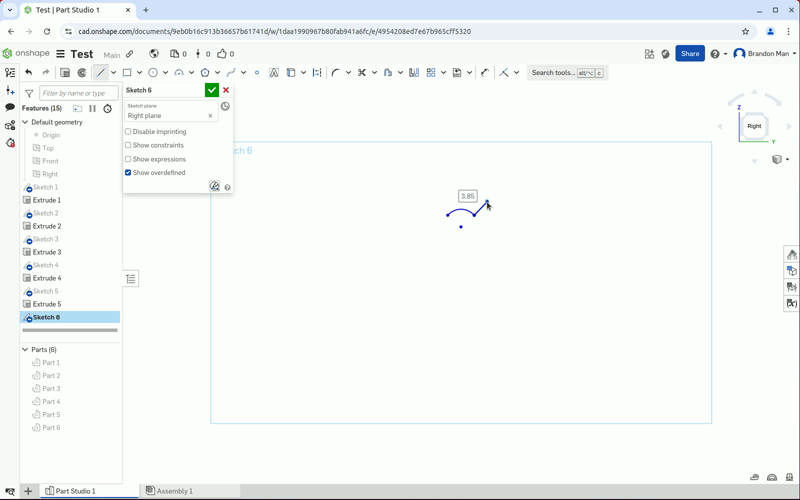
key(a)
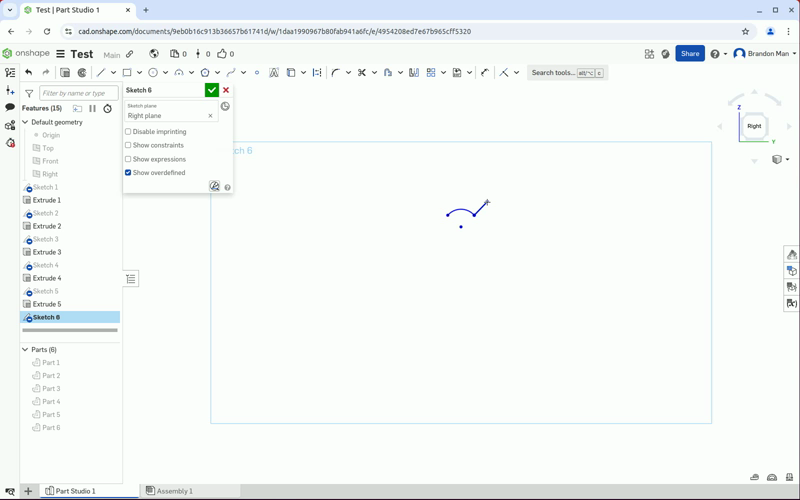
mouse_move(487, 201)
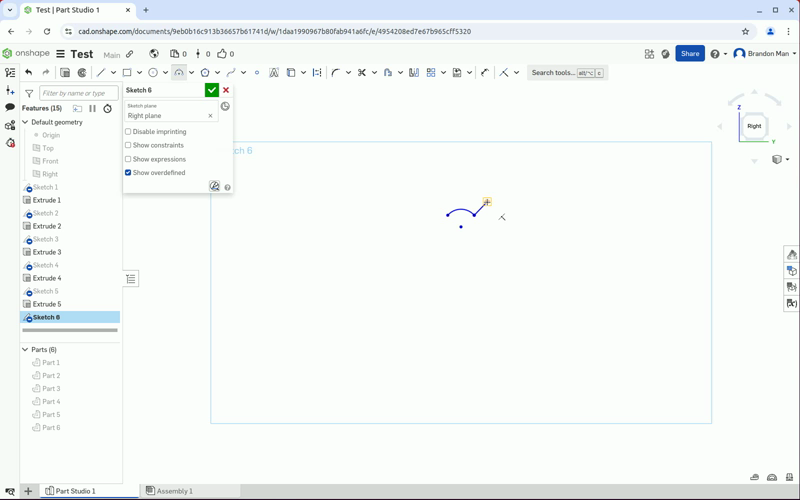
click(487, 201)
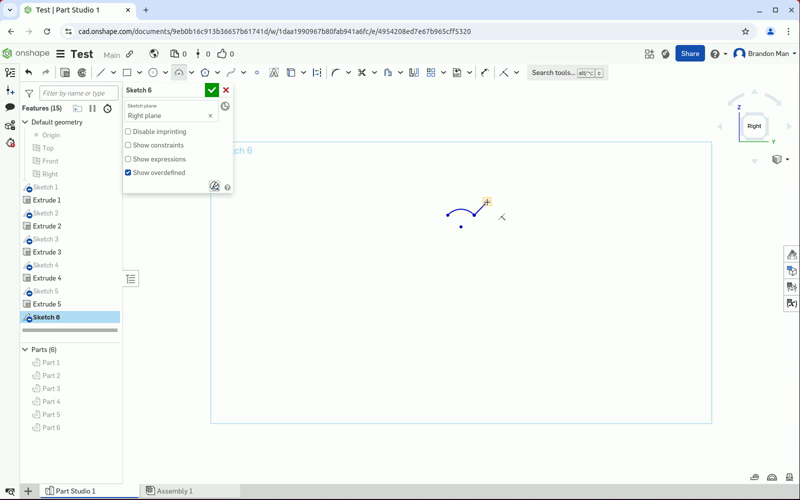
key_down(shift)
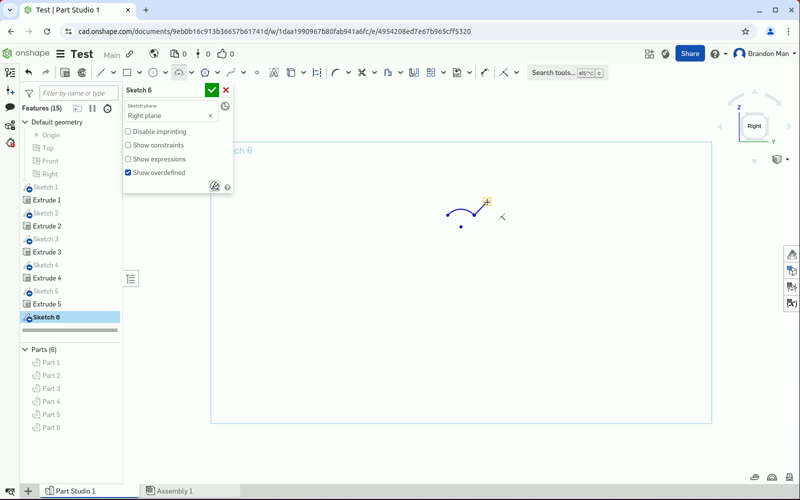
mouse_move(486, 175)
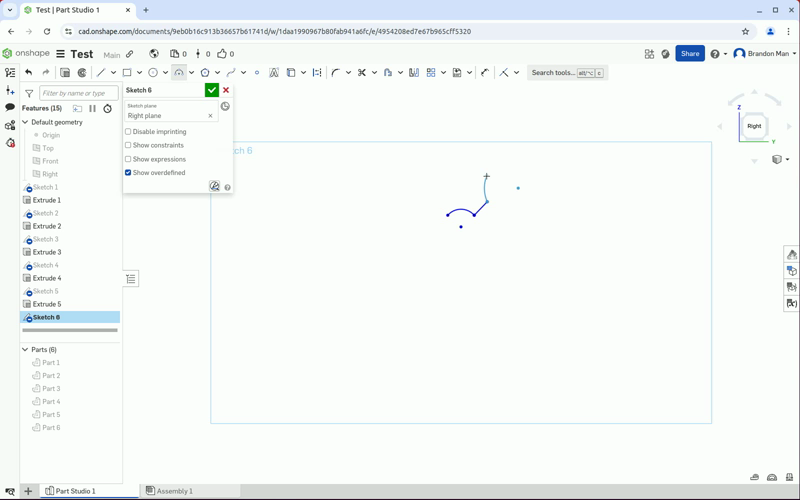
click(486, 175)
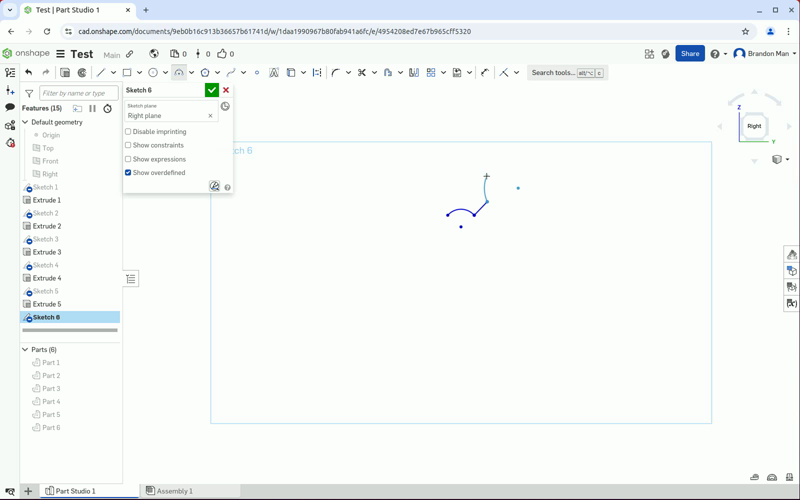
mouse_move(481, 189)
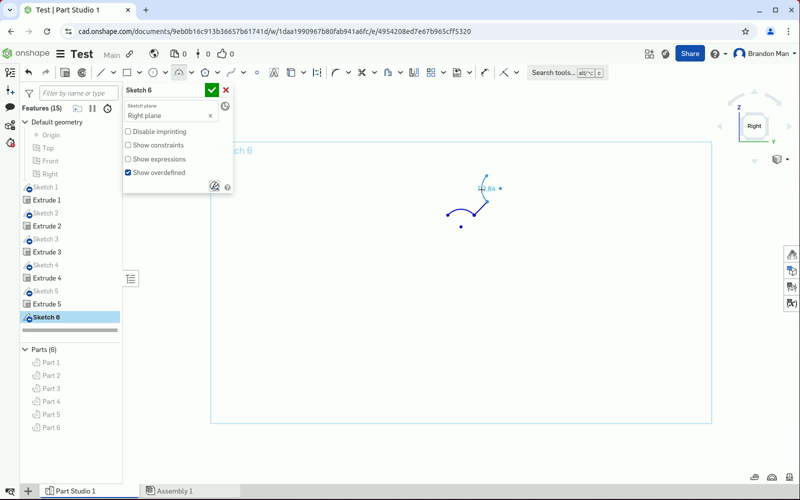
click(481, 189)
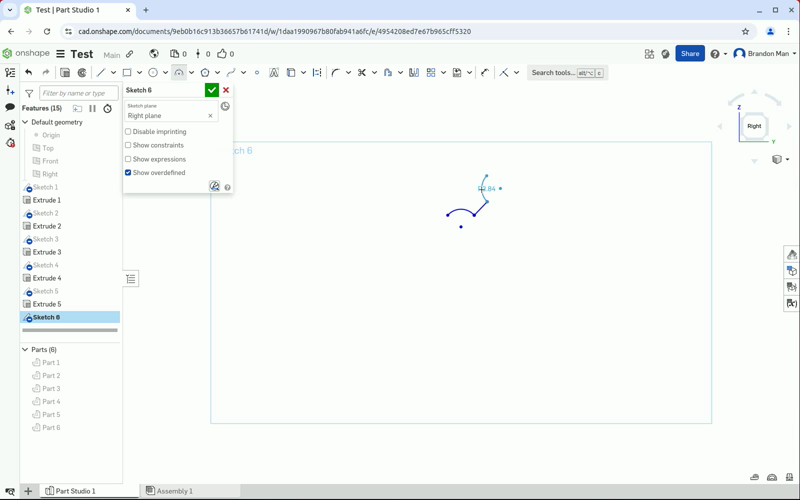
key_up(shift)
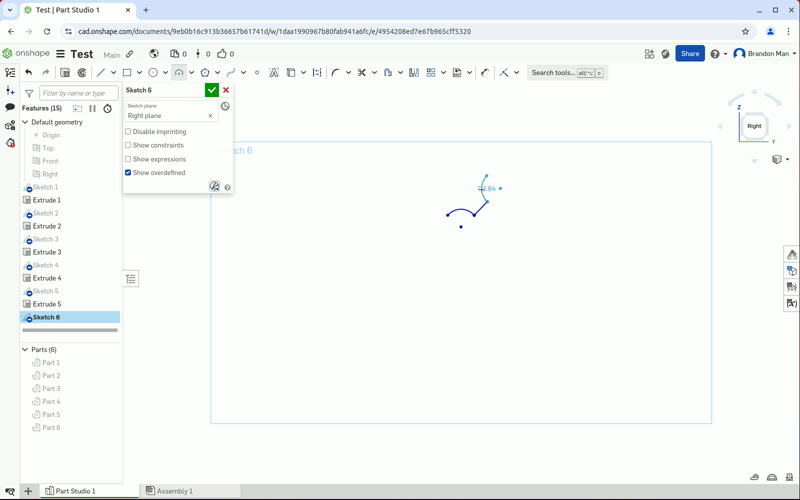
key(esc)
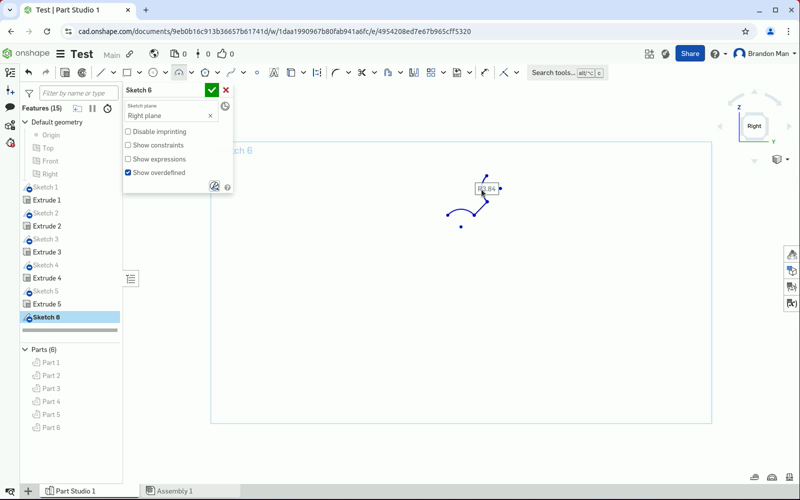
key(l)
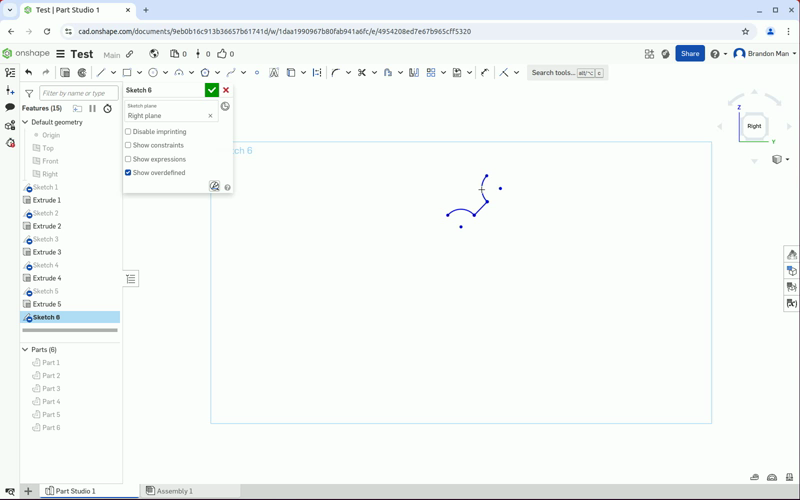
mouse_move(486, 175)
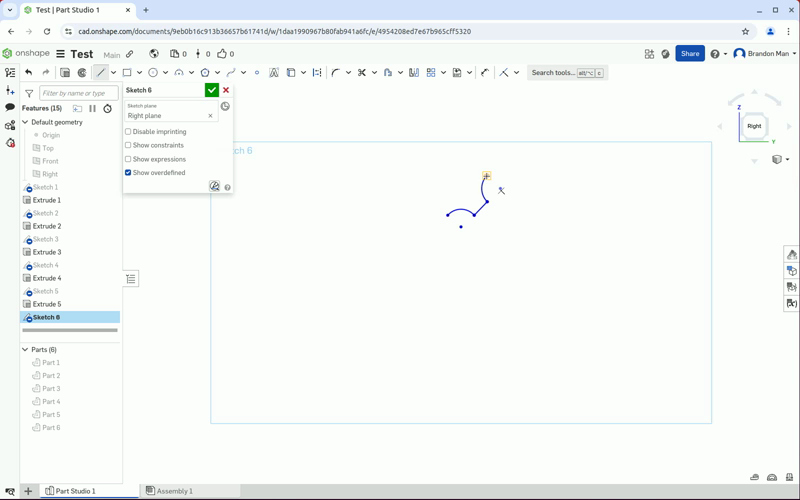
click(486, 175)
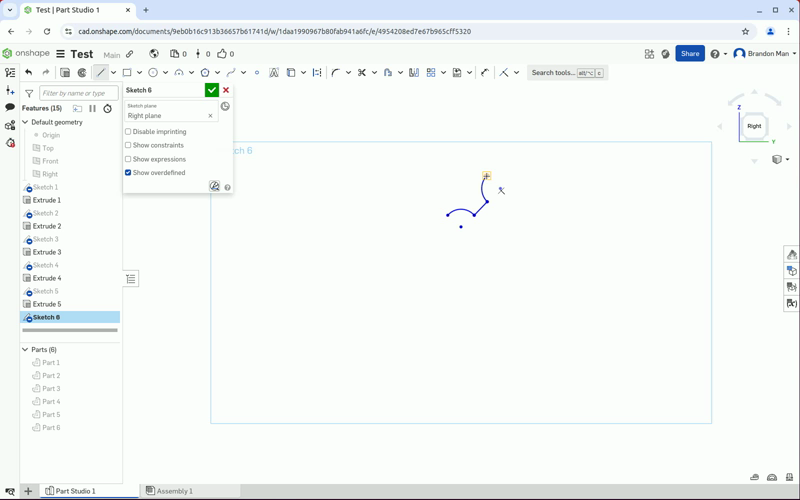
mouse_move(516, 175)
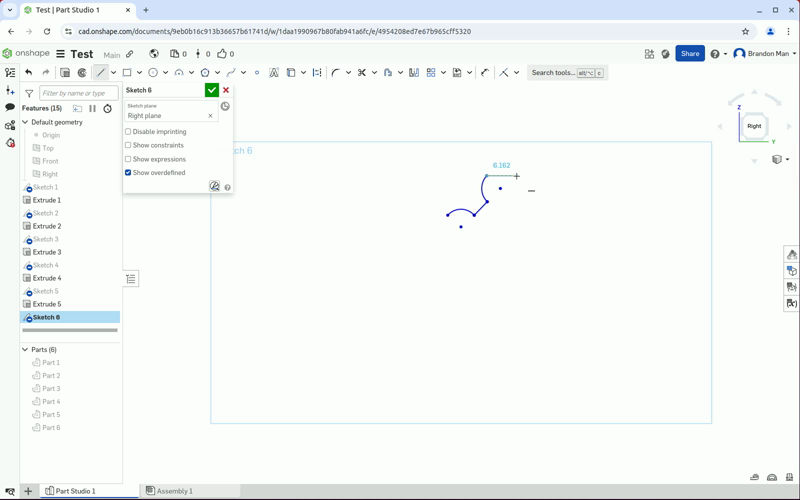
key_down(shift)
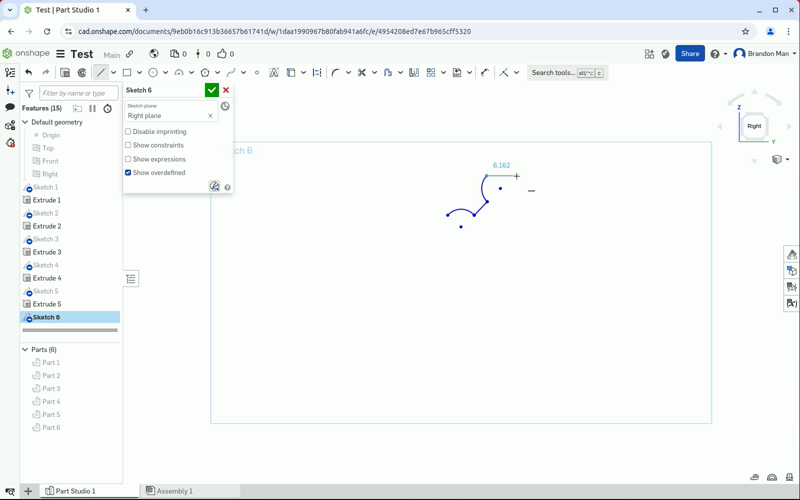
mouse_move(447, 215)
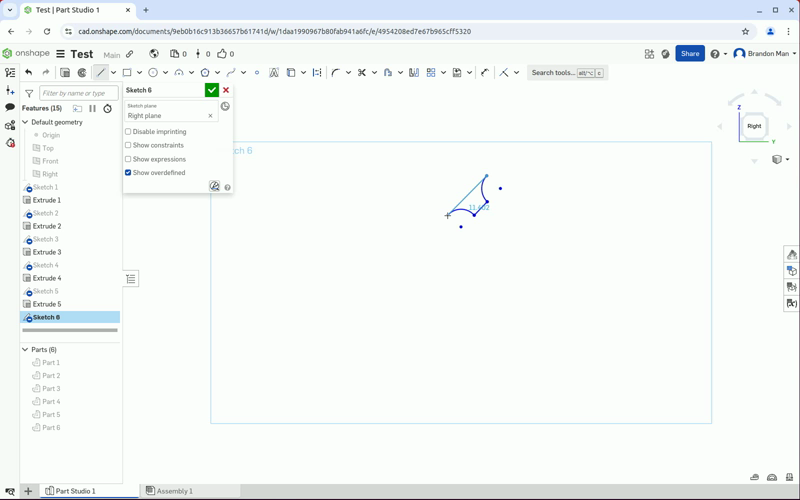
key_up(shift)
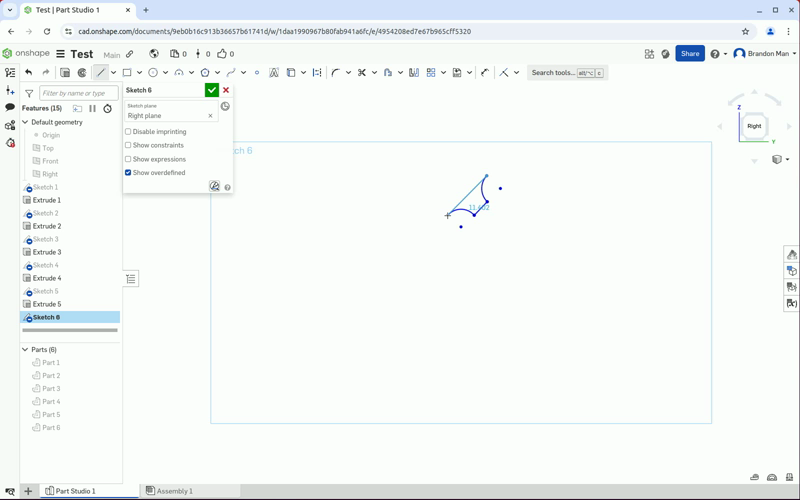
click(447, 215)
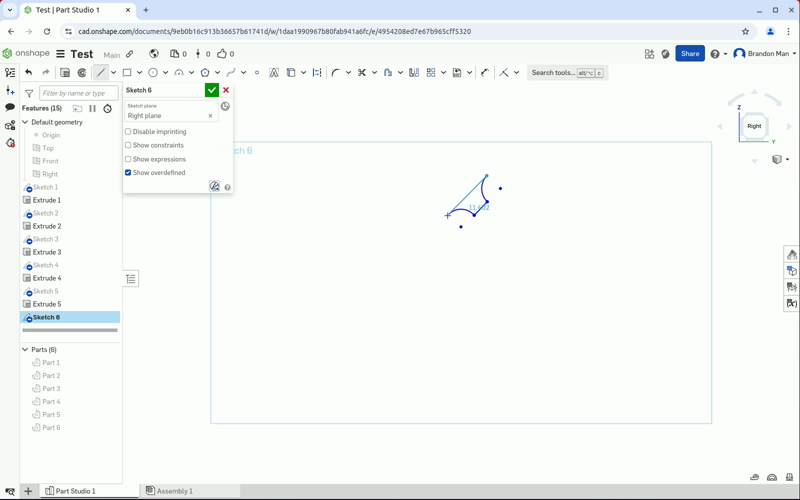
key(esc)
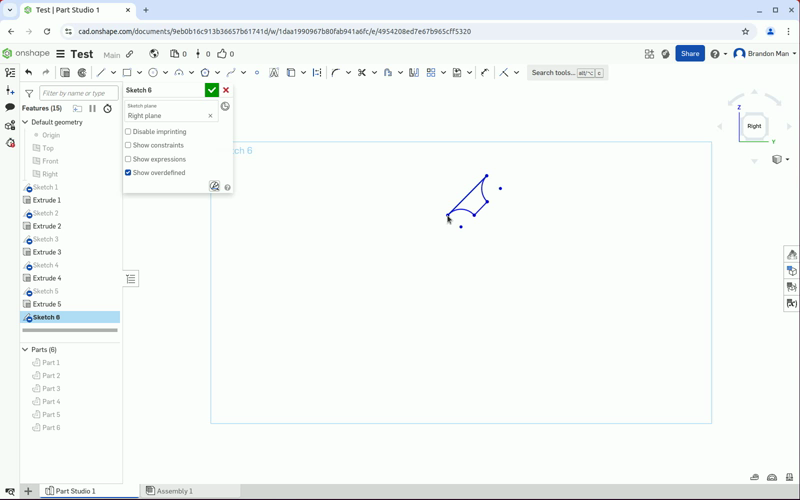
mouse_move(474, 206)
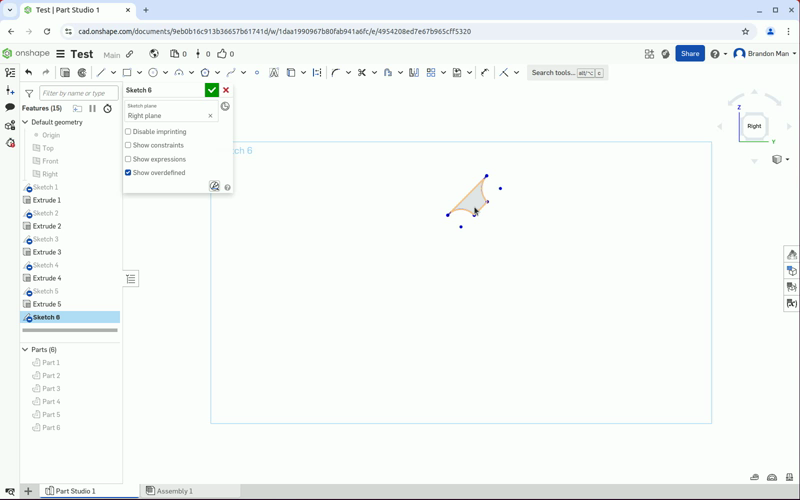
scroll(6)
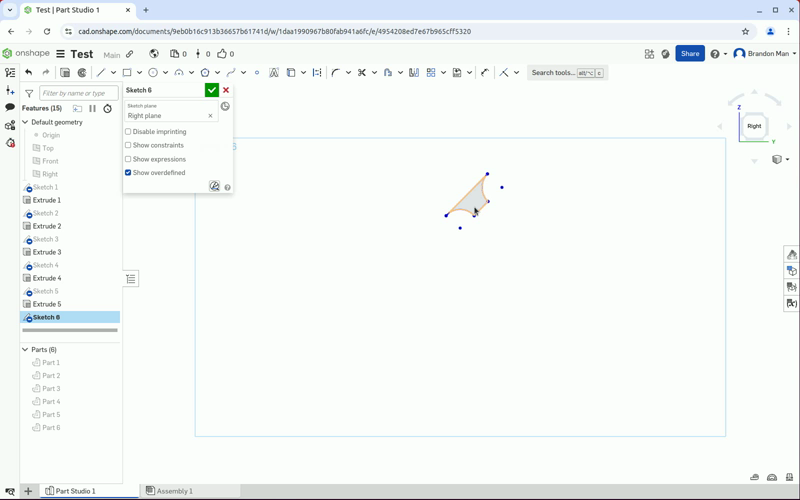
scroll(6)
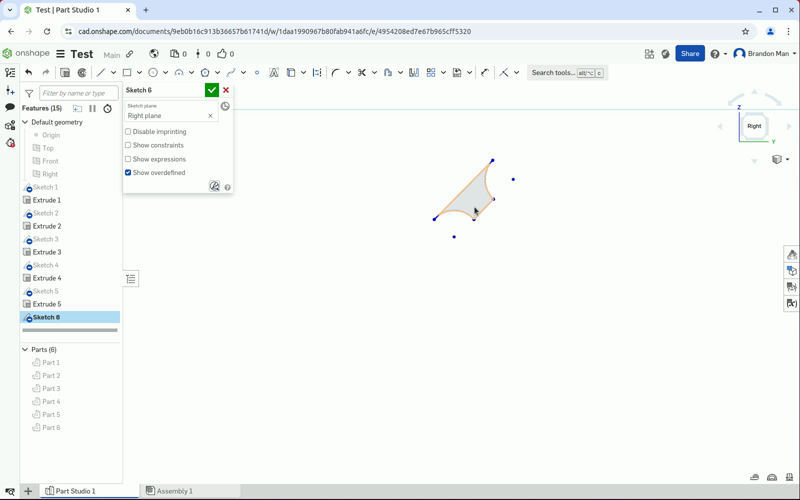
scroll(6)
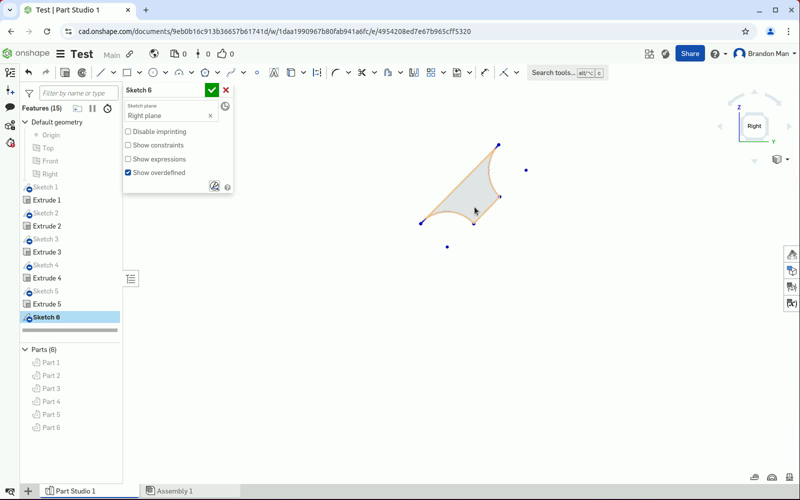
scroll(6)
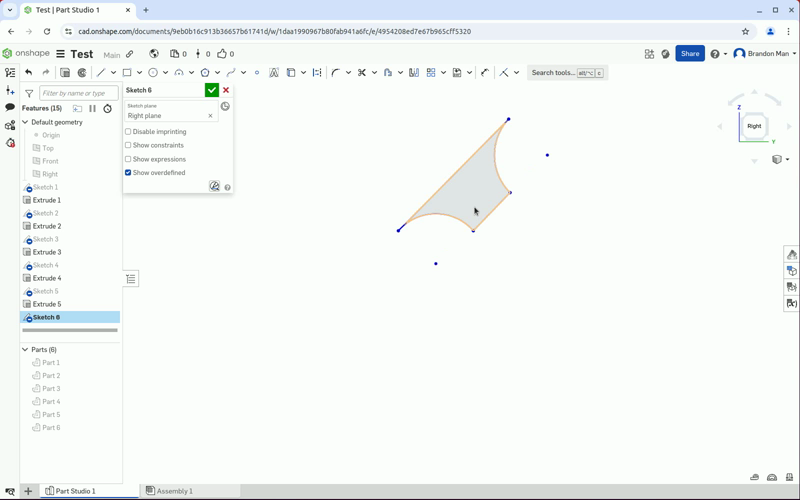
scroll(6)
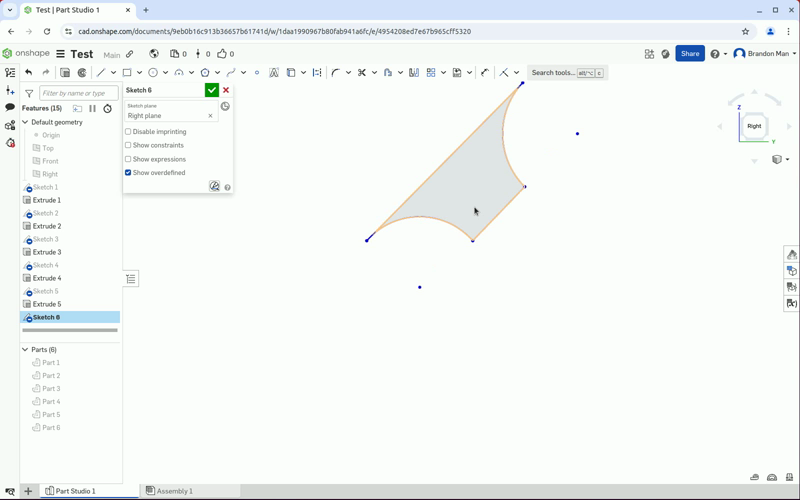
scroll(6)
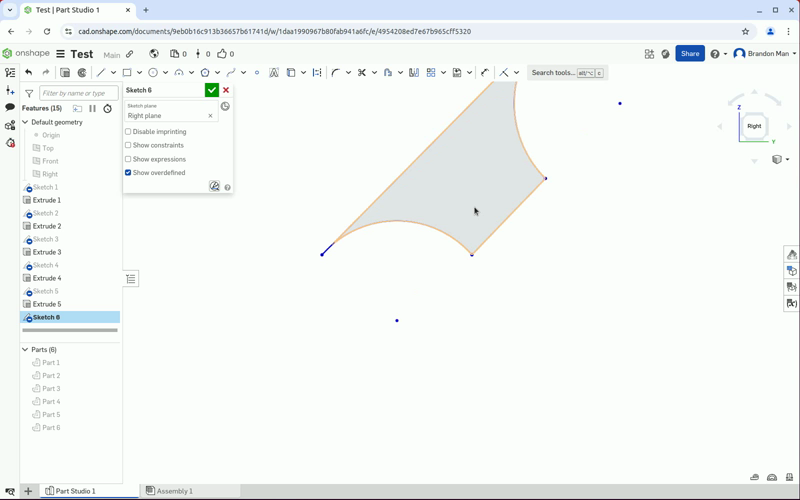
scroll(6)
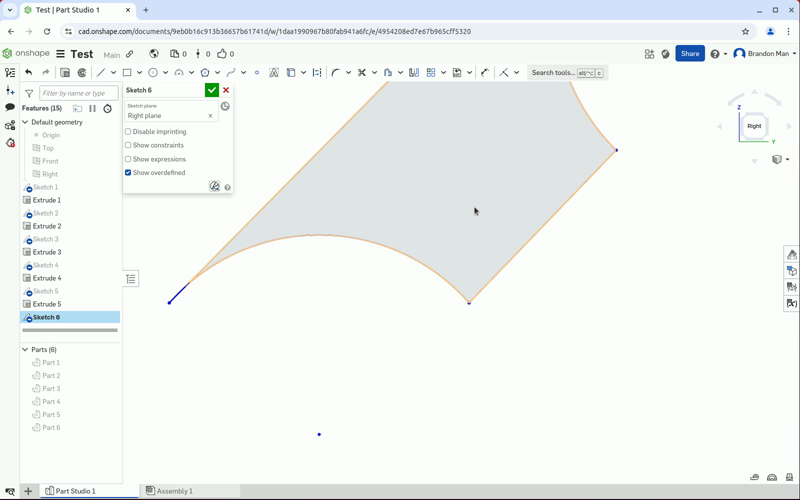
click(474, 206)
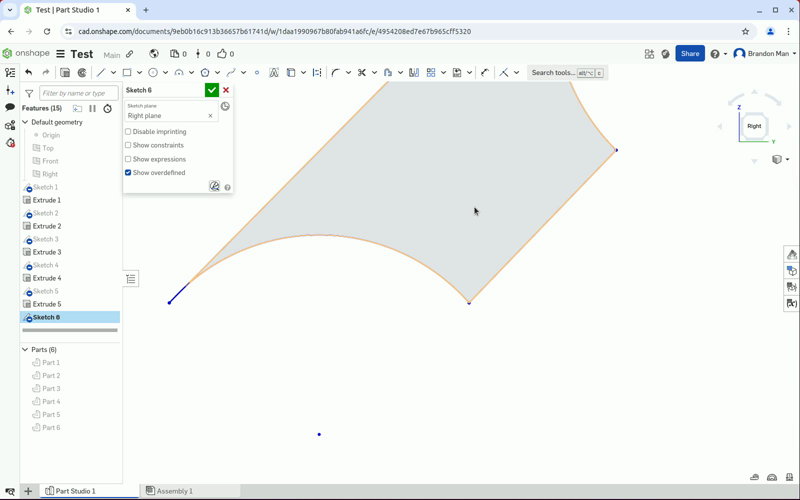
scroll(-6)
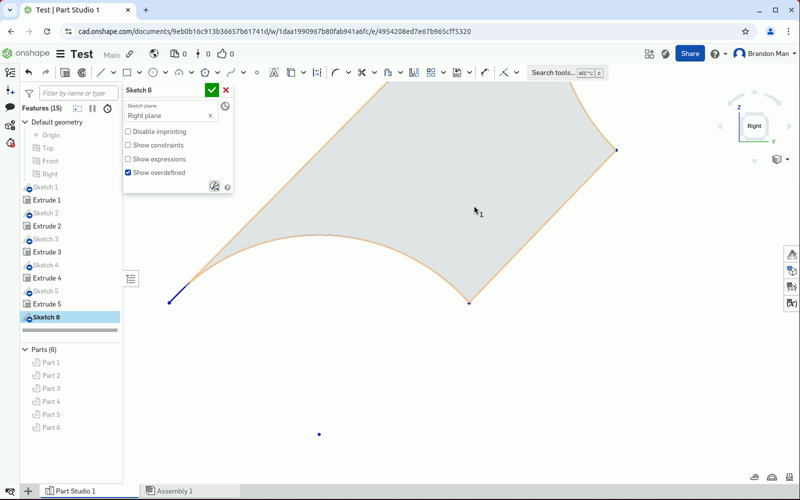
scroll(-6)
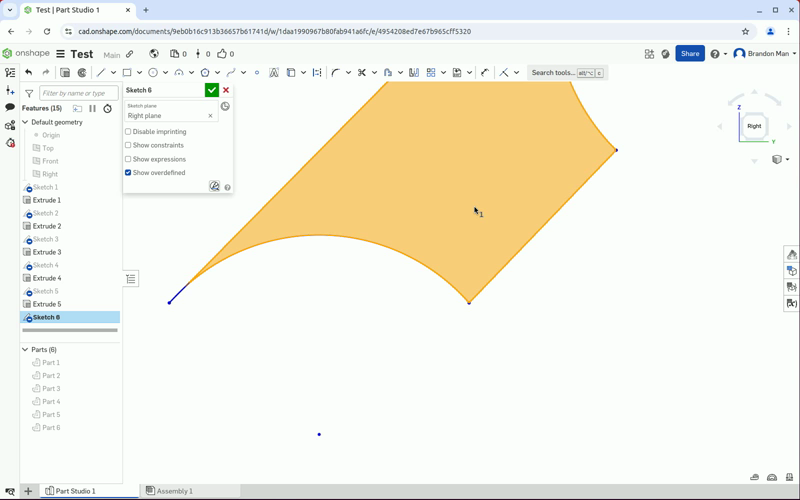
scroll(-6)
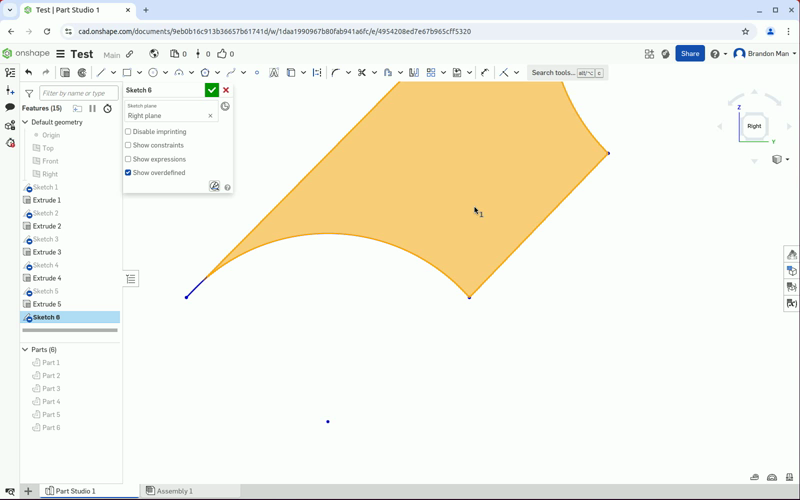
scroll(-6)
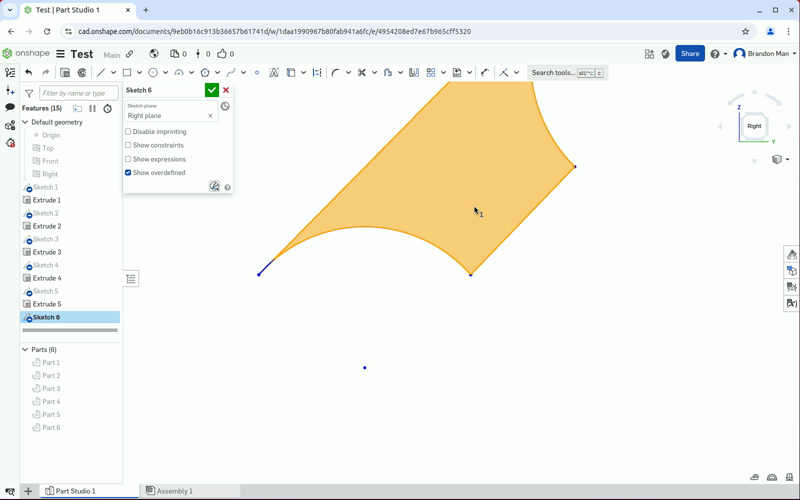
scroll(-6)
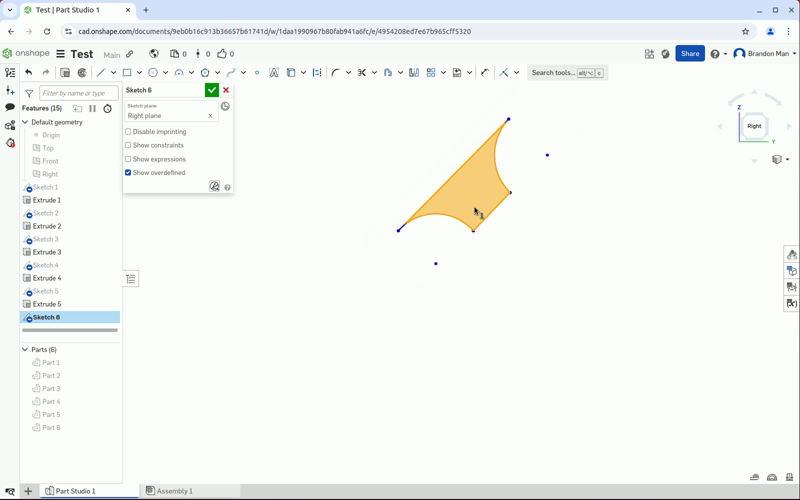
scroll(-6)
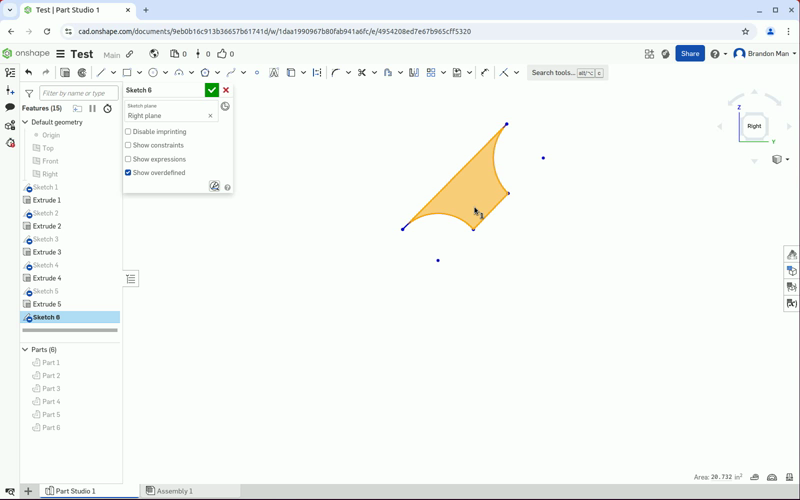
scroll(-6)
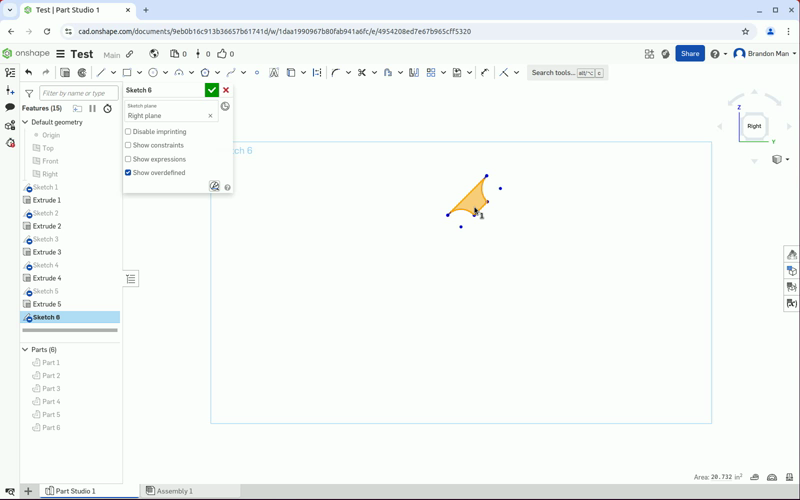
mouse_move(73, 352)
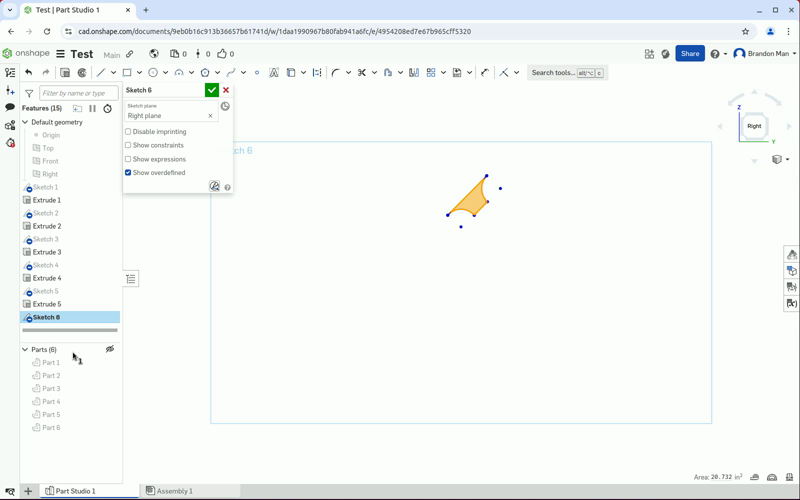
key(shift+y)
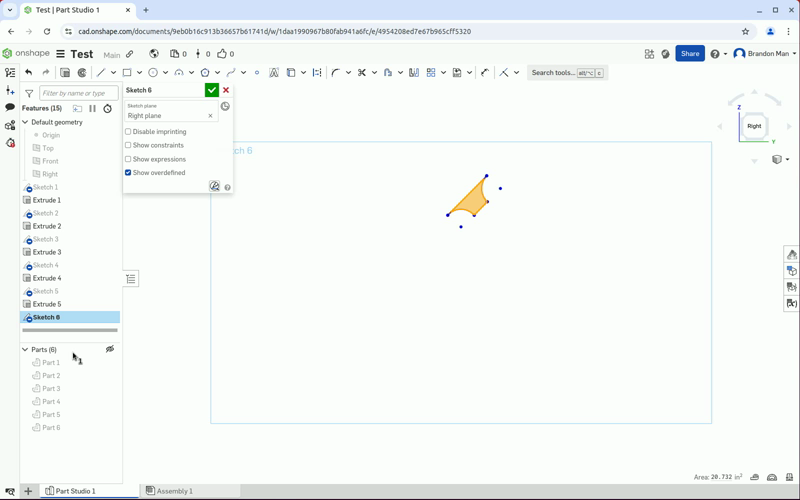
key(shift+e)
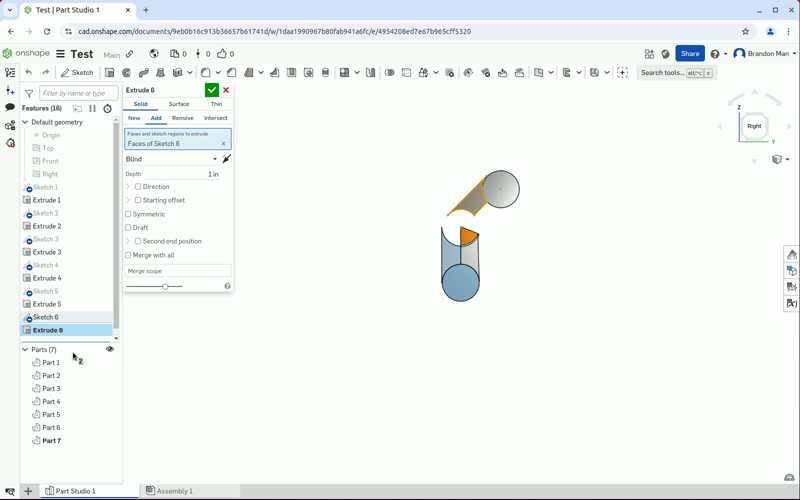
mouse_move(143, 106)
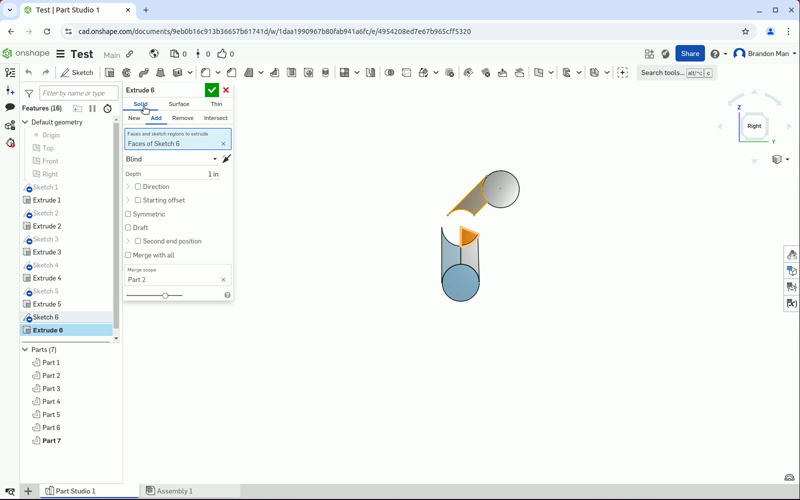
click(143, 106)
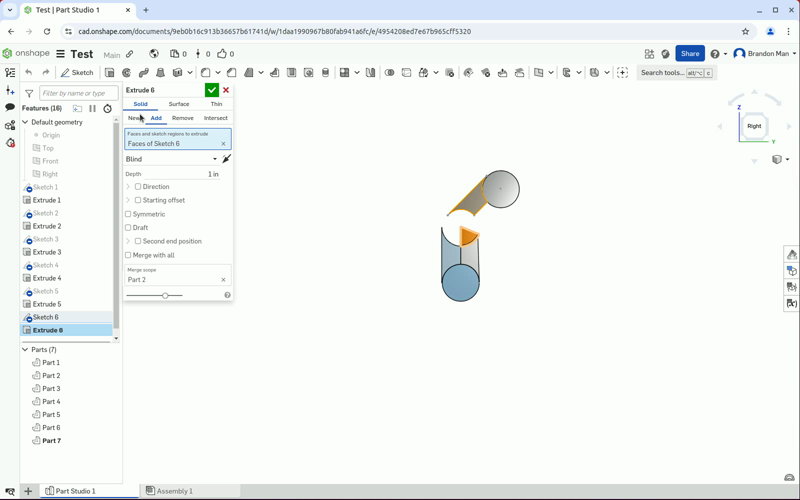
mouse_move(137, 120)
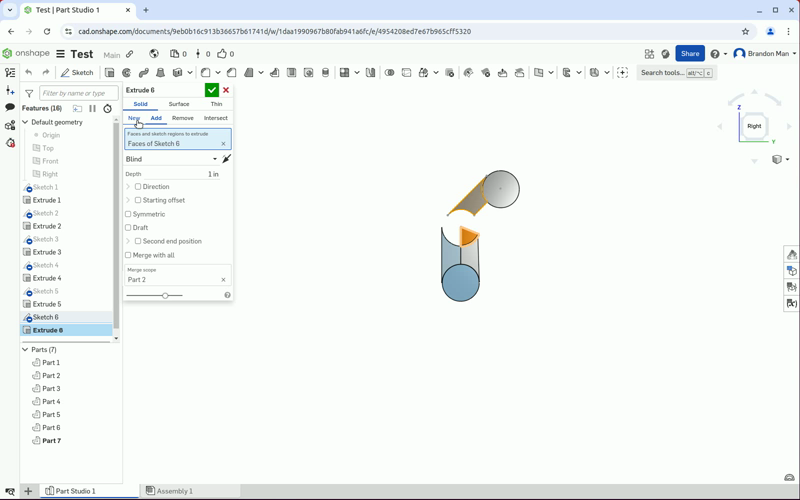
click(137, 120)
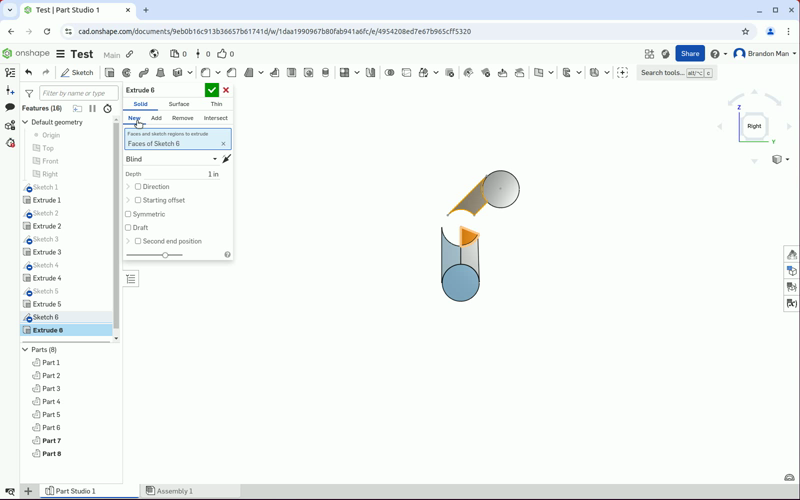
key(tab, 4)
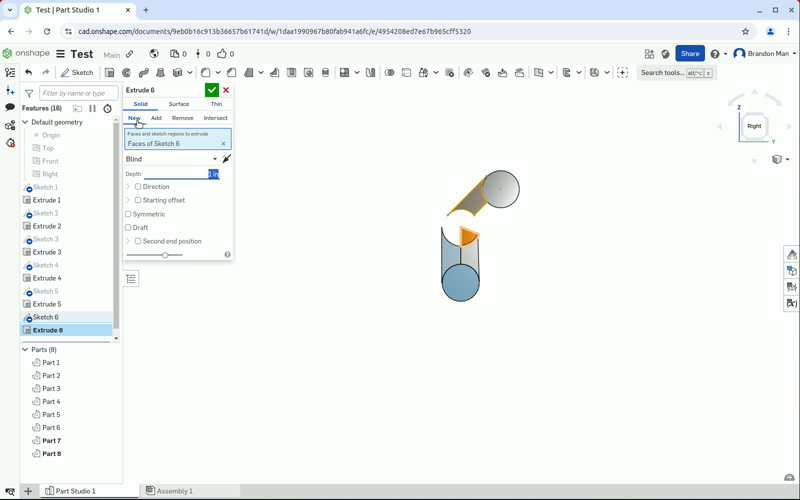
text(0.963)
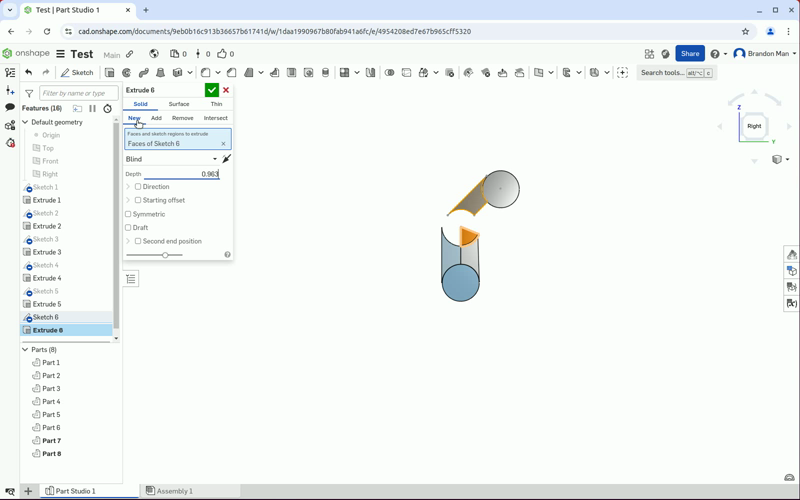
key(enter)
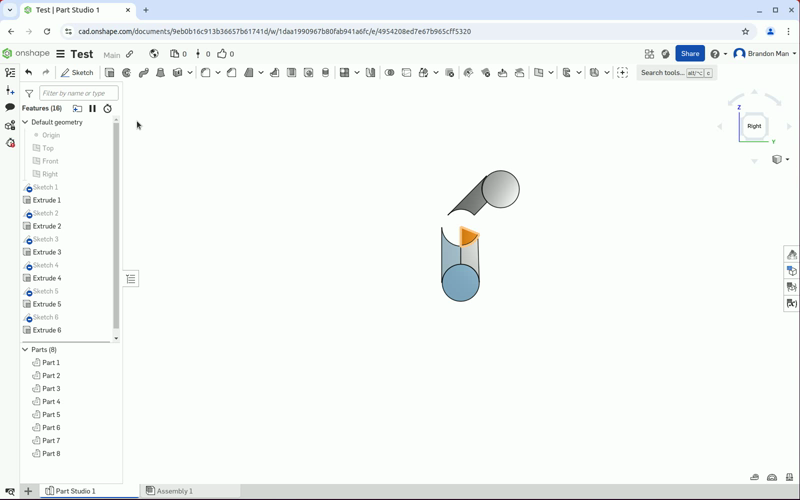
key(shift+h)
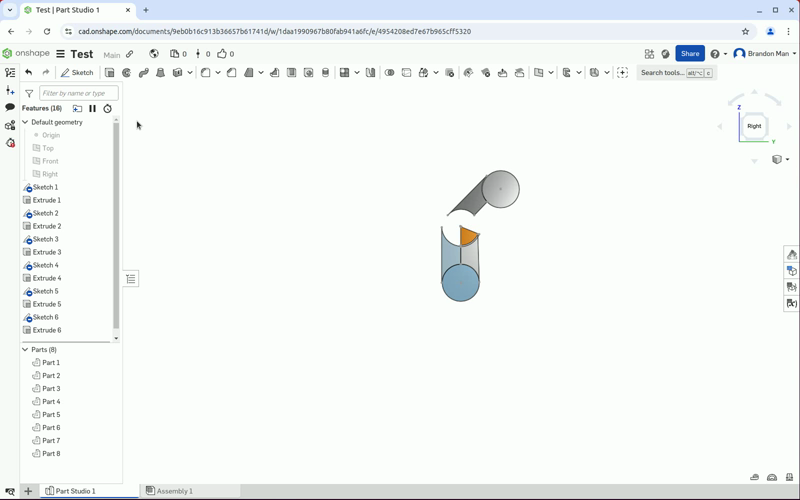
key(shift+h)
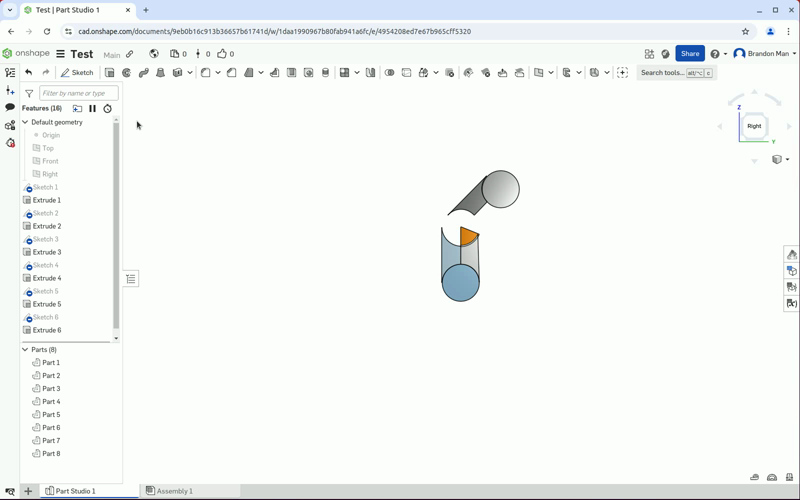
mouse_move(69, 189)
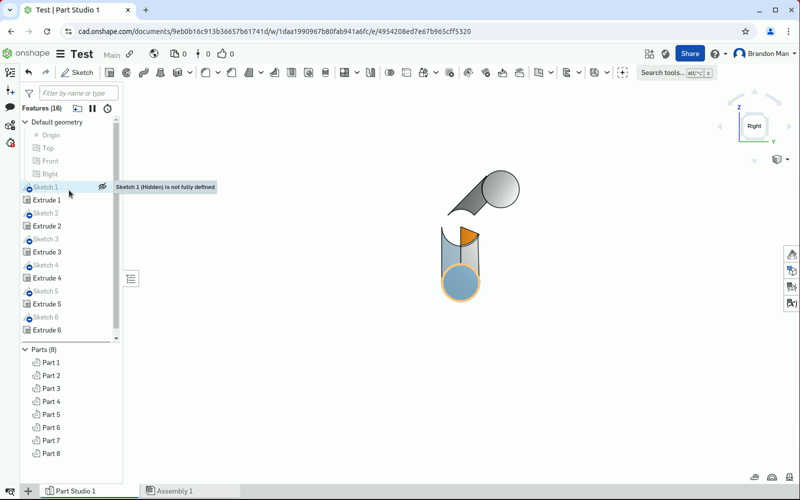
click(69, 189)
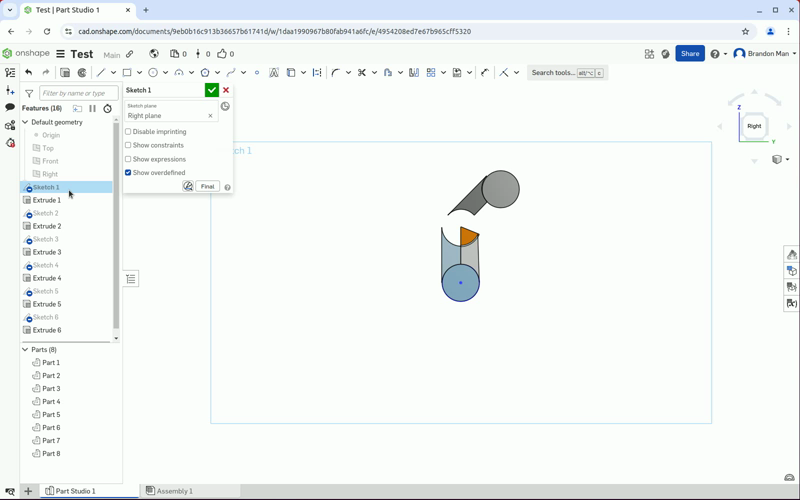
mouse_move(229, 92)
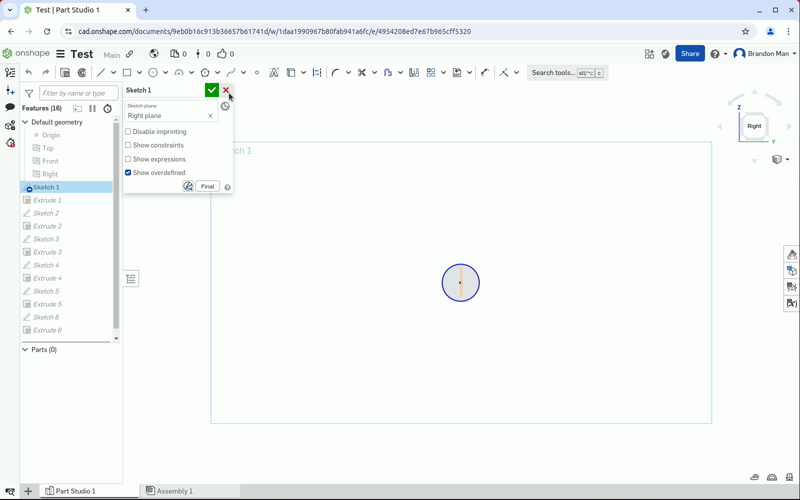
click(229, 92)
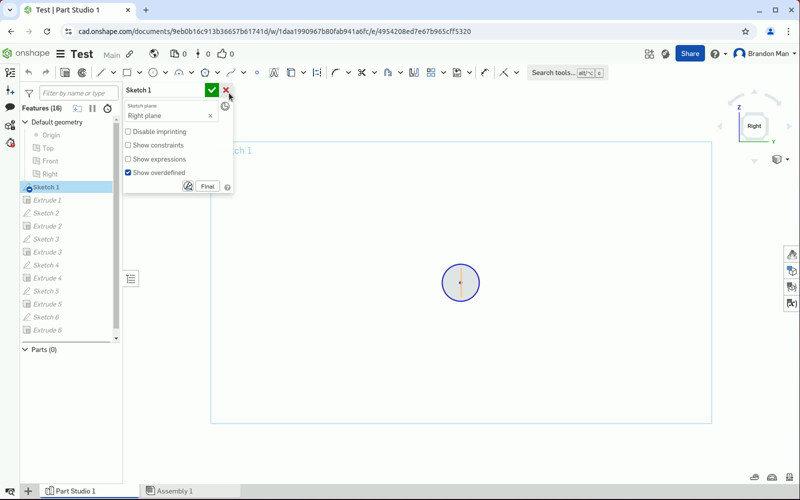
key(shift+s)
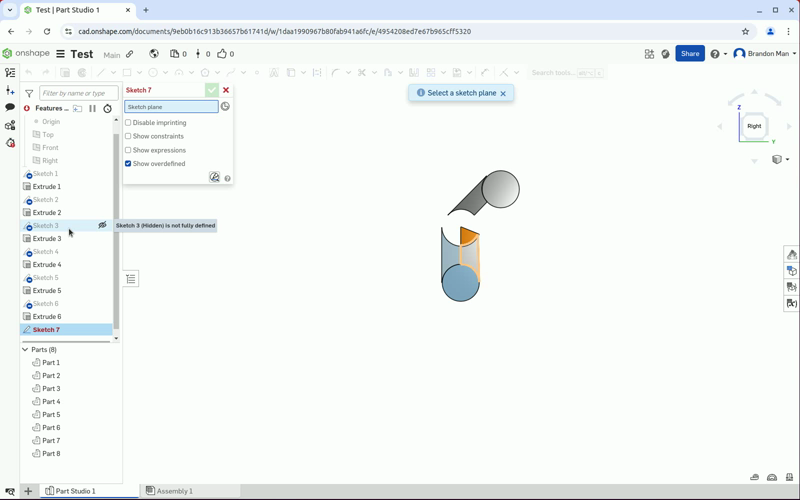
scroll(3)
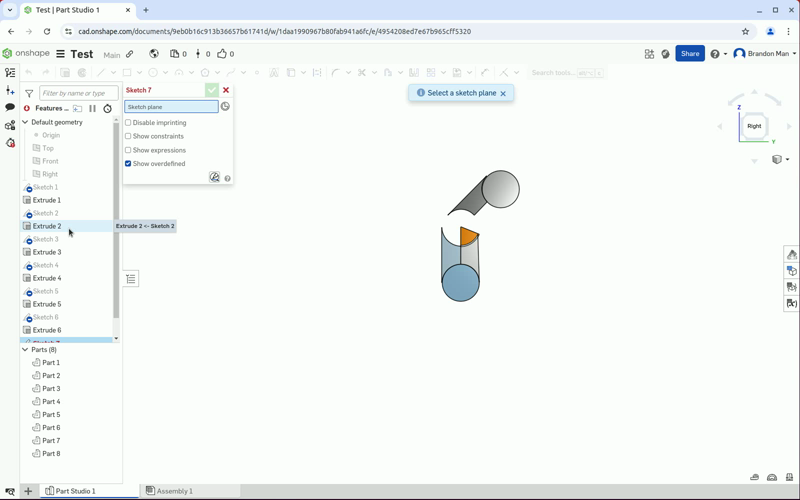
mouse_move(69, 176)
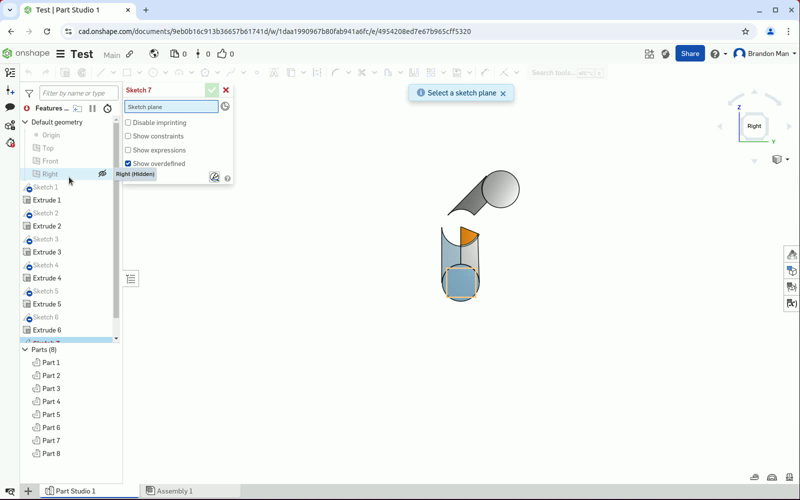
click(69, 176)
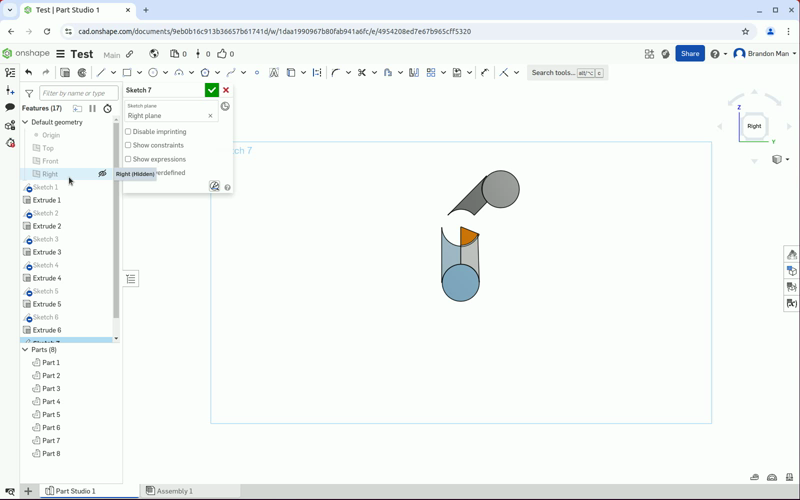
mouse_move(73, 352)
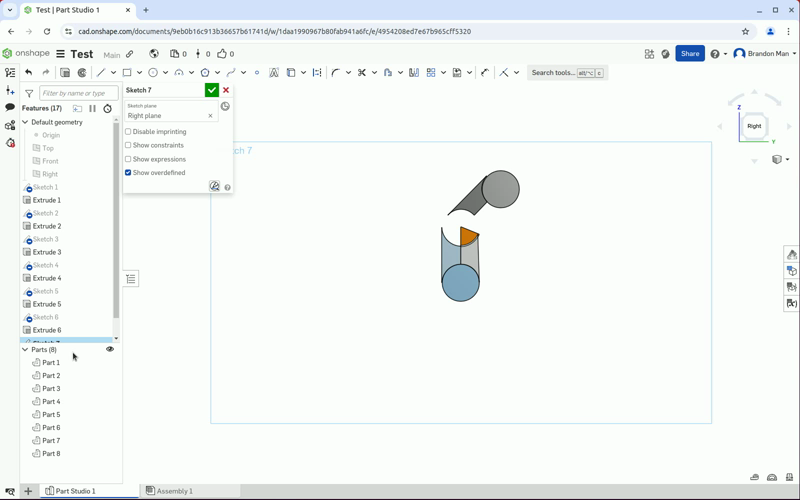
key(y)
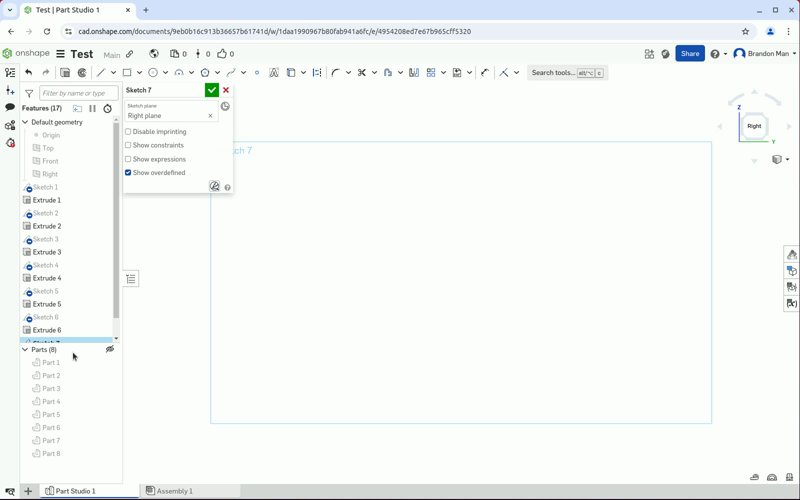
key(a)
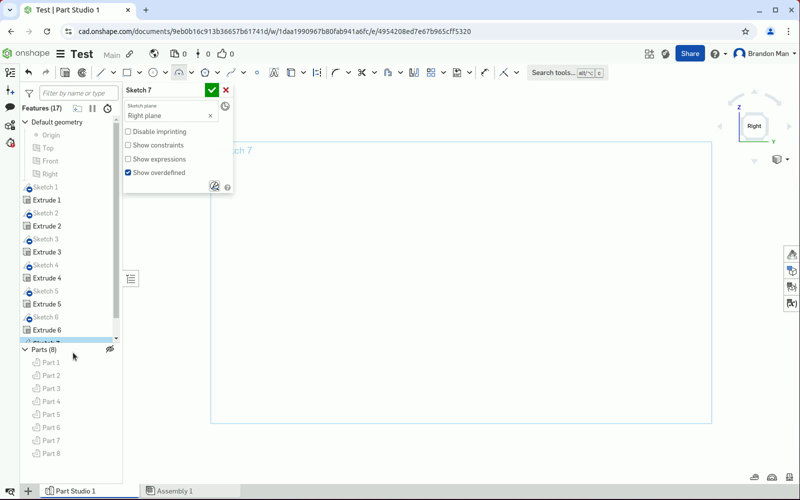
key_down(shift)
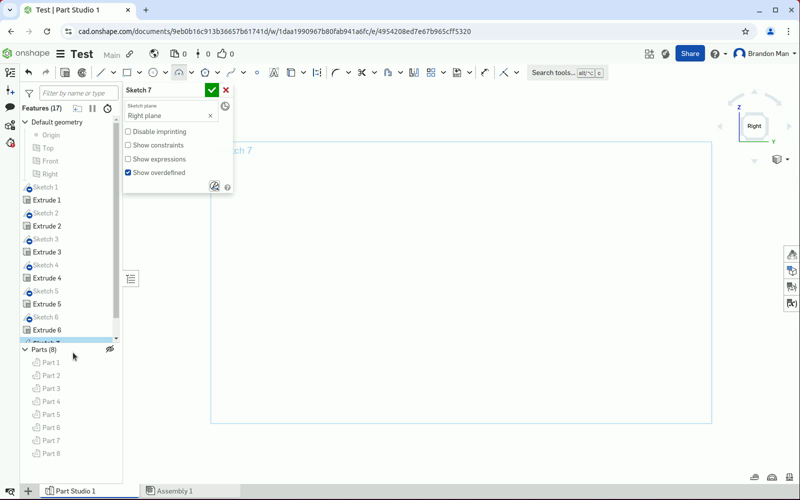
mouse_move(473, 215)
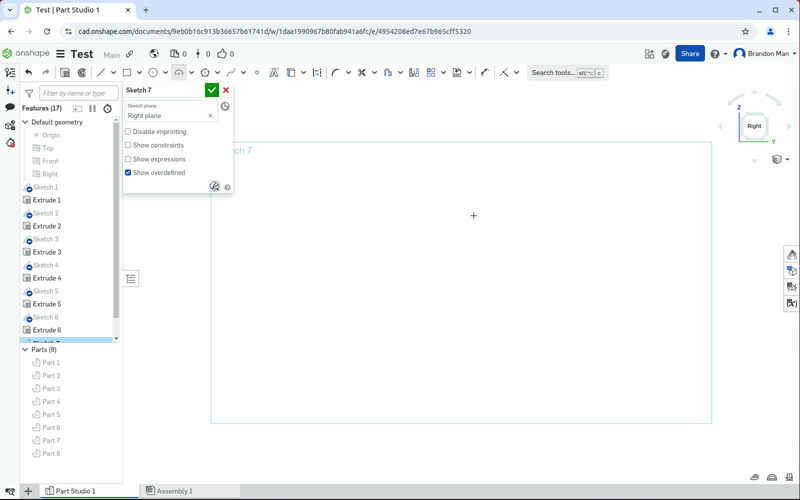
click(473, 215)
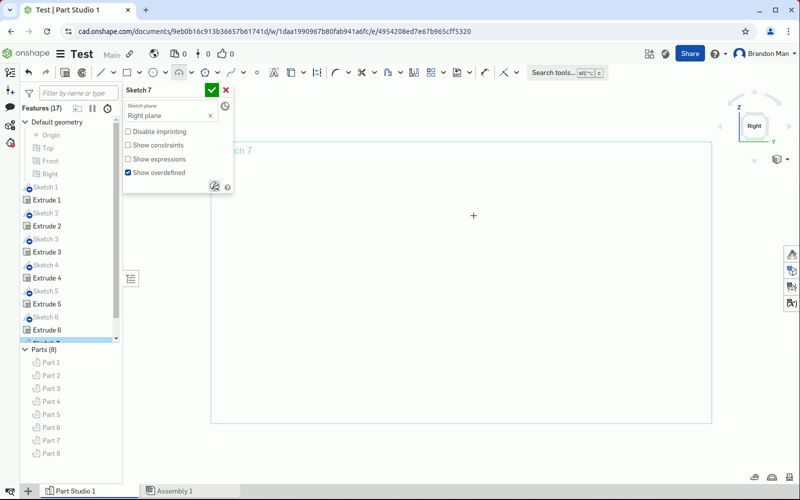
key_up(shift)
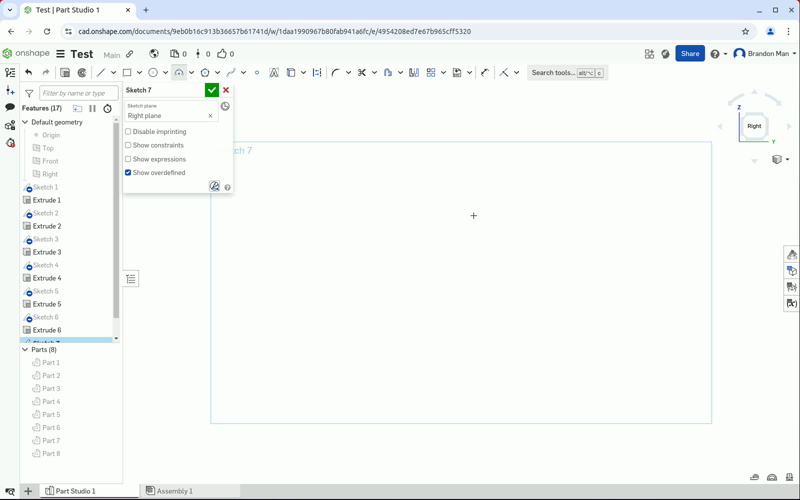
key_down(shift)
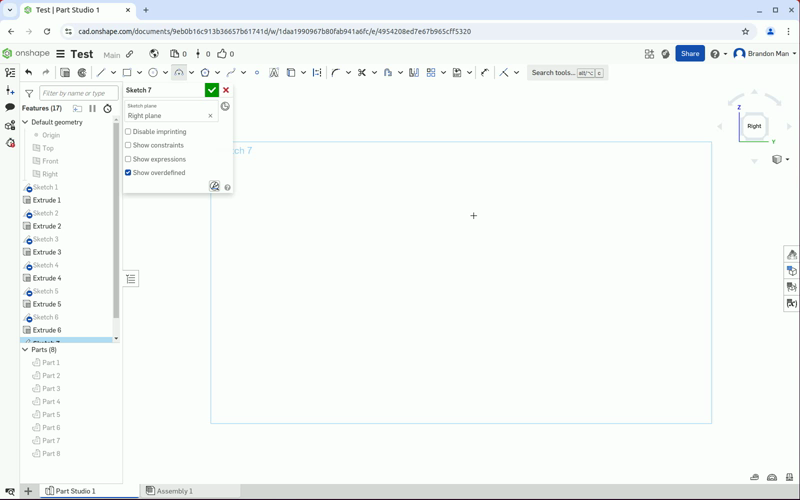
mouse_move(477, 235)
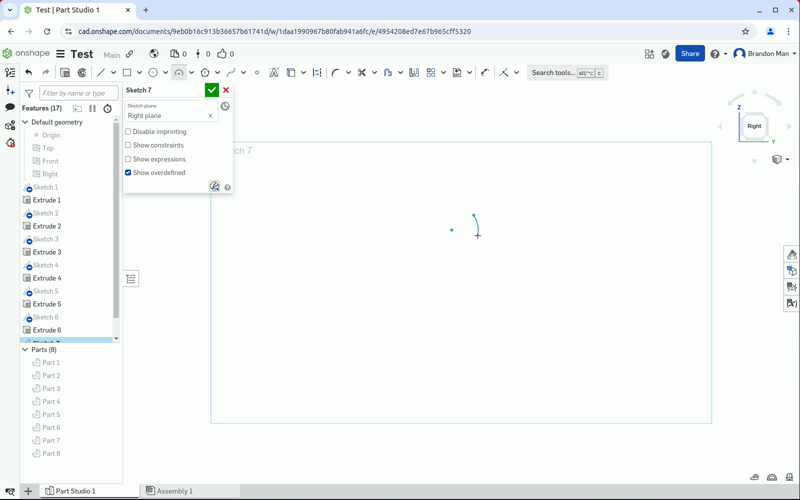
click(477, 235)
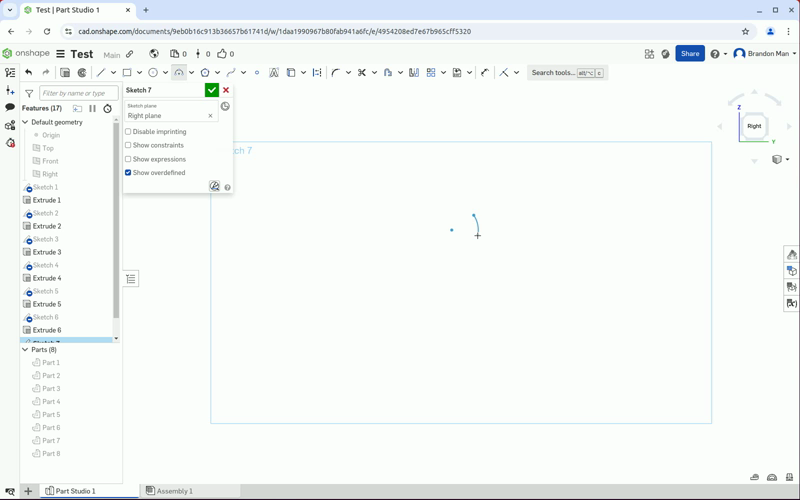
mouse_move(478, 224)
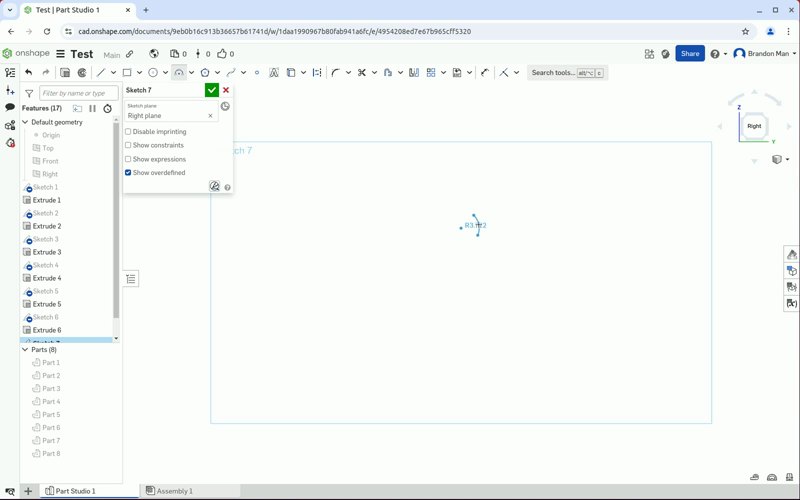
click(478, 224)
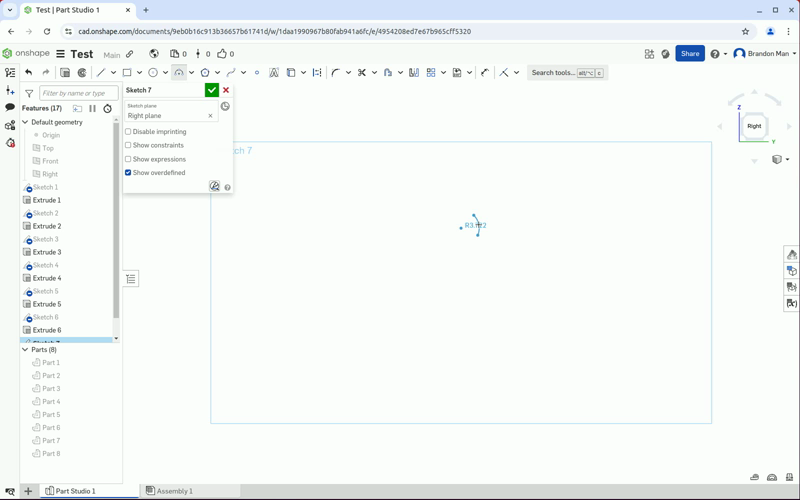
key_up(shift)
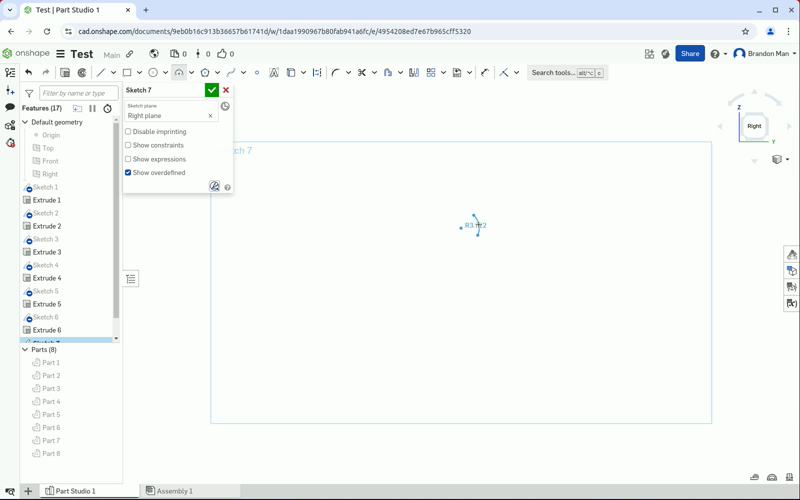
key(esc)
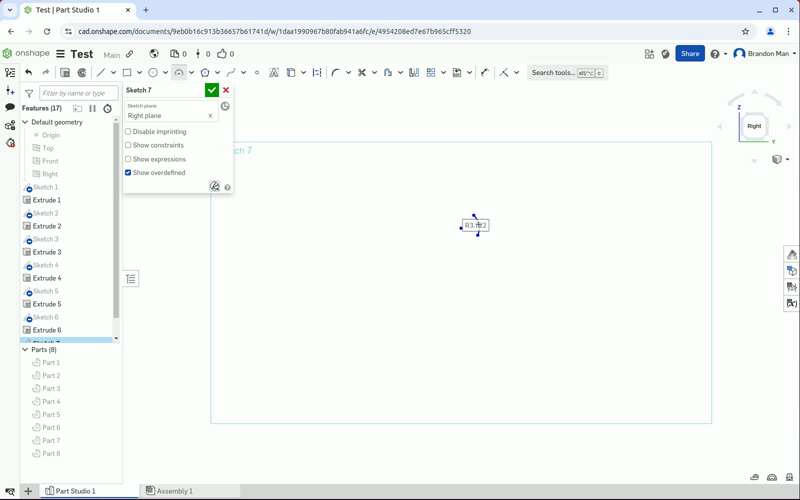
key(l)
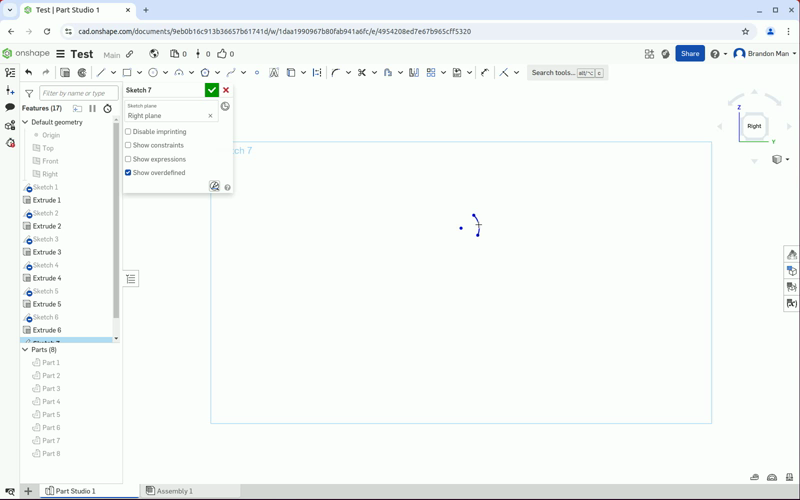
mouse_move(477, 235)
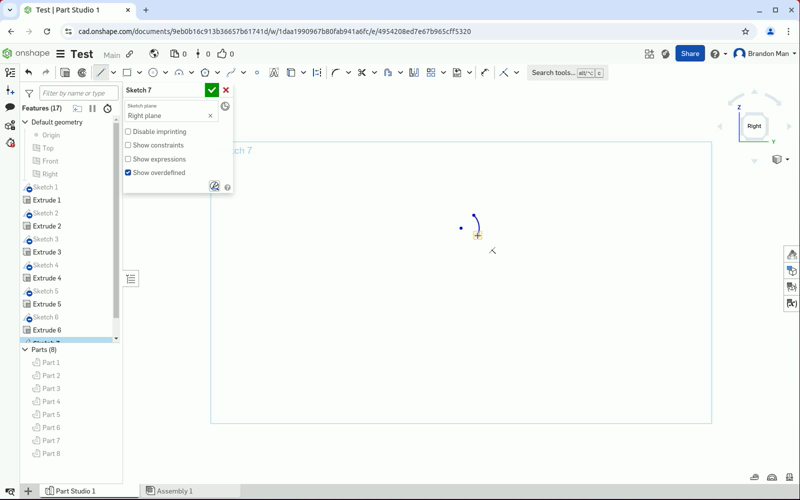
click(477, 235)
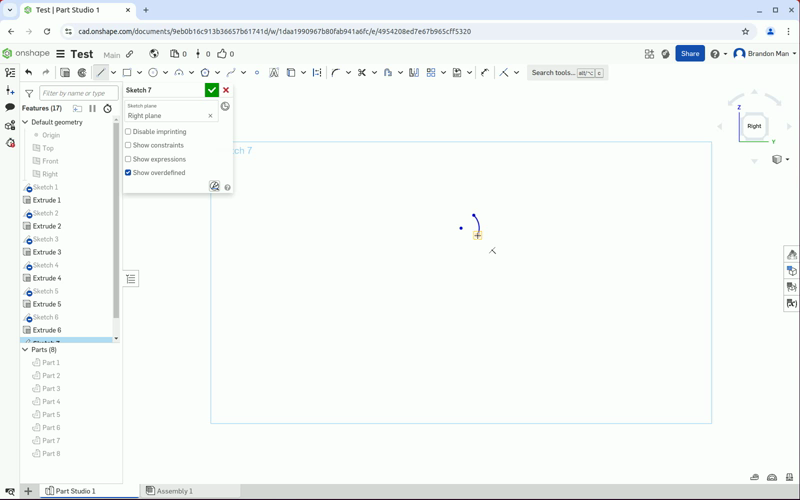
key_down(shift)
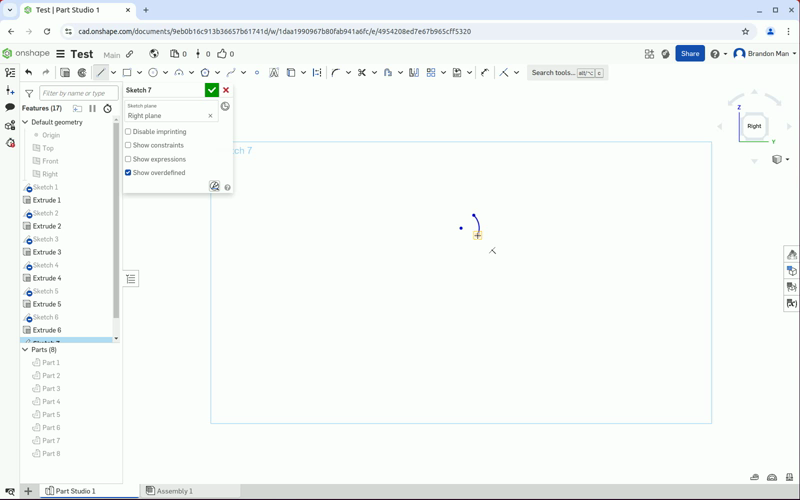
mouse_move(507, 235)
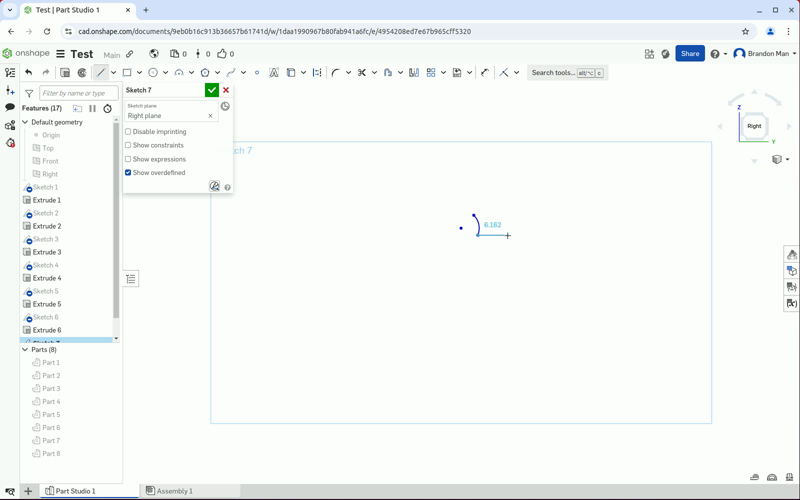
mouse_move(513, 202)
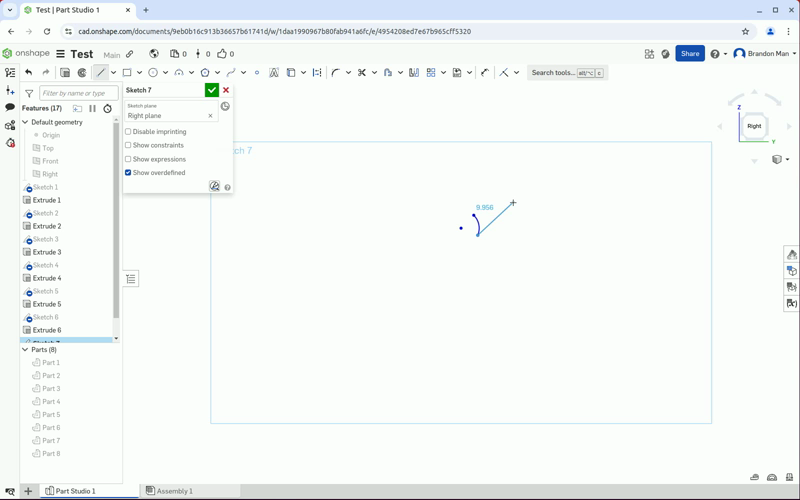
click(513, 202)
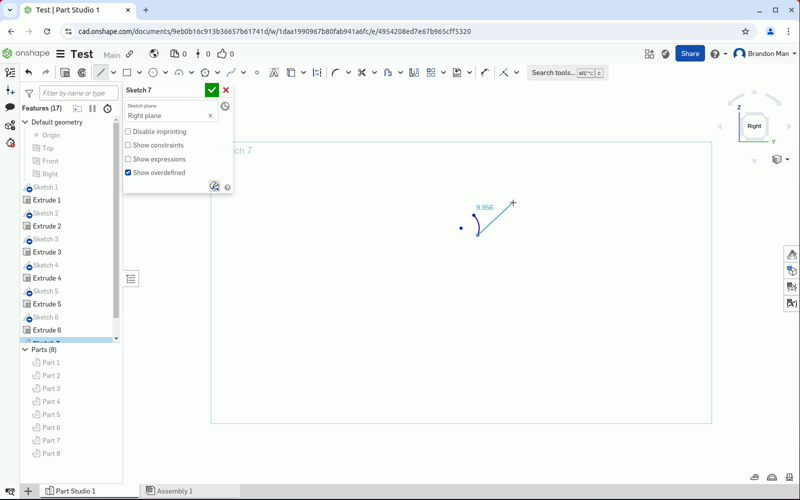
key_up(shift)
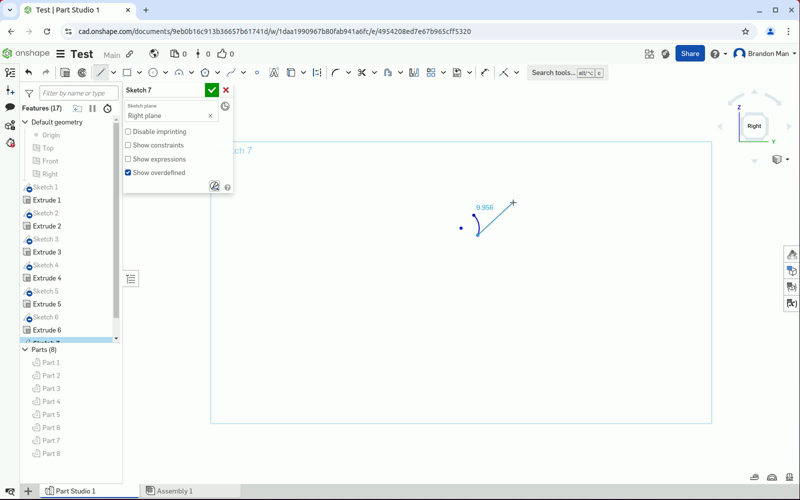
key(esc)
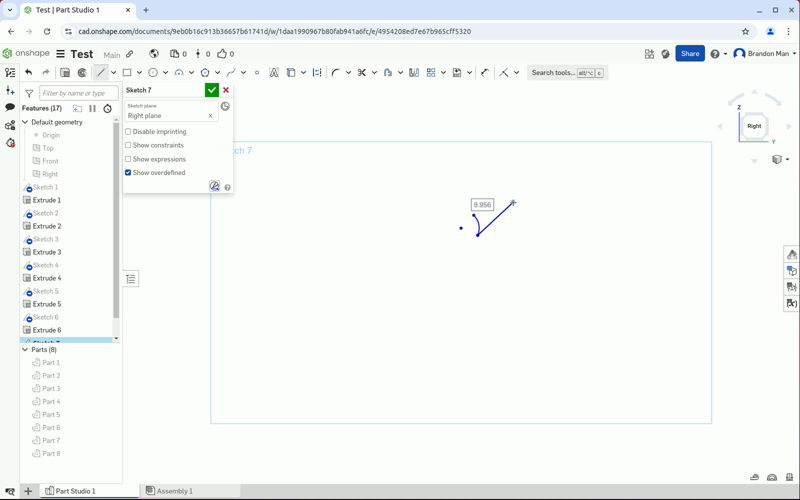
key(a)
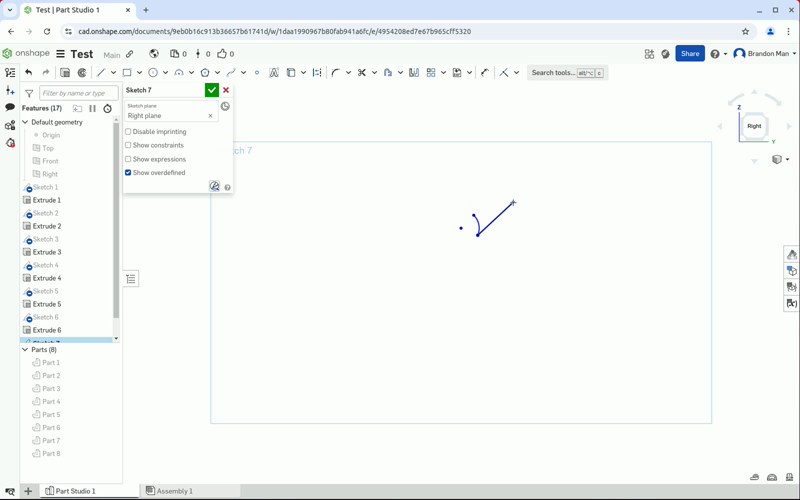
mouse_move(513, 202)
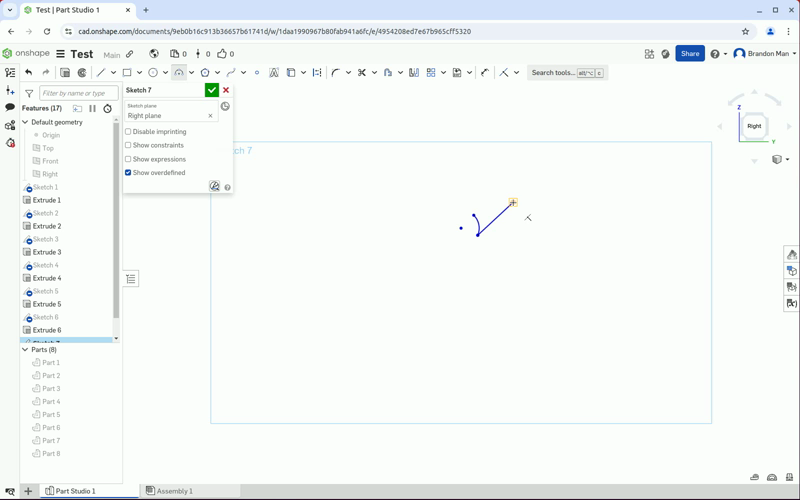
click(513, 202)
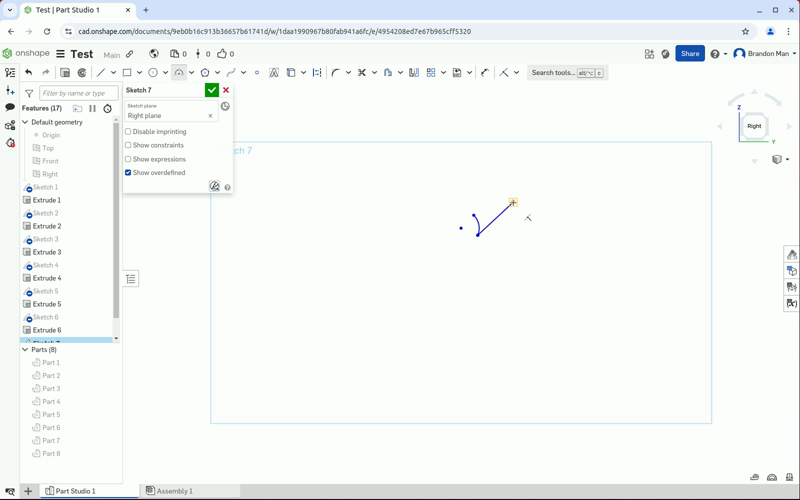
key_down(shift)
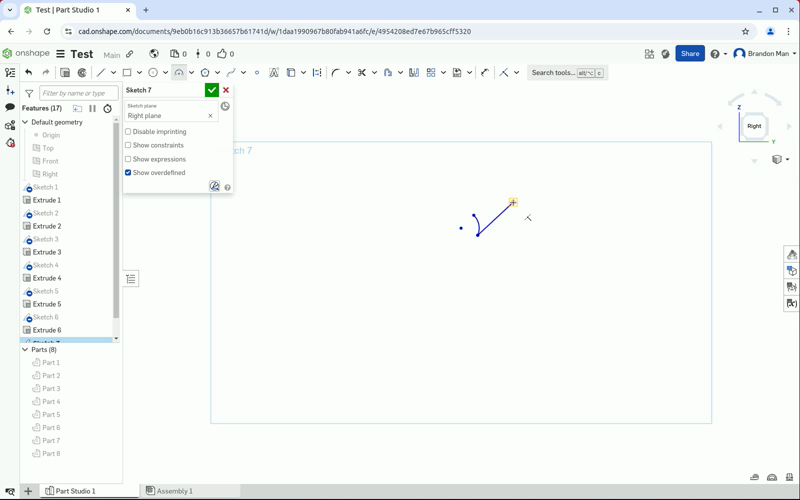
mouse_move(486, 201)
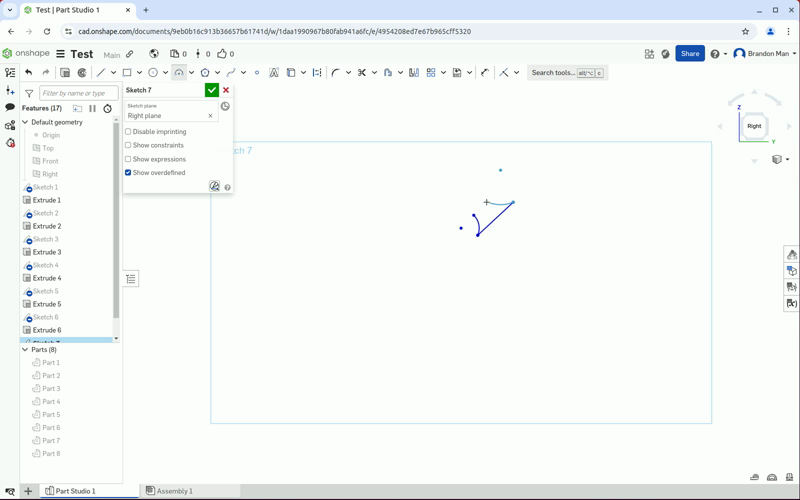
click(486, 201)
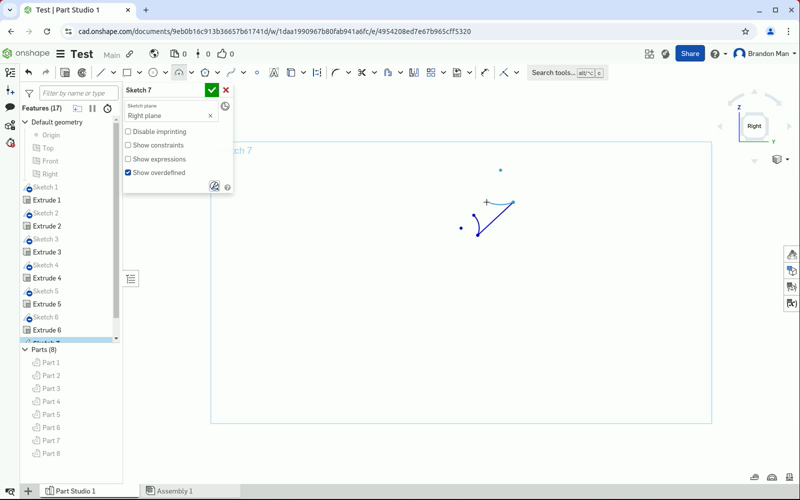
mouse_move(500, 207)
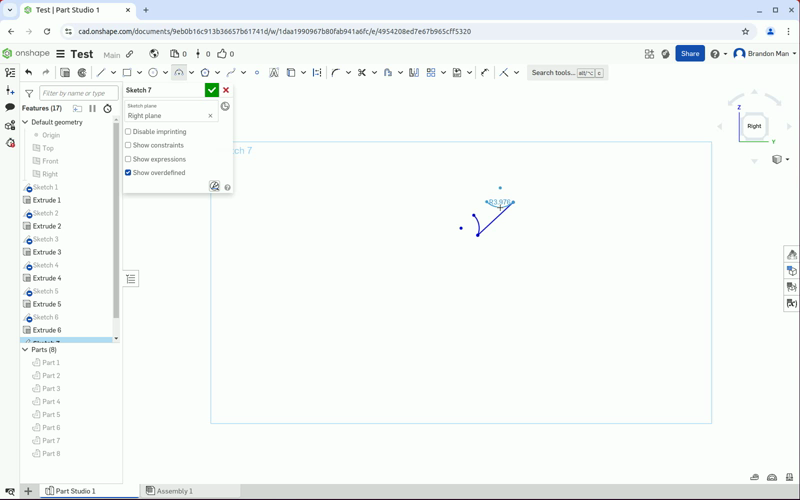
click(500, 207)
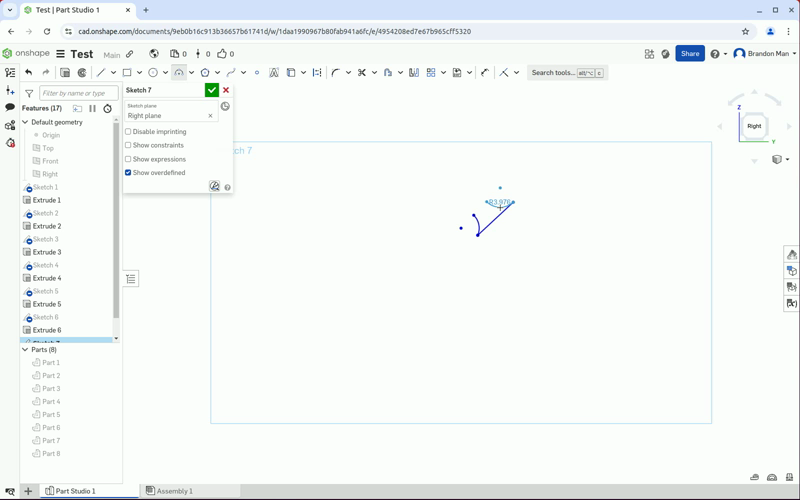
key_up(shift)
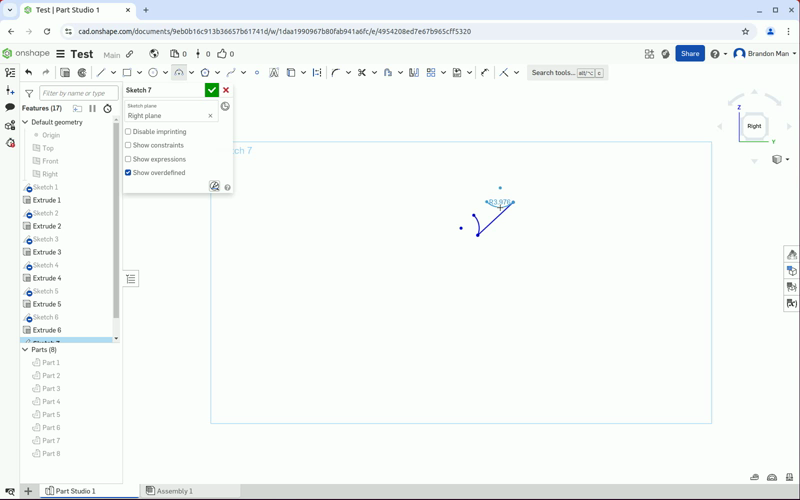
key(esc)
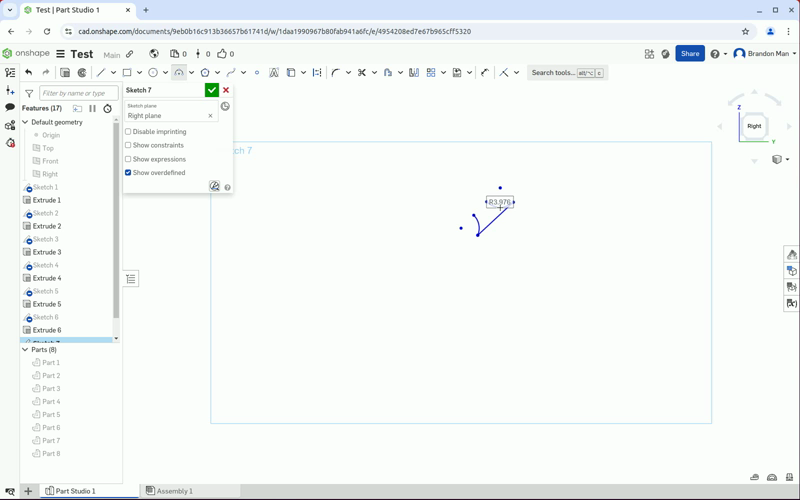
key(l)
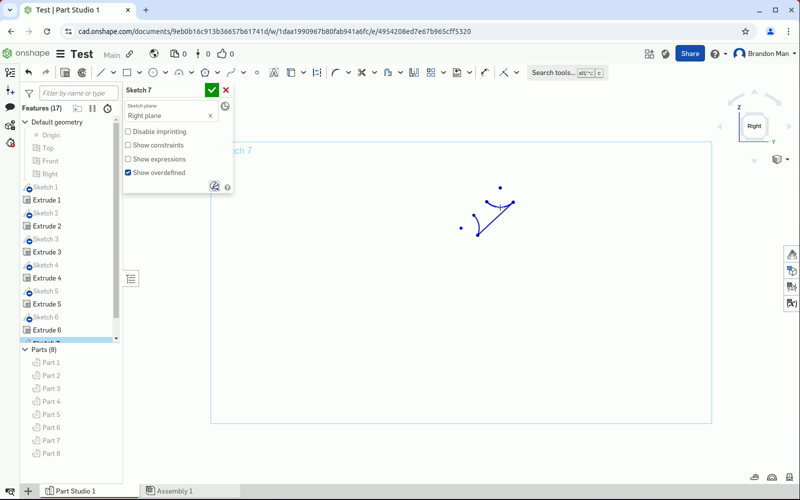
mouse_move(486, 201)
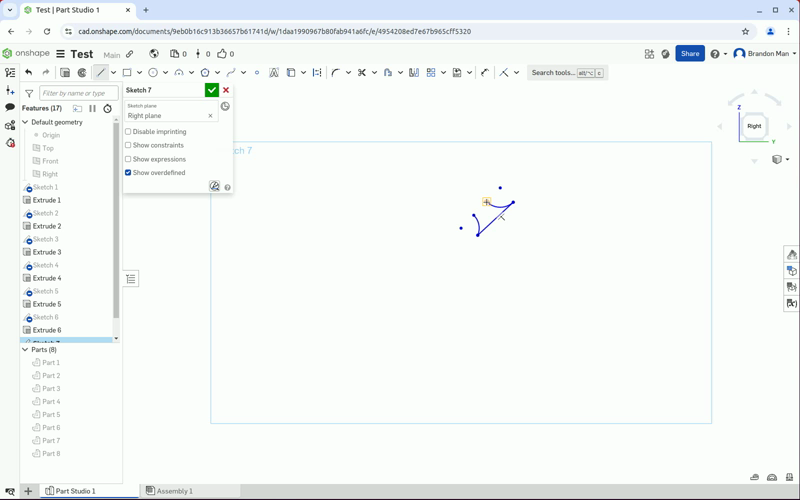
click(486, 201)
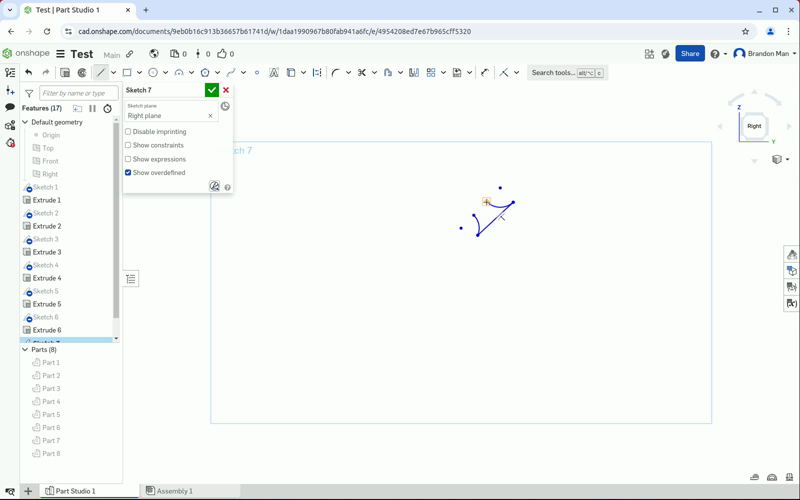
mouse_move(516, 201)
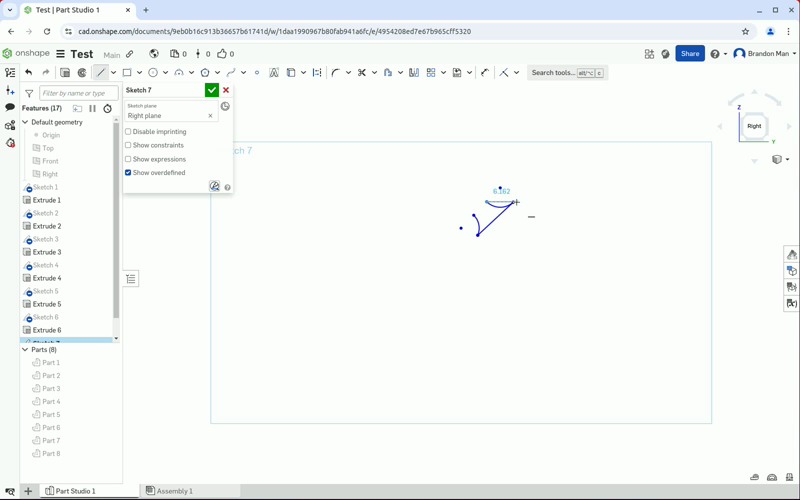
key_down(shift)
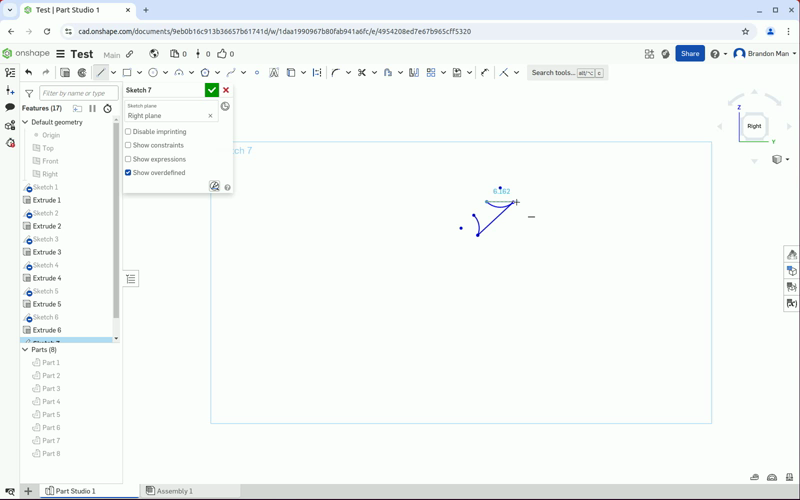
mouse_move(473, 215)
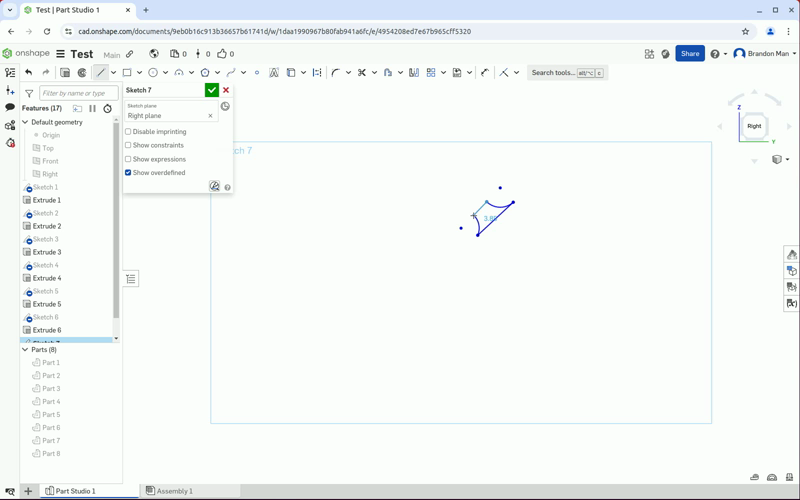
key_up(shift)
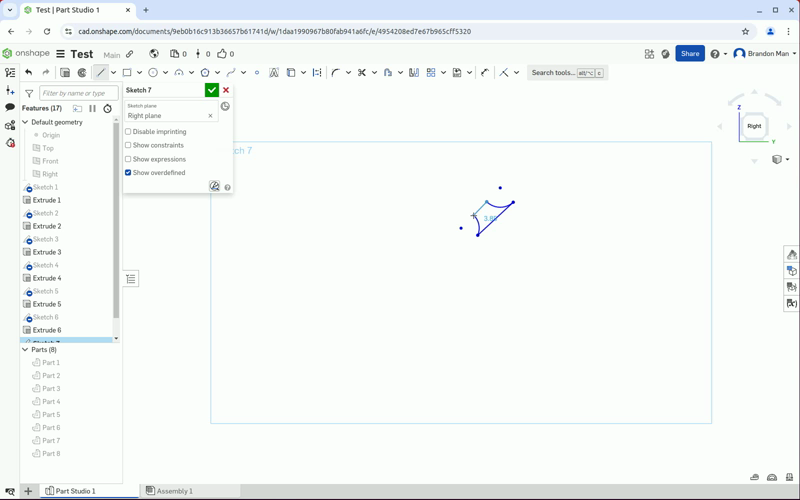
click(473, 215)
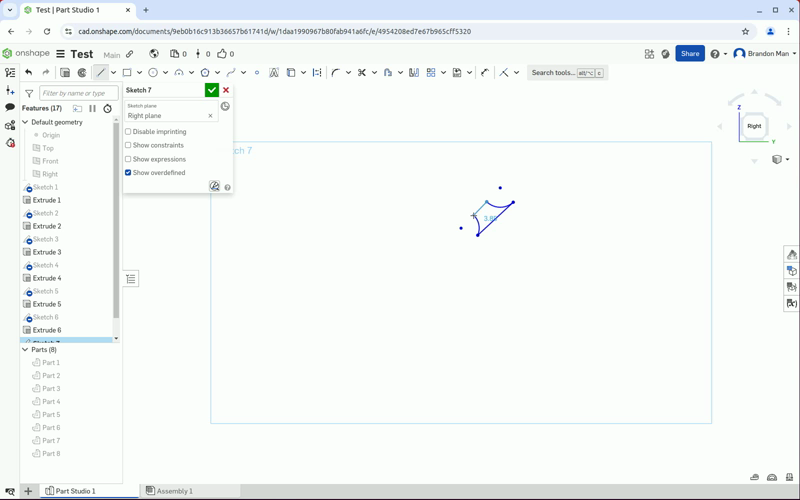
key(esc)
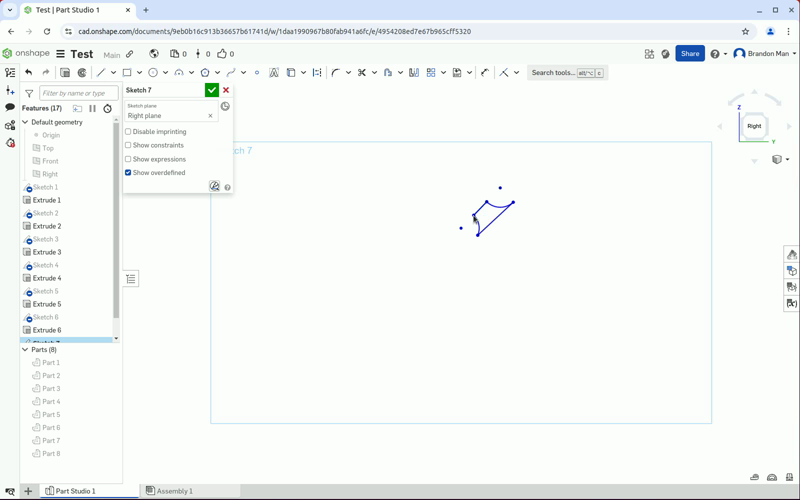
mouse_move(489, 218)
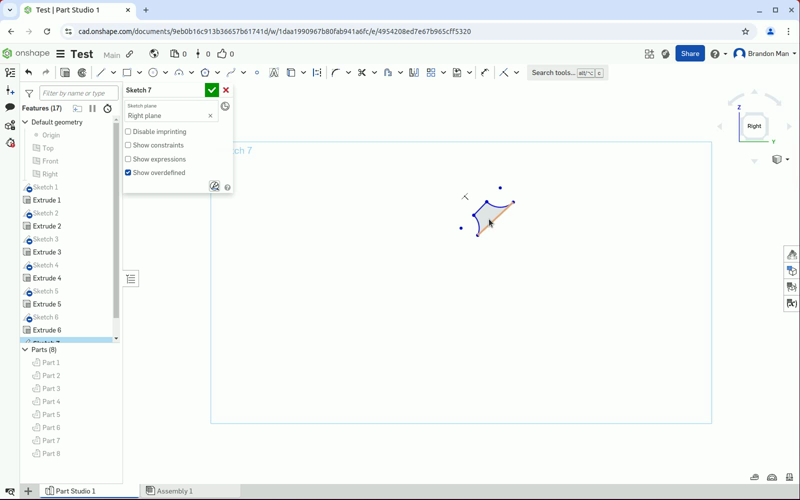
scroll(6)
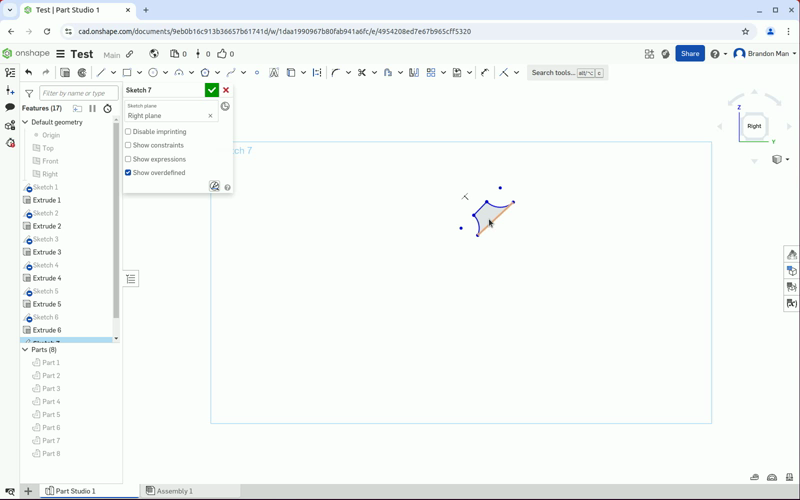
scroll(6)
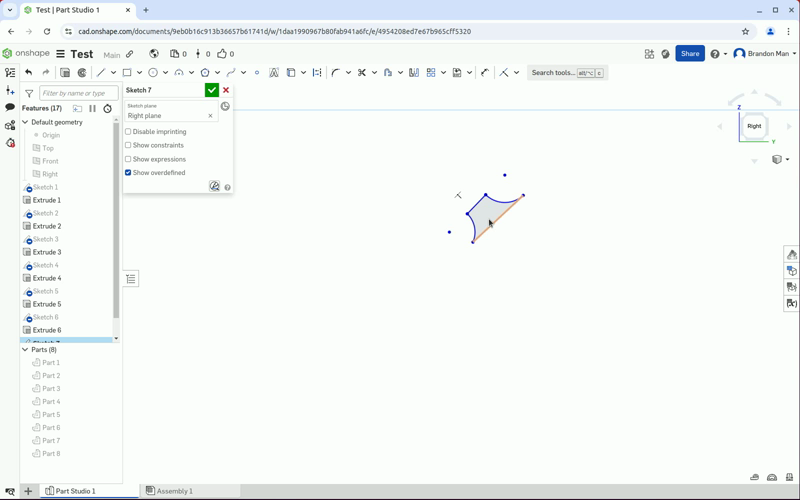
scroll(6)
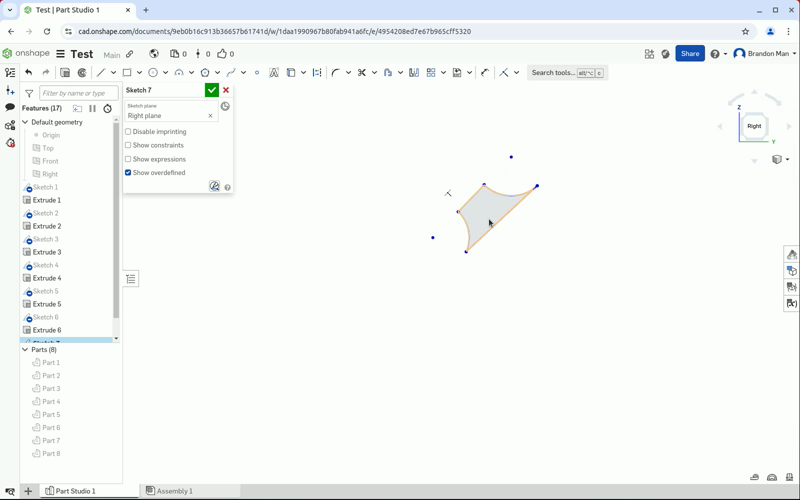
scroll(6)
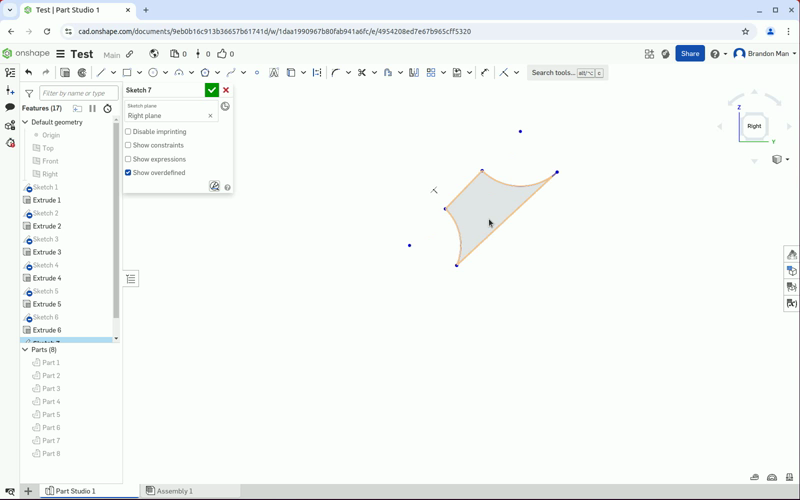
scroll(6)
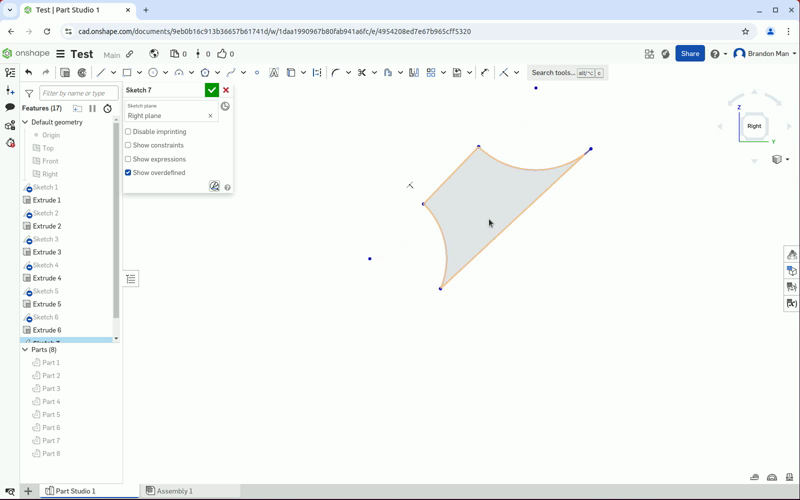
scroll(6)
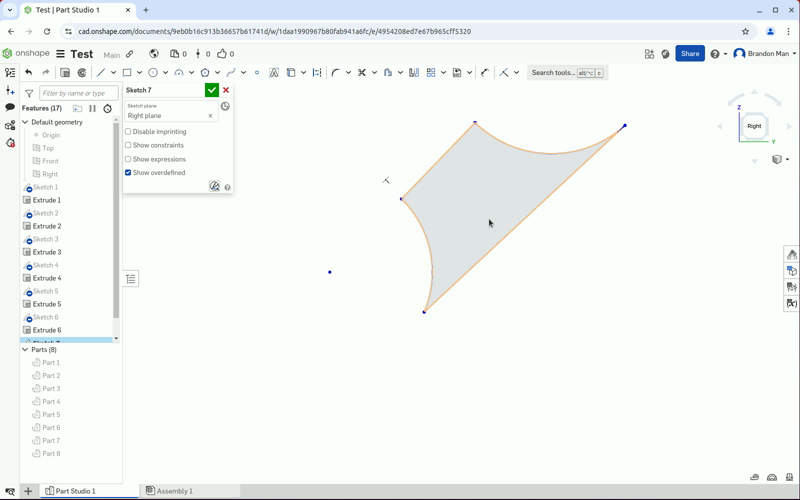
scroll(6)
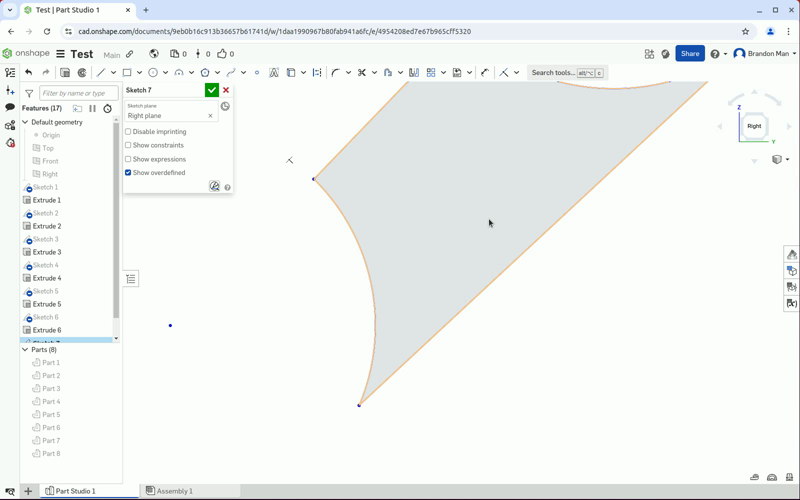
click(489, 218)
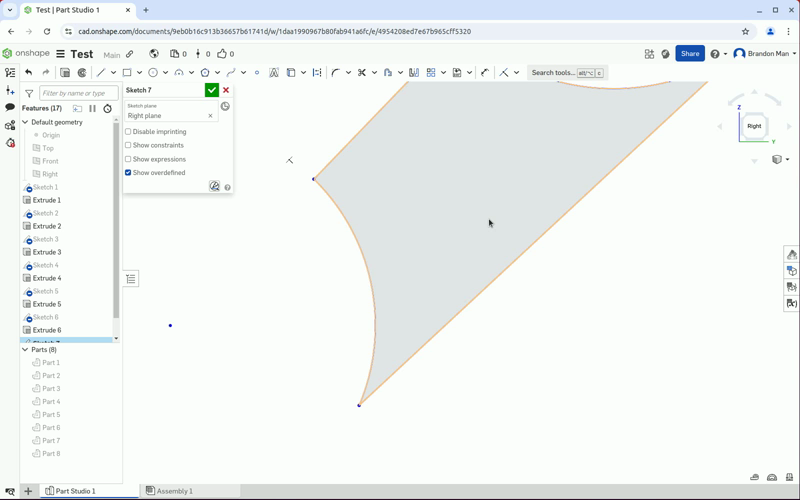
scroll(-6)
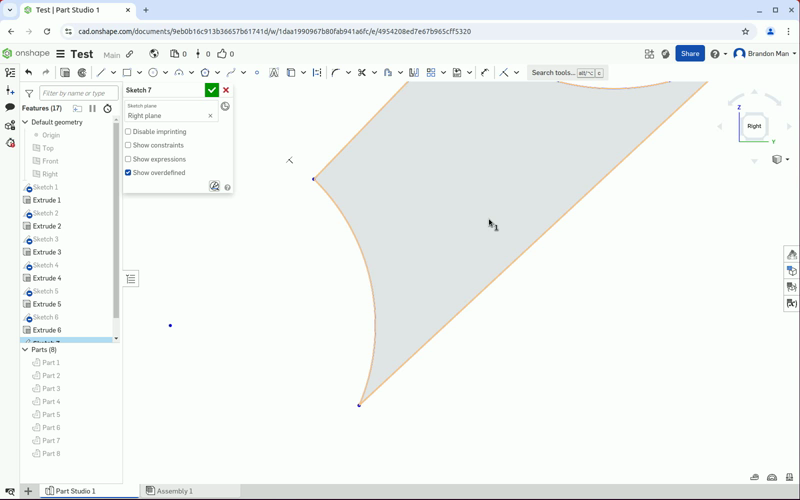
scroll(-6)
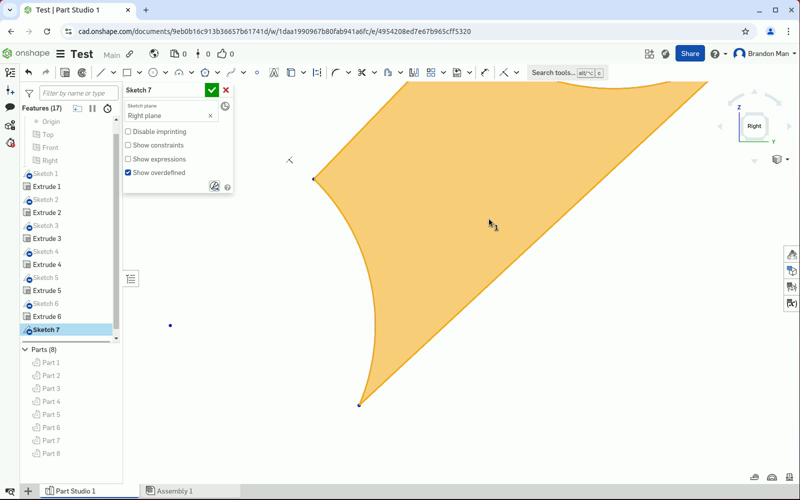
scroll(-6)
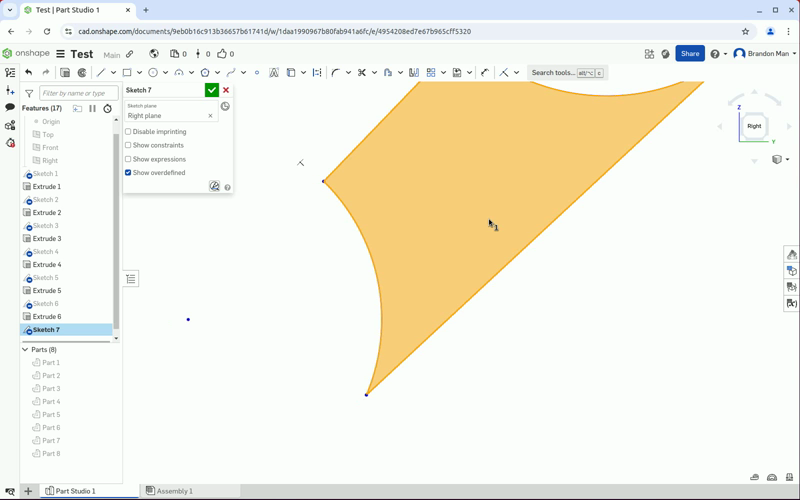
scroll(-6)
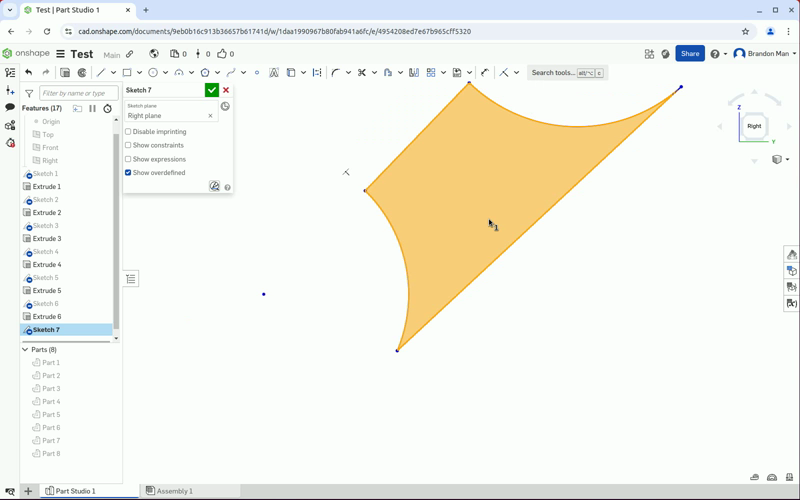
scroll(-6)
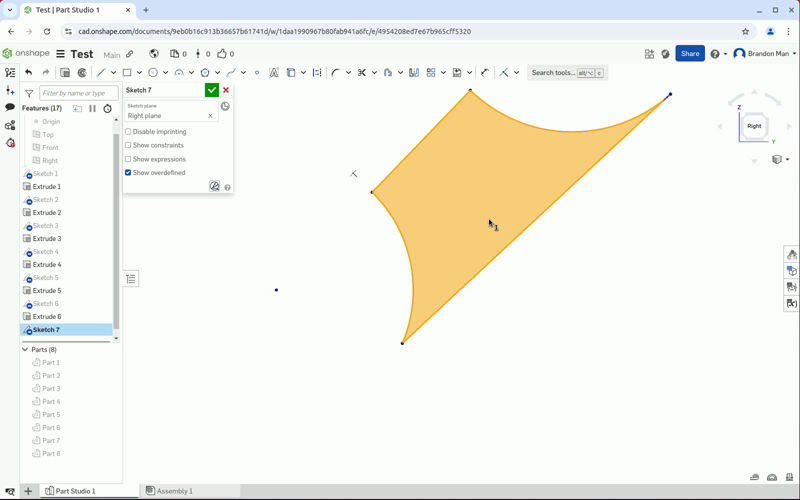
scroll(-6)
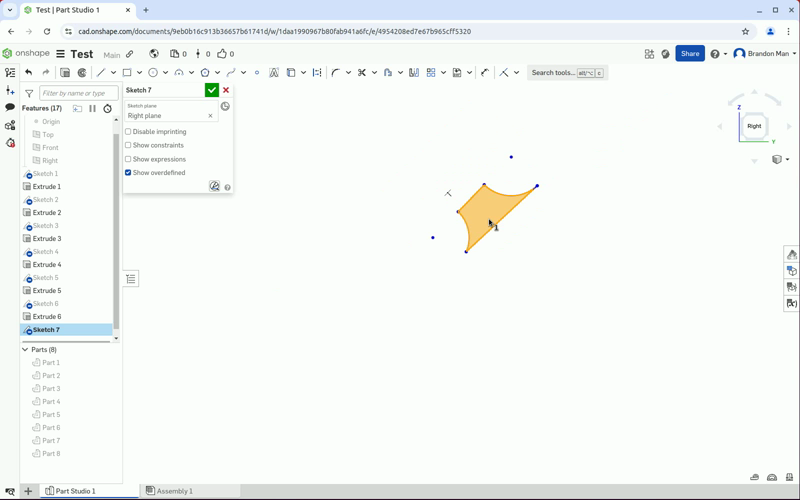
scroll(-6)
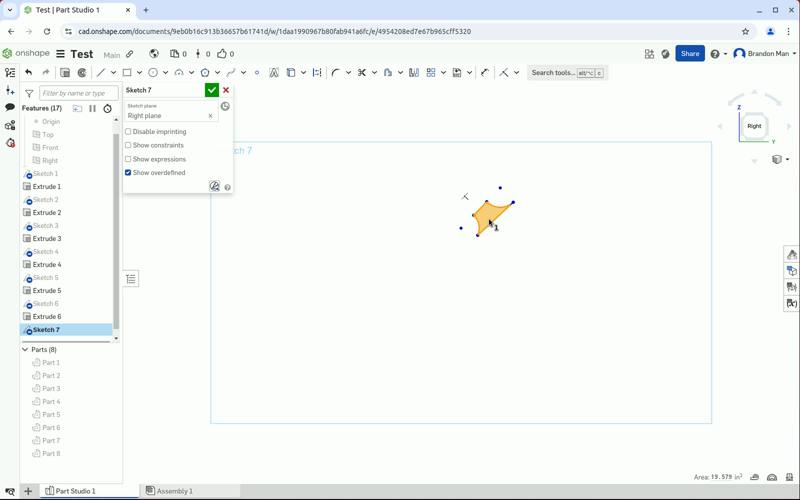
mouse_move(73, 352)
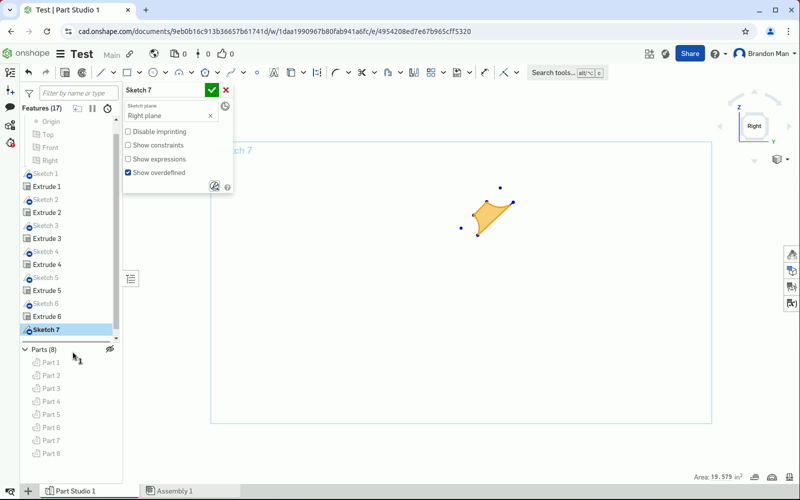
key(shift+y)
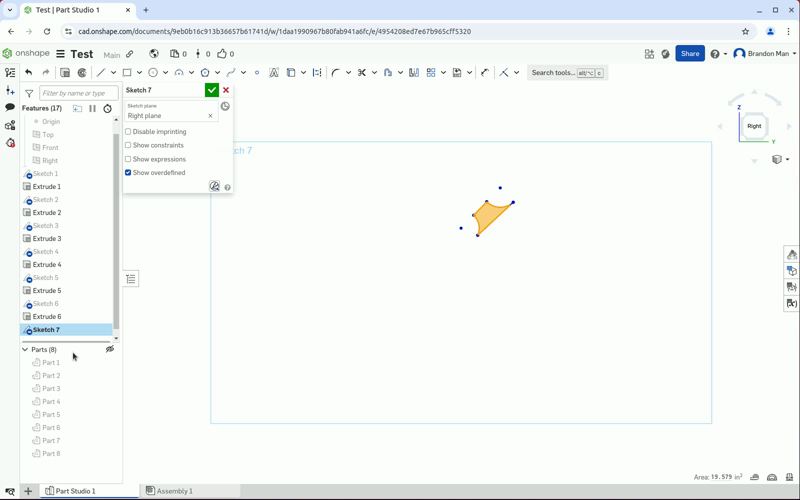
key(shift+e)
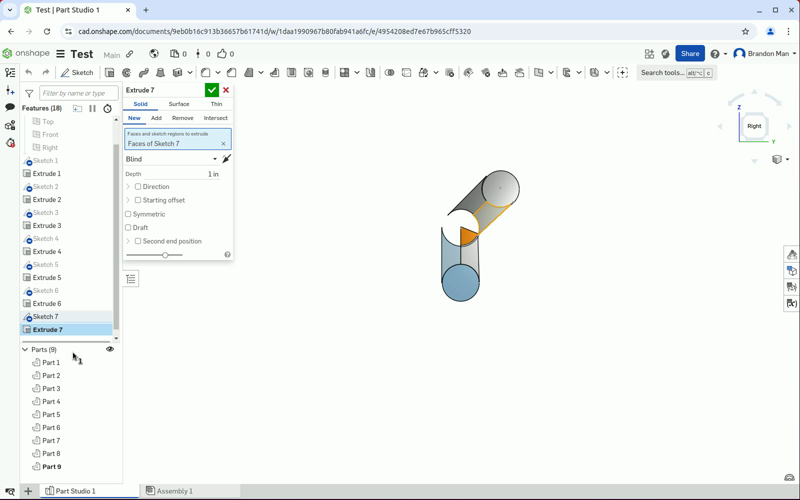
mouse_move(143, 106)
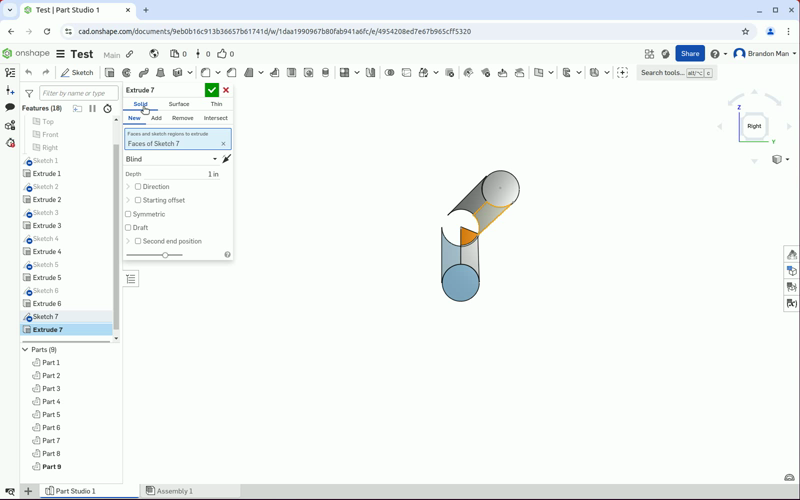
click(143, 106)
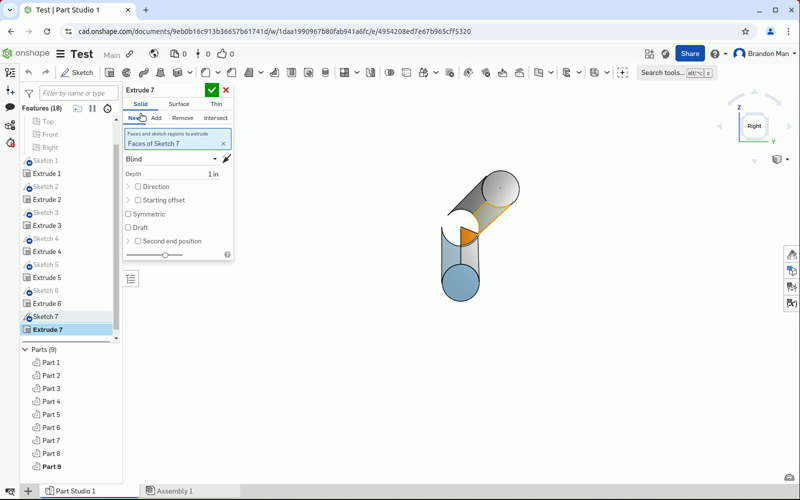
mouse_move(137, 120)
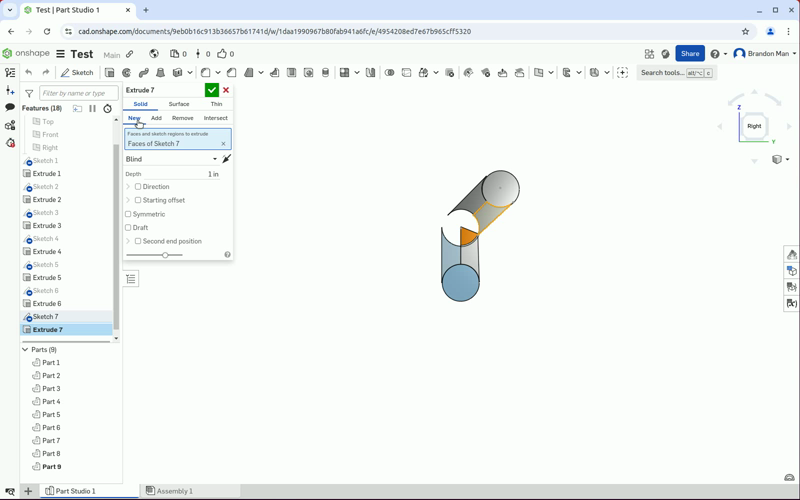
click(137, 120)
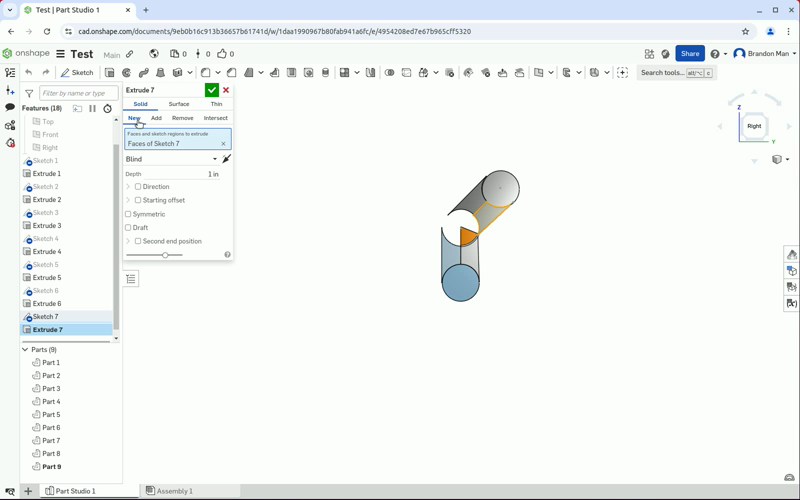
key(tab, 4)
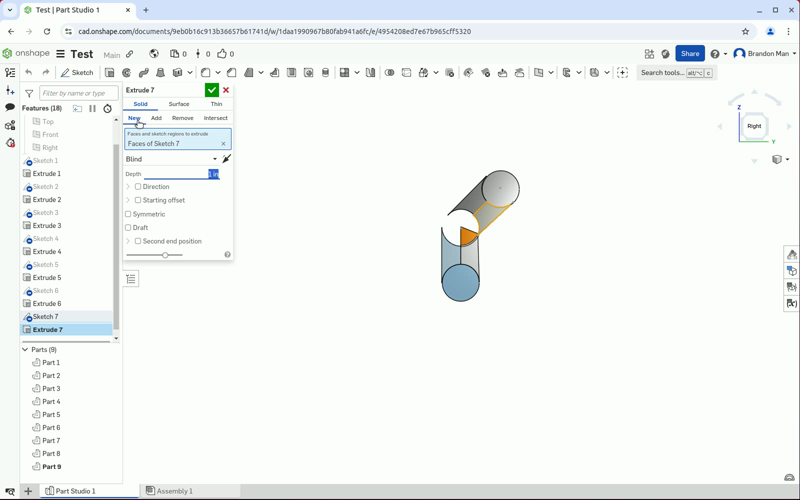
text(0.963)
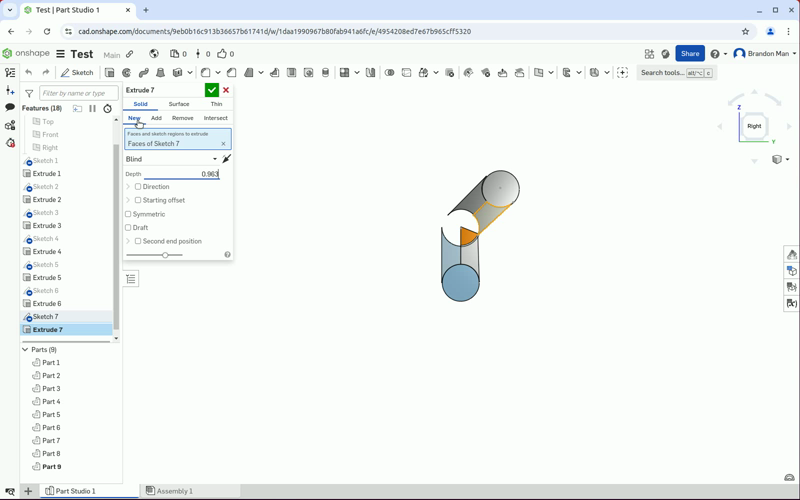
key(enter)
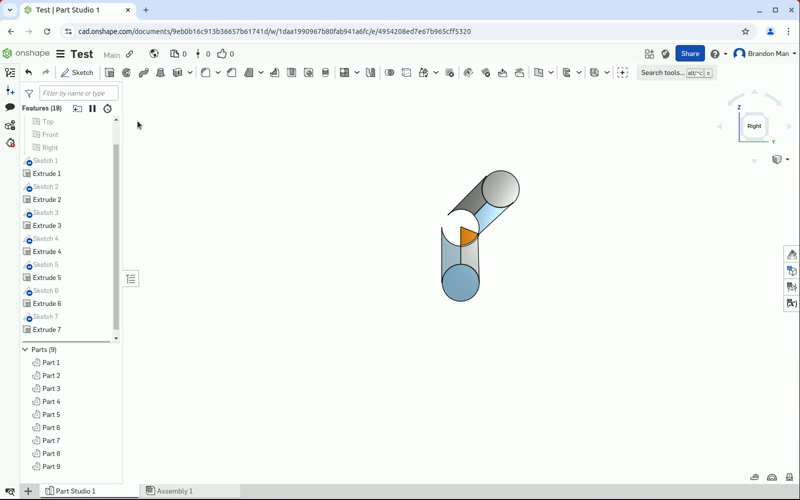
key(shift+h)
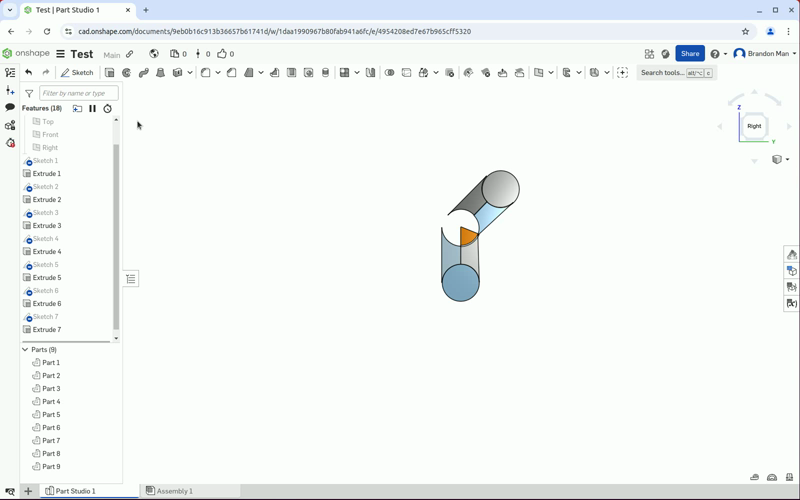
key(shift+h)
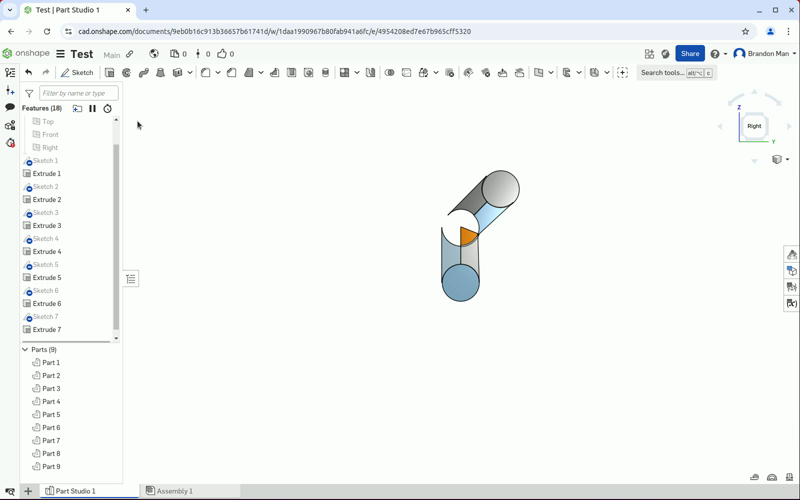
mouse_move(69, 163)
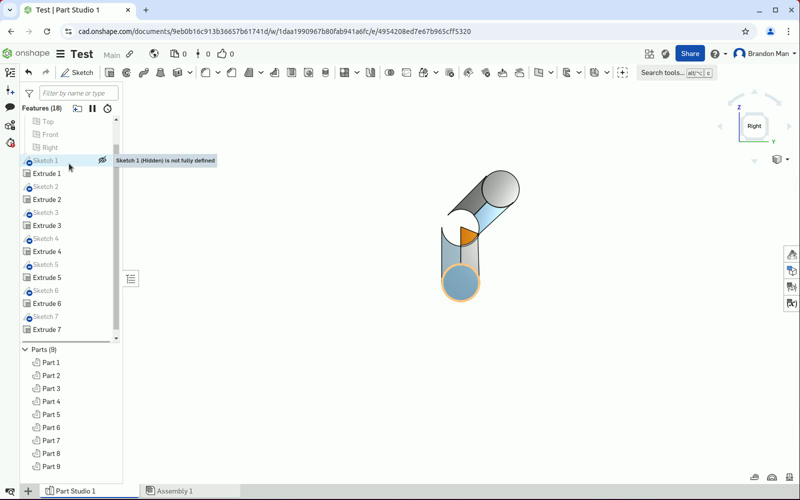
click(69, 163)
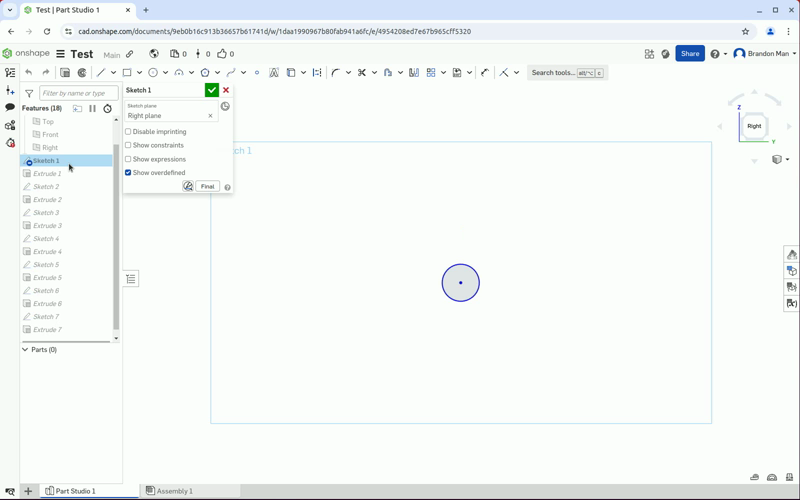
mouse_move(229, 92)
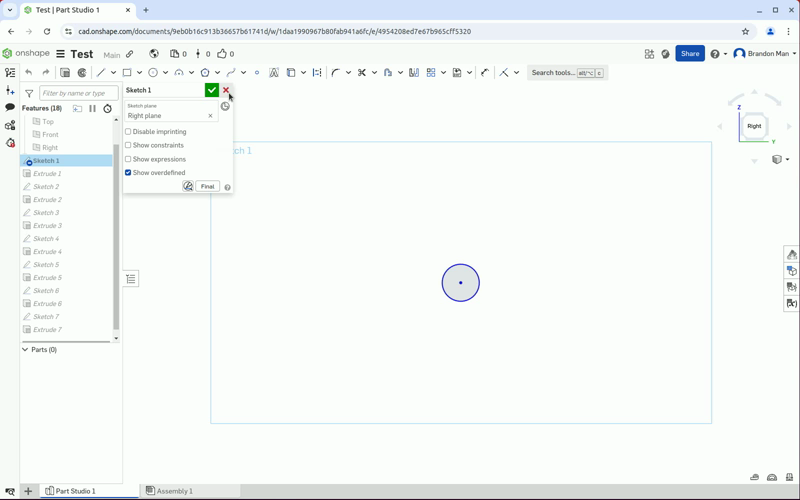
click(229, 92)
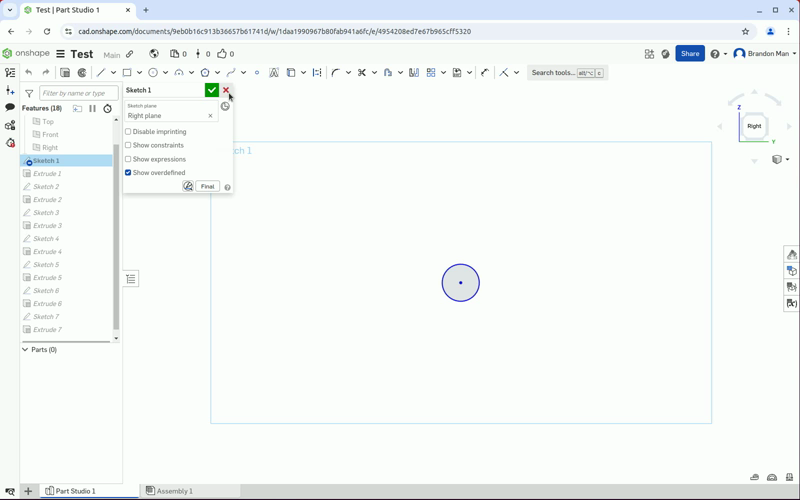
key(shift+s)
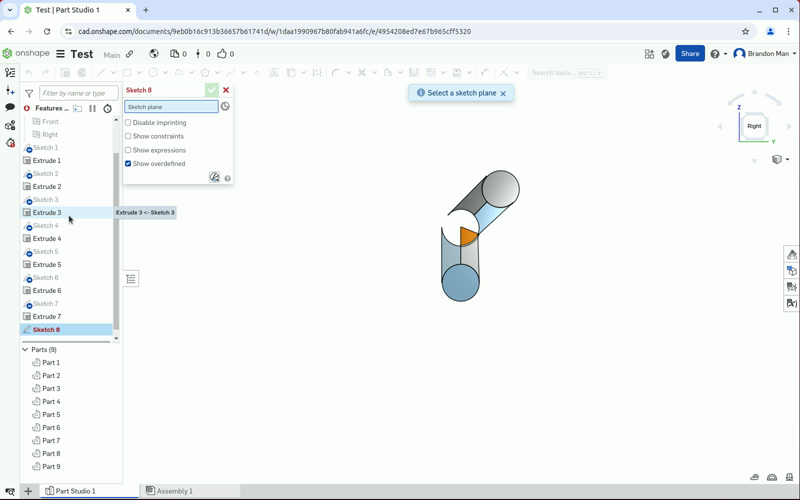
scroll(3)
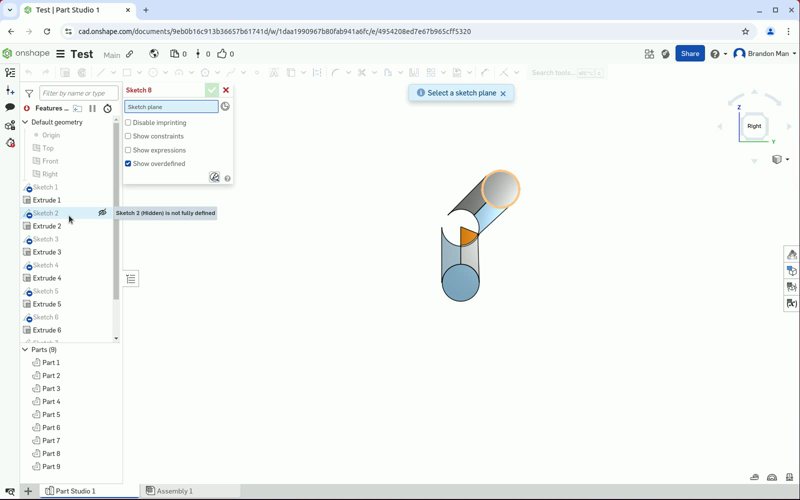
mouse_move(69, 176)
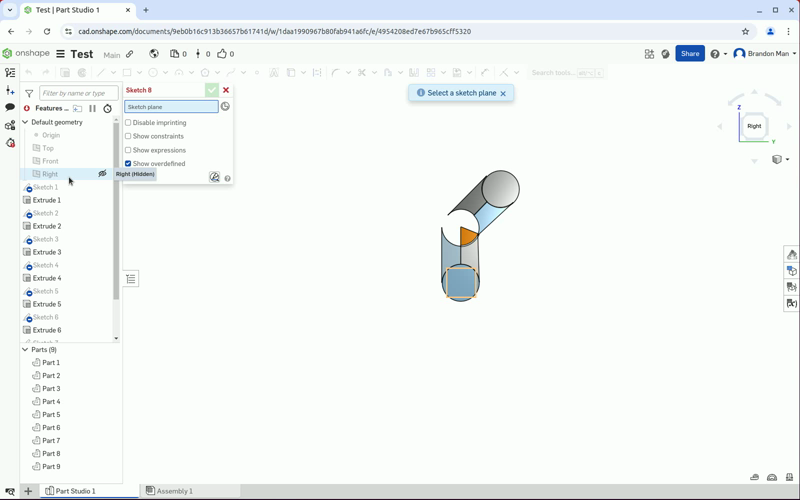
click(69, 176)
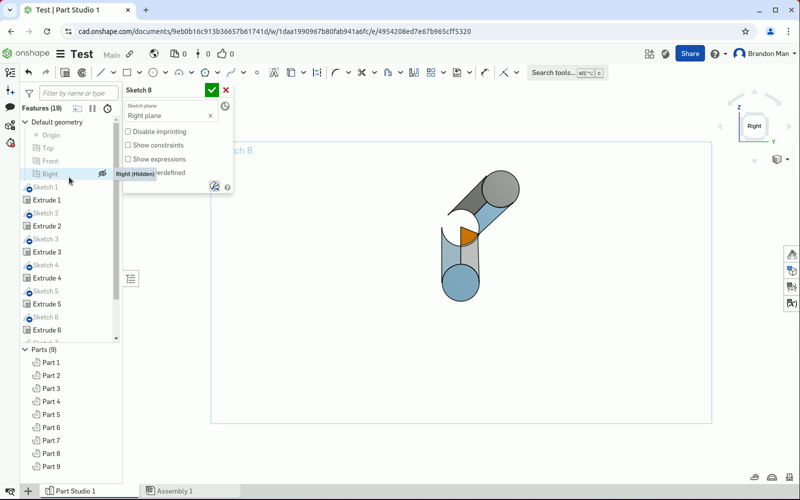
mouse_move(73, 352)
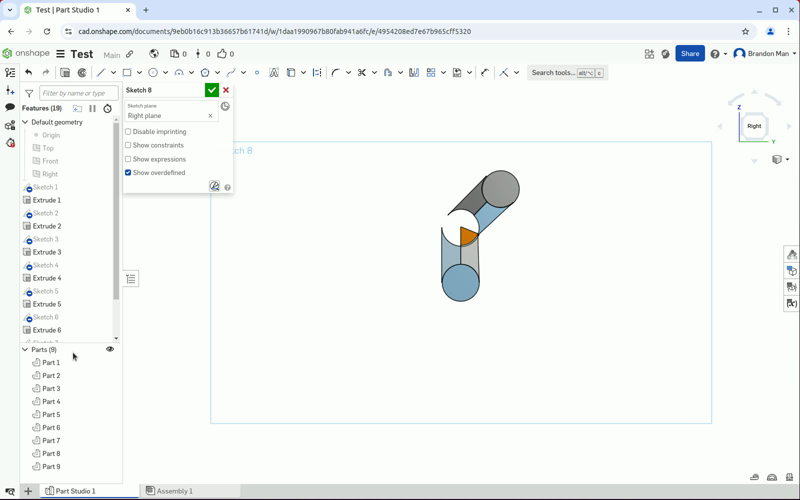
key(y)
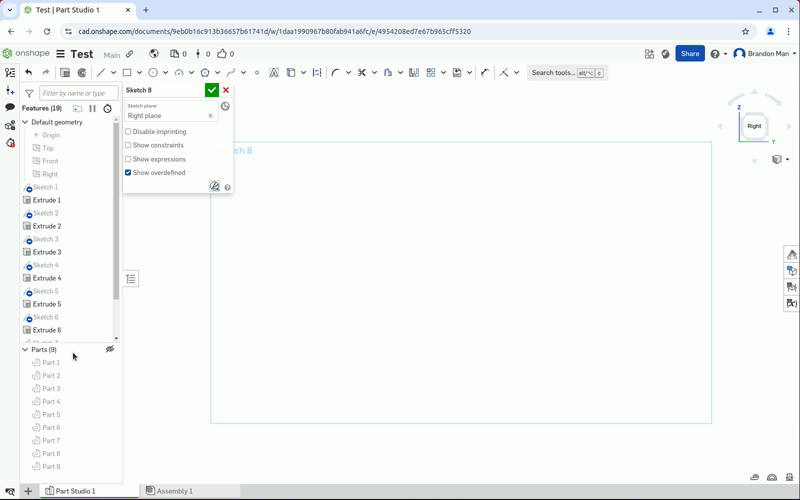
key(l)
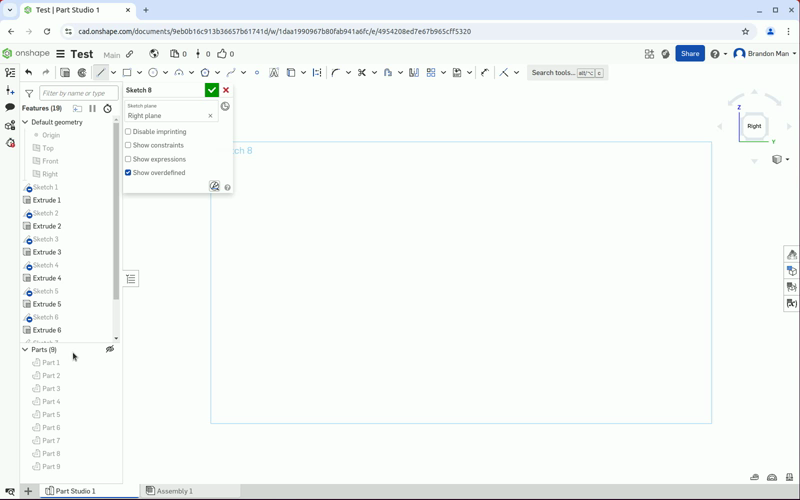
key_down(shift)
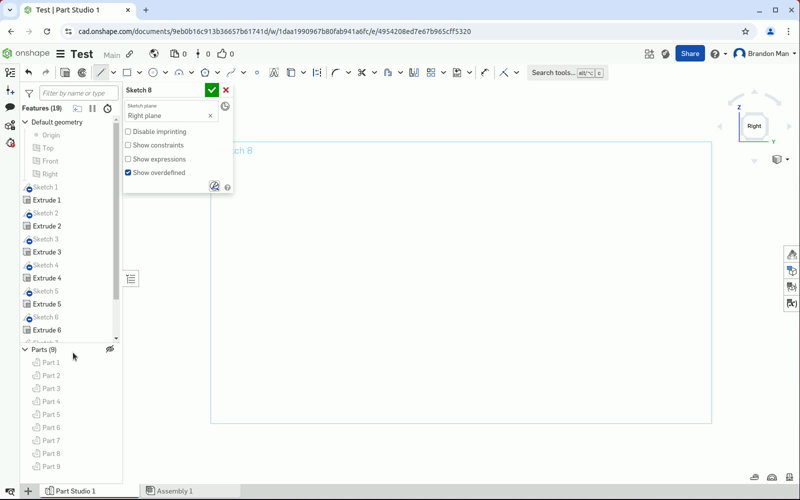
mouse_move(460, 227)
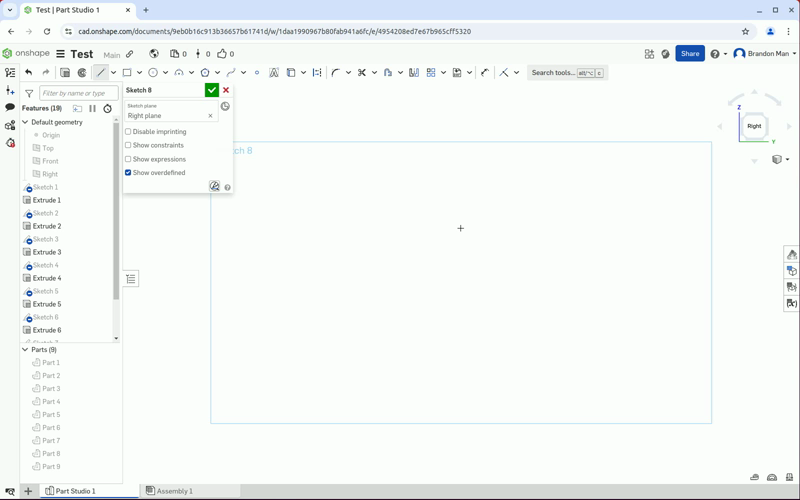
click(460, 227)
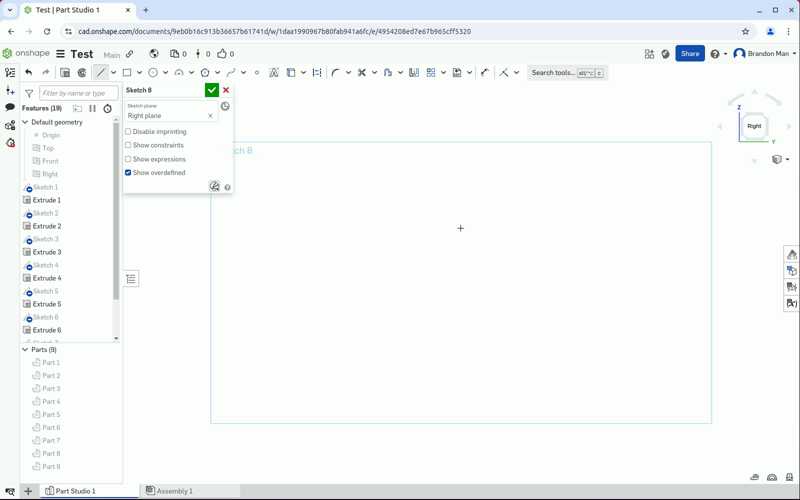
key_up(shift)
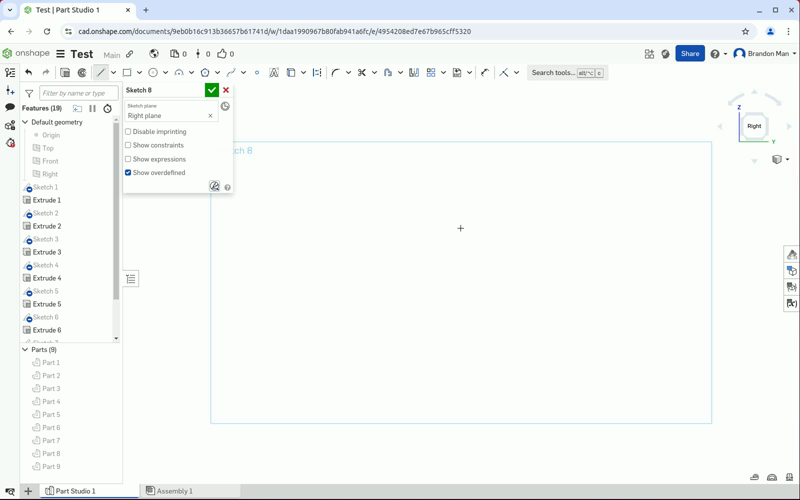
key_down(shift)
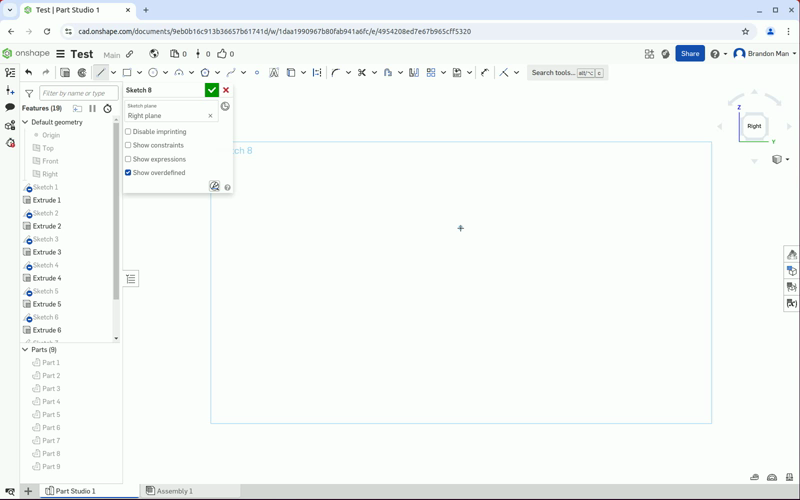
mouse_move(490, 227)
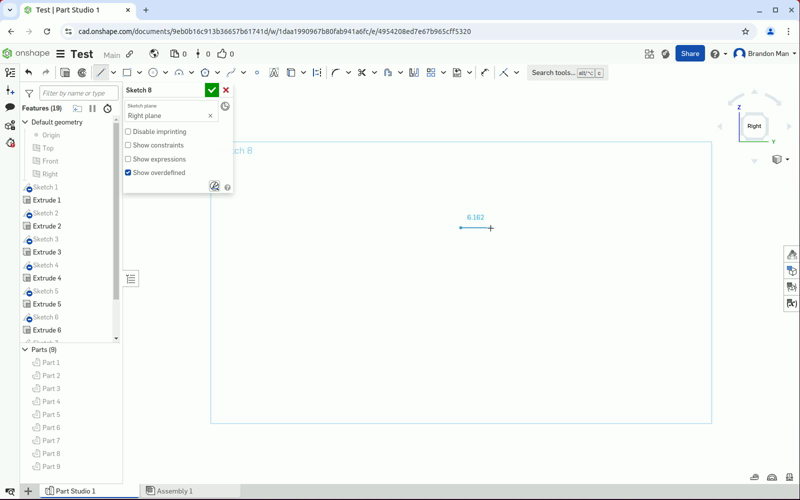
mouse_move(479, 235)
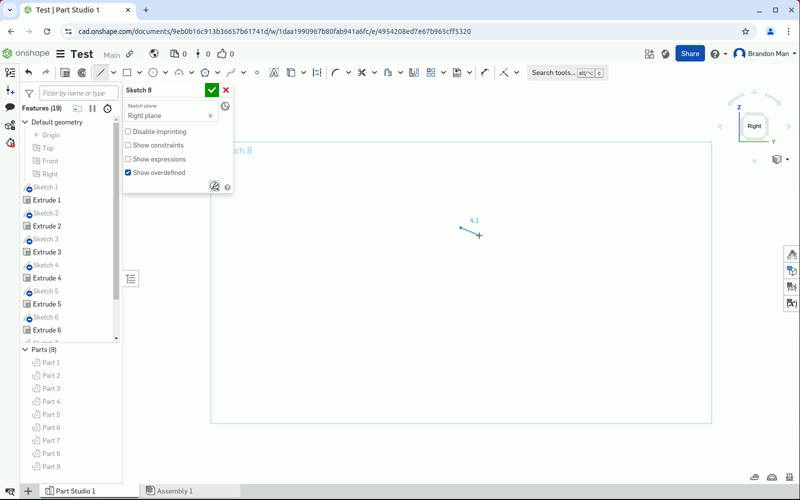
click(479, 235)
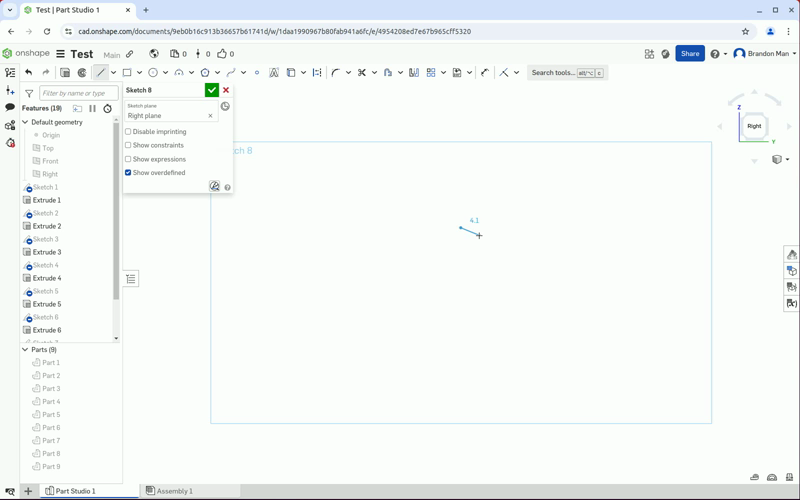
key_up(shift)
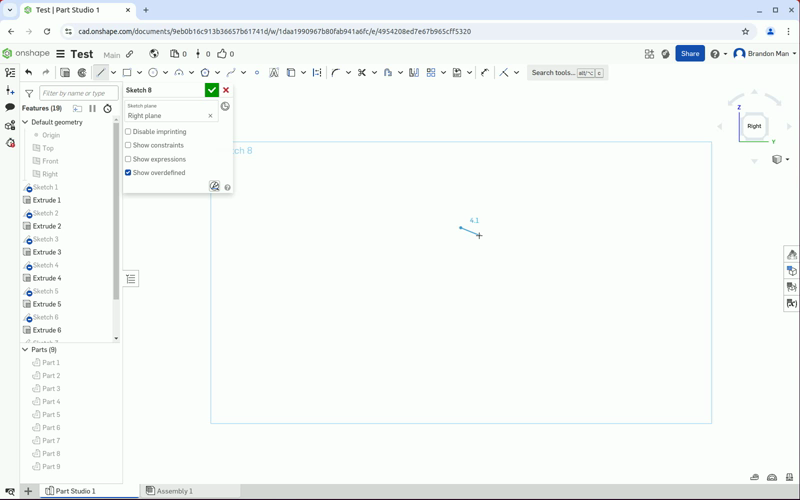
key(esc)
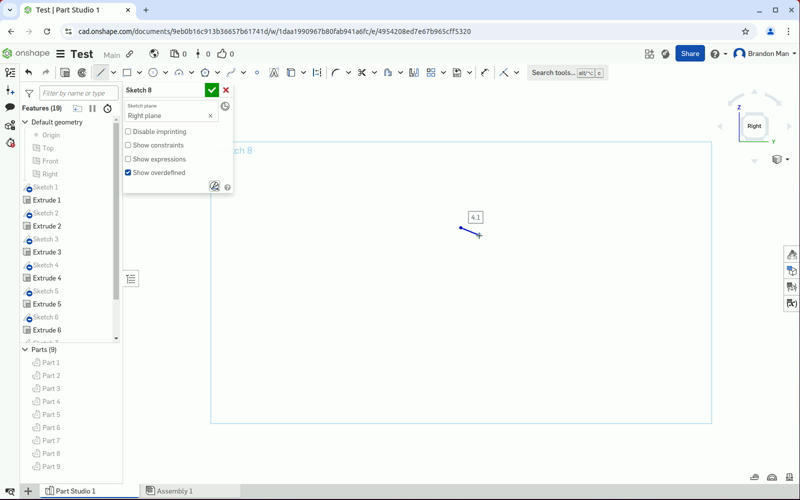
key(a)
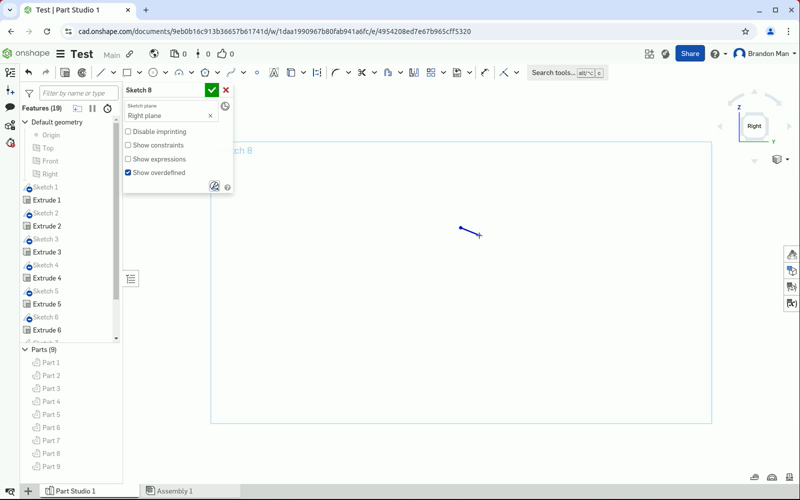
mouse_move(479, 235)
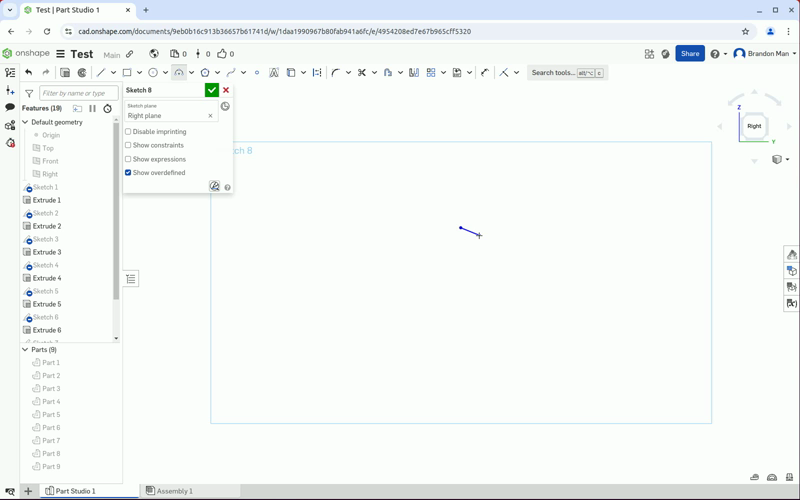
click(479, 235)
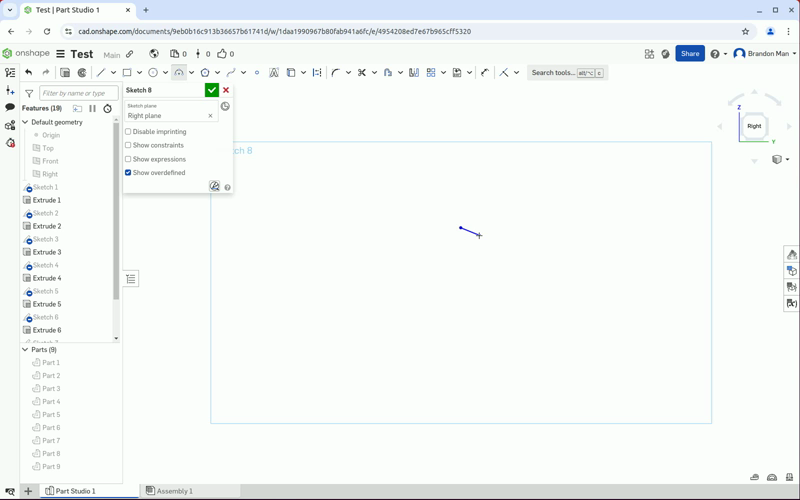
key_down(shift)
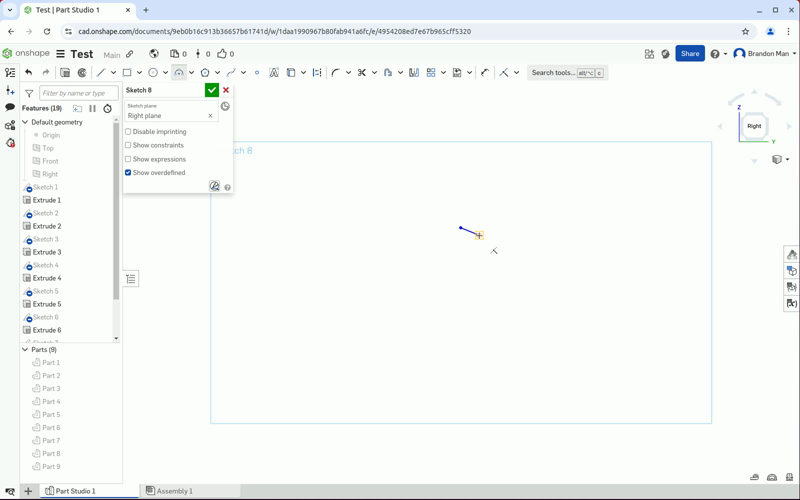
mouse_move(474, 213)
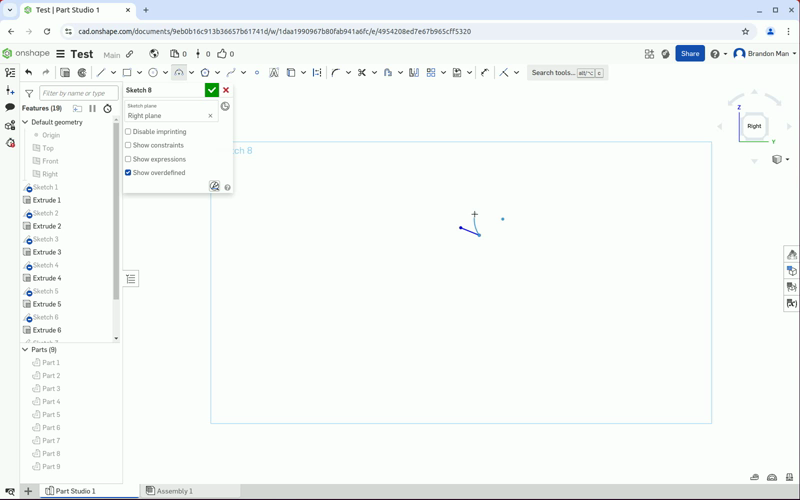
click(474, 213)
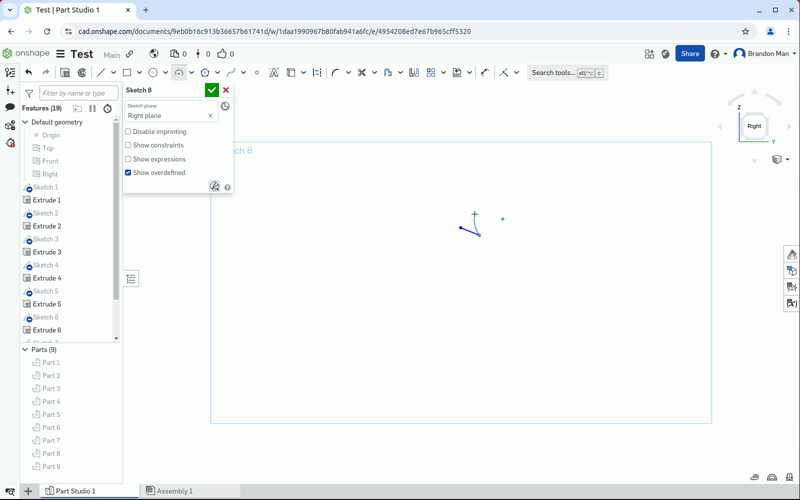
mouse_move(480, 224)
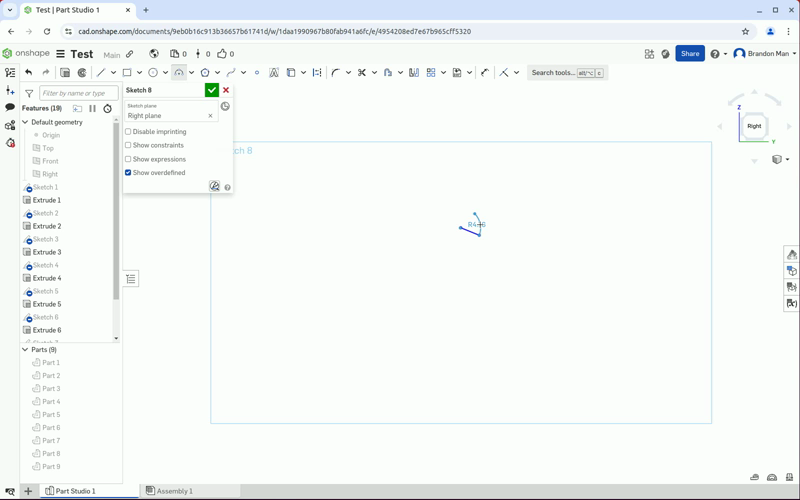
click(480, 224)
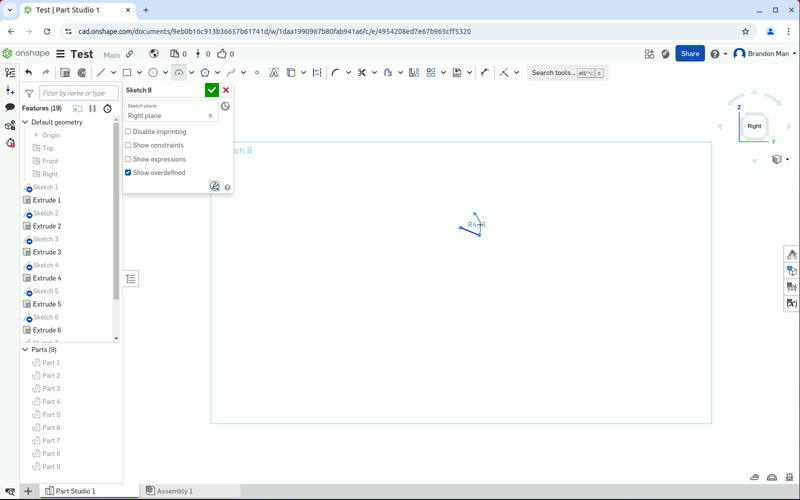
key_up(shift)
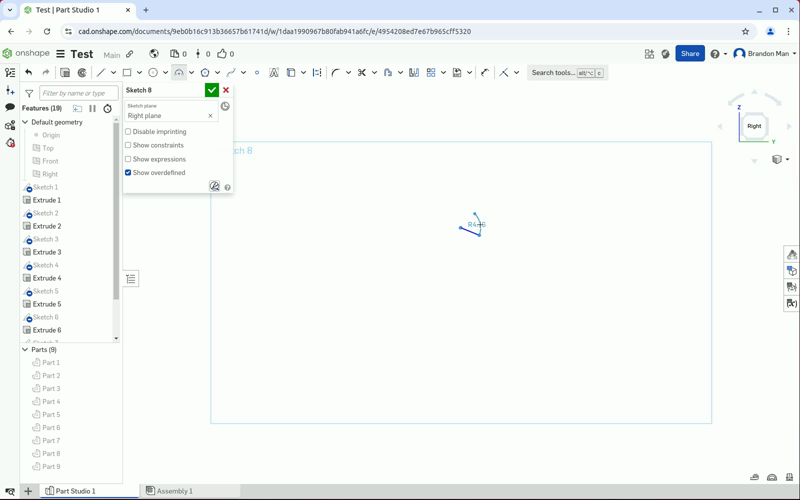
key(esc)
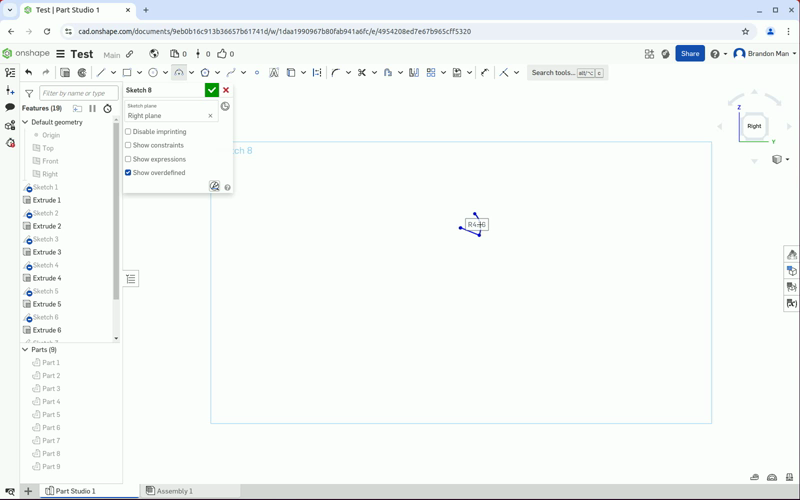
key(l)
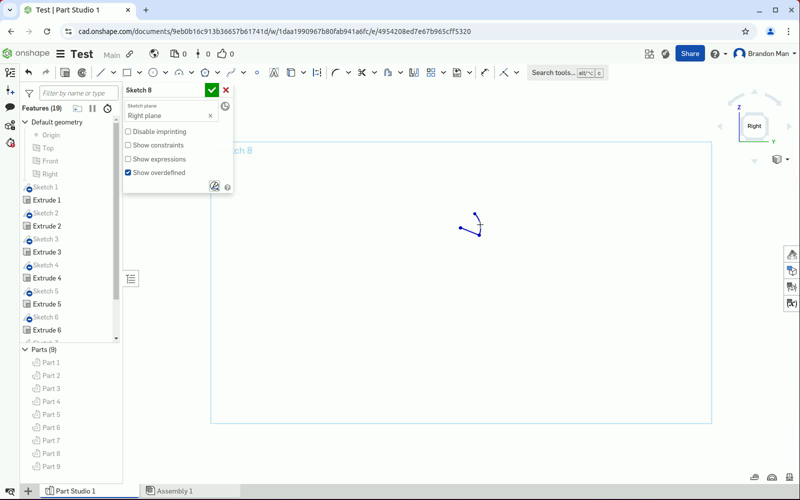
mouse_move(474, 213)
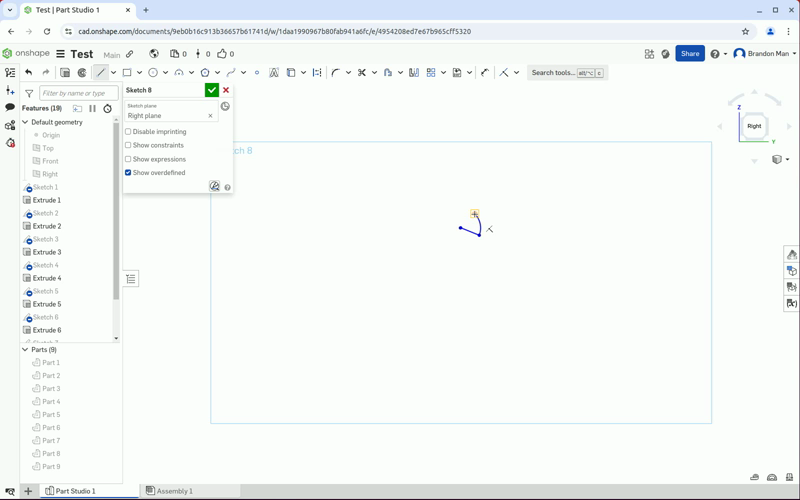
click(474, 213)
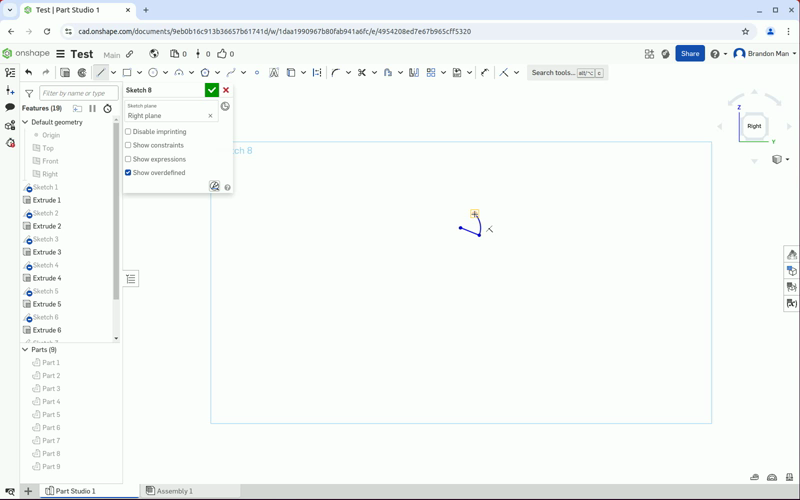
mouse_move(504, 213)
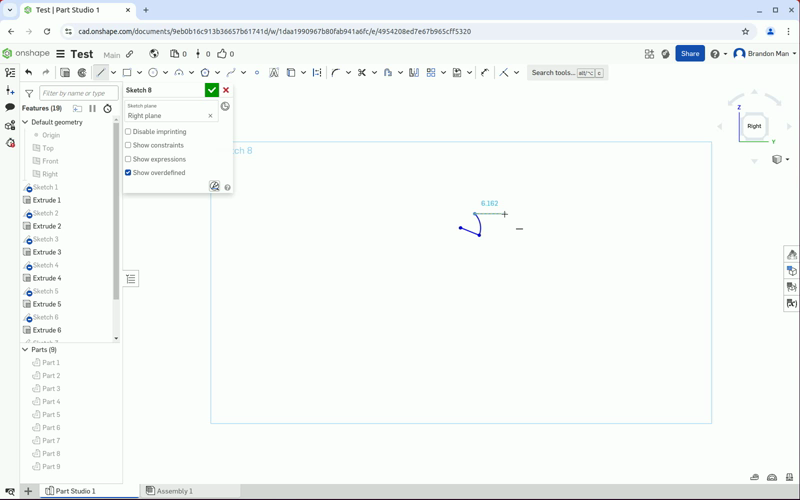
key_down(shift)
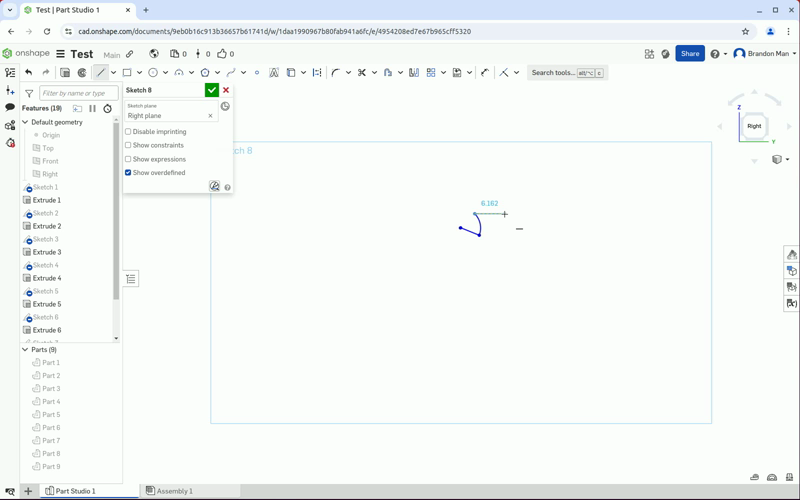
mouse_move(460, 227)
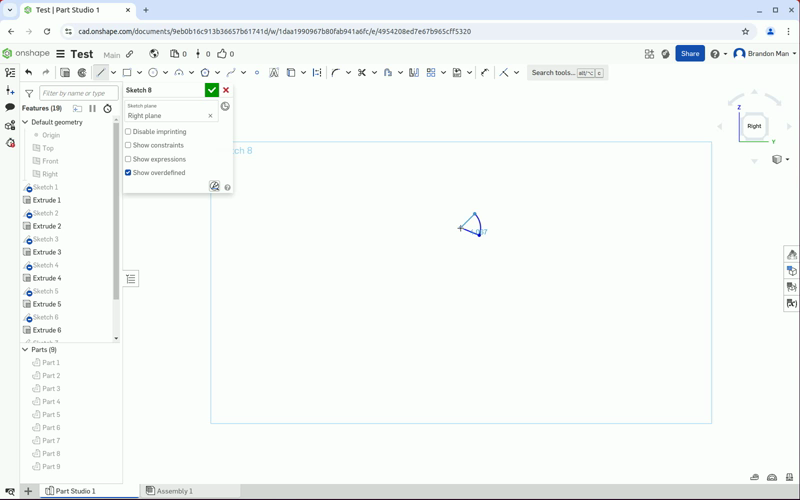
key_up(shift)
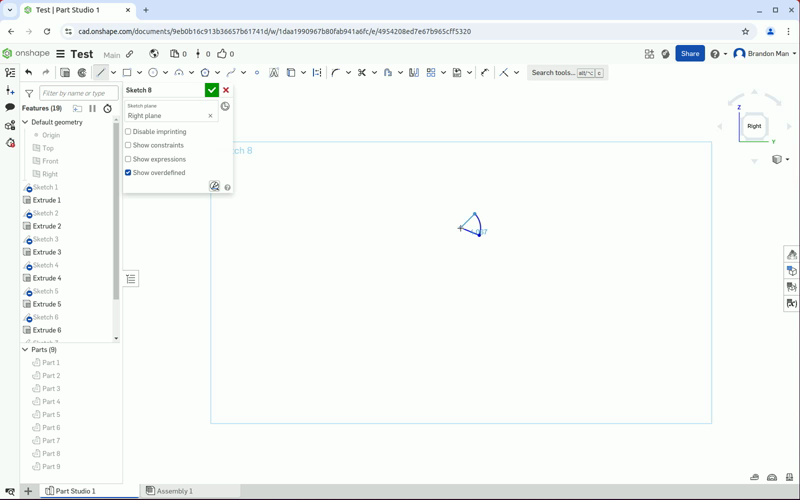
click(460, 227)
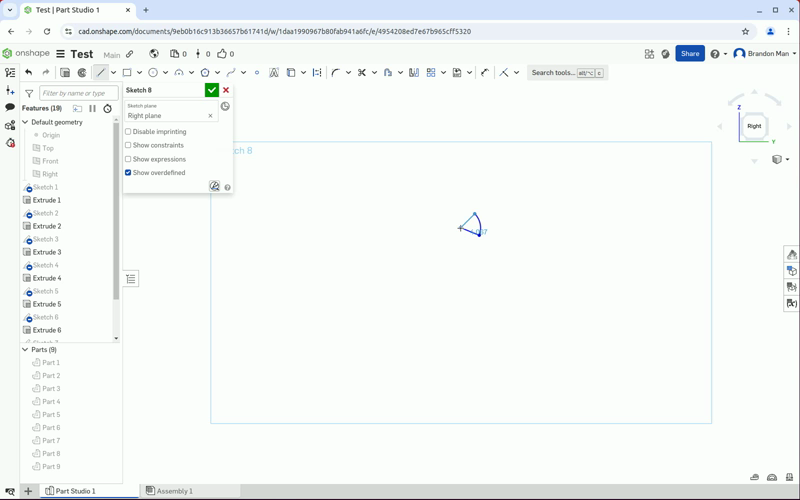
key(esc)
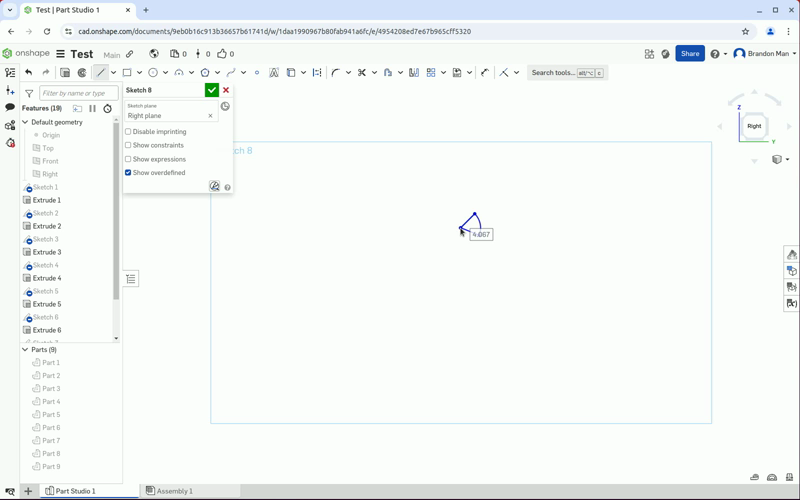
mouse_move(477, 226)
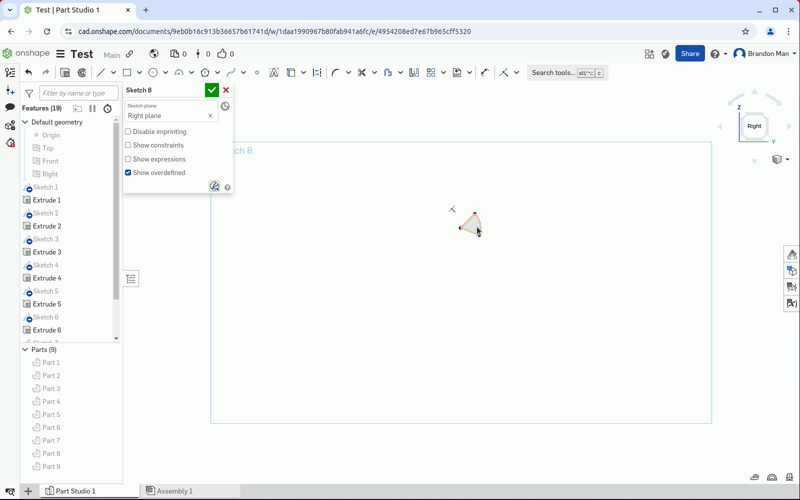
scroll(6)
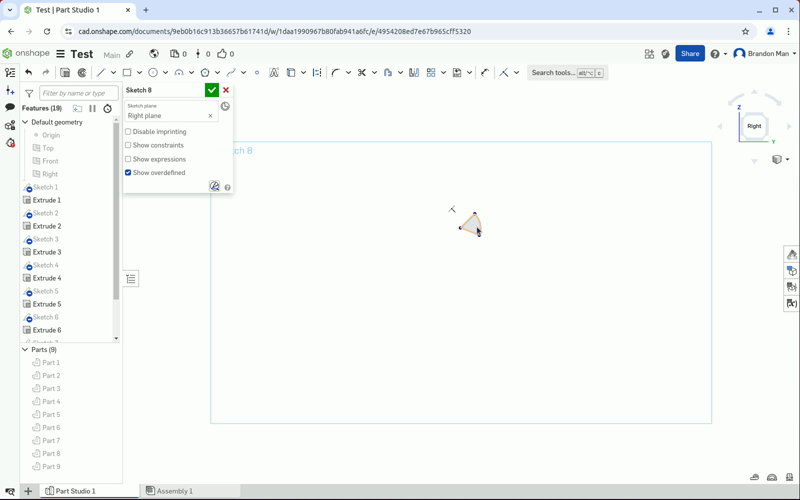
scroll(6)
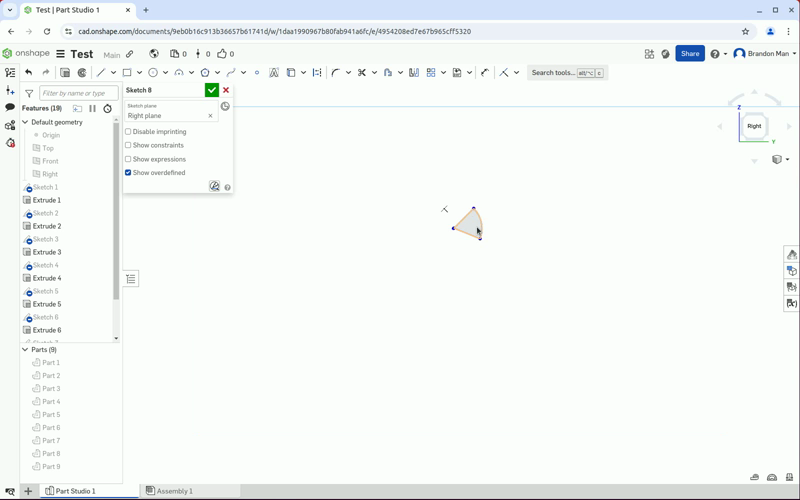
scroll(6)
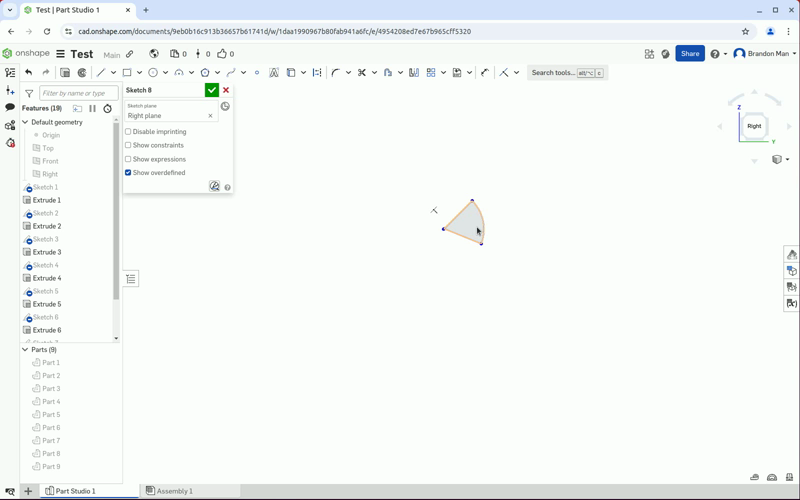
scroll(6)
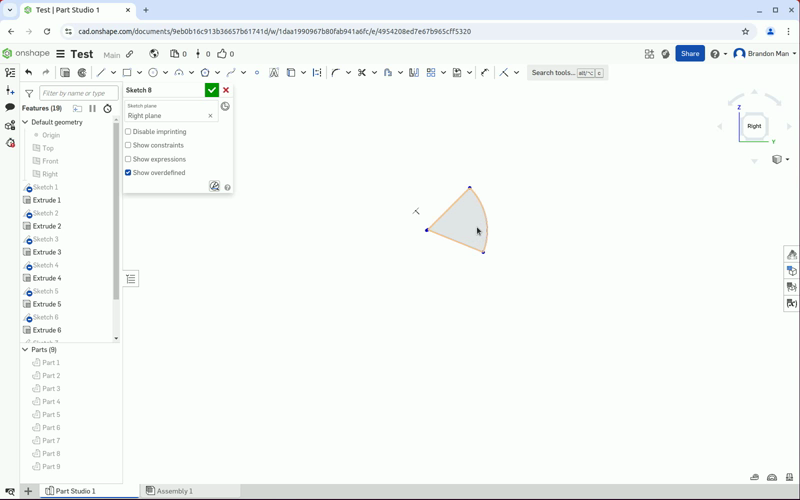
scroll(6)
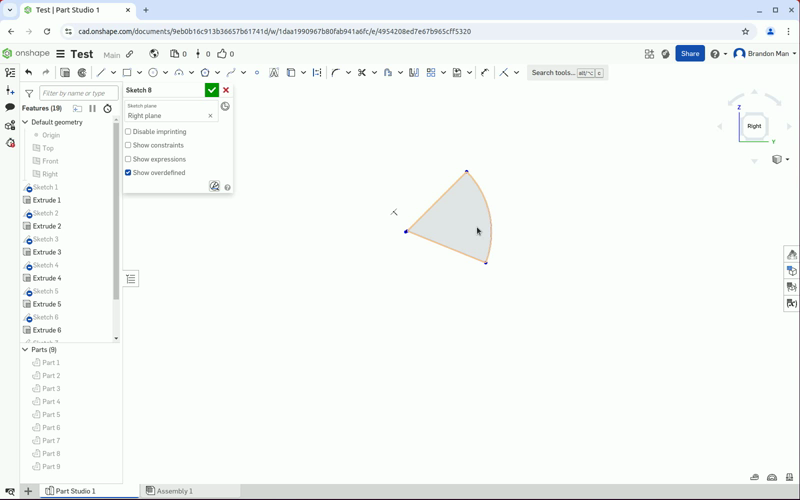
scroll(6)
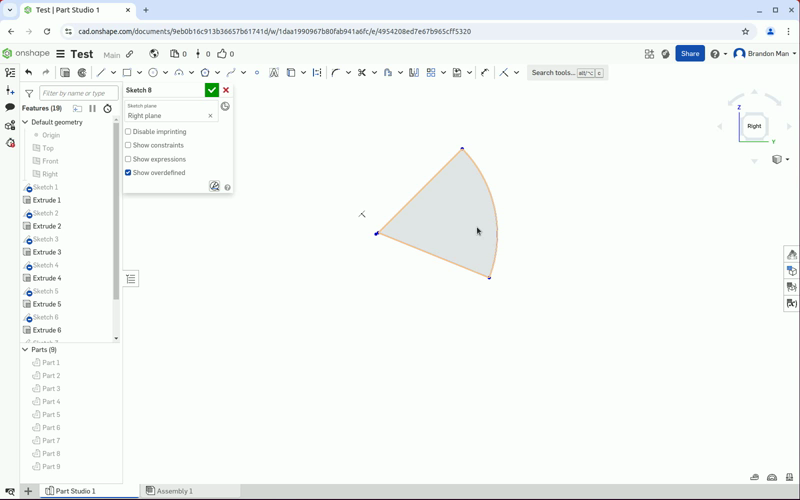
scroll(6)
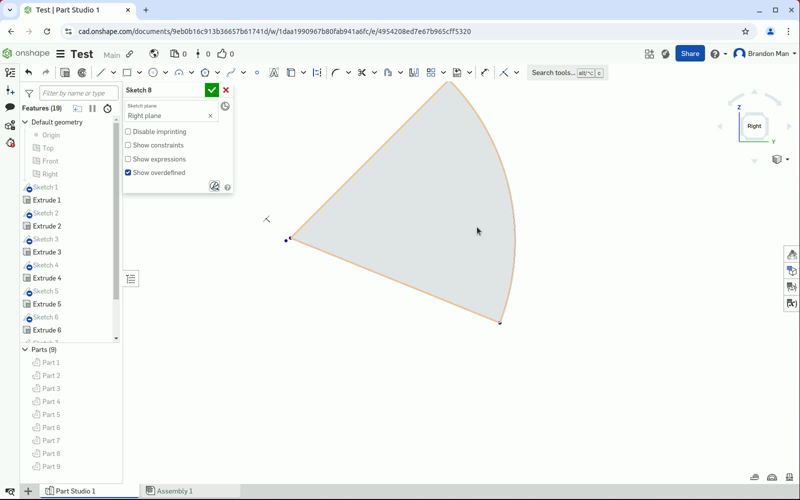
click(477, 226)
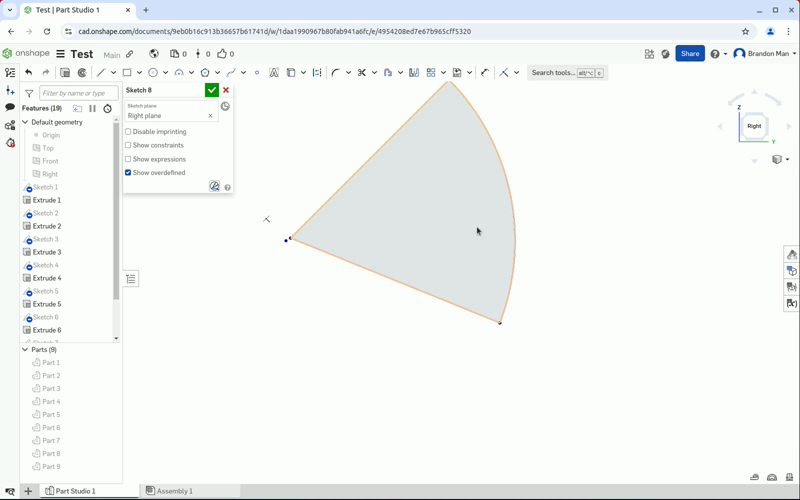
scroll(-6)
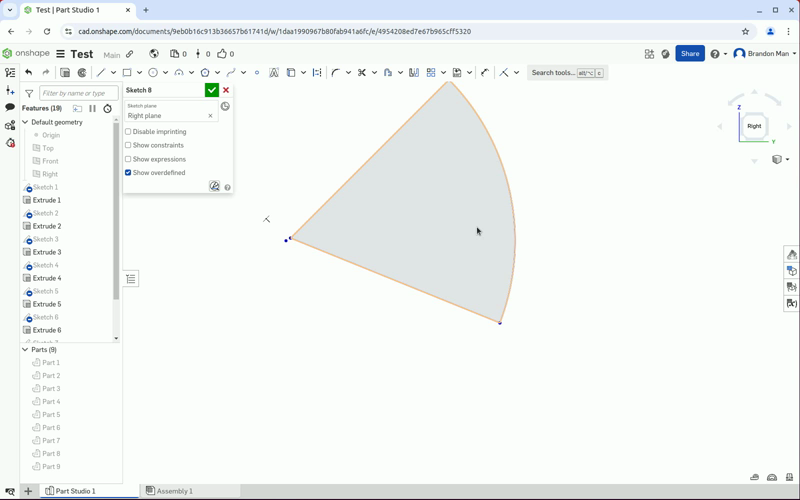
scroll(-6)
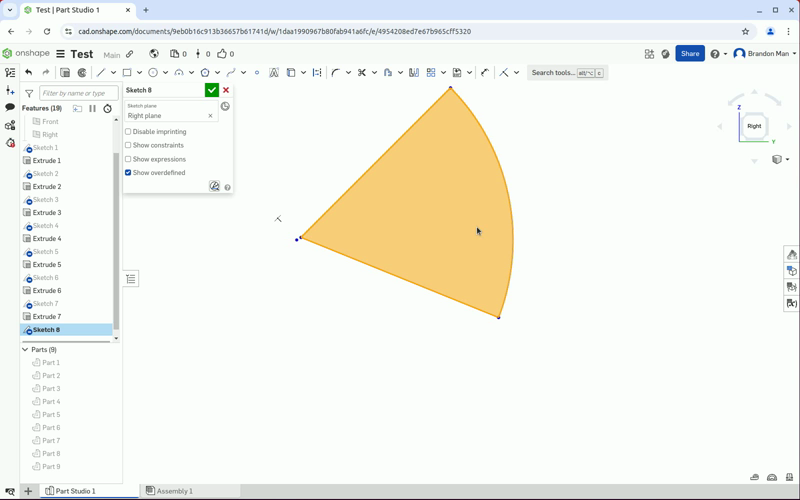
scroll(-6)
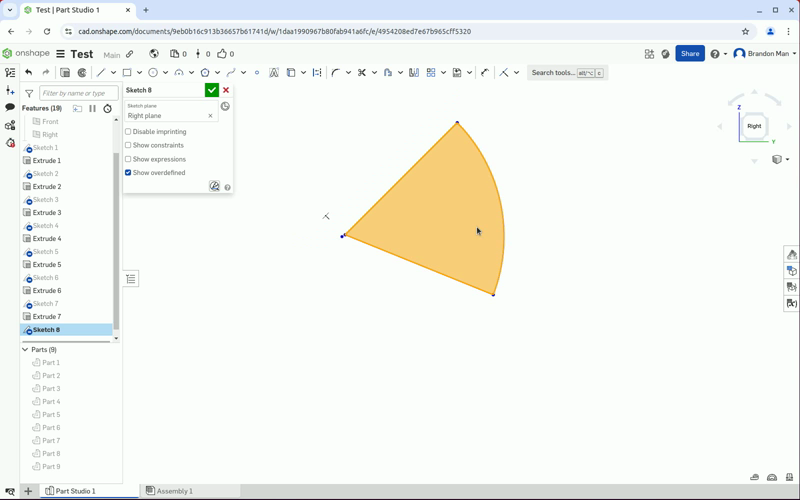
scroll(-6)
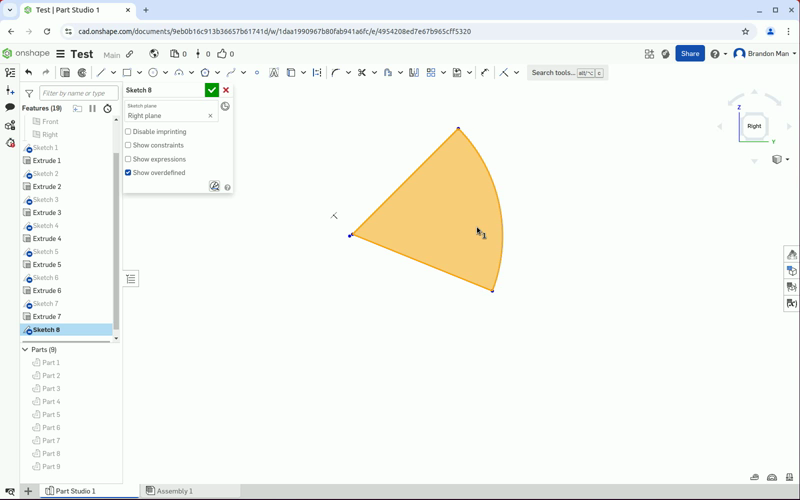
scroll(-6)
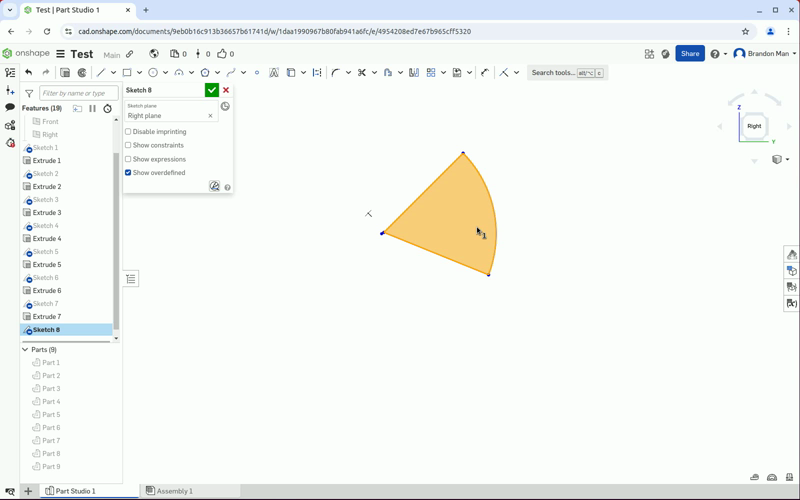
scroll(-6)
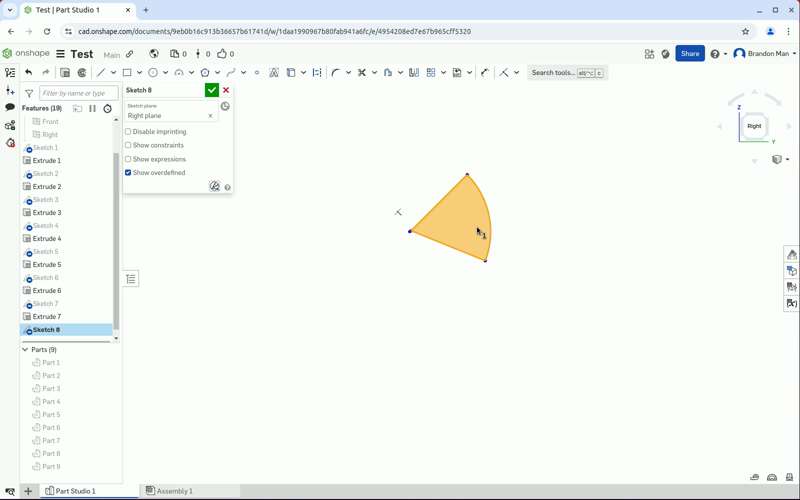
scroll(-6)
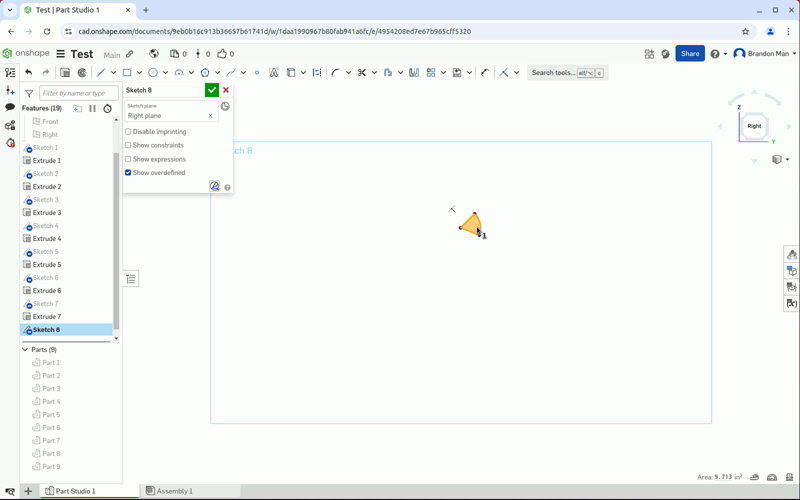
mouse_move(73, 352)
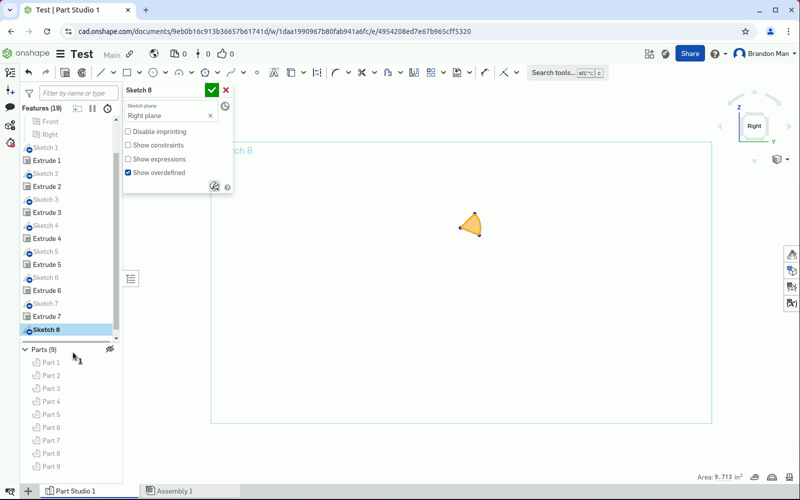
key(shift+y)
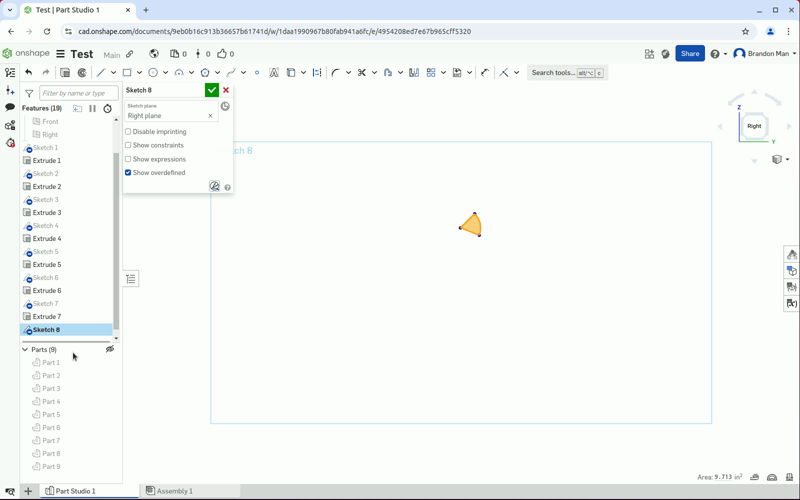
key(shift+e)
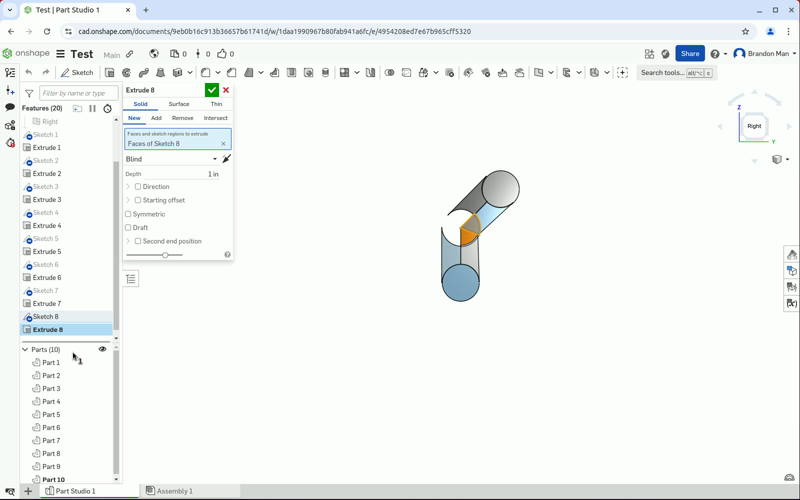
mouse_move(143, 106)
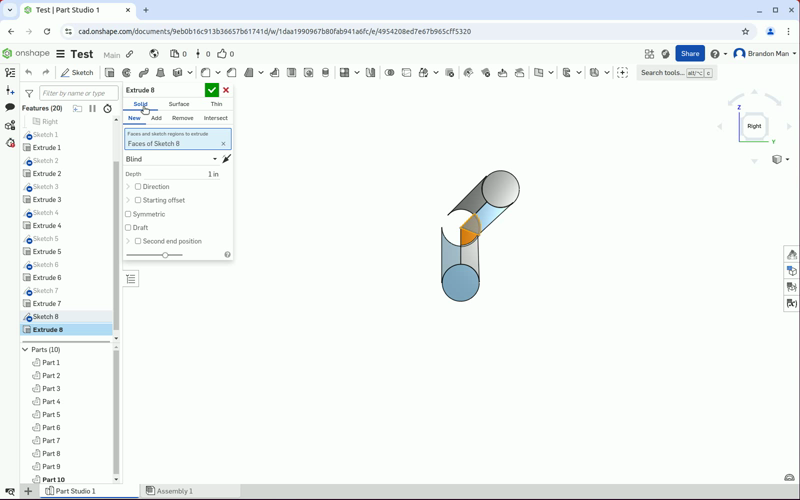
click(143, 106)
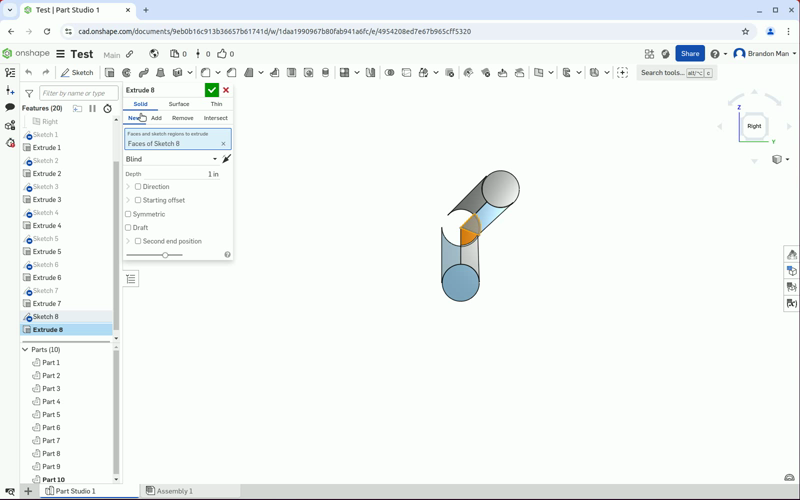
mouse_move(137, 120)
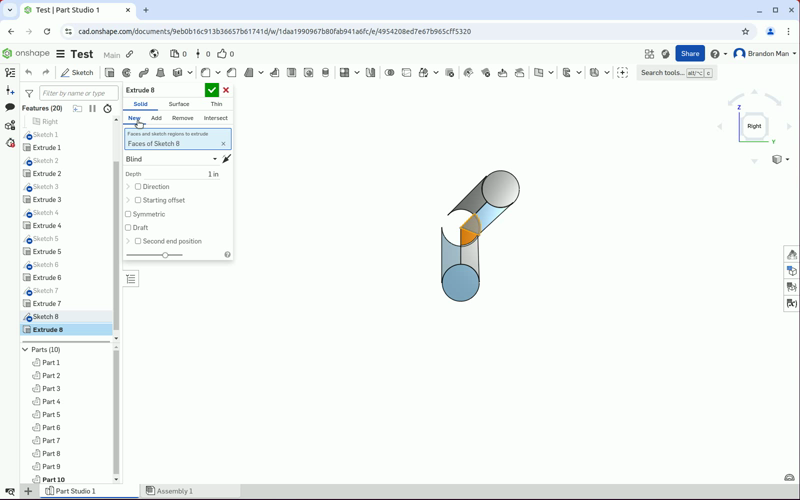
click(137, 120)
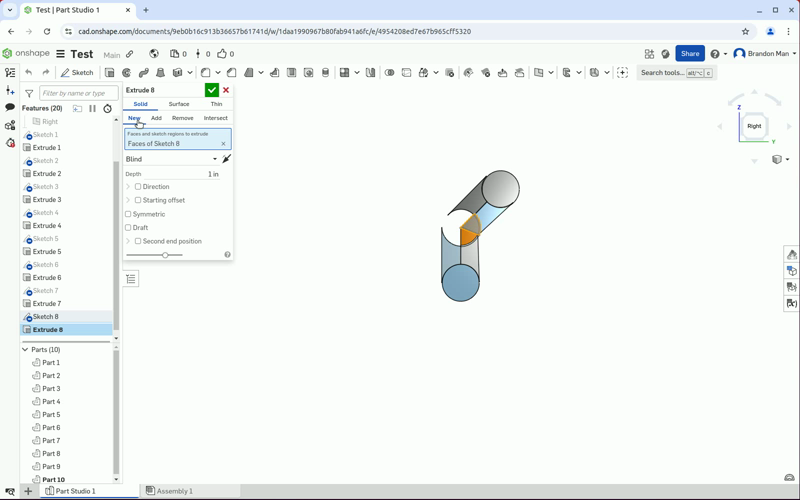
key(tab, 4)
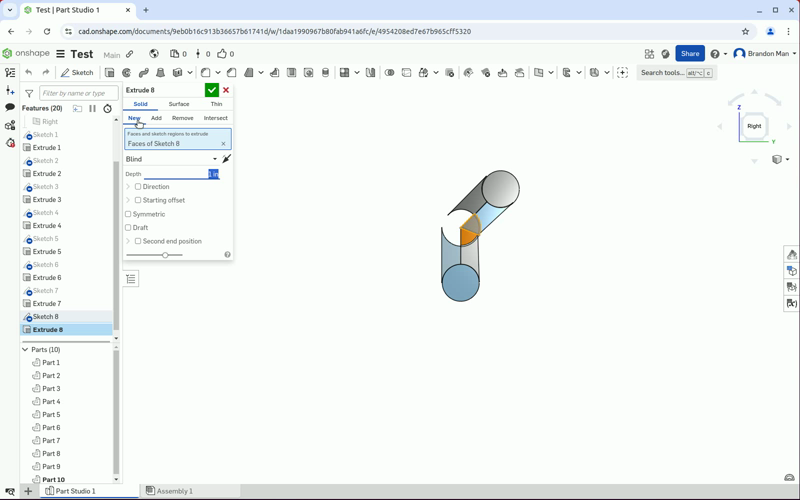
text(0.963)
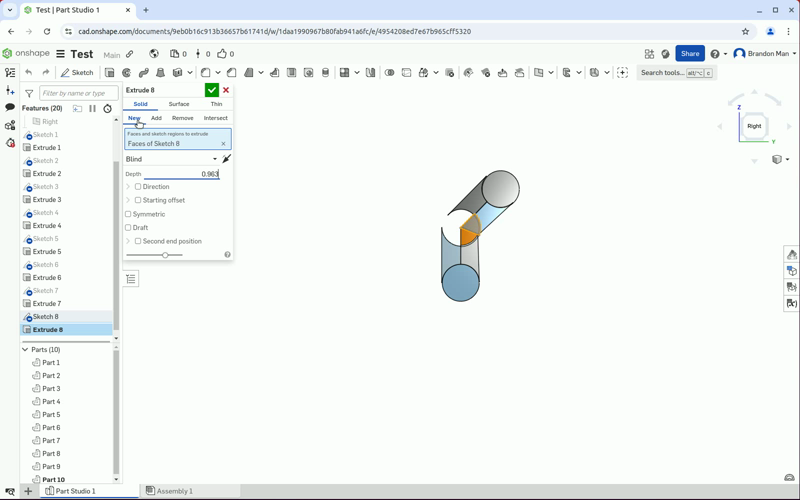
key(enter)
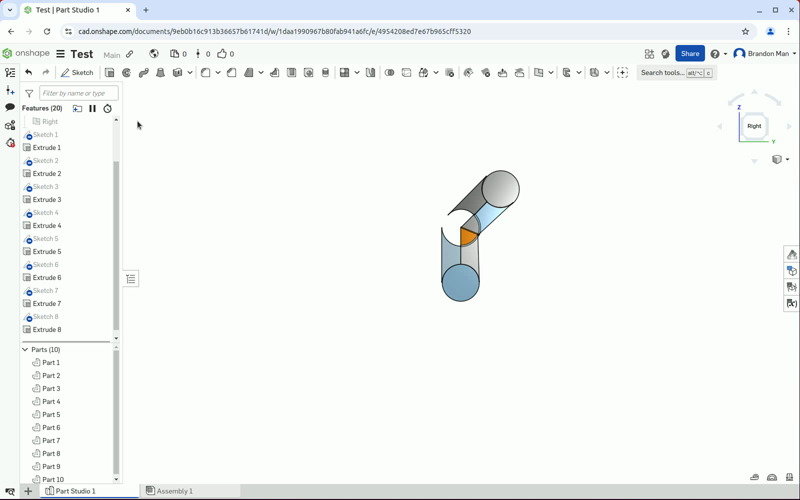
key(shift+h)
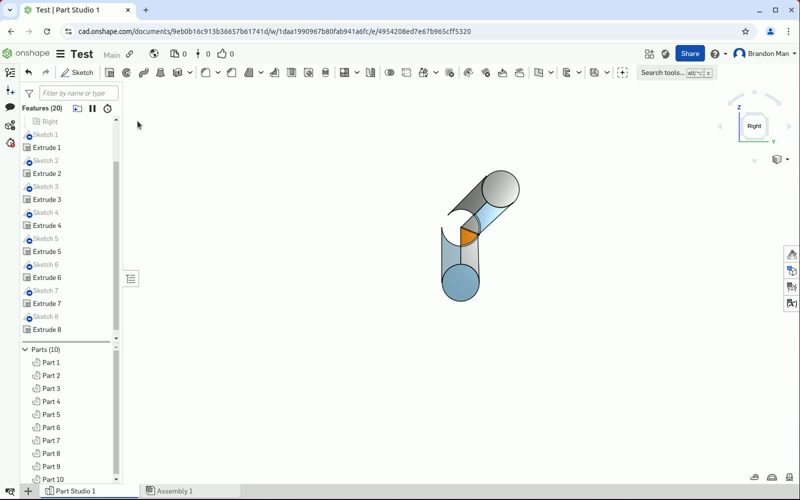
key(shift+h)
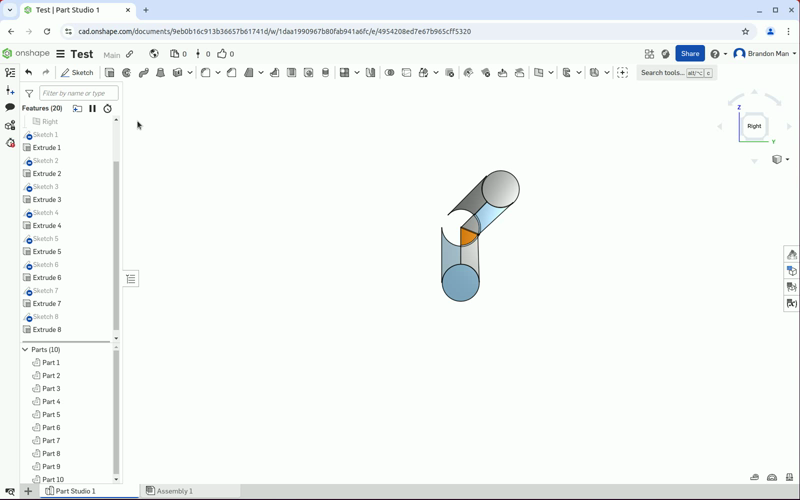
mouse_move(69, 137)
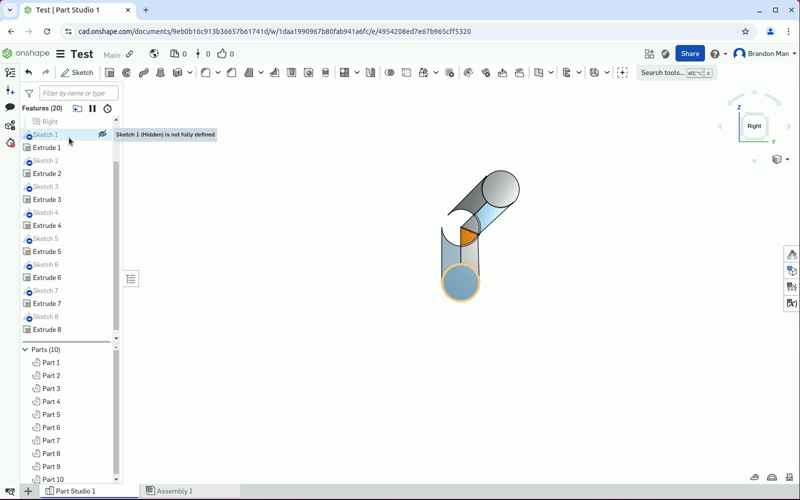
click(69, 137)
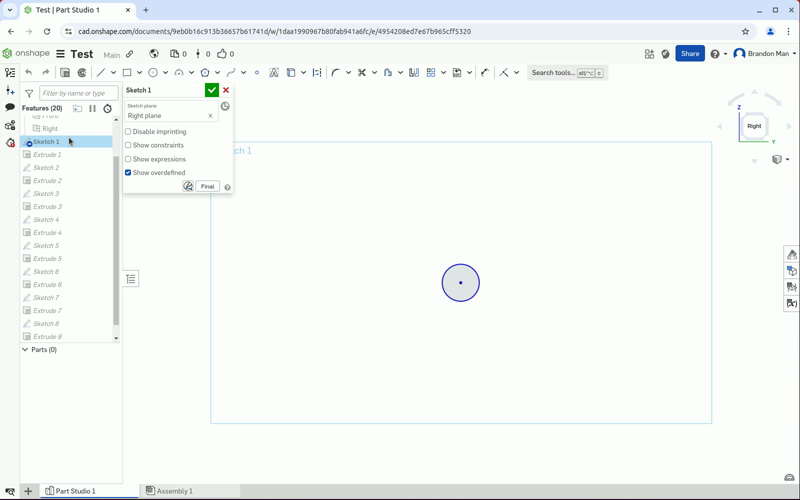
mouse_move(229, 92)
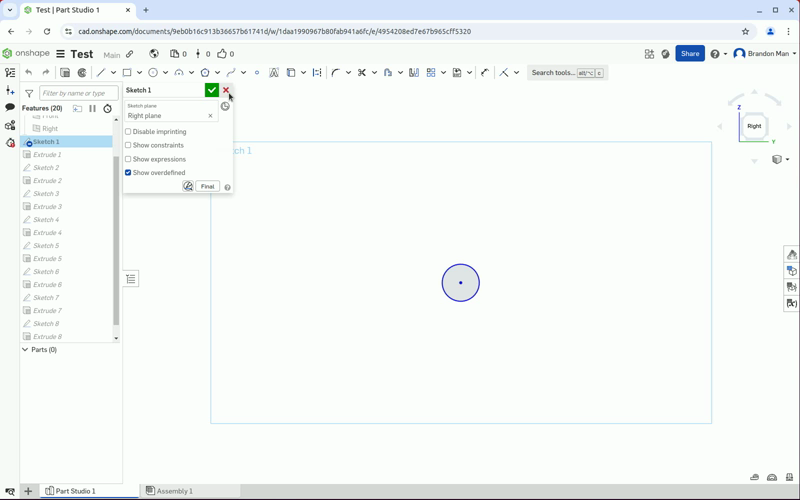
click(229, 92)
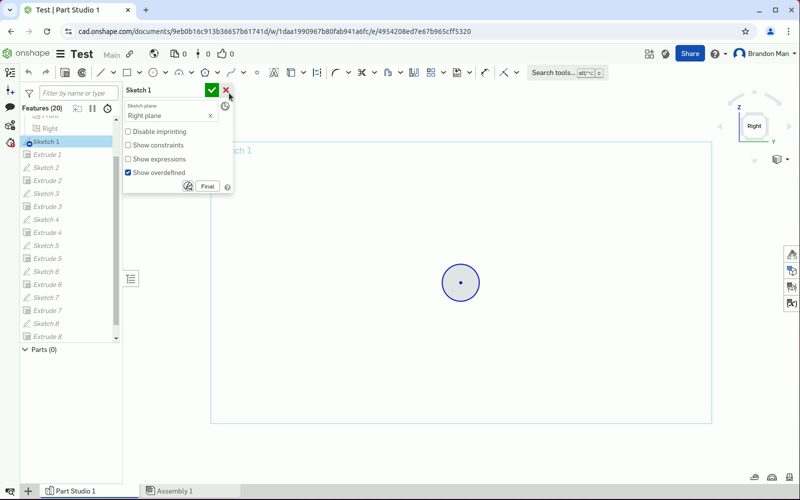
key(shift+s)
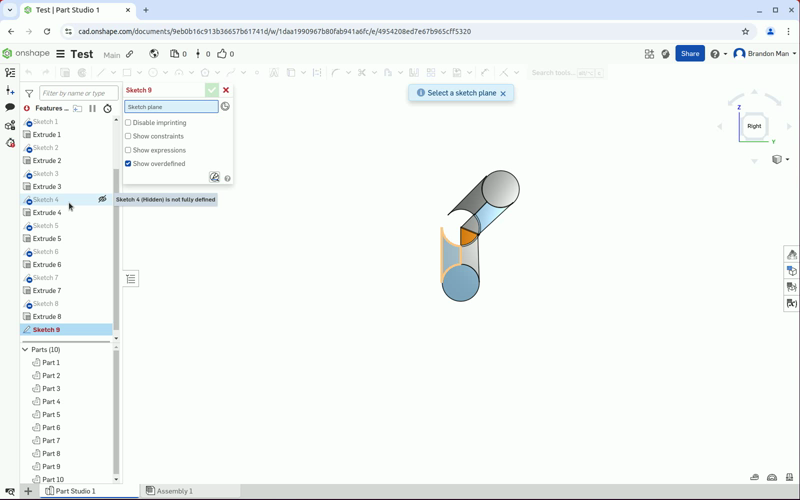
scroll(3)
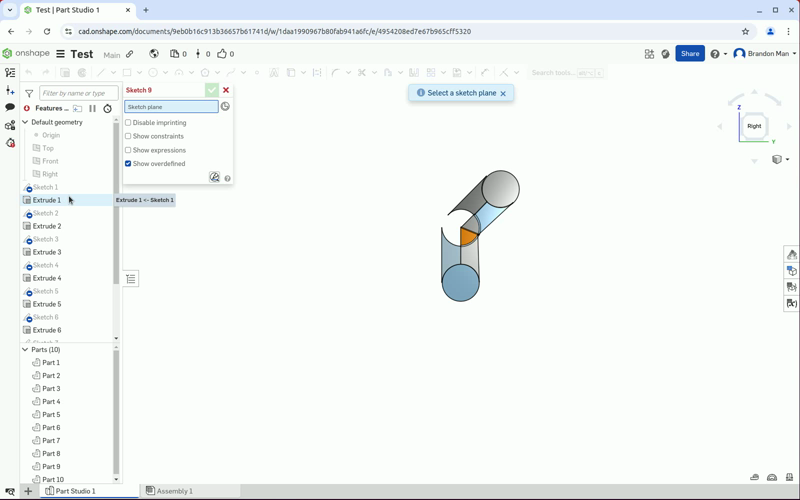
mouse_move(69, 176)
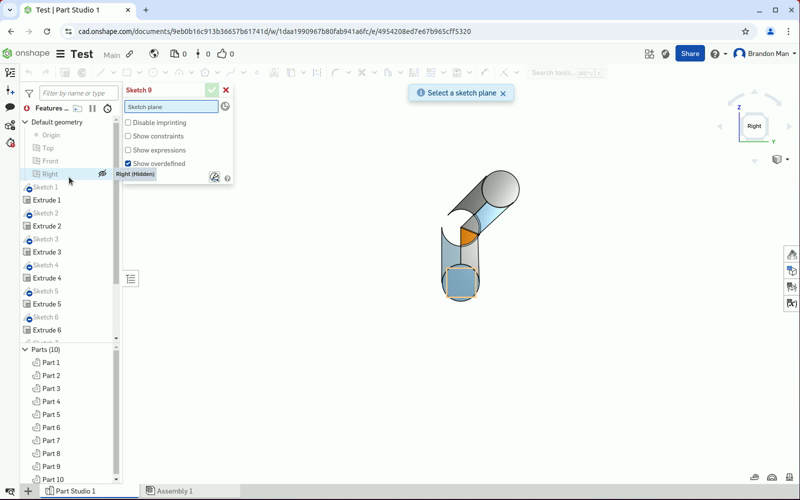
click(69, 176)
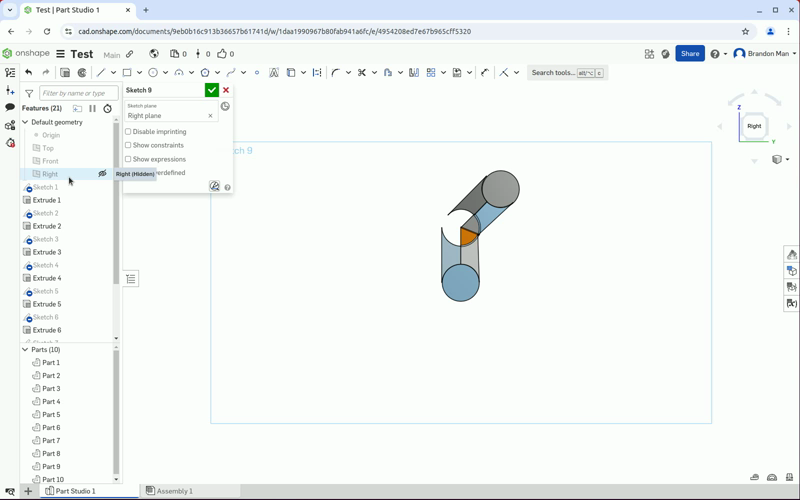
mouse_move(69, 352)
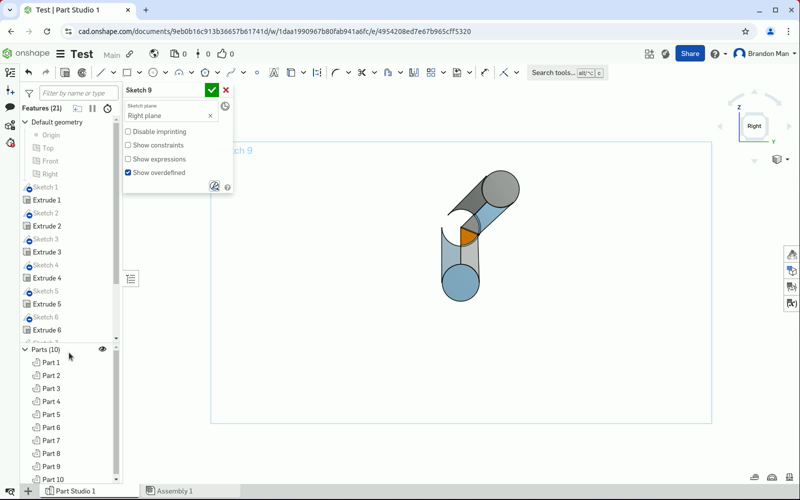
key(y)
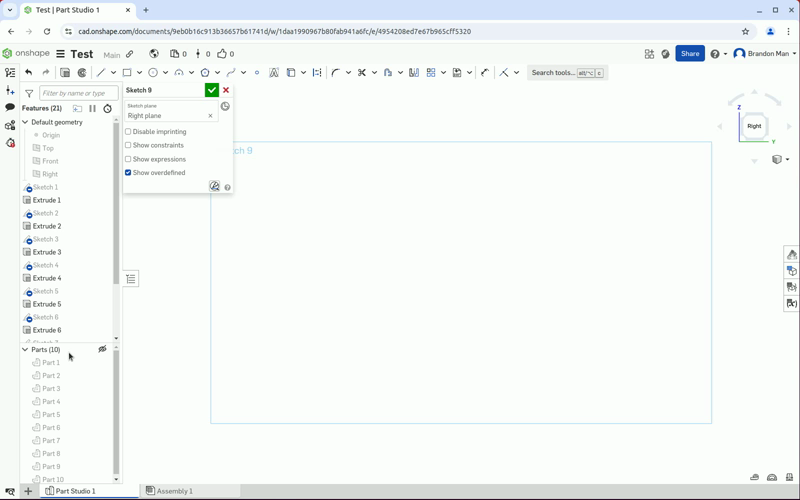
key(l)
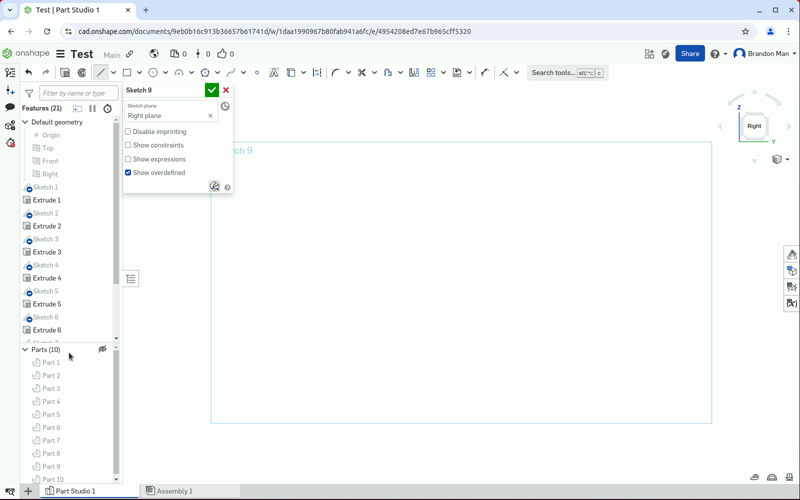
key_down(shift)
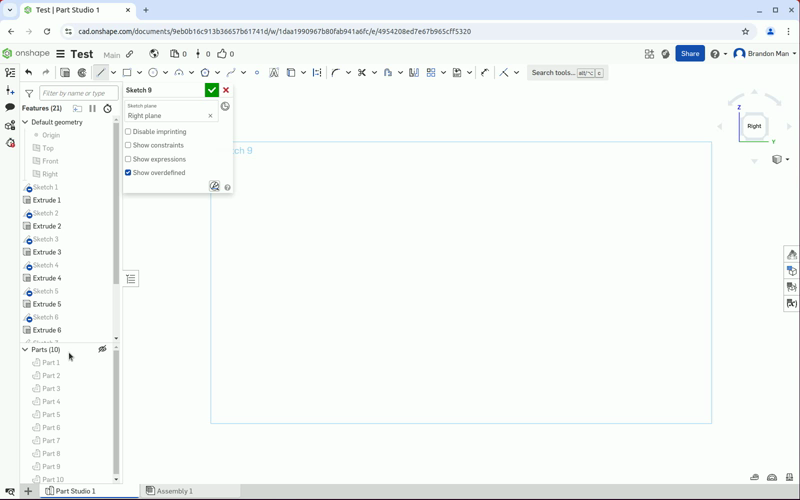
mouse_move(460, 246)
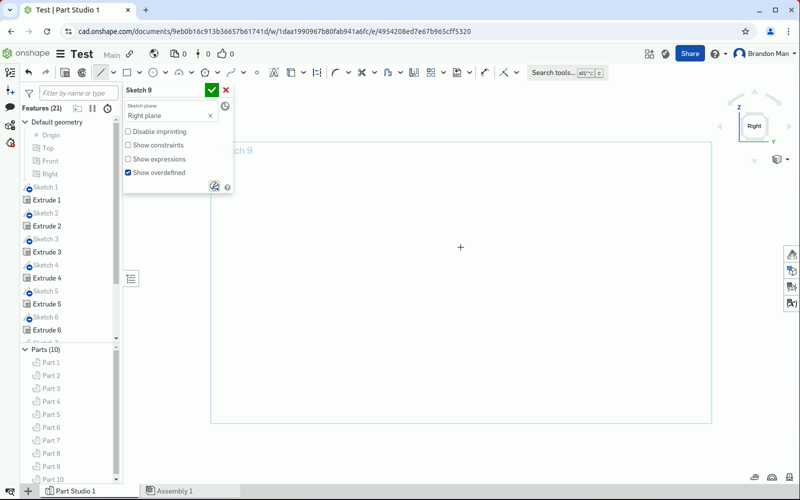
click(460, 246)
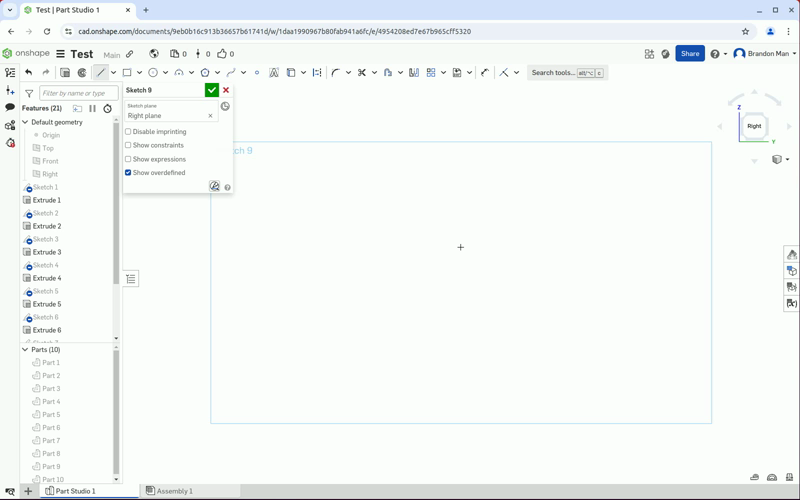
key_up(shift)
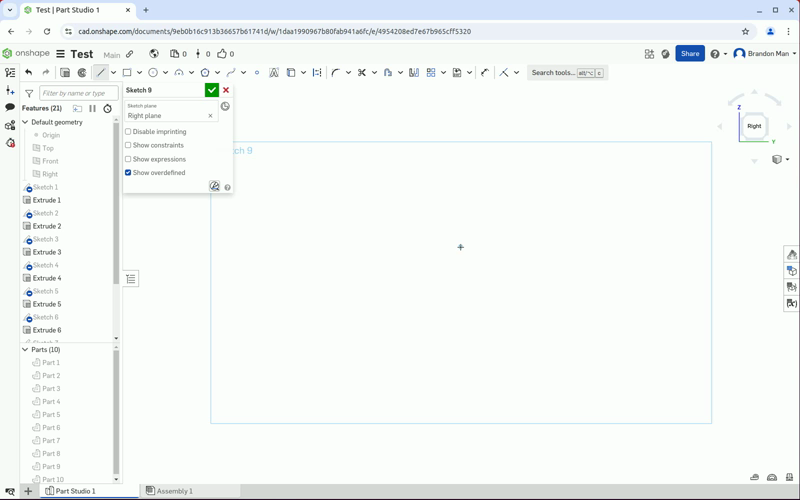
key_down(shift)
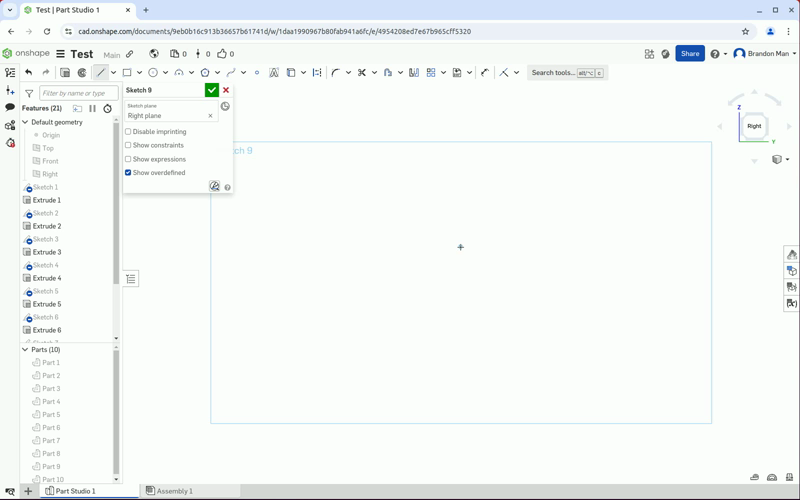
mouse_move(490, 246)
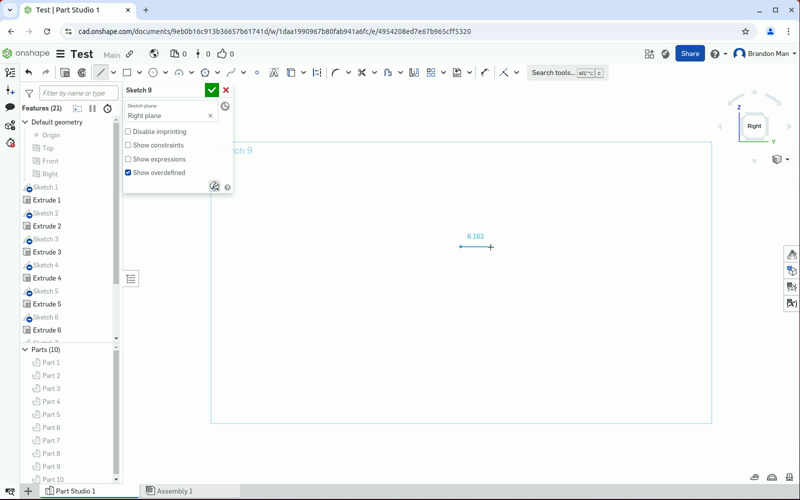
mouse_move(460, 227)
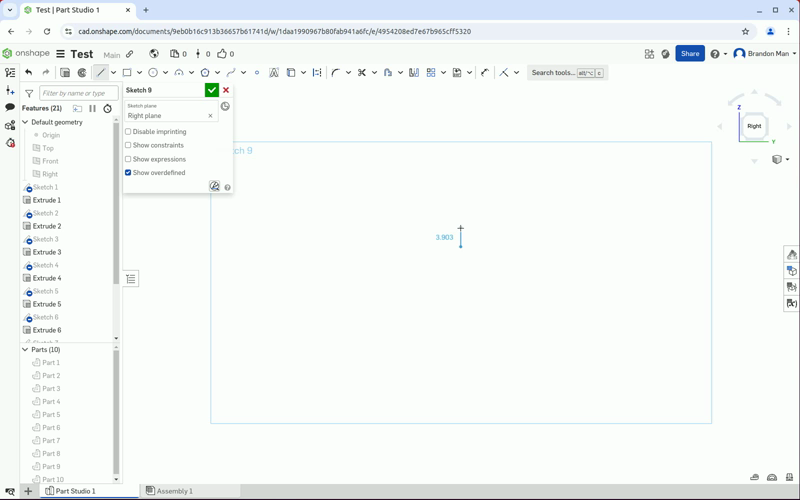
click(460, 227)
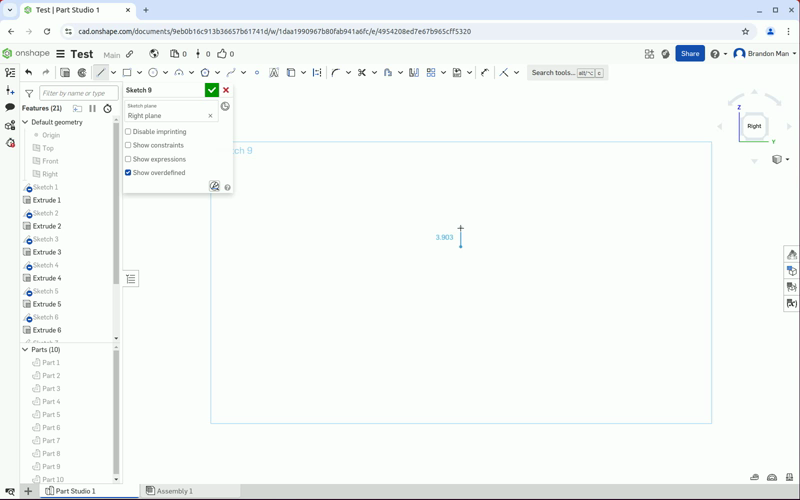
key_up(shift)
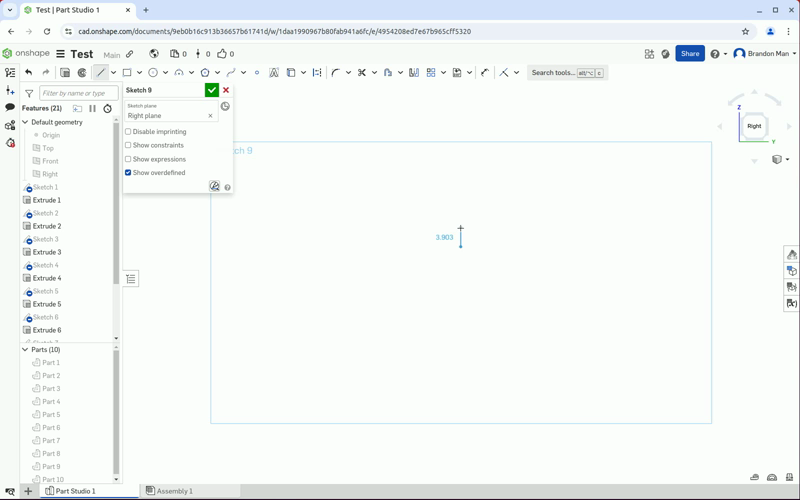
key_down(shift)
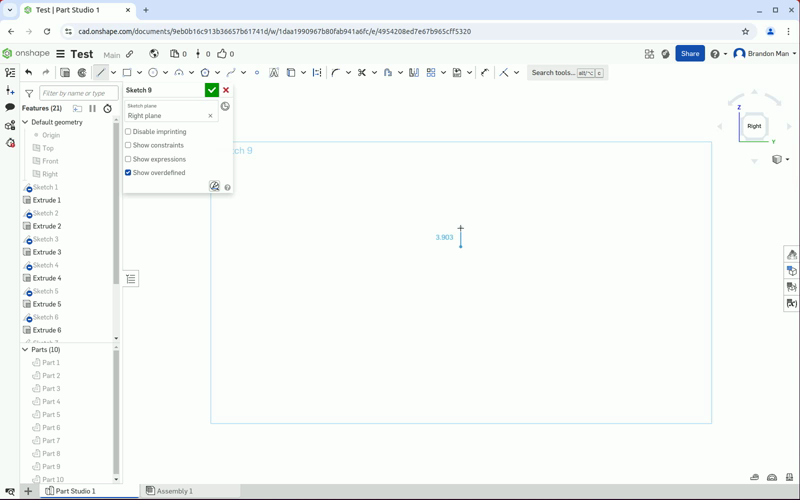
mouse_move(490, 227)
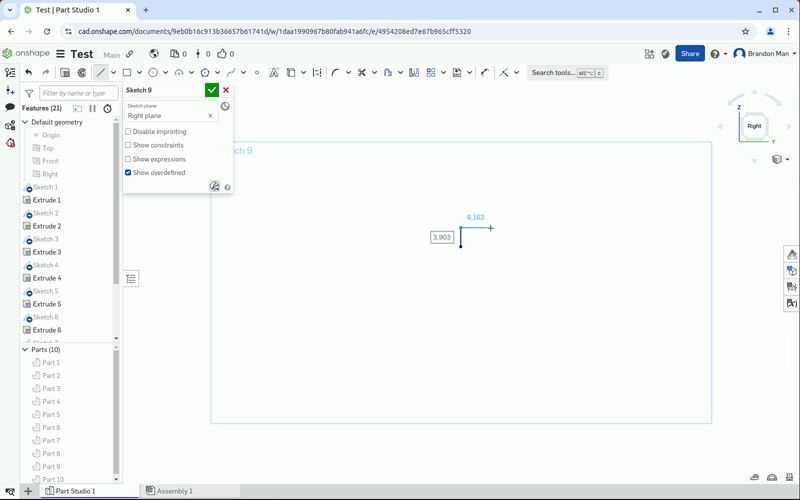
mouse_move(474, 215)
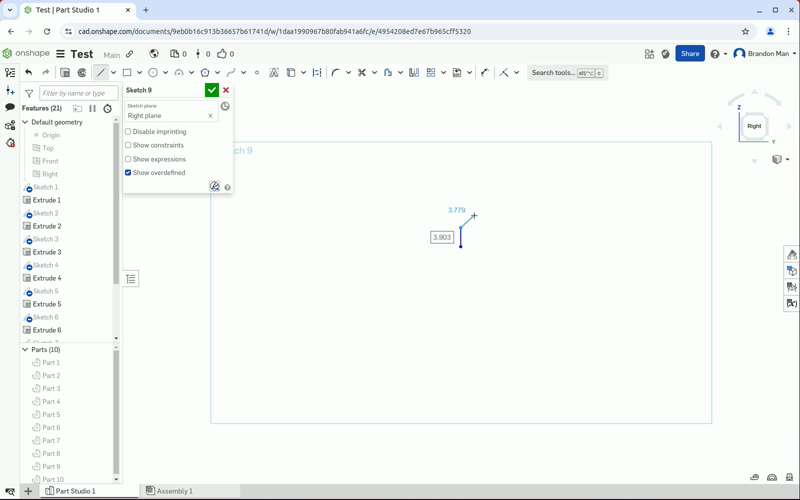
click(474, 215)
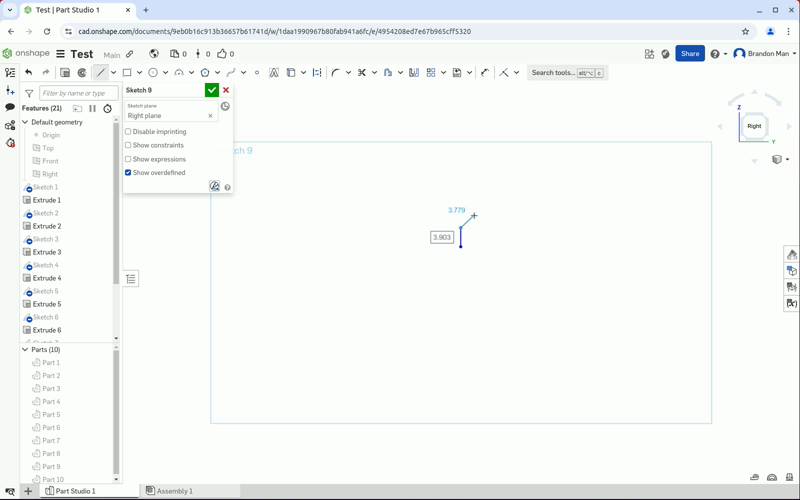
key_up(shift)
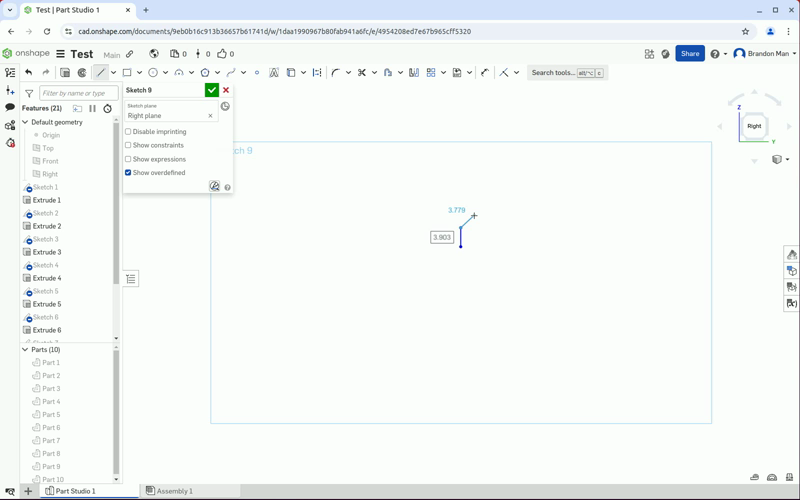
key(esc)
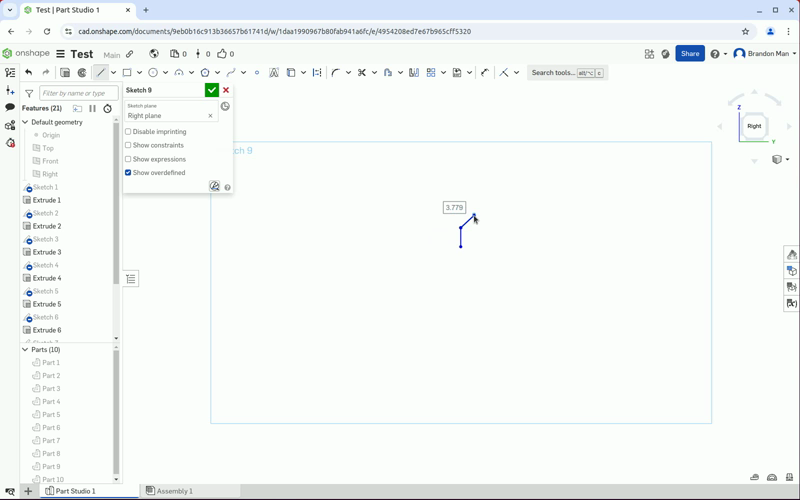
key(a)
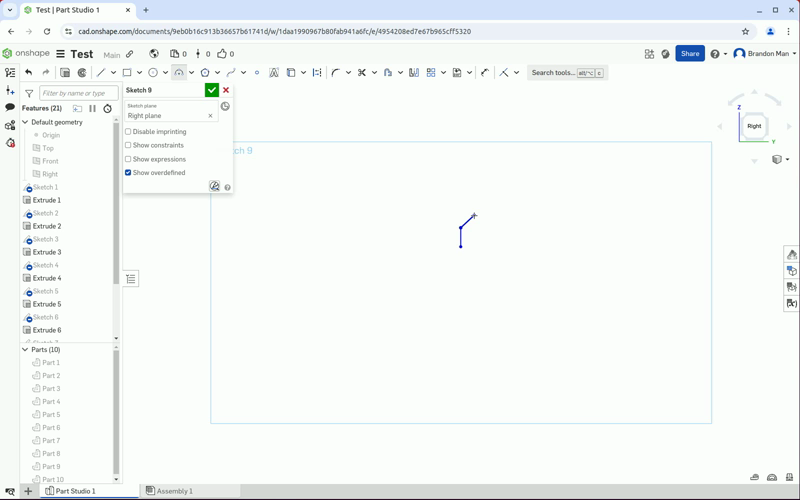
mouse_move(474, 215)
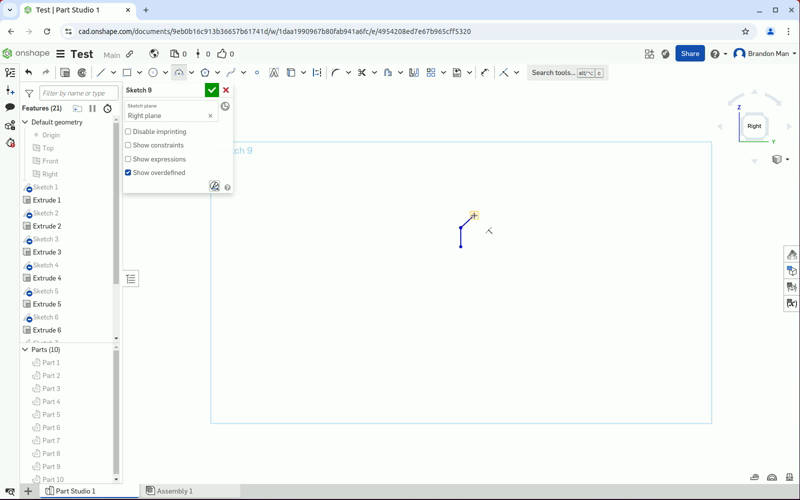
click(474, 215)
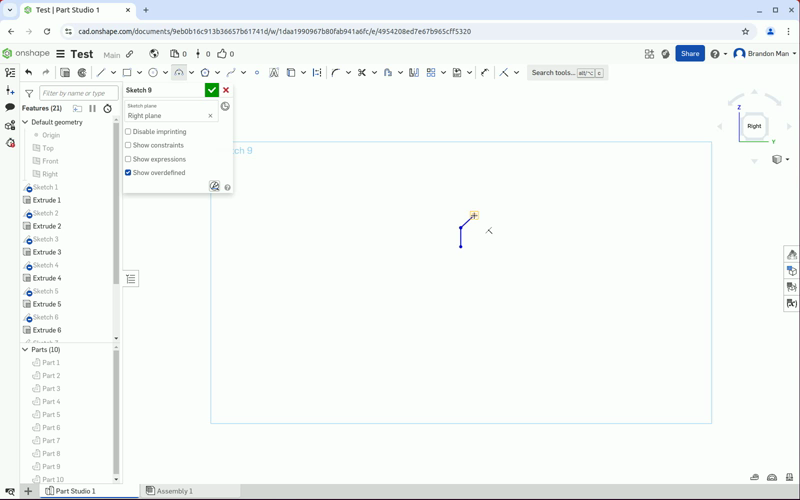
mouse_move(460, 246)
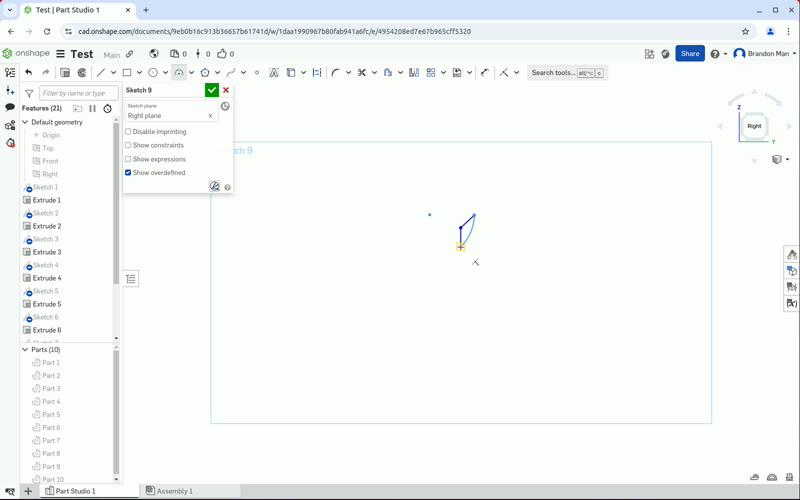
click(460, 246)
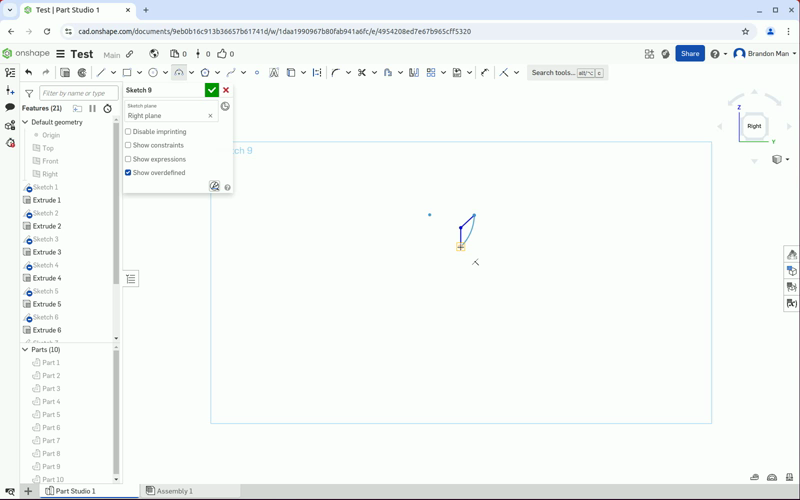
key_down(shift)
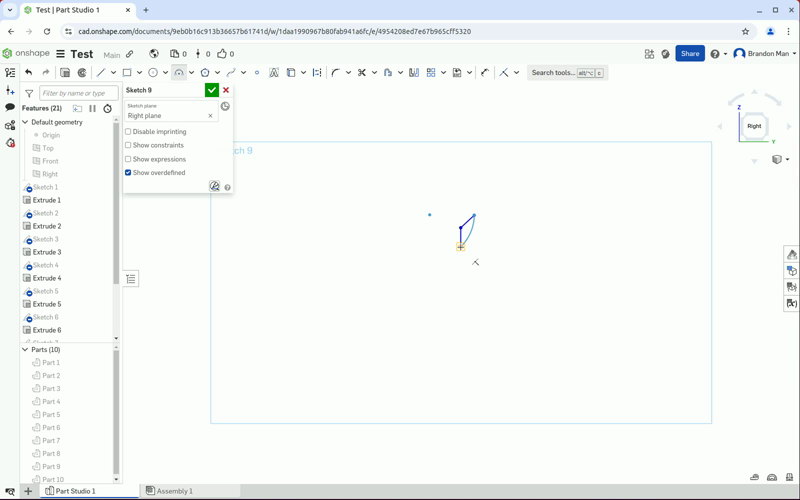
mouse_move(443, 220)
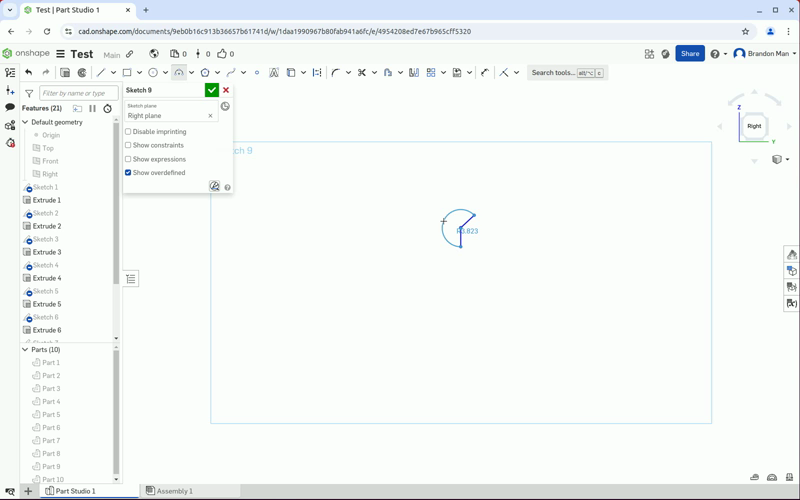
click(443, 220)
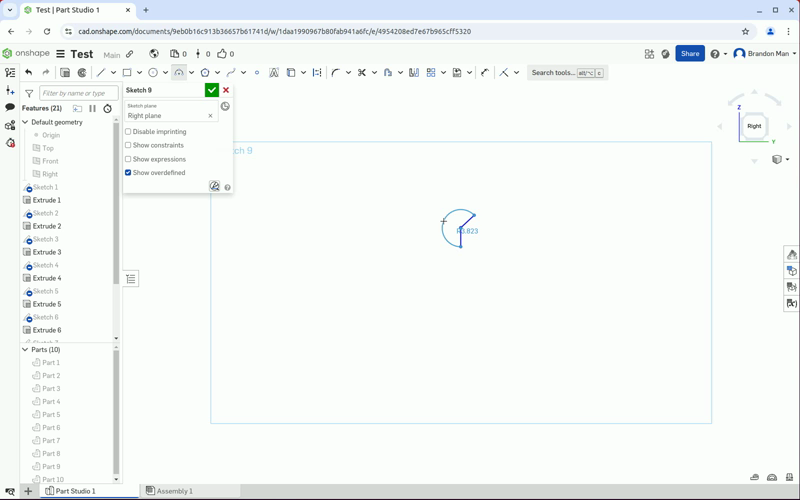
key_up(shift)
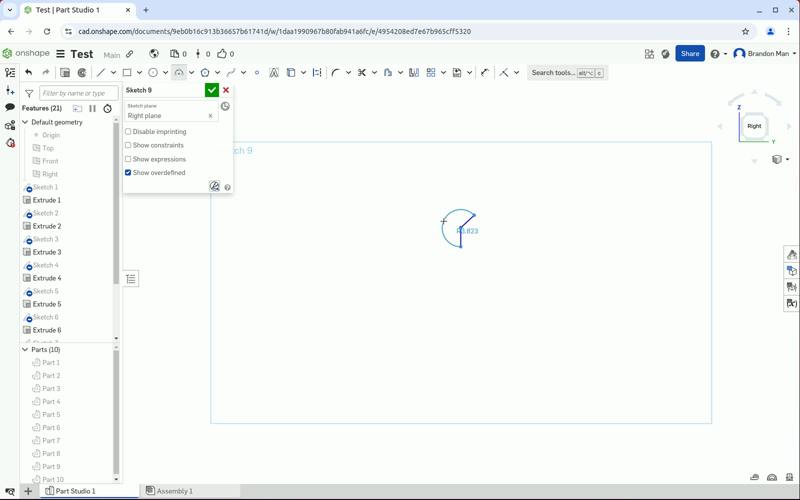
key(esc)
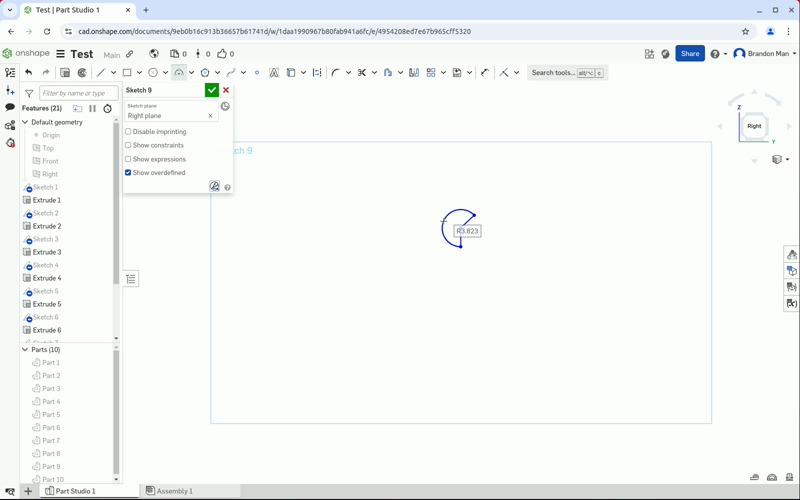
mouse_move(450, 220)
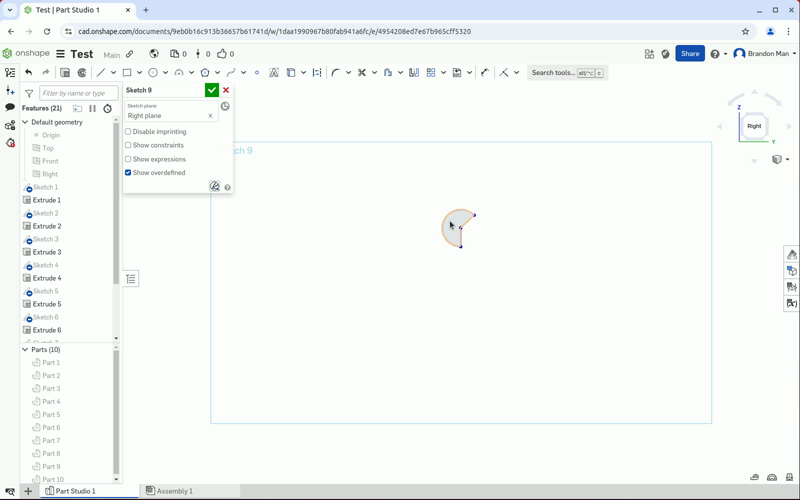
scroll(6)
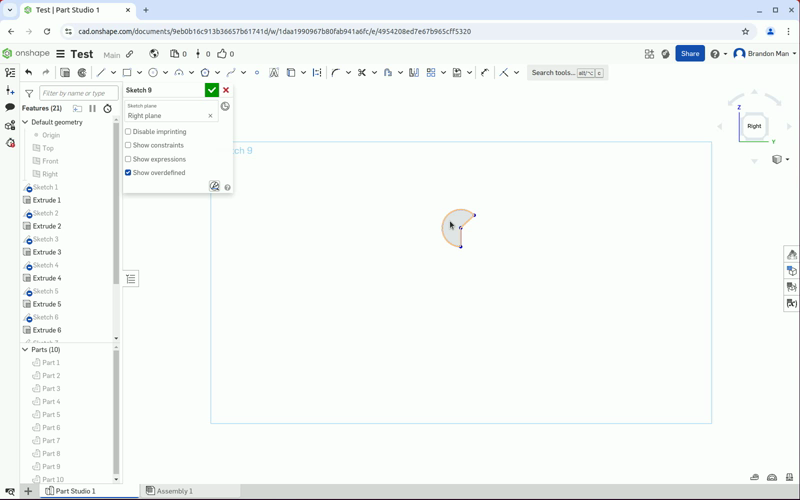
scroll(6)
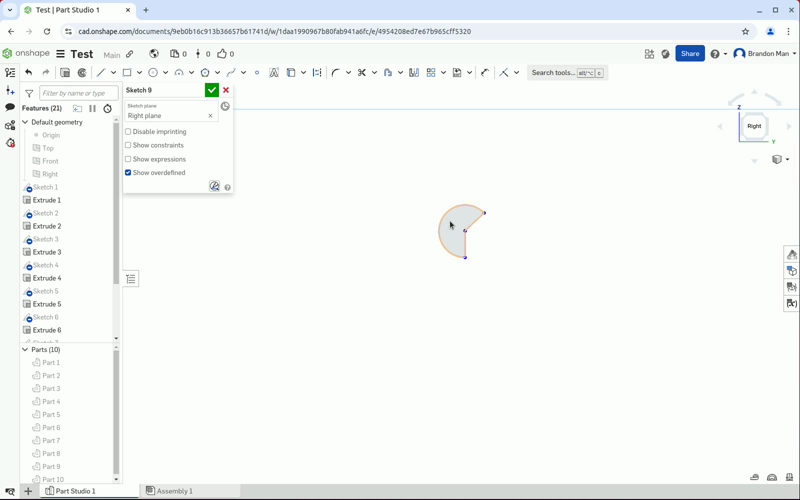
scroll(6)
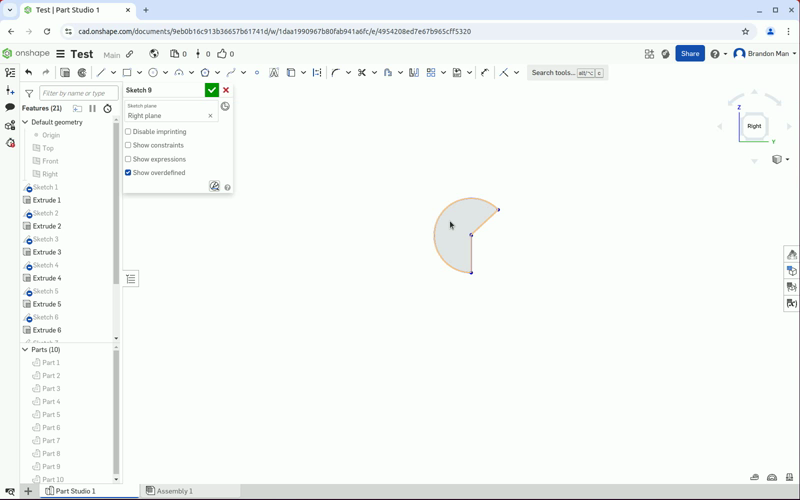
scroll(6)
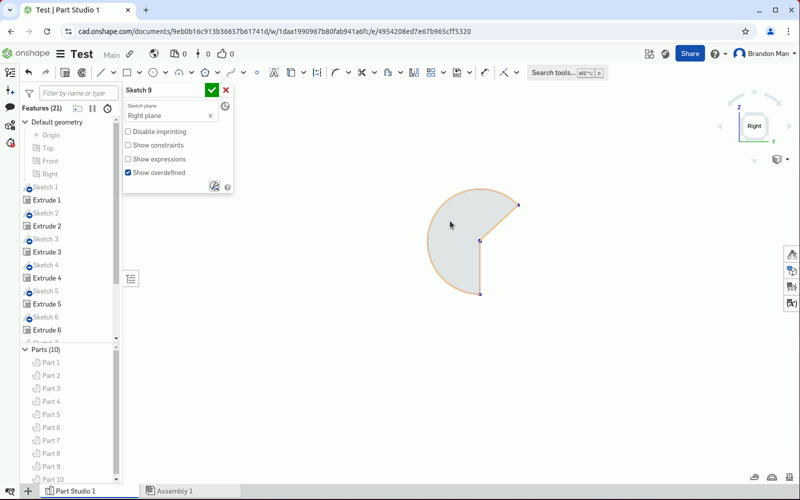
scroll(6)
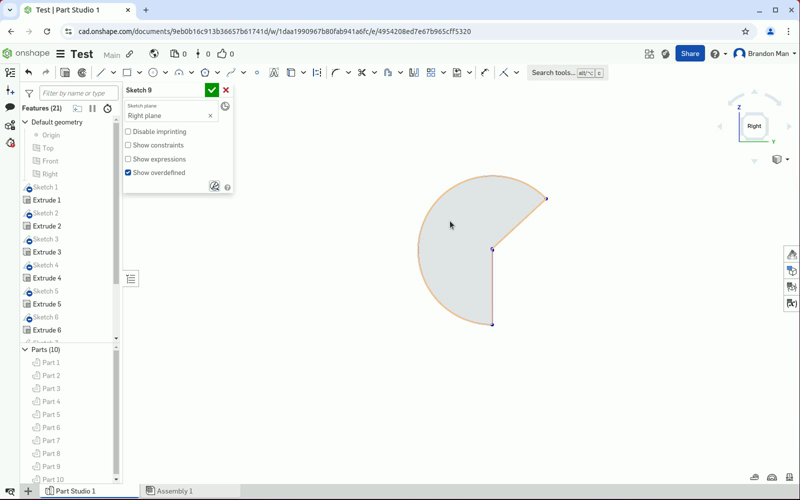
scroll(6)
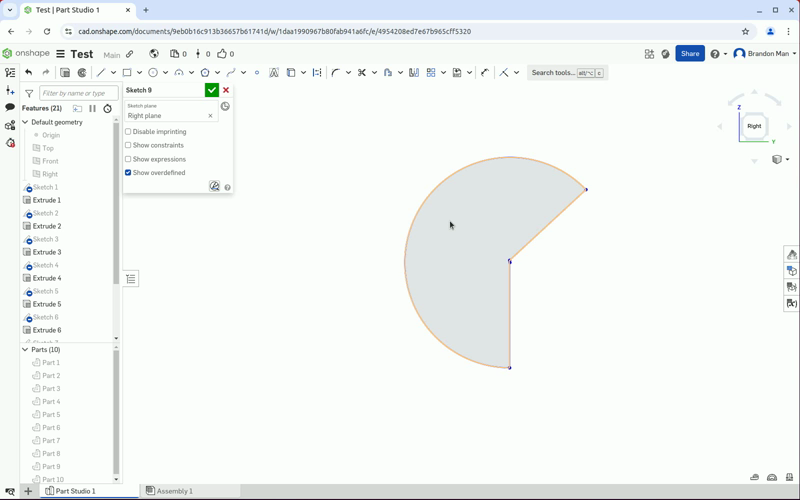
scroll(6)
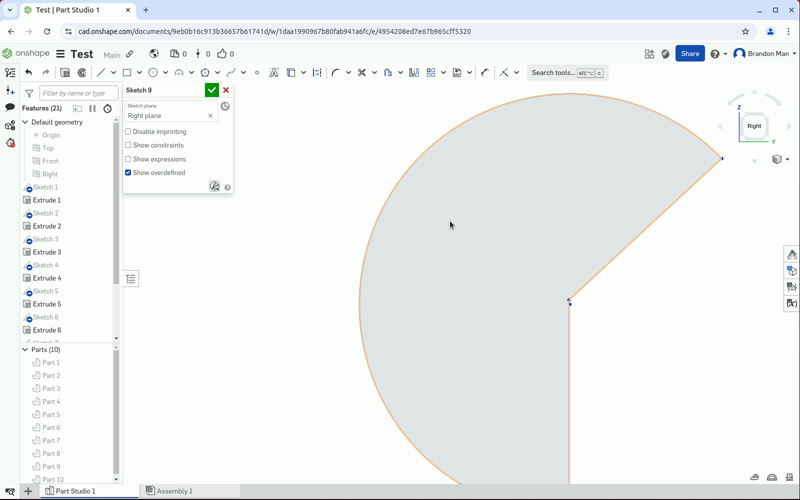
click(450, 220)
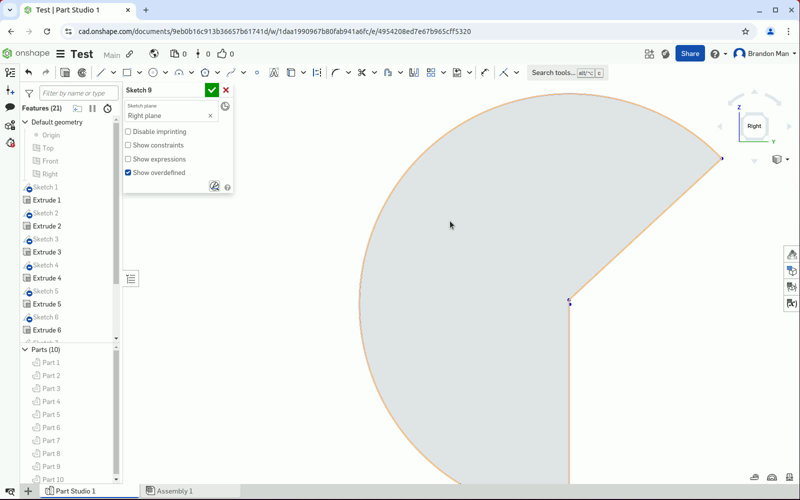
scroll(-6)
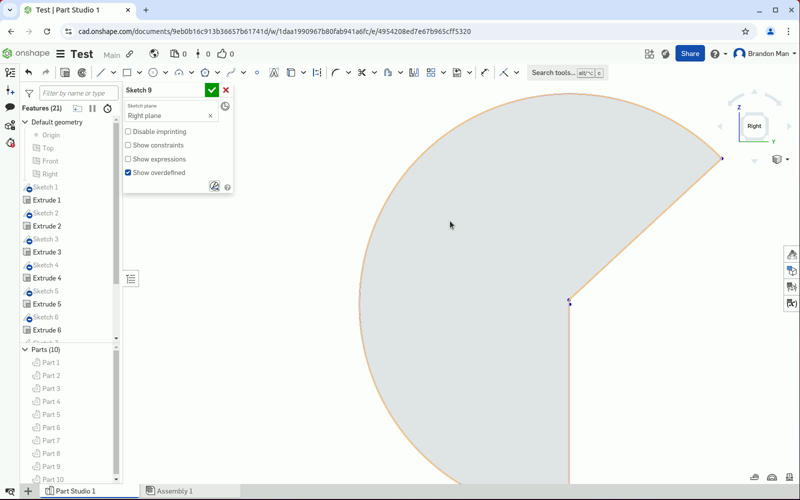
scroll(-6)
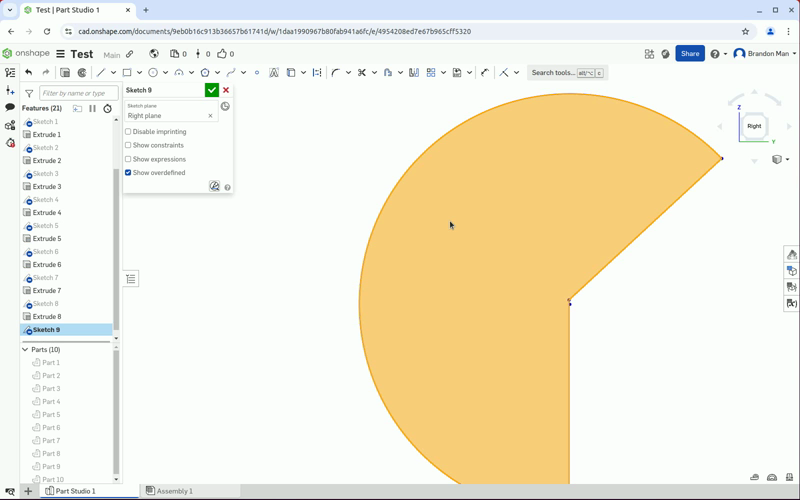
scroll(-6)
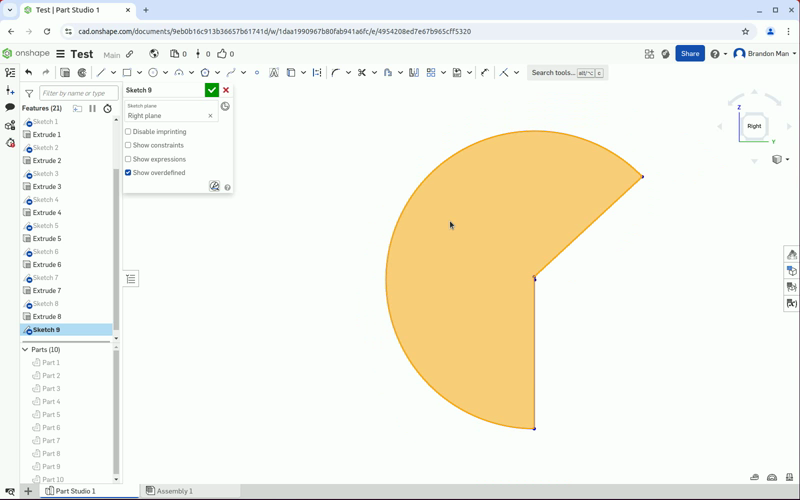
scroll(-6)
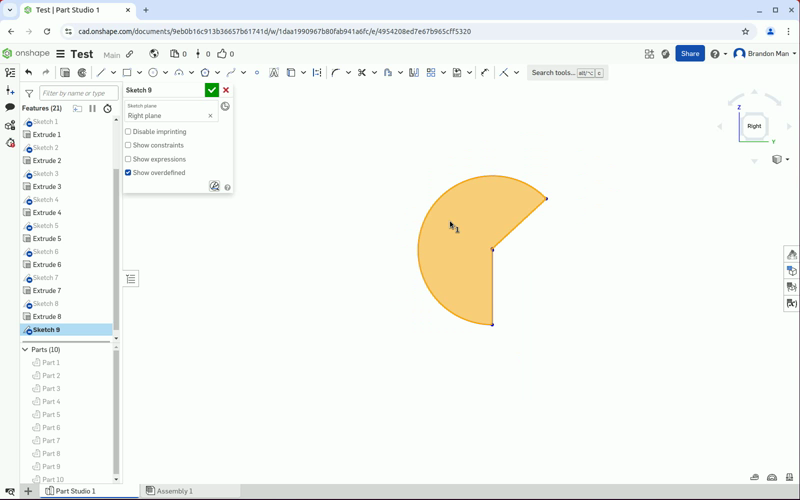
scroll(-6)
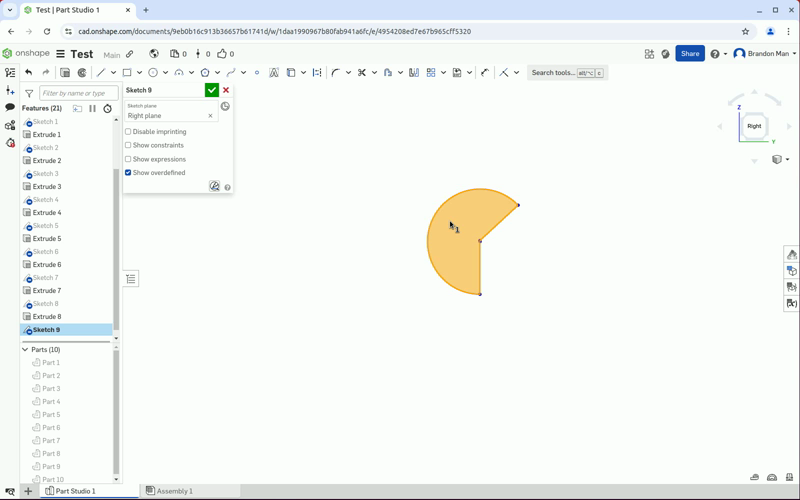
scroll(-6)
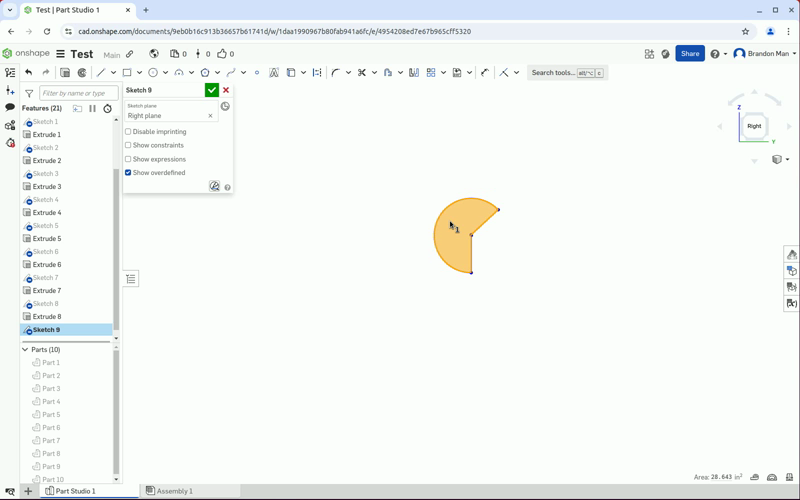
scroll(-6)
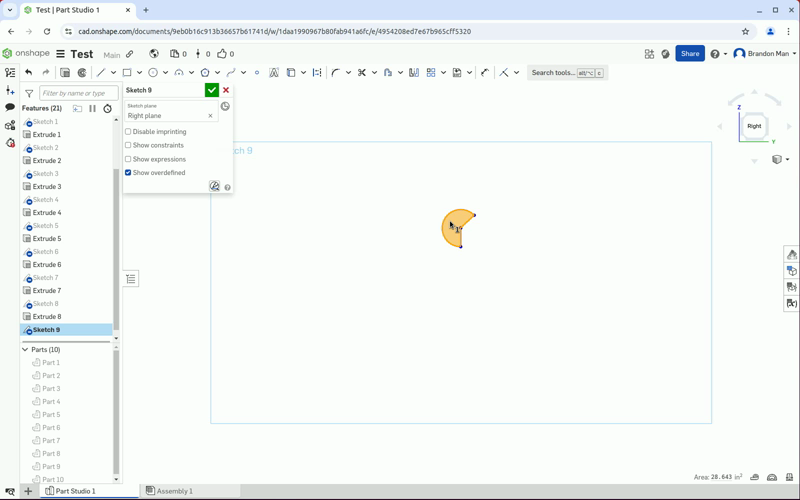
mouse_move(69, 352)
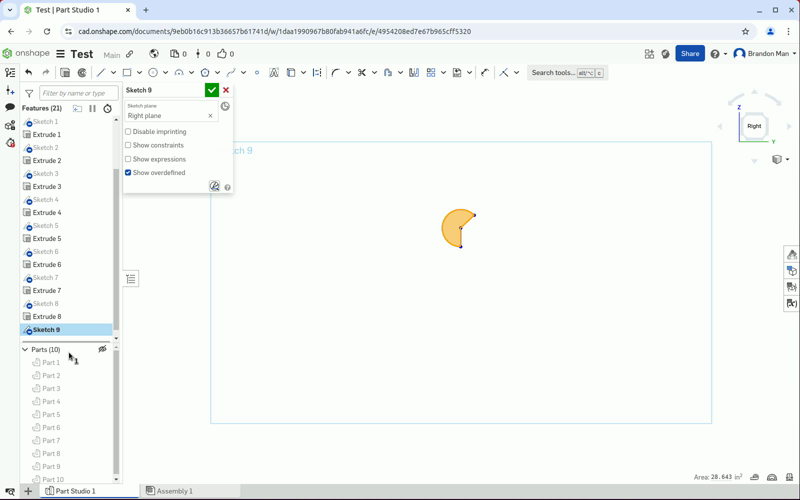
key(shift+y)
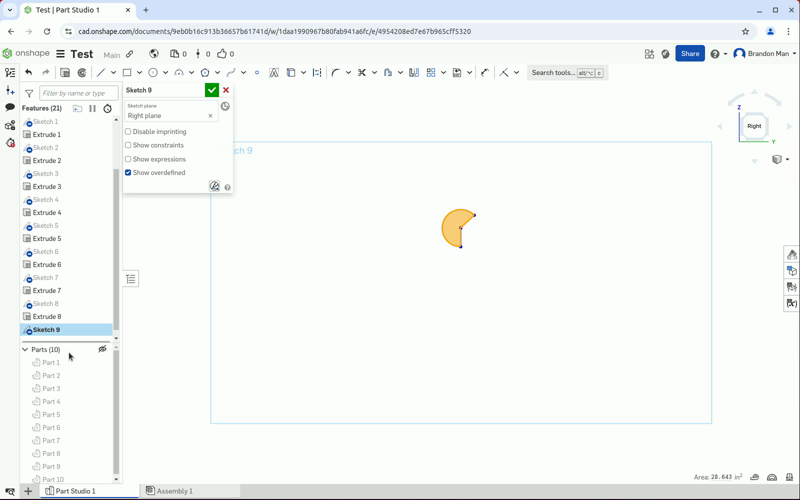
key(shift+e)
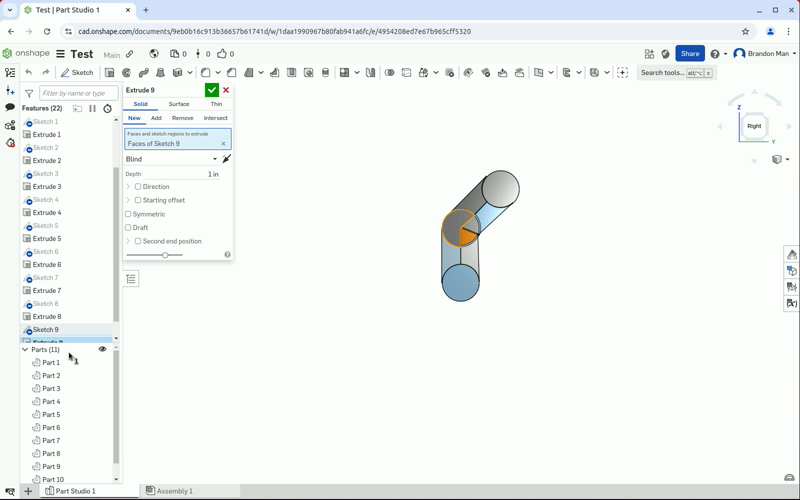
mouse_move(143, 106)
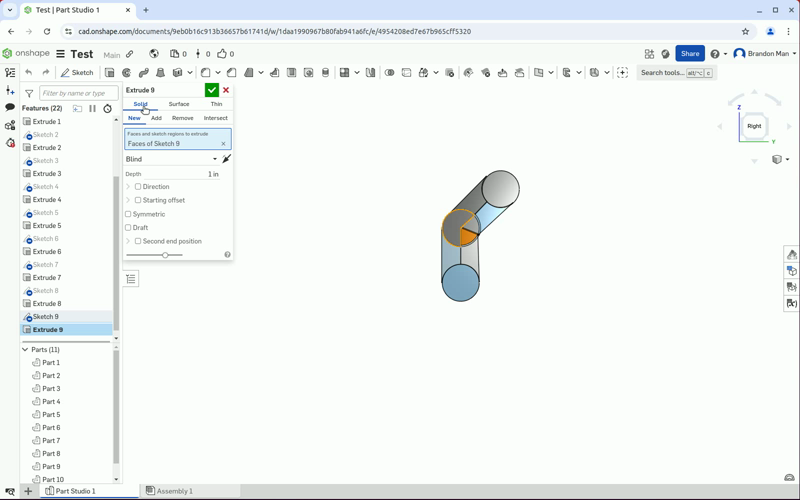
click(143, 106)
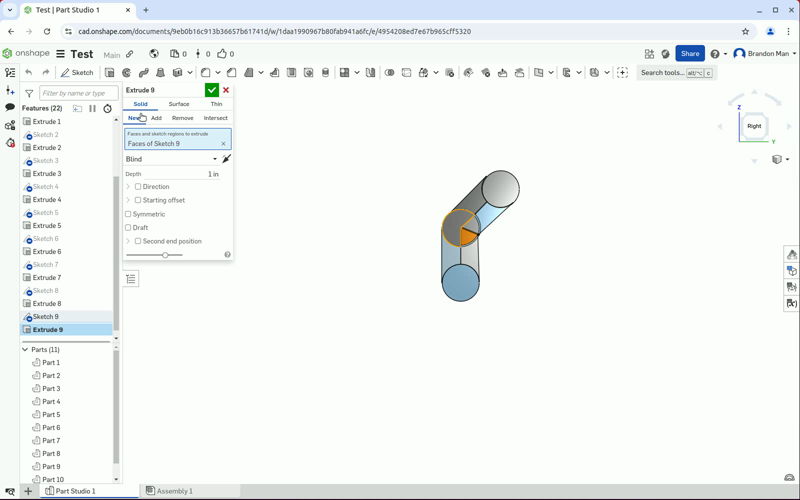
mouse_move(137, 120)
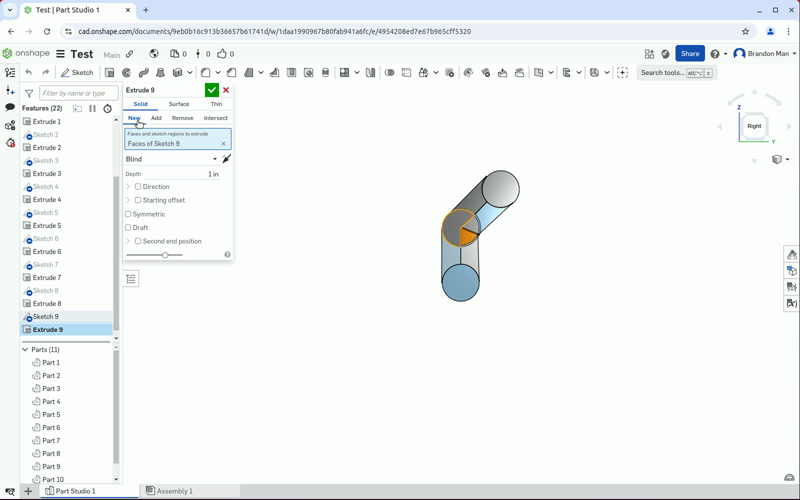
click(137, 120)
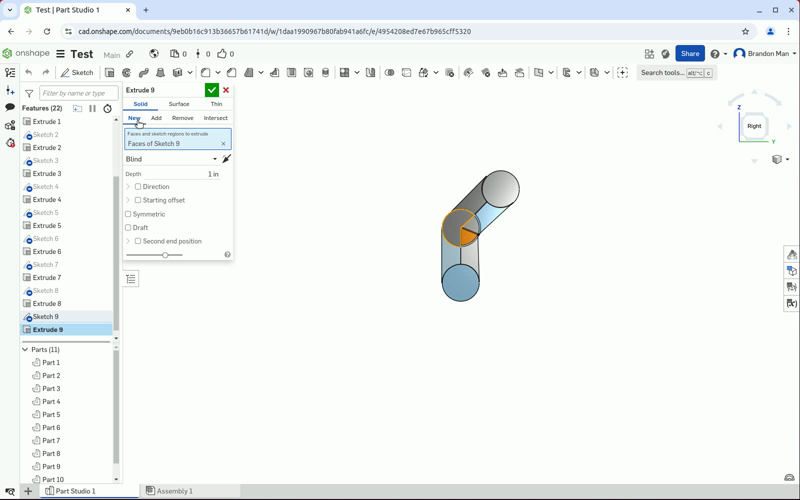
key(tab, 4)
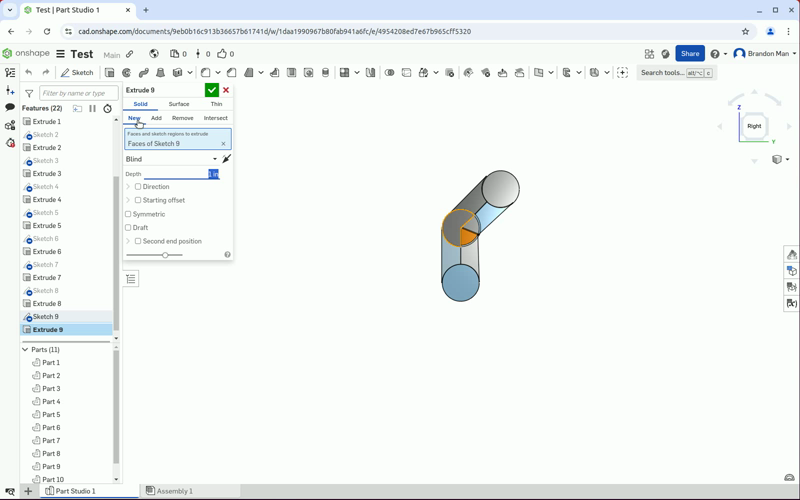
text(0.963)
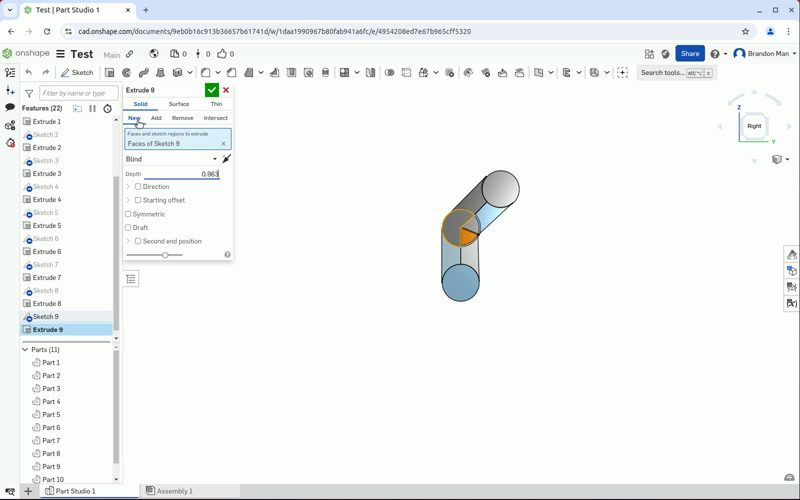
key(enter)
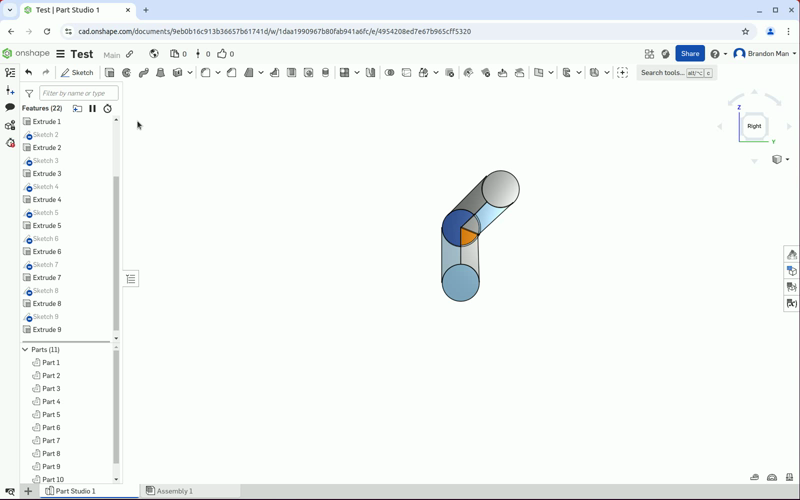
key(shift+h)
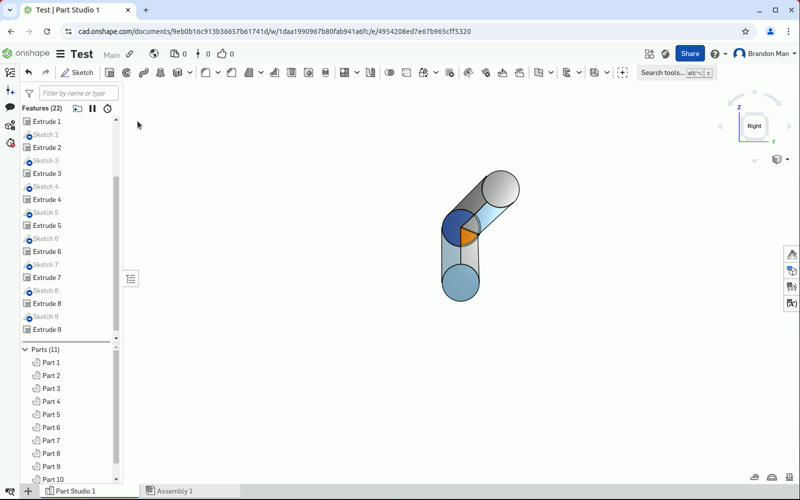
key(shift+h)
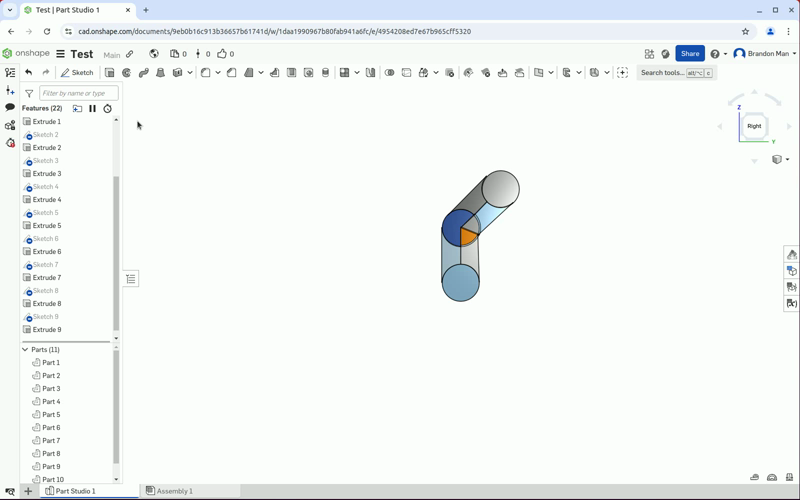
mouse_move(69, 111)
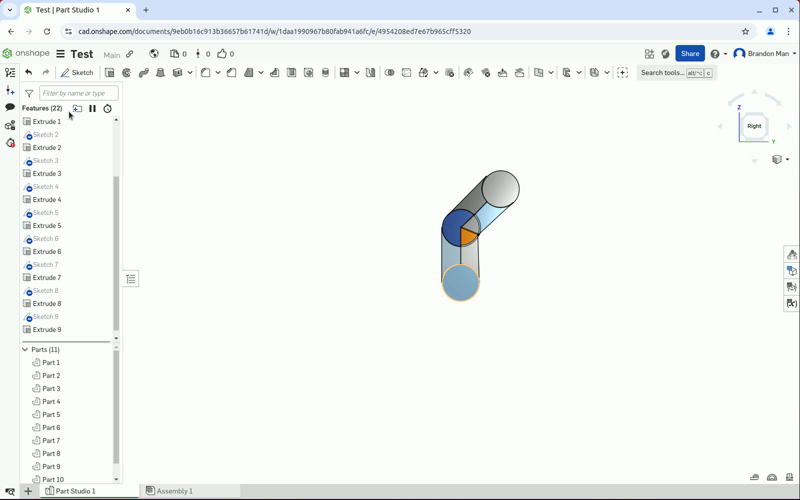
click(69, 111)
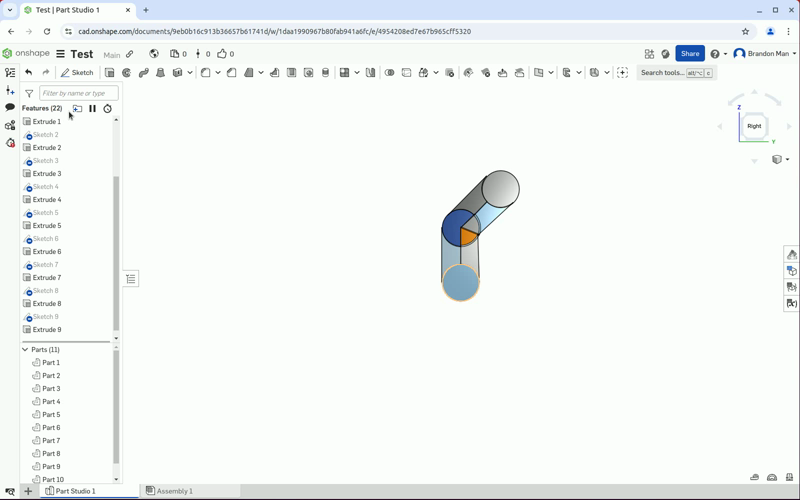
mouse_move(541, 75)
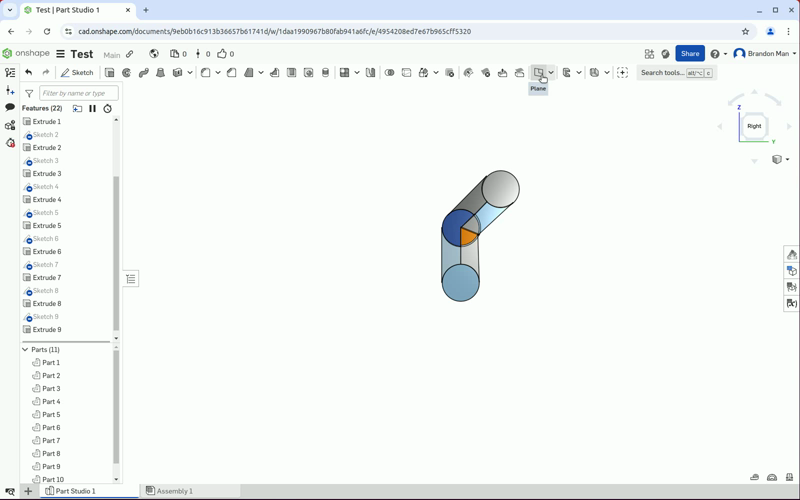
click(541, 75)
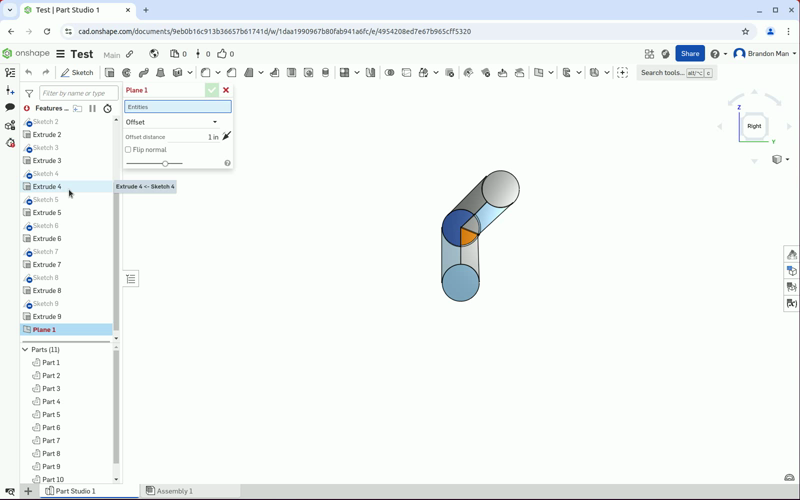
scroll(3)
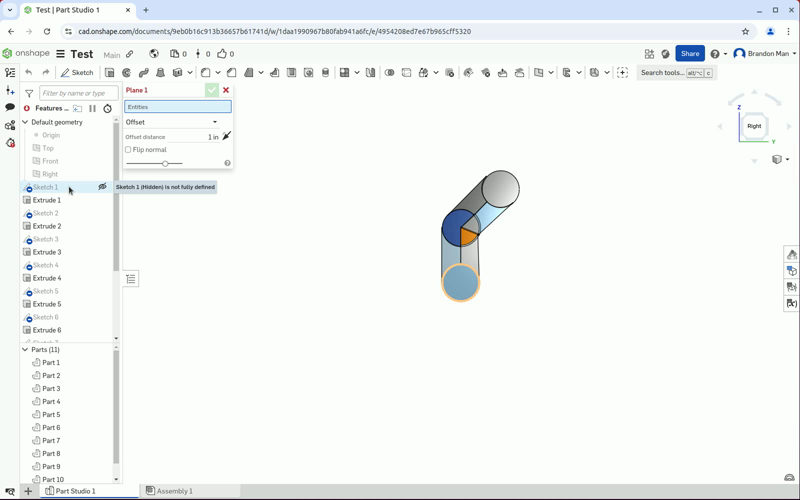
mouse_move(69, 176)
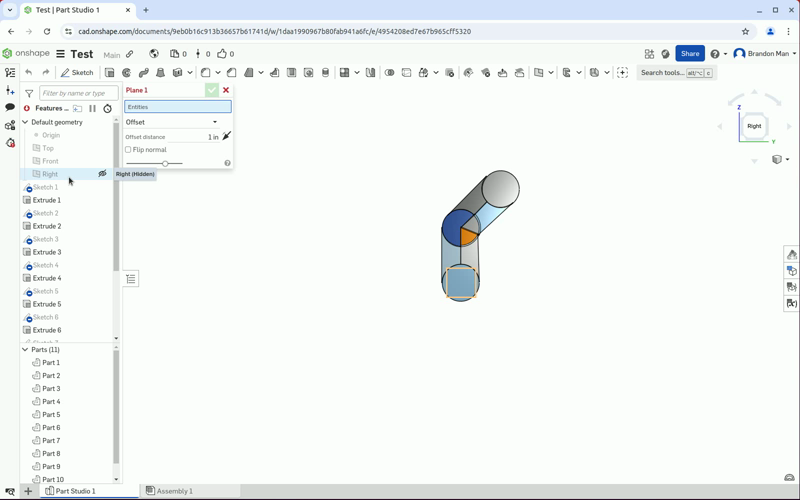
click(69, 176)
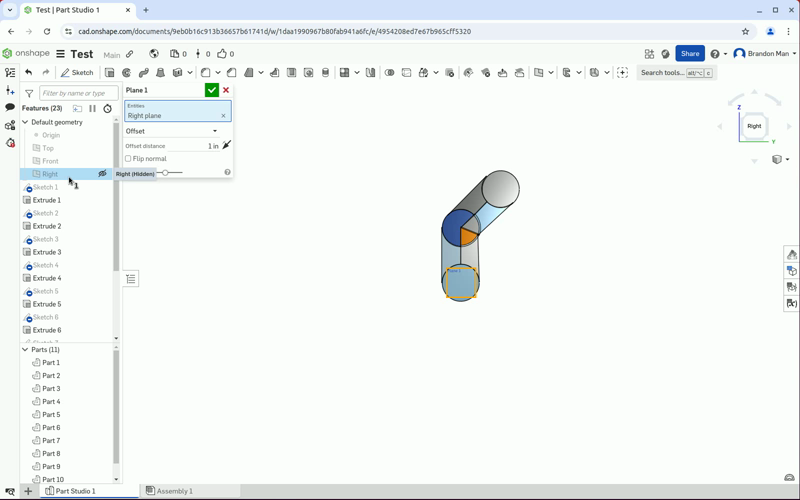
key(tab, 2)
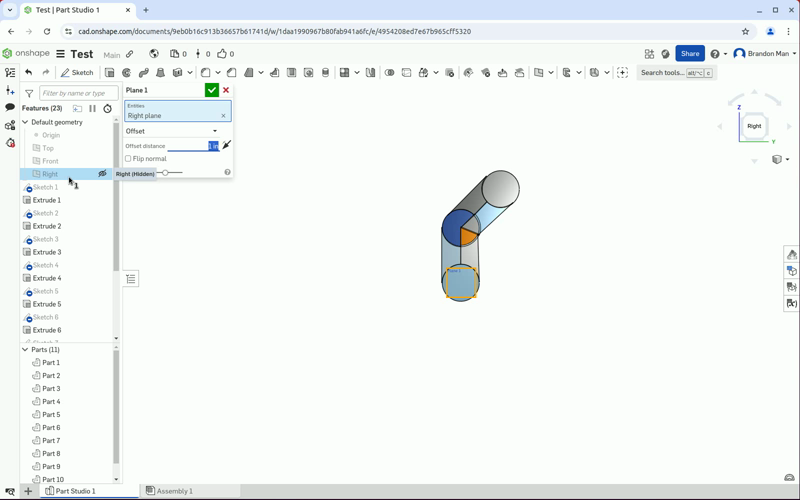
text(0.955)
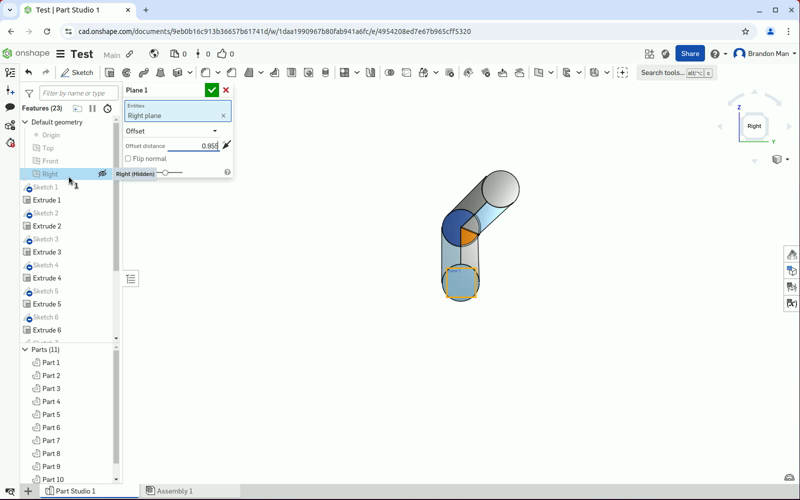
key(enter, 2)
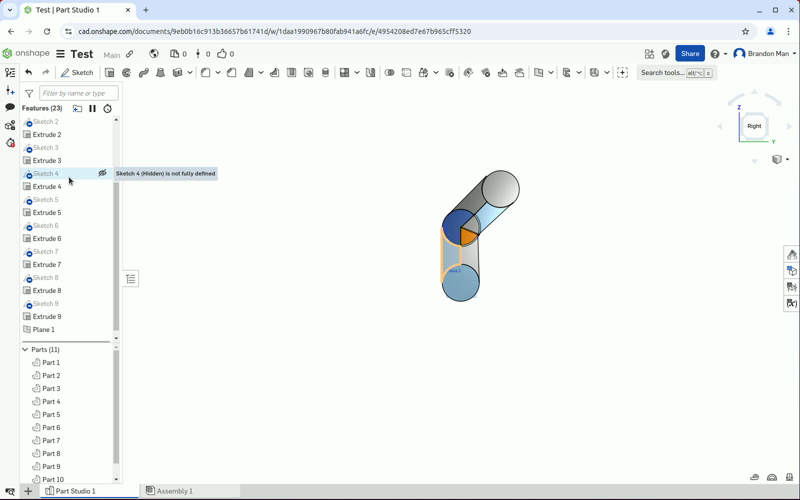
key(shift+s)
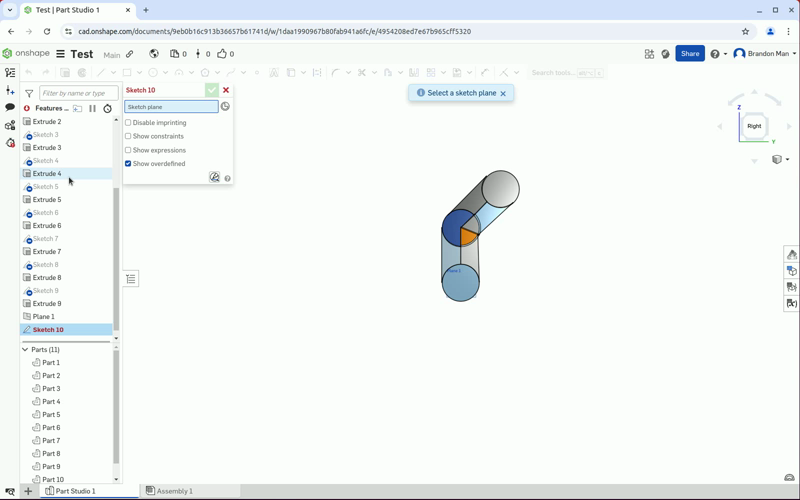
mouse_move(69, 319)
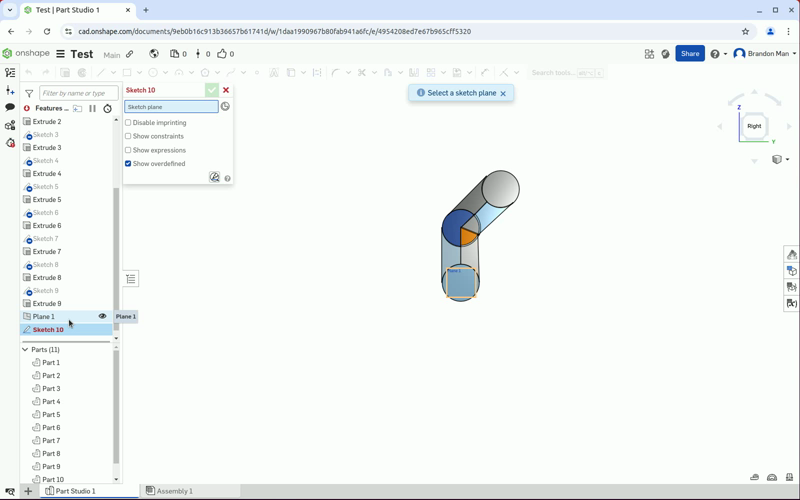
click(69, 319)
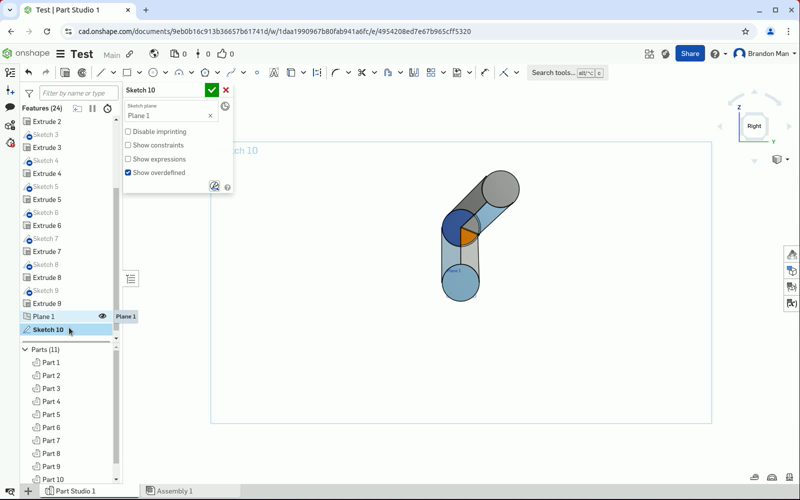
mouse_move(69, 352)
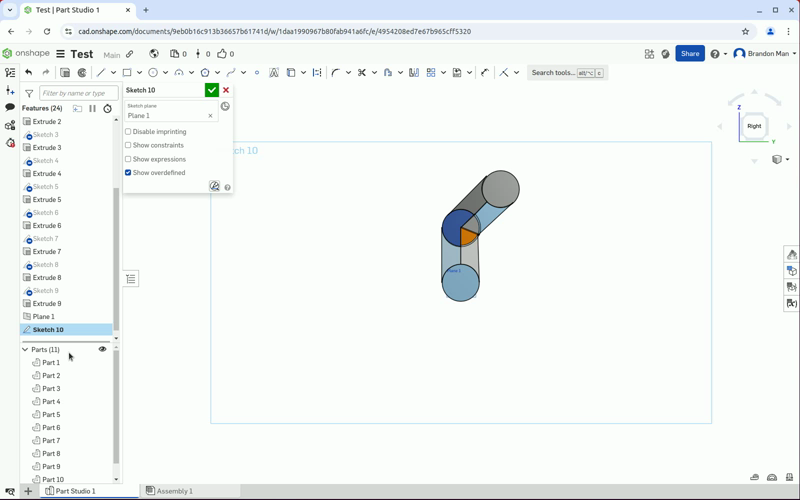
key(y)
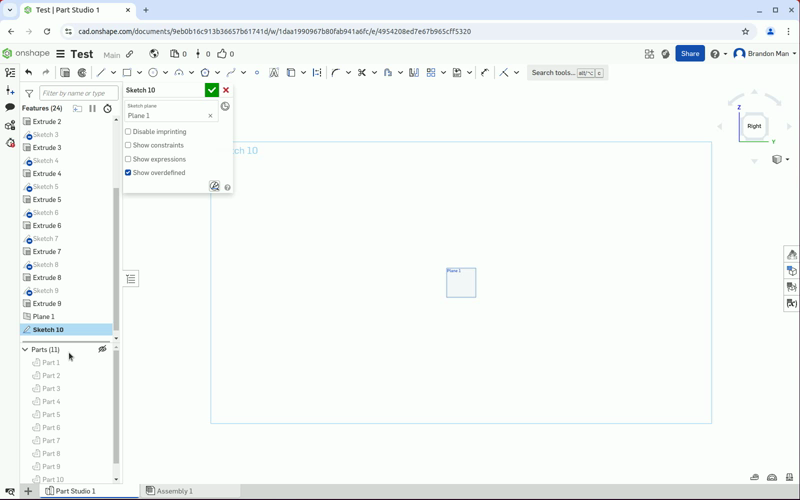
key(c)
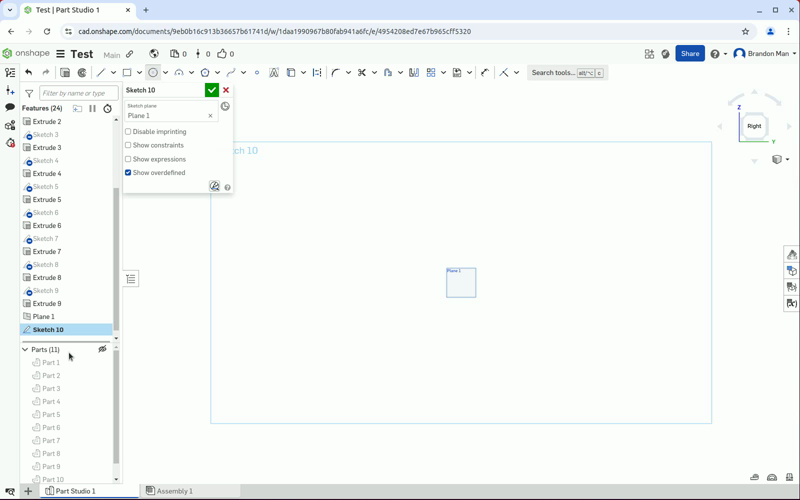
key_down(shift)
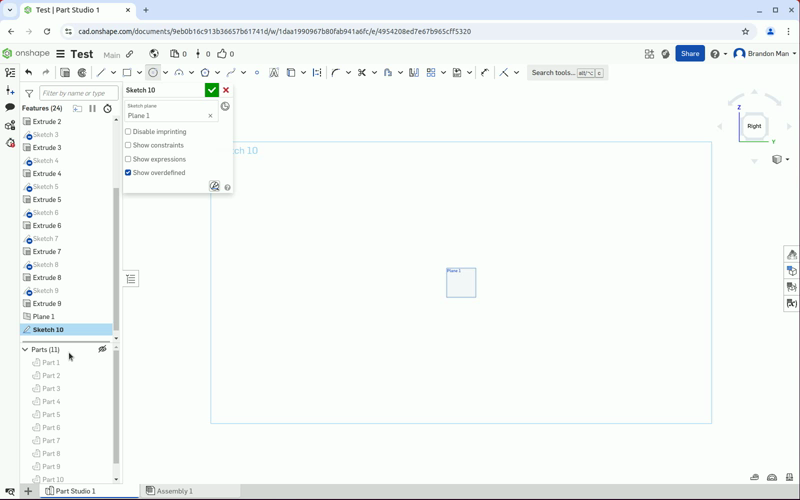
mouse_move(461, 282)
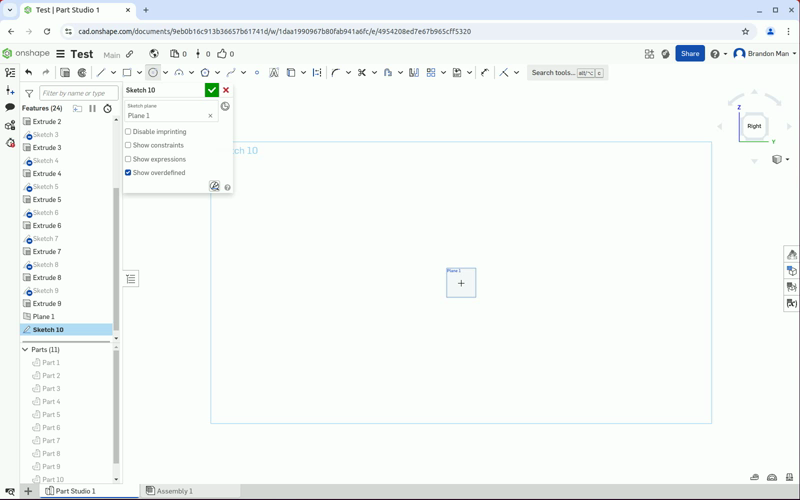
click(461, 282)
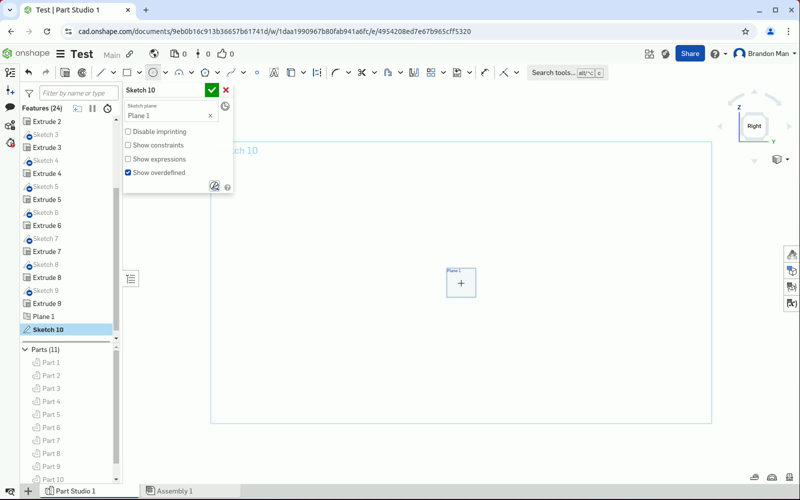
key_up(shift)
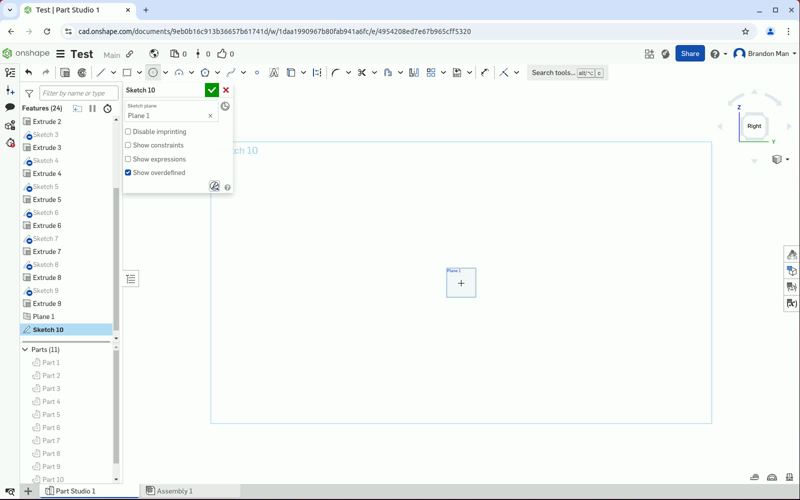
mouse_move(465, 282)
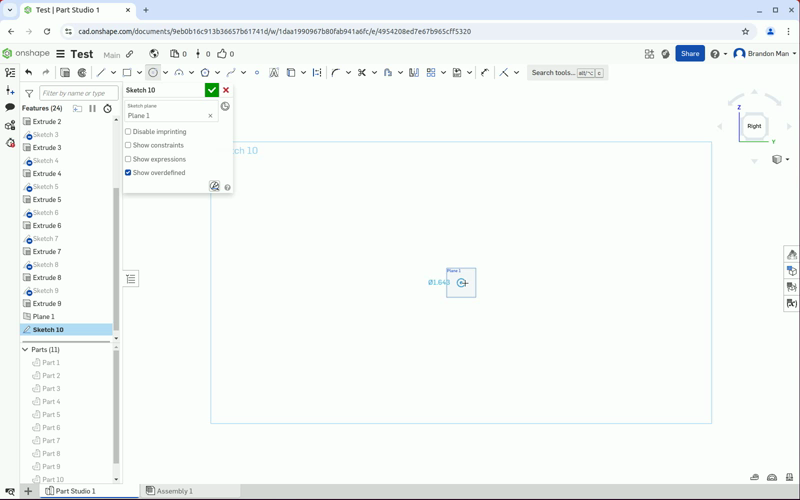
click(465, 282)
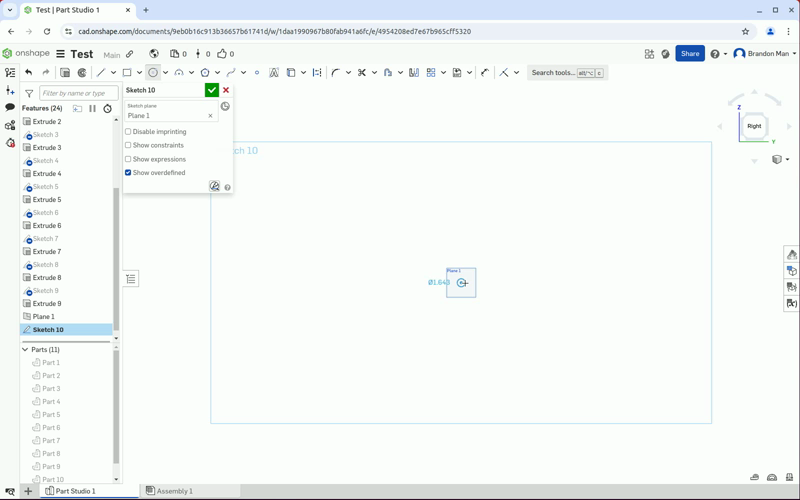
key(esc)
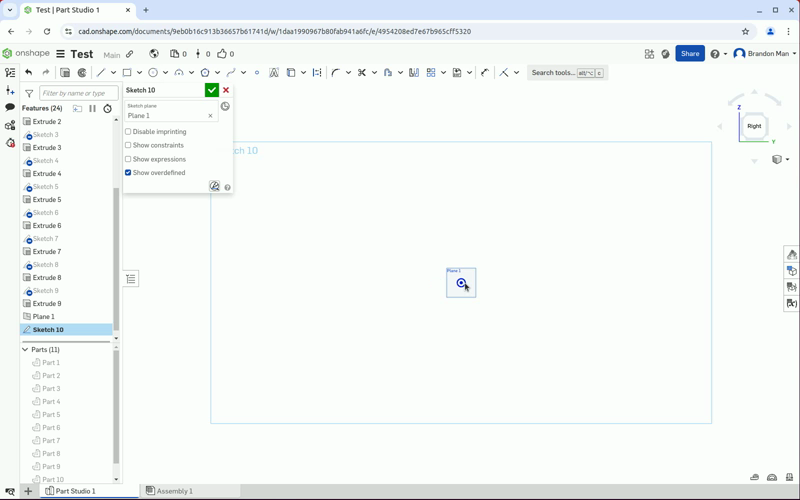
mouse_move(461, 283)
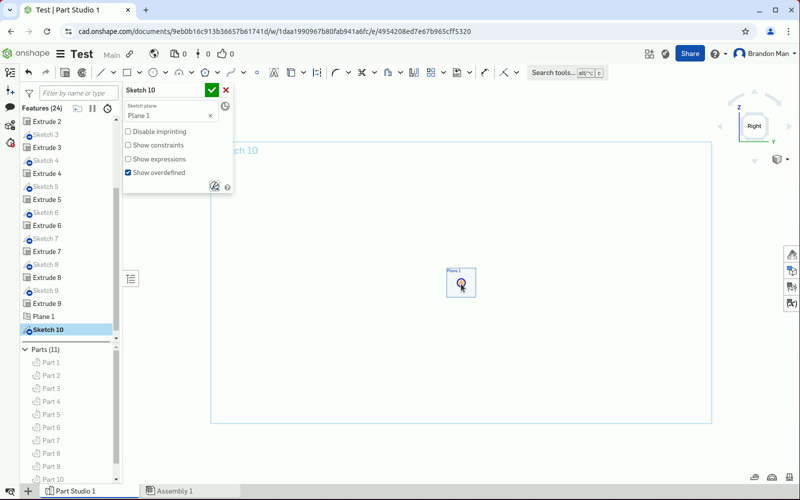
scroll(6)
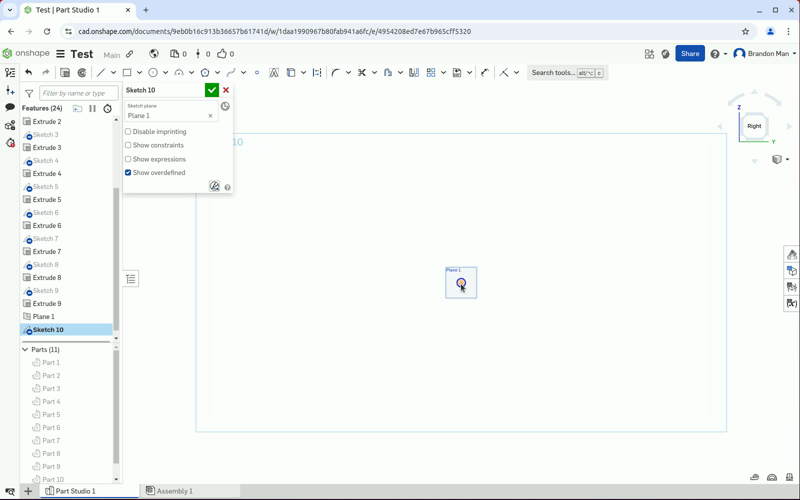
scroll(6)
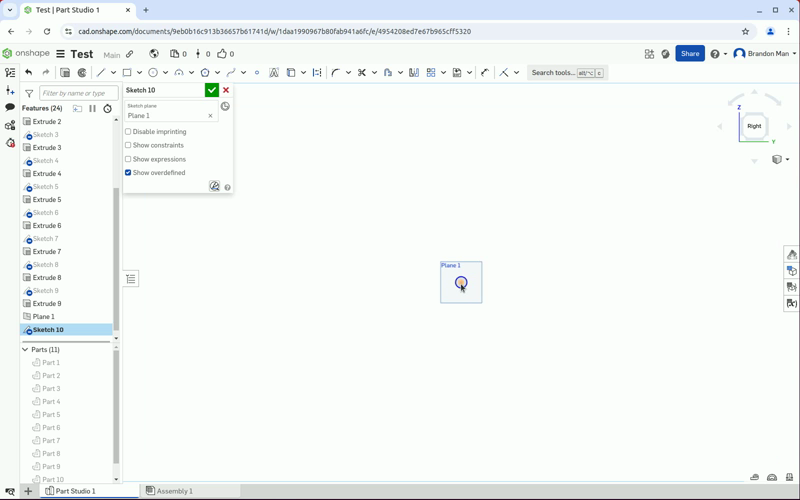
scroll(6)
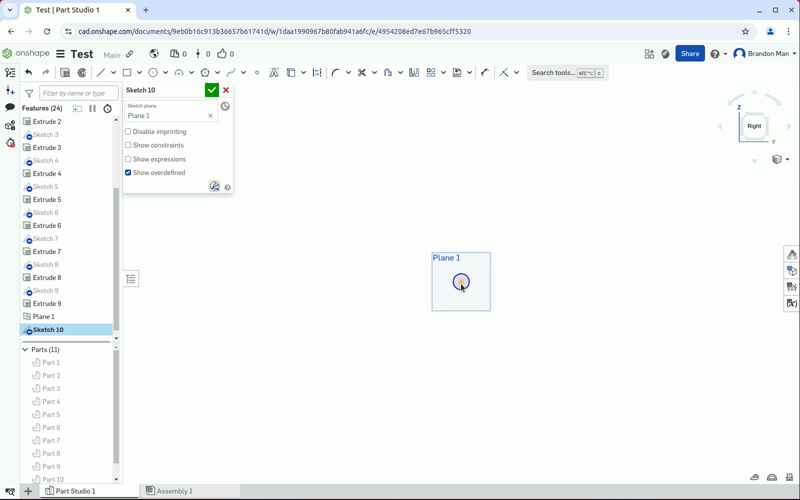
scroll(6)
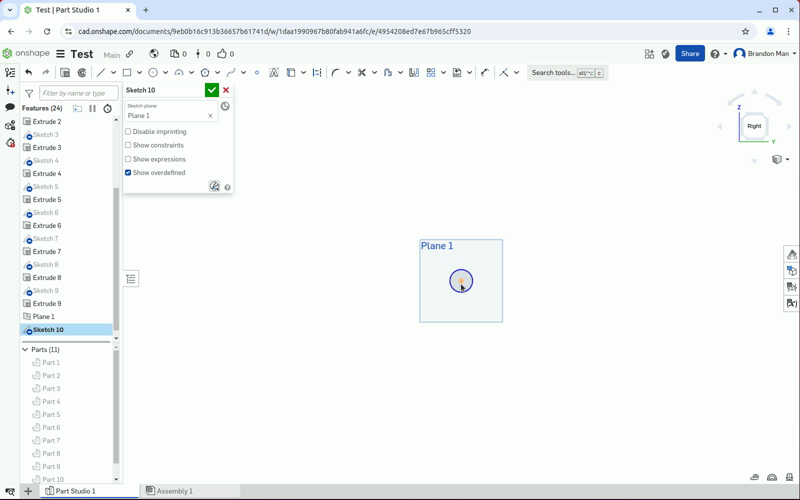
scroll(6)
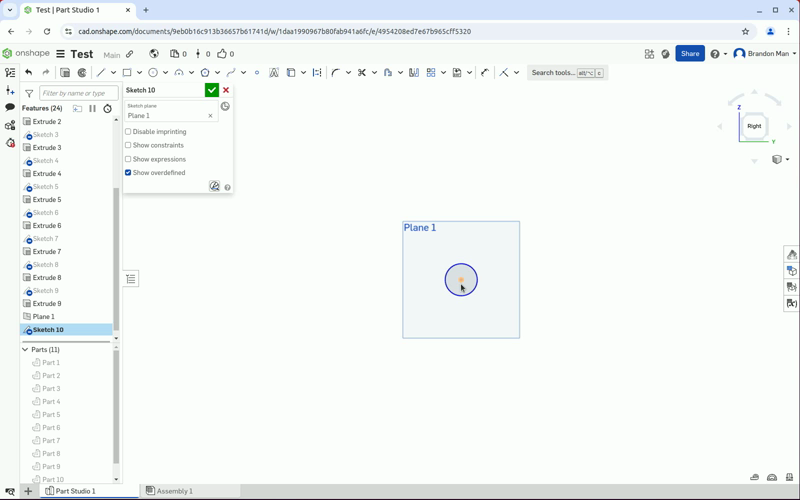
scroll(6)
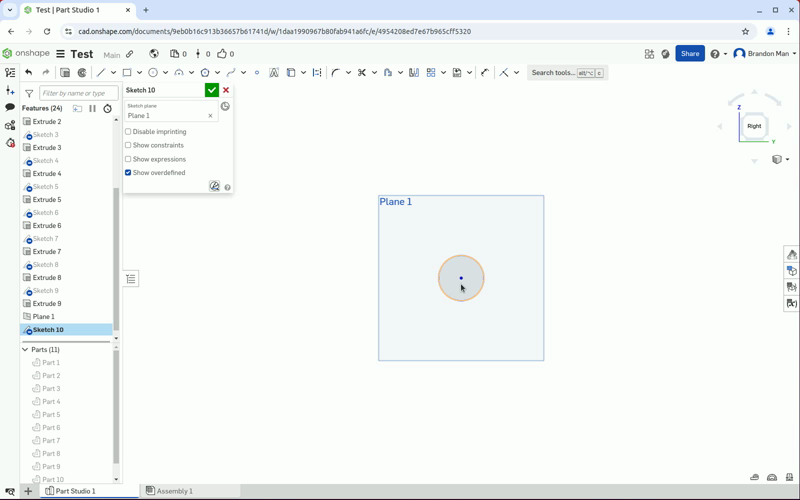
scroll(6)
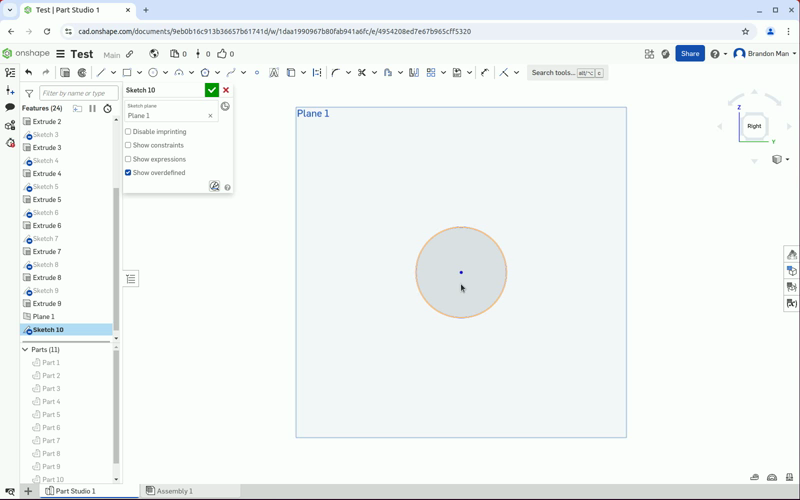
click(461, 283)
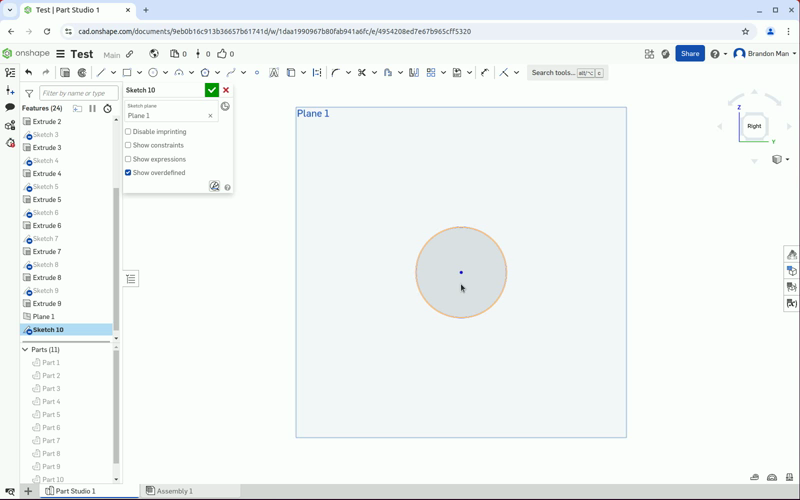
scroll(-6)
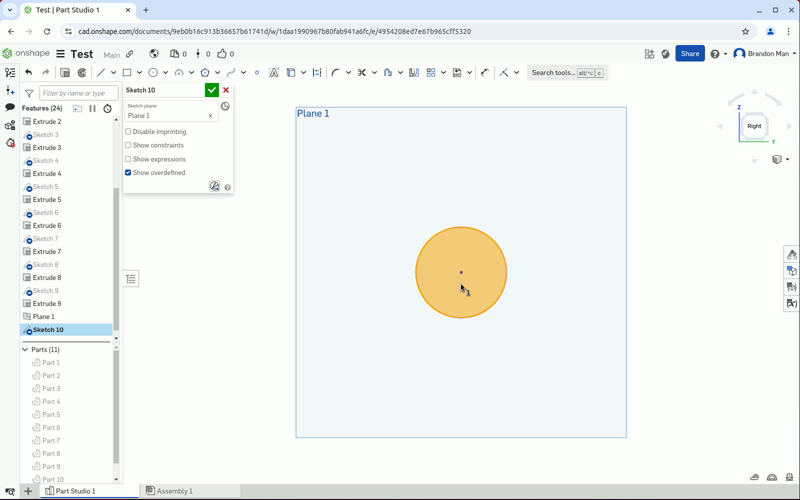
scroll(-6)
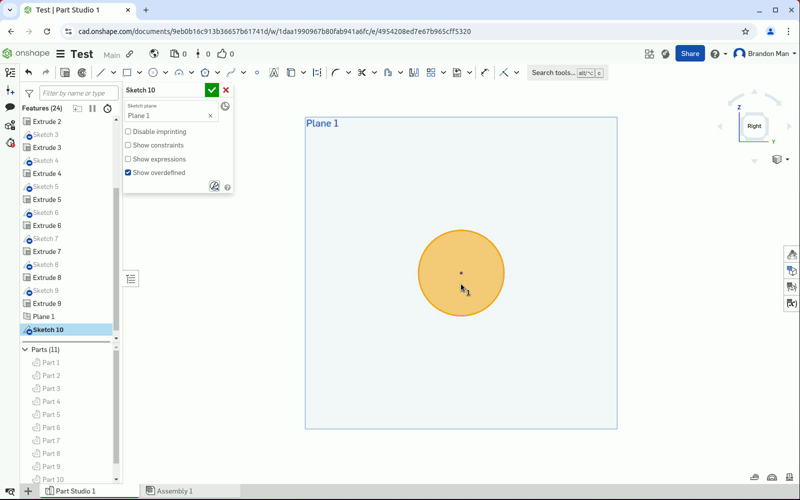
scroll(-6)
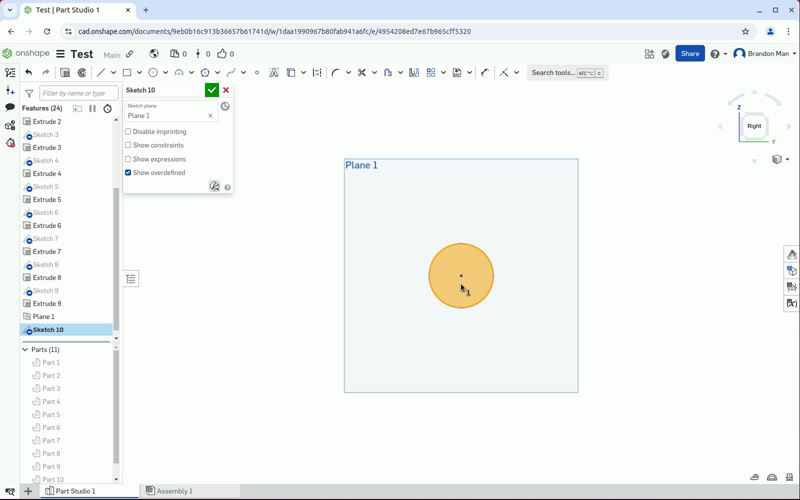
scroll(-6)
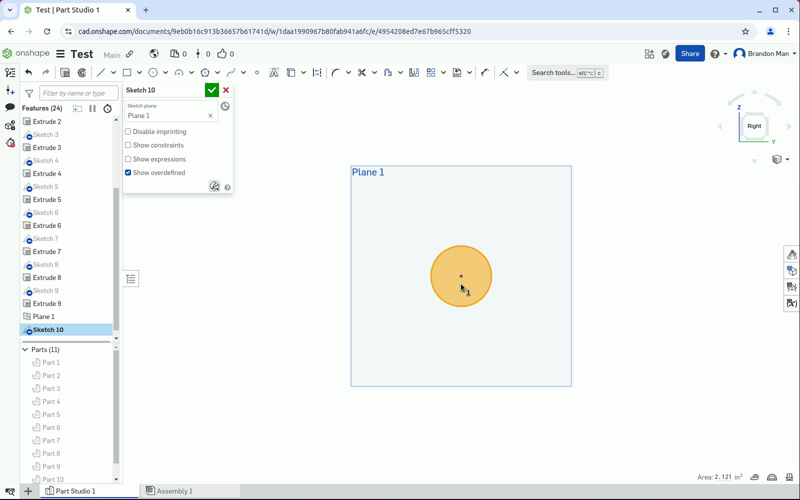
scroll(-6)
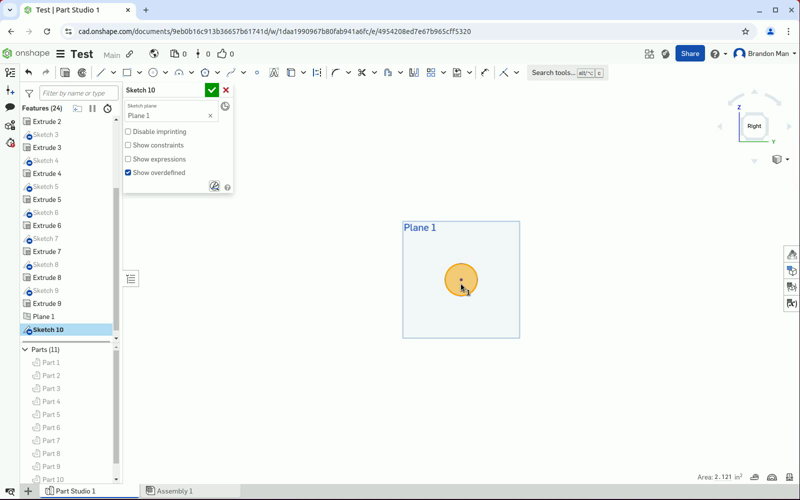
scroll(-6)
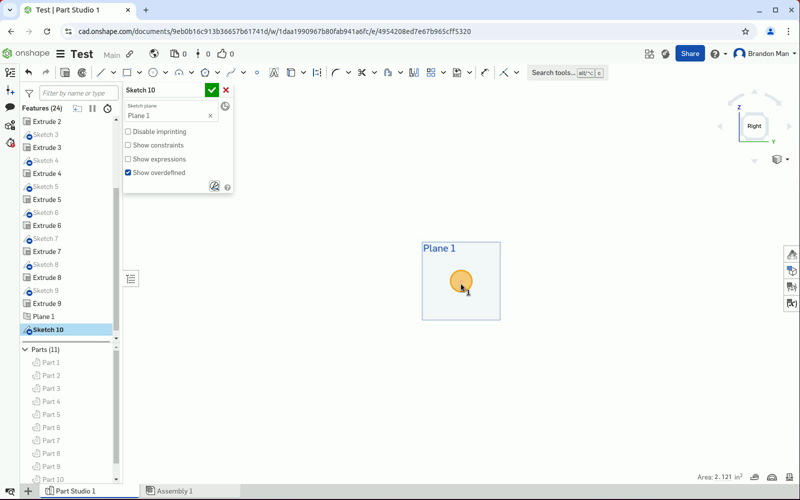
scroll(-6)
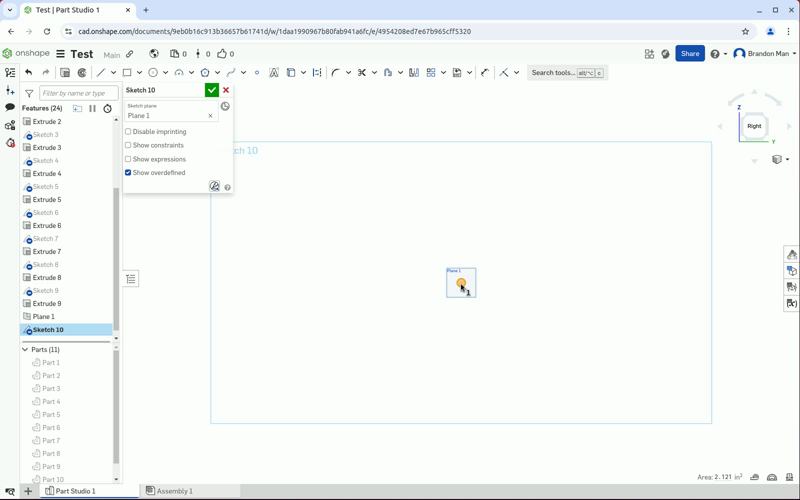
mouse_move(69, 352)
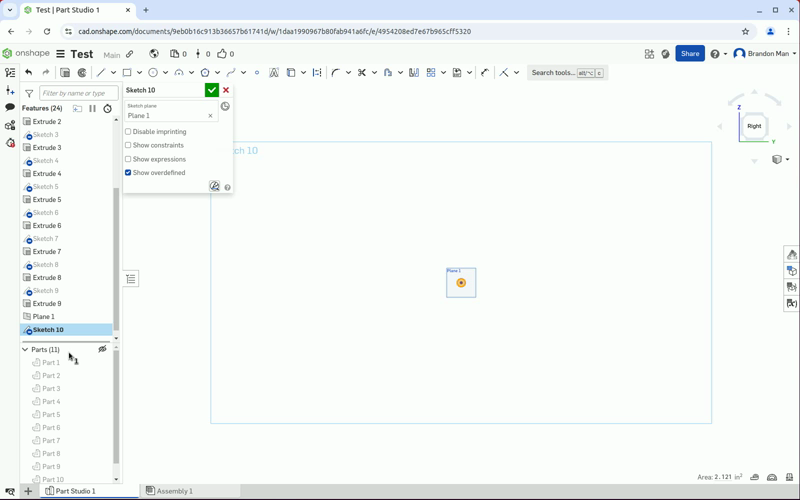
key(shift+y)
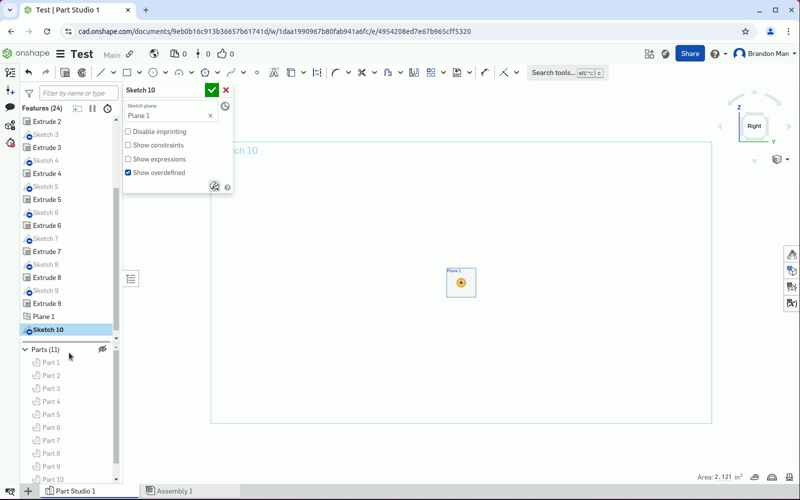
key(shift+e)
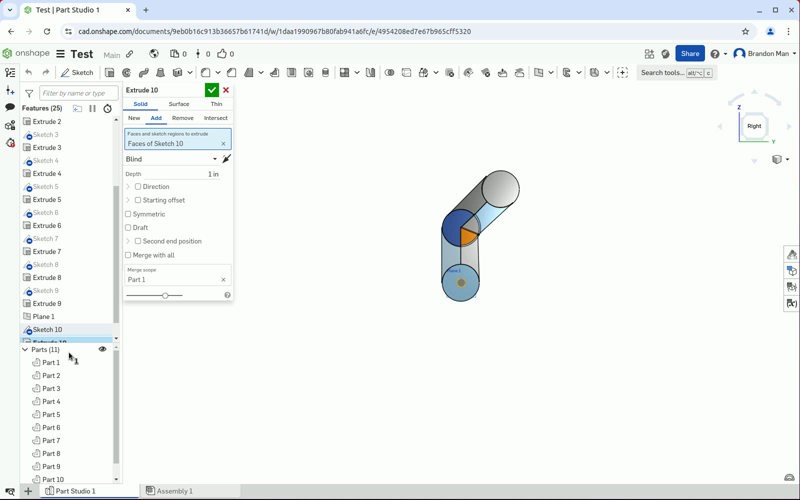
mouse_move(143, 106)
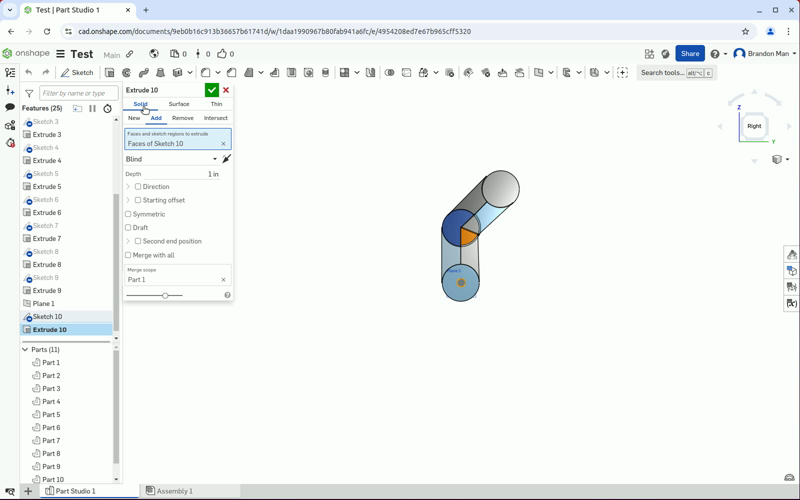
click(143, 106)
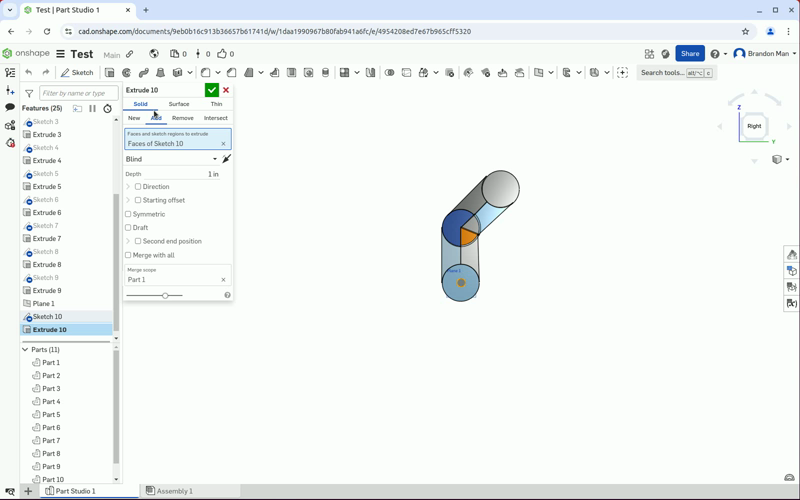
mouse_move(186, 120)
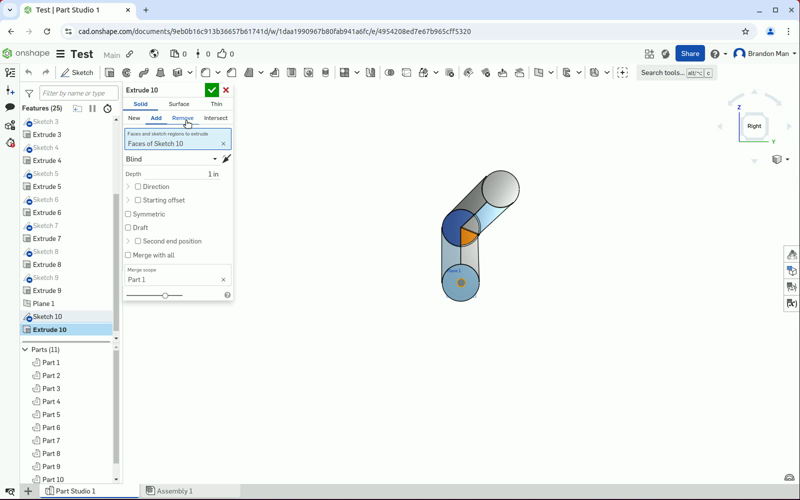
click(186, 120)
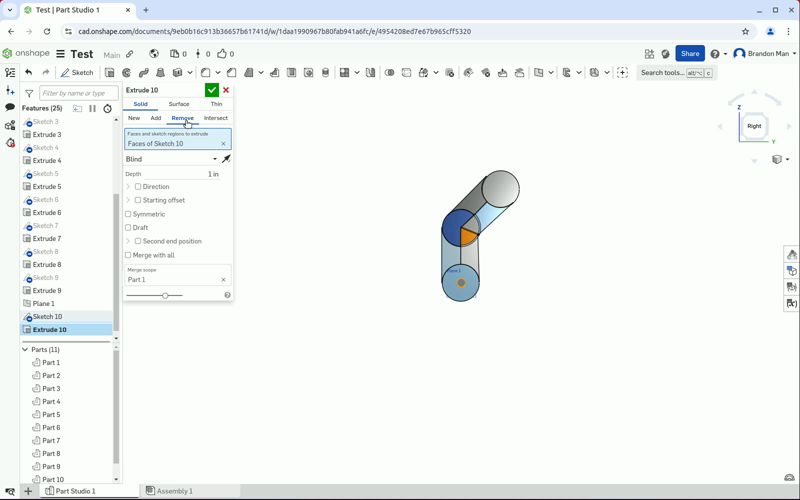
key(tab, 4)
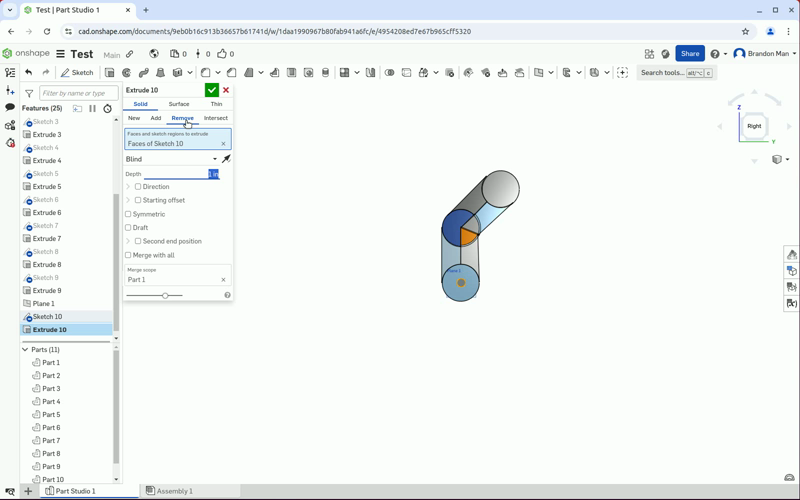
text(0.963)
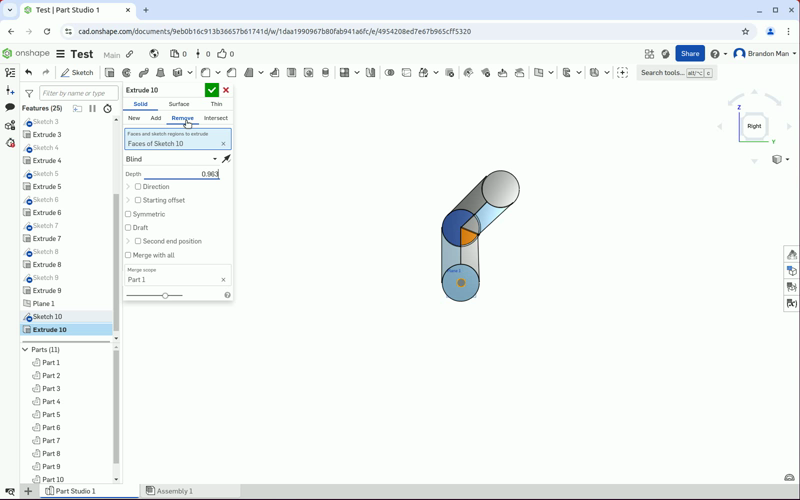
key(tab, 6)
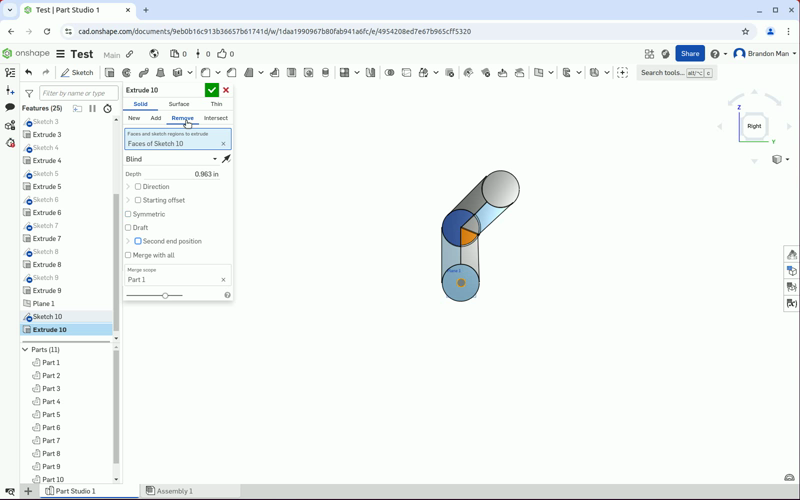
key(space)
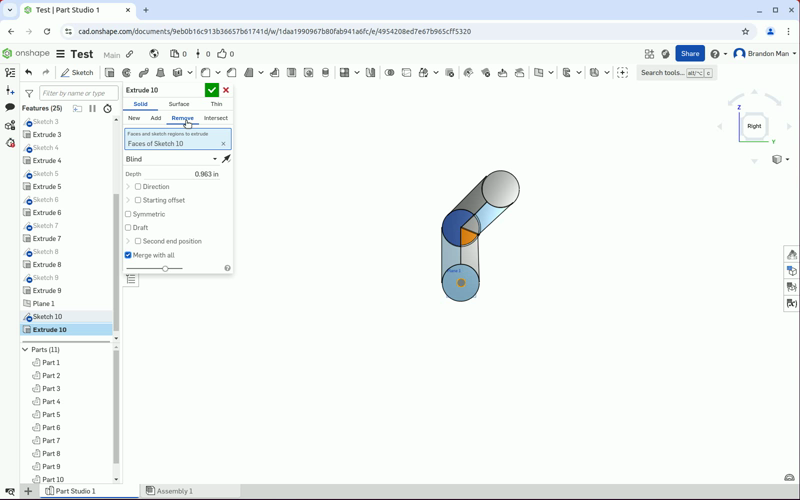
key(enter)
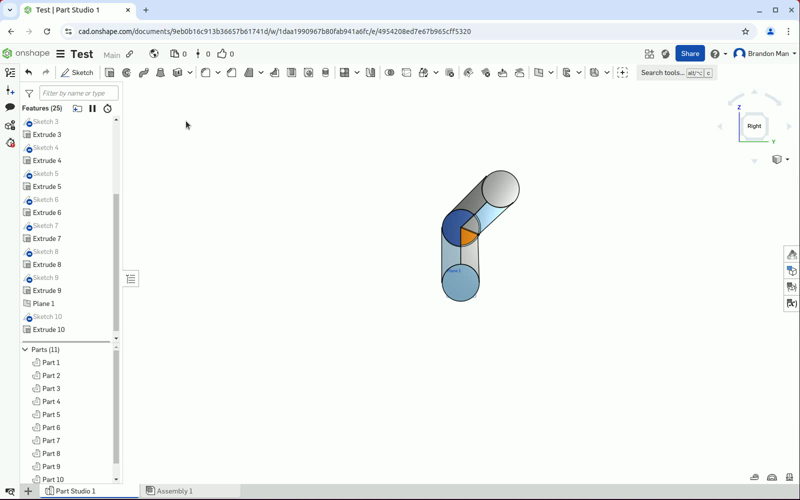
key(shift+h)
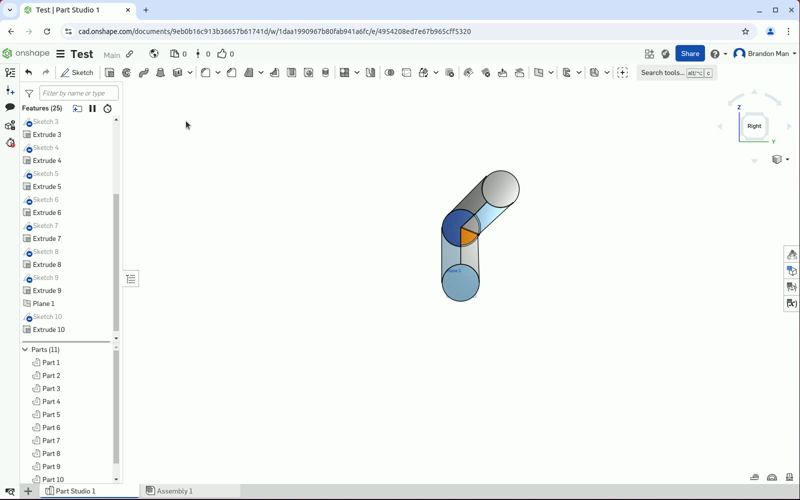
key(shift+h)
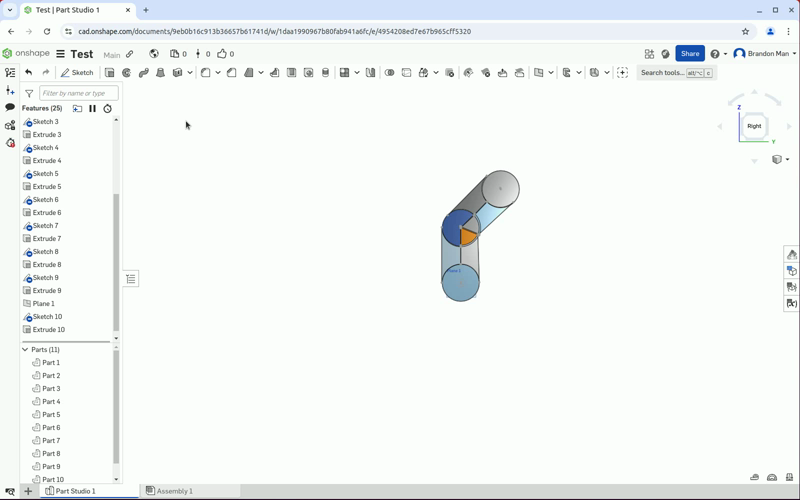
key(shift+7)
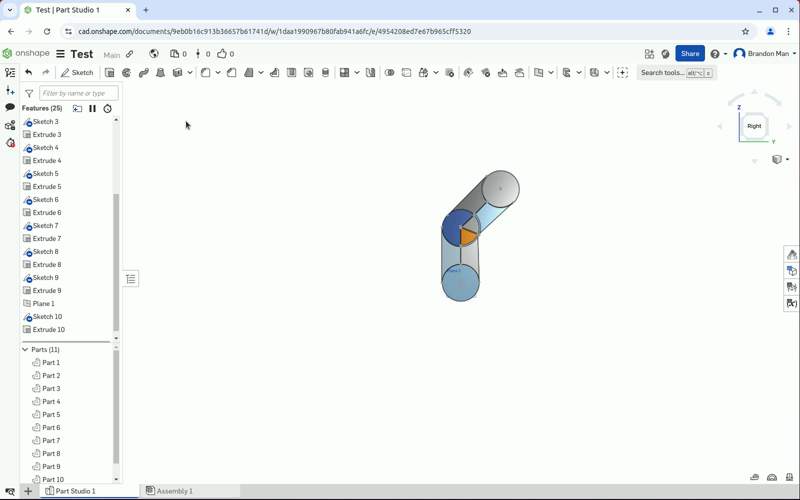
key(right, 2)
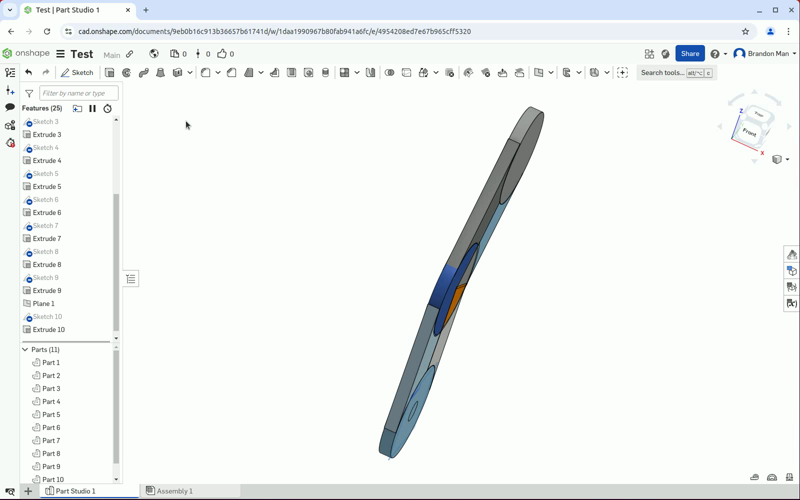
key(down, 2)
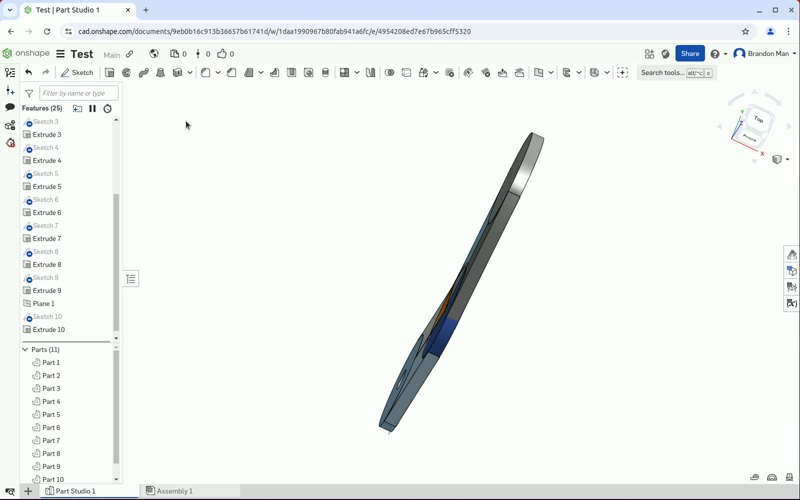
key(up, 2)
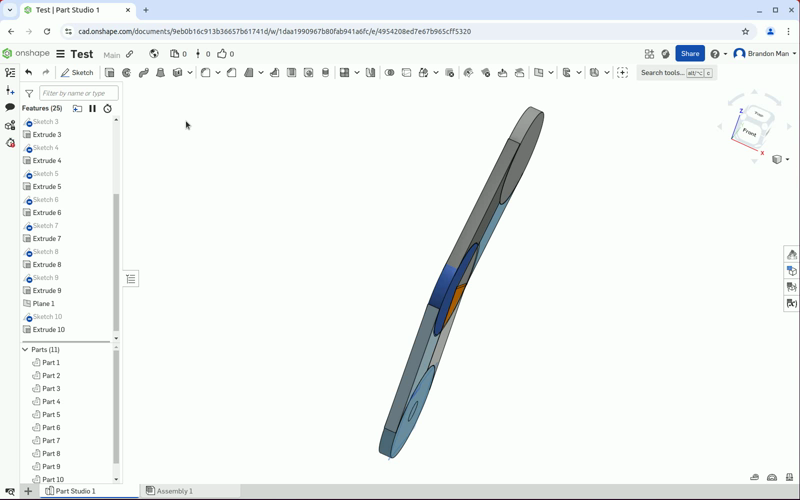
key(left, 2)
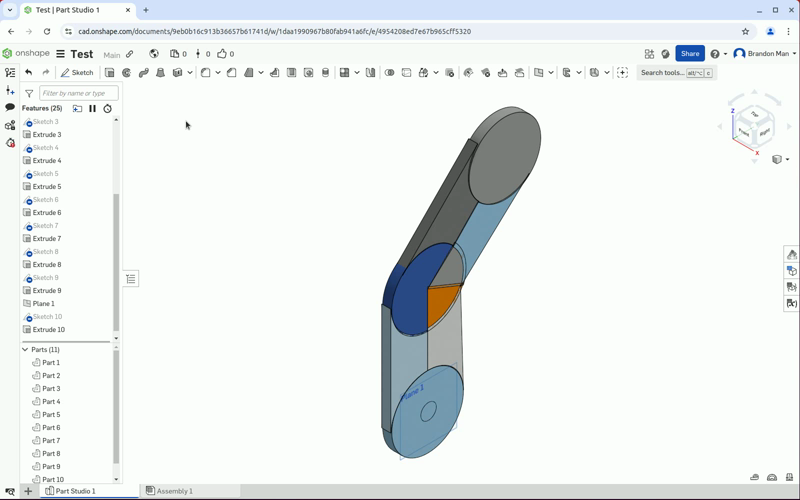
mouse_move(69, 72)
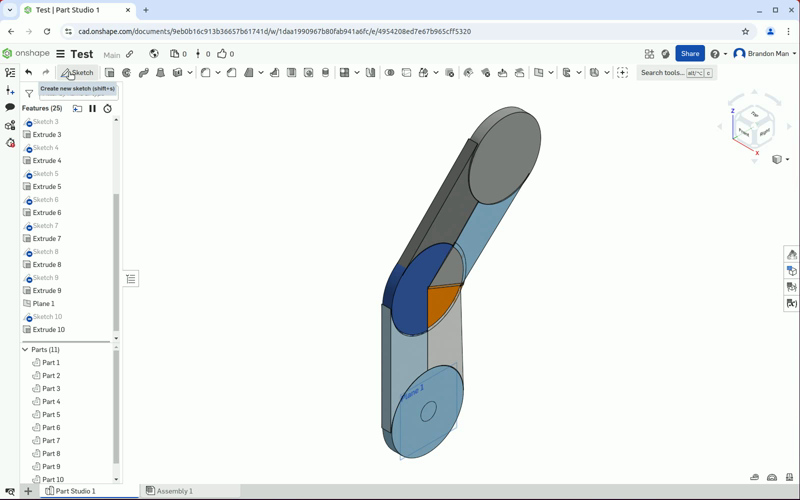
click(69, 72)